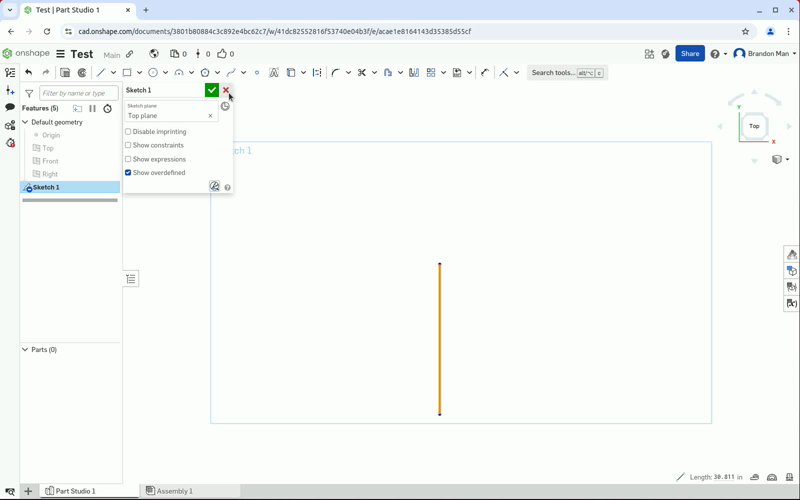
key(shift+h)
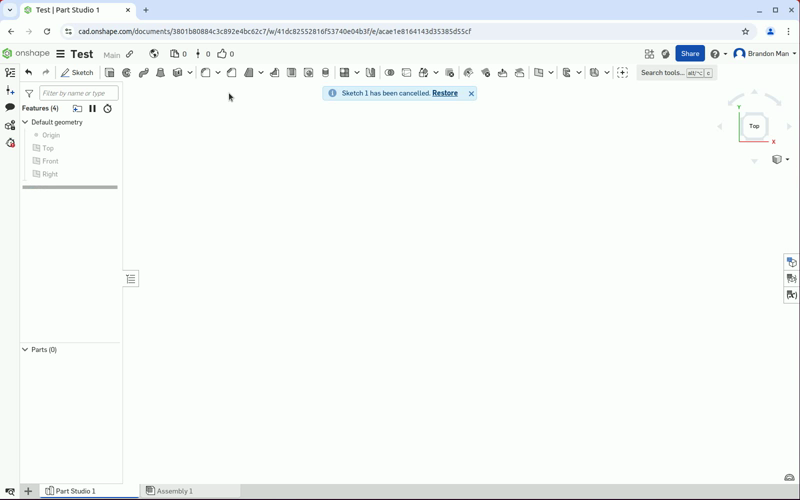
mouse_move(73, 352)
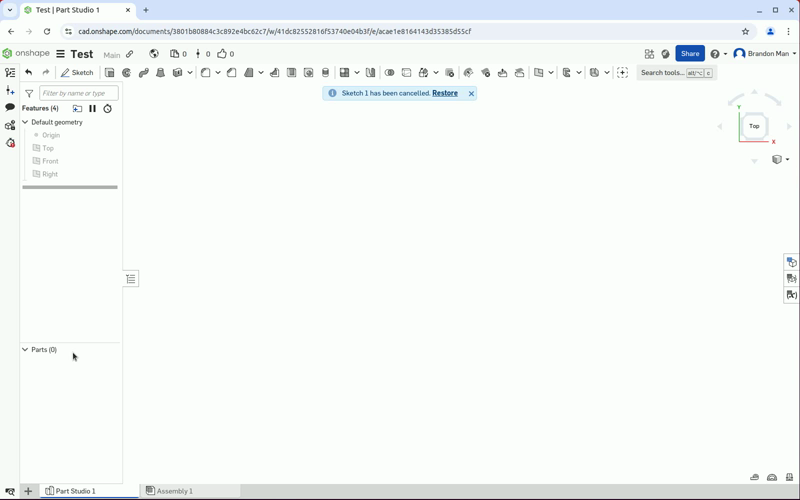
key(y)
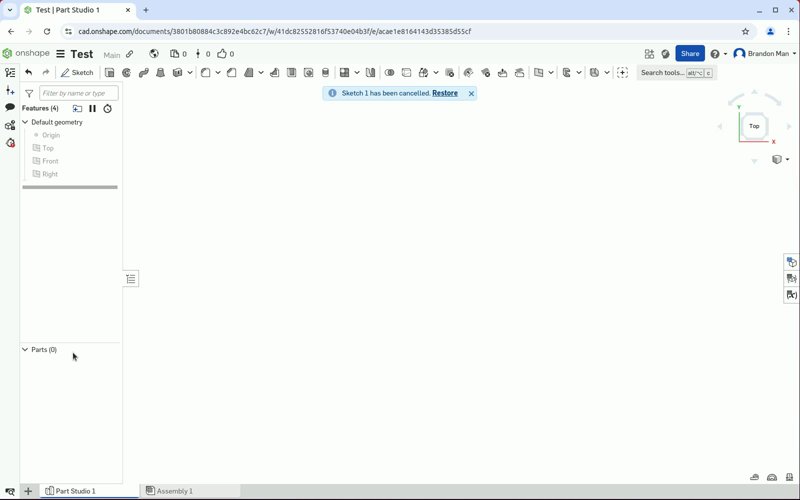
key(shift+p)
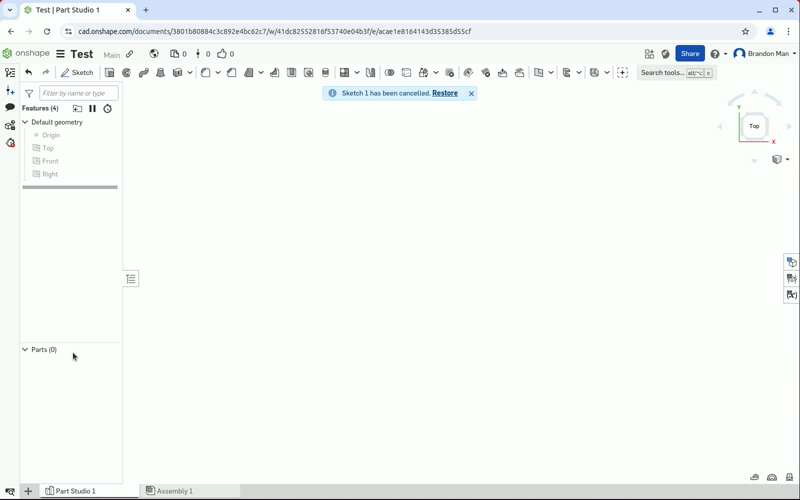
key(space)
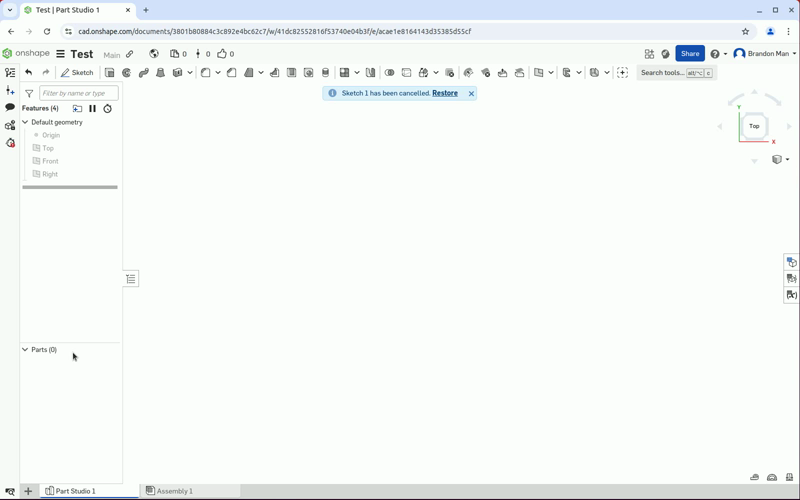
key_down(shift)
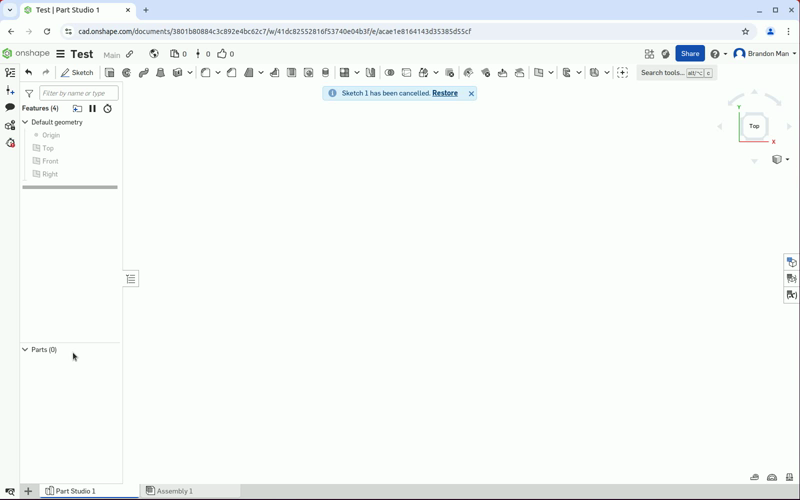
key(up)
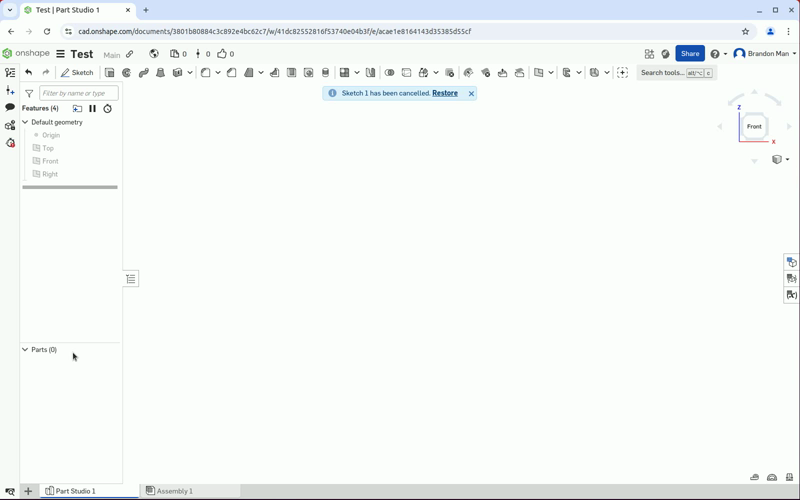
key_up(shift)
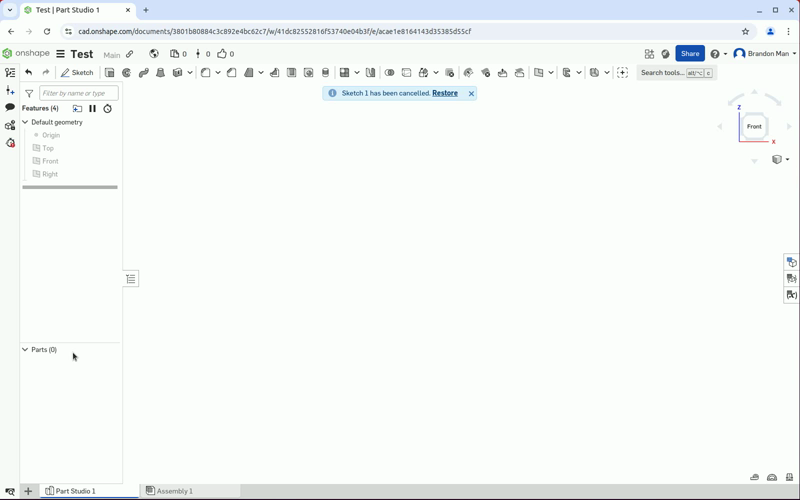
mouse_move(73, 352)
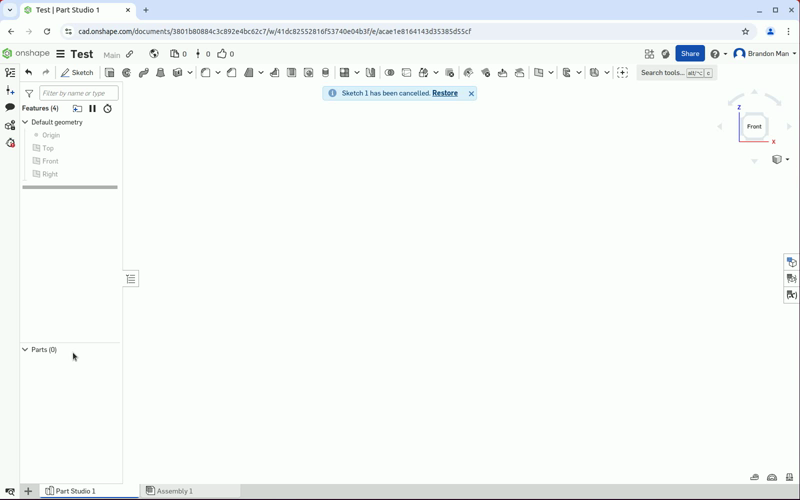
key(shift+y)
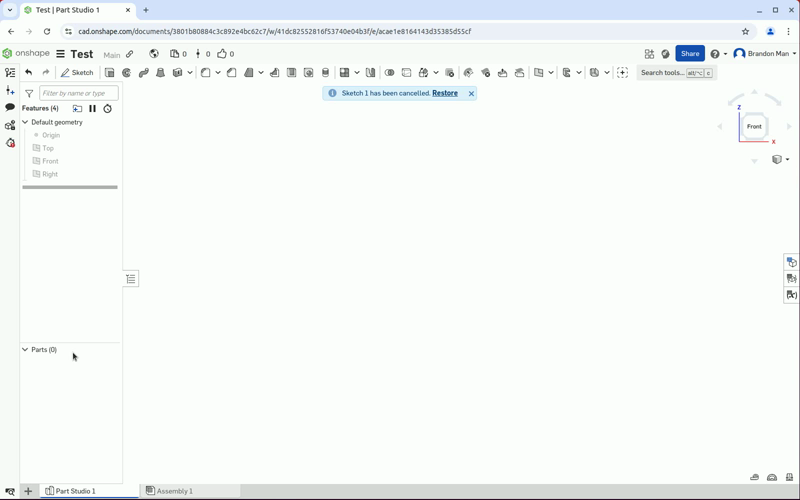
key(shift+s)
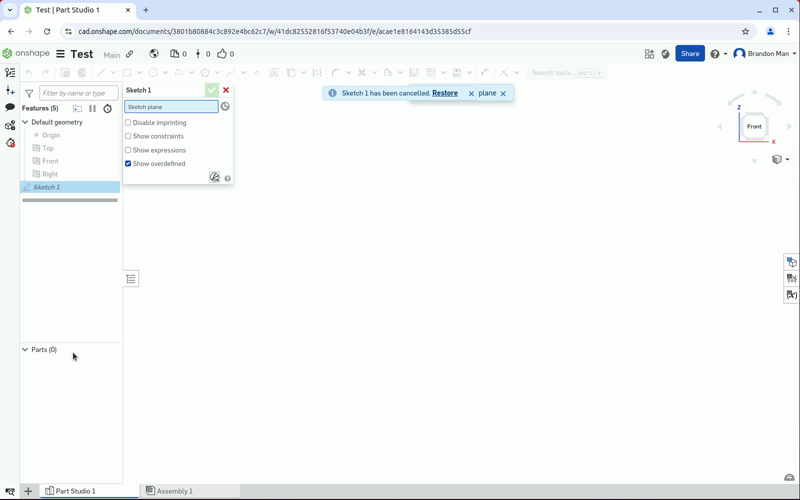
mouse_move(73, 163)
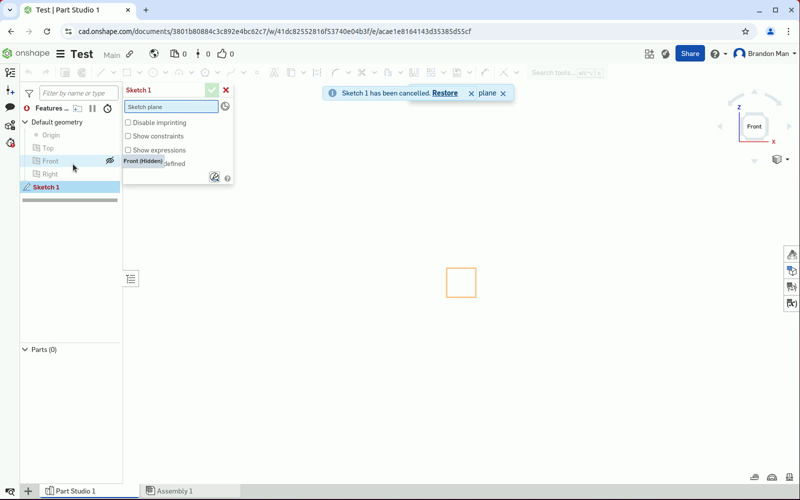
click(73, 163)
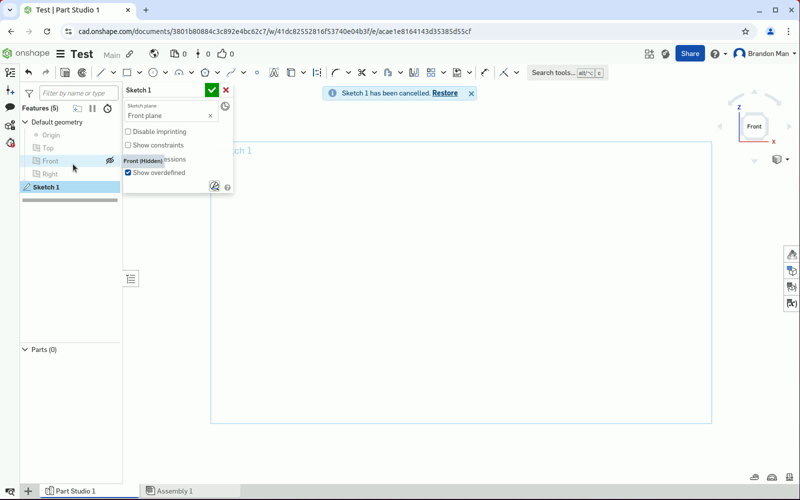
mouse_move(73, 352)
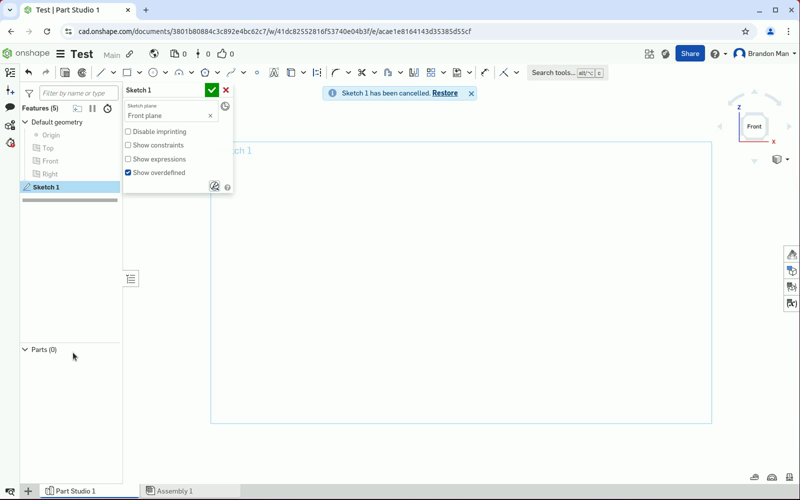
key(y)
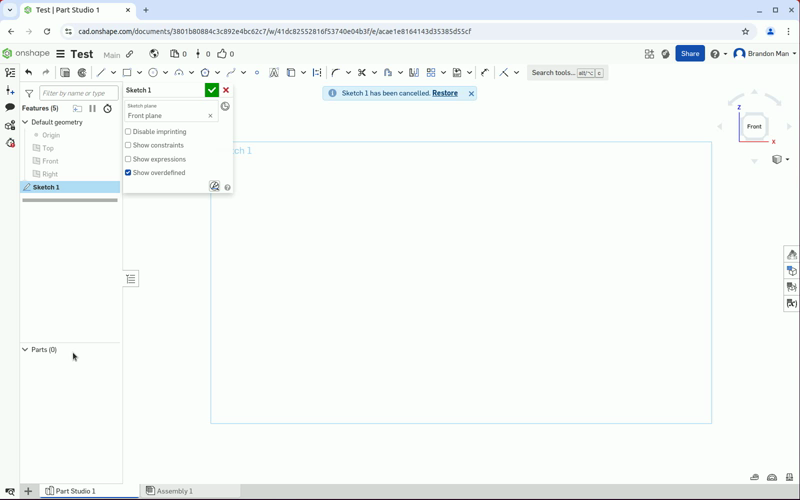
key(l)
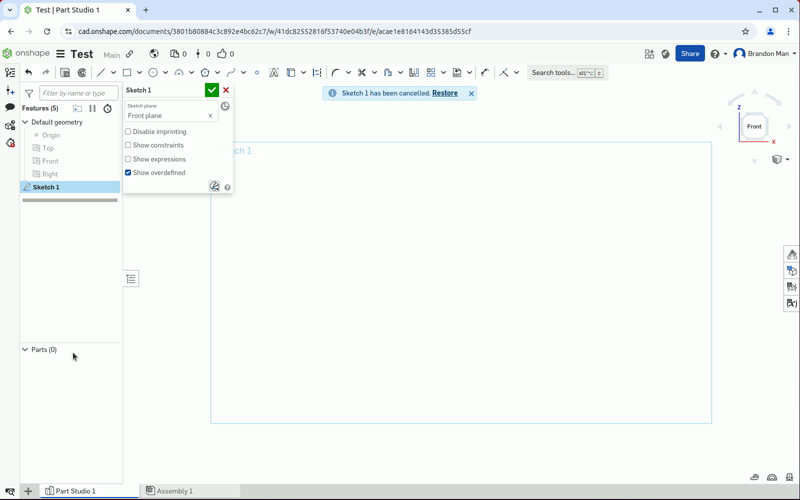
key_down(shift)
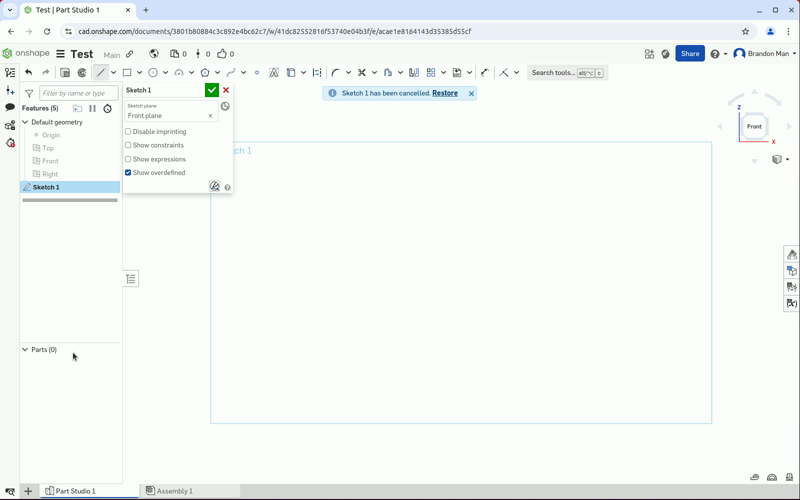
mouse_move(432, 332)
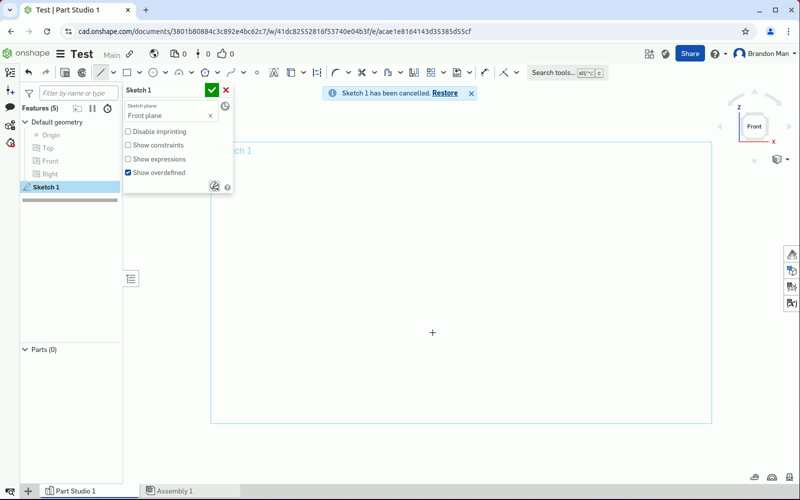
click(432, 332)
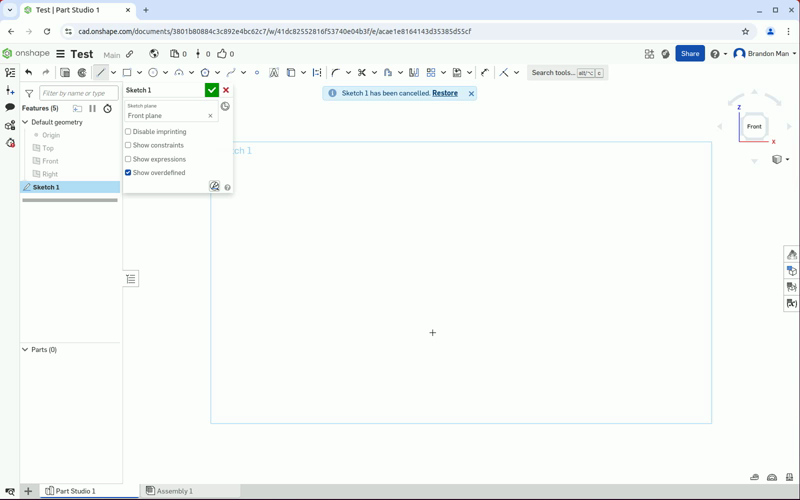
key_up(shift)
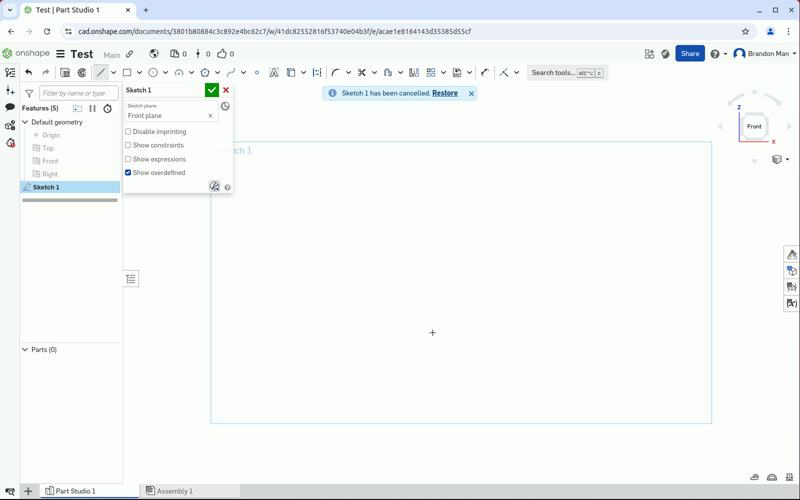
key_down(shift)
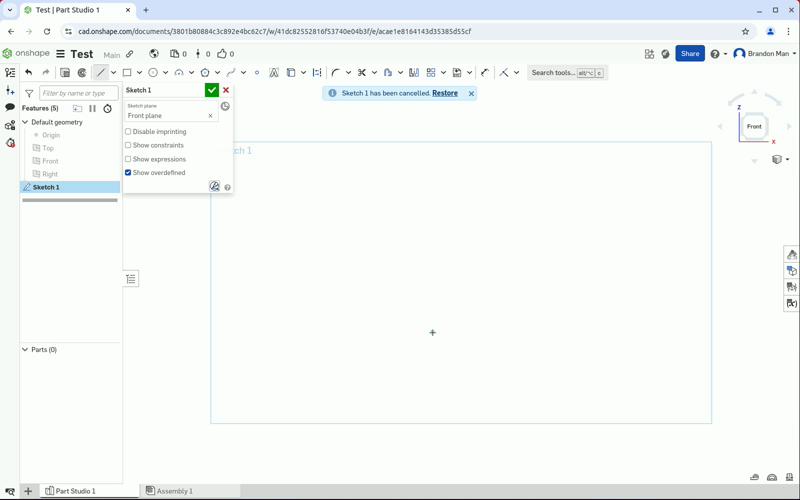
mouse_move(462, 332)
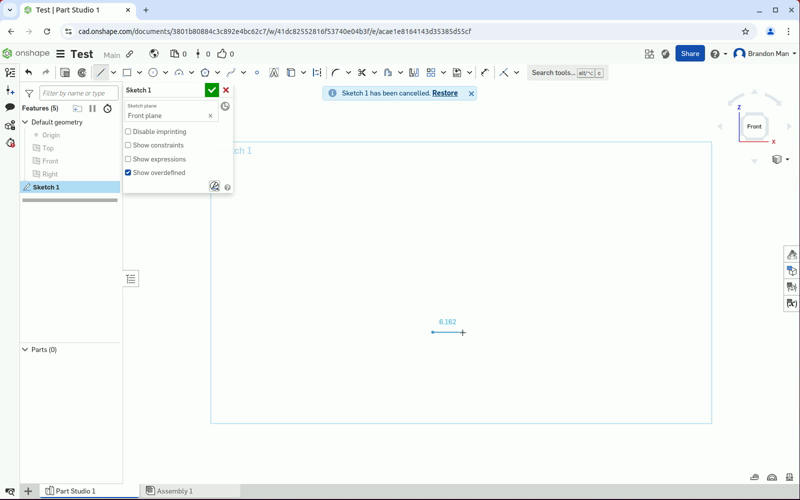
mouse_move(489, 332)
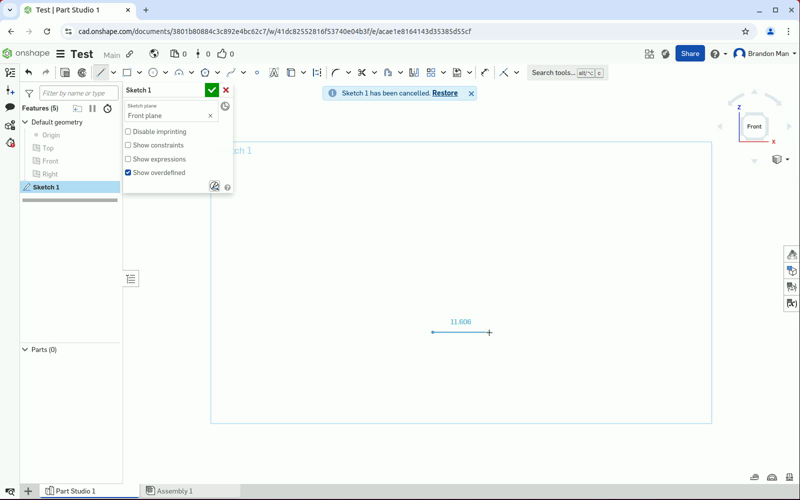
click(489, 332)
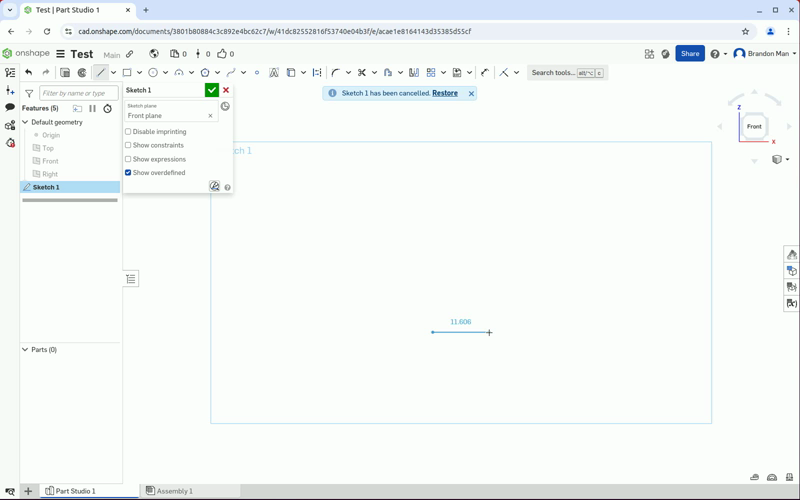
key_up(shift)
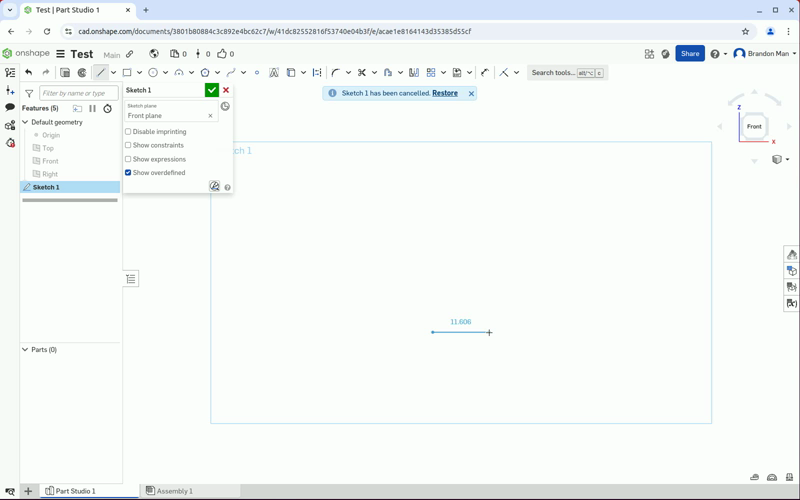
key_down(shift)
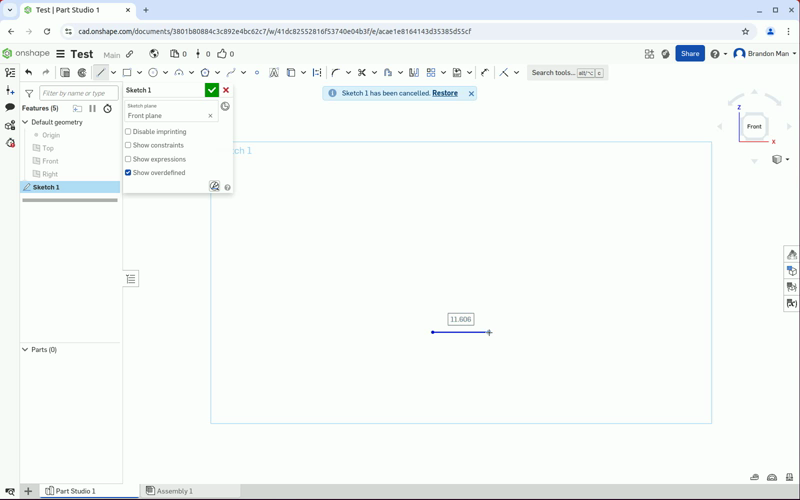
mouse_move(489, 232)
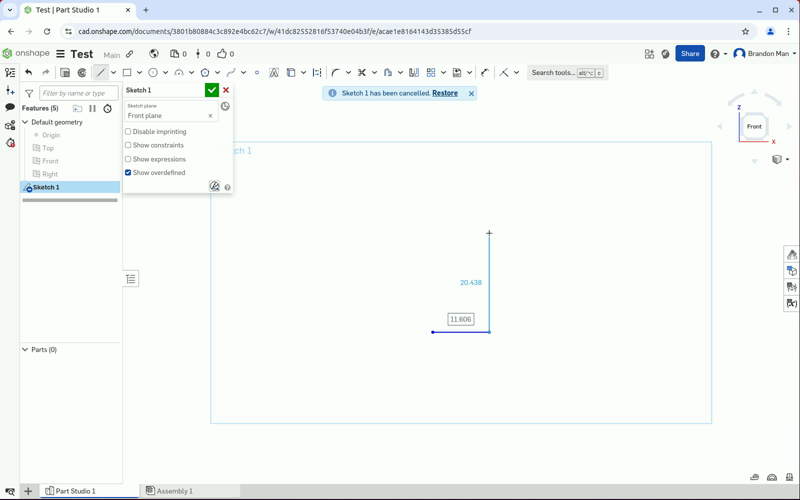
click(489, 232)
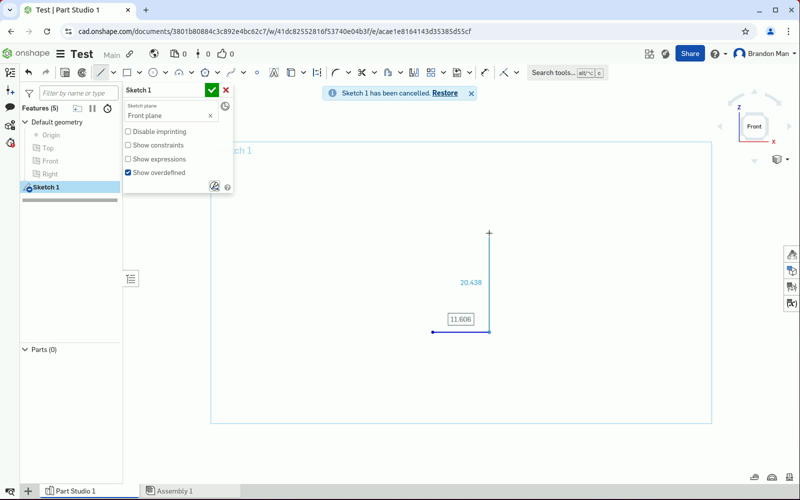
key_up(shift)
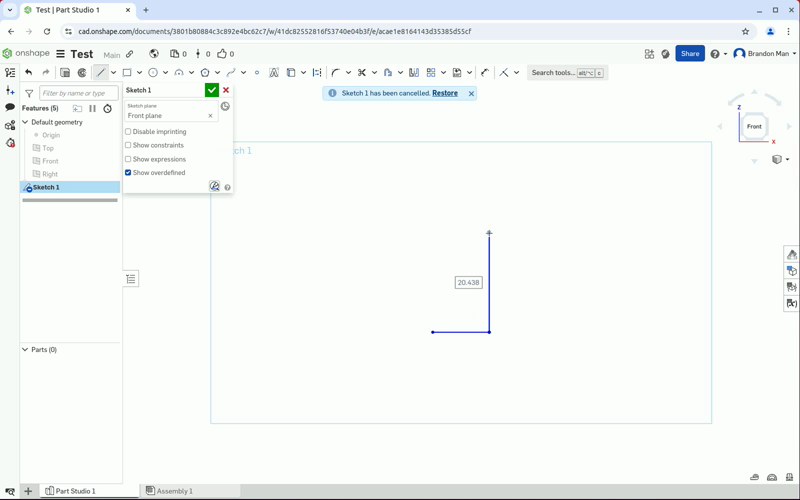
key_down(shift)
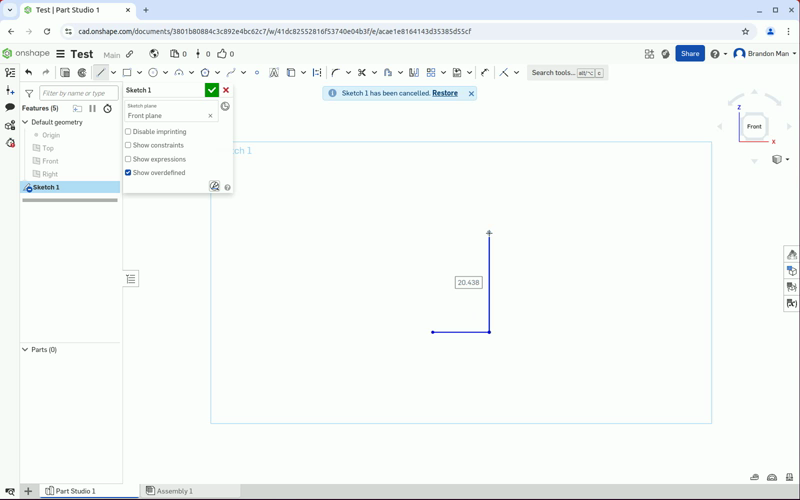
mouse_move(519, 232)
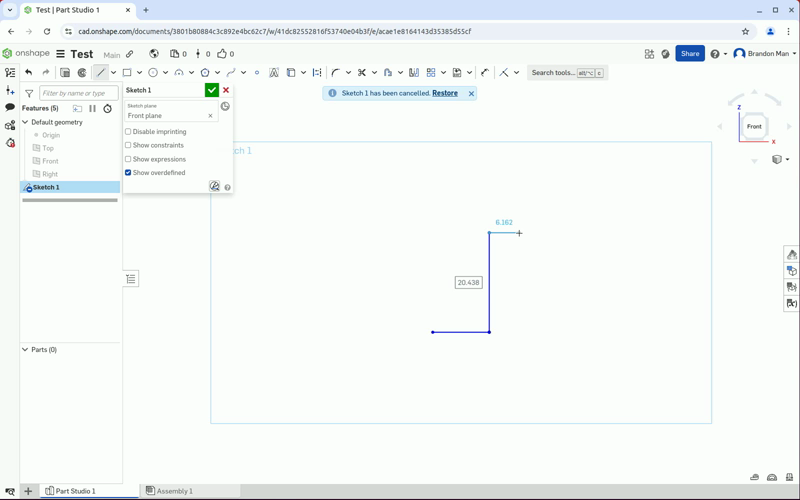
mouse_move(432, 232)
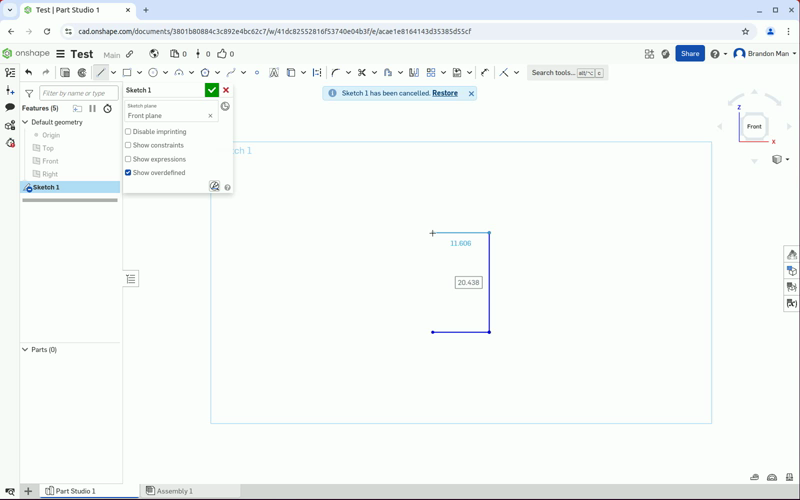
click(432, 232)
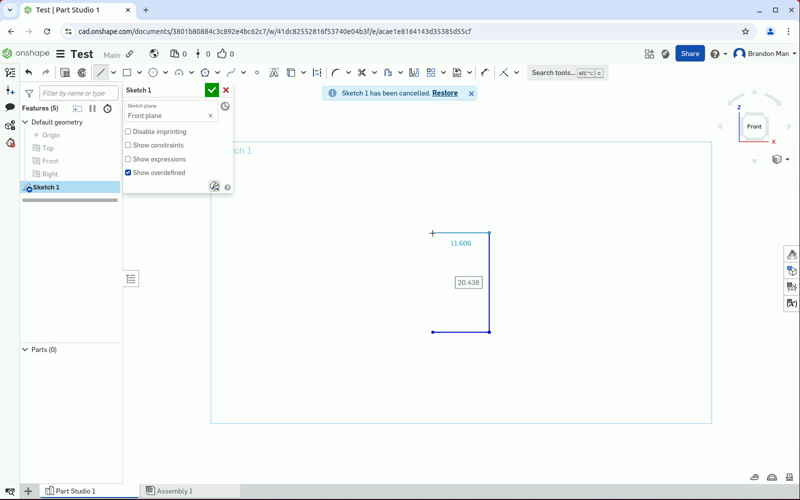
key_up(shift)
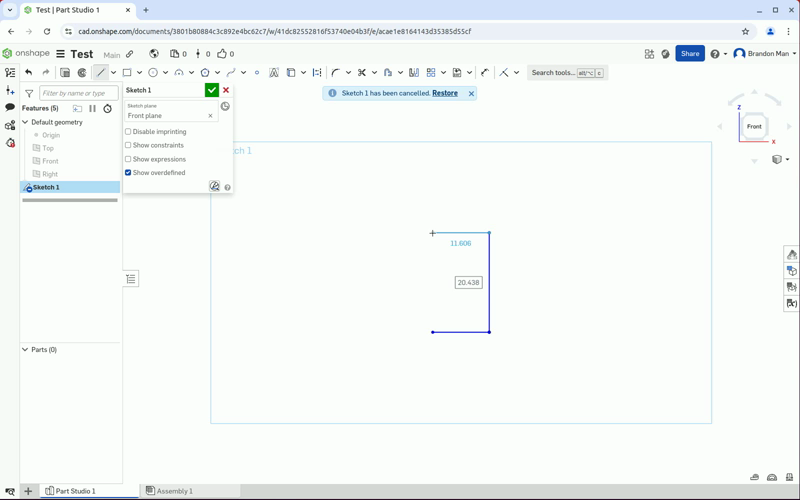
key_down(shift)
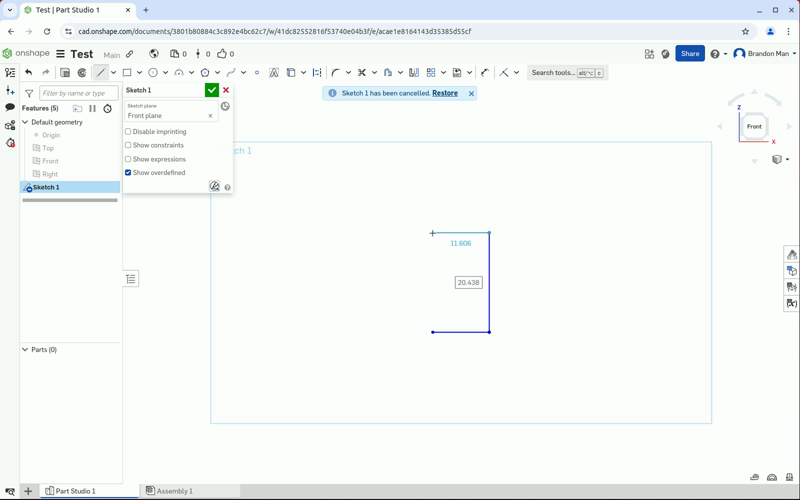
mouse_move(432, 332)
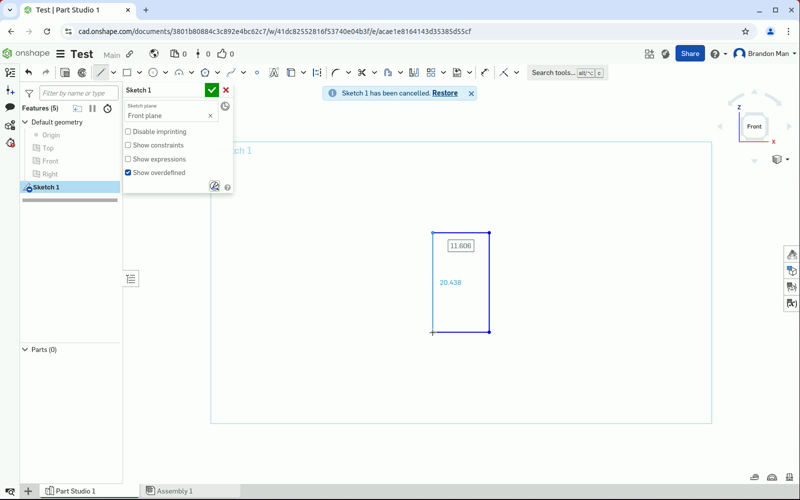
key_up(shift)
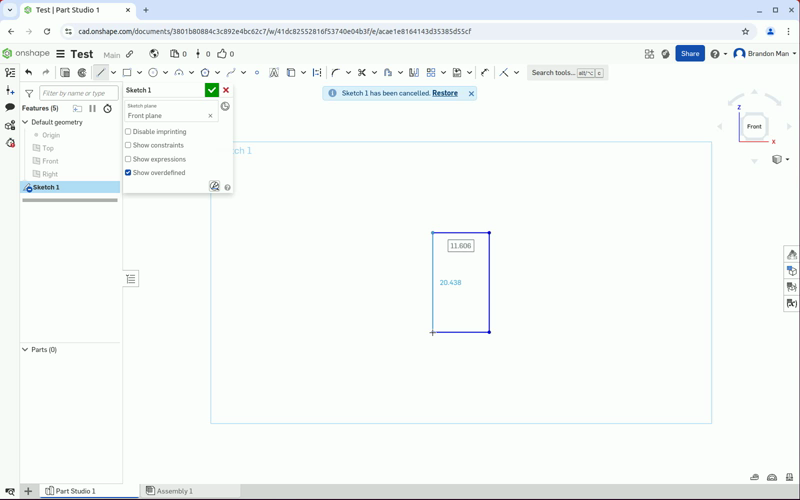
click(432, 332)
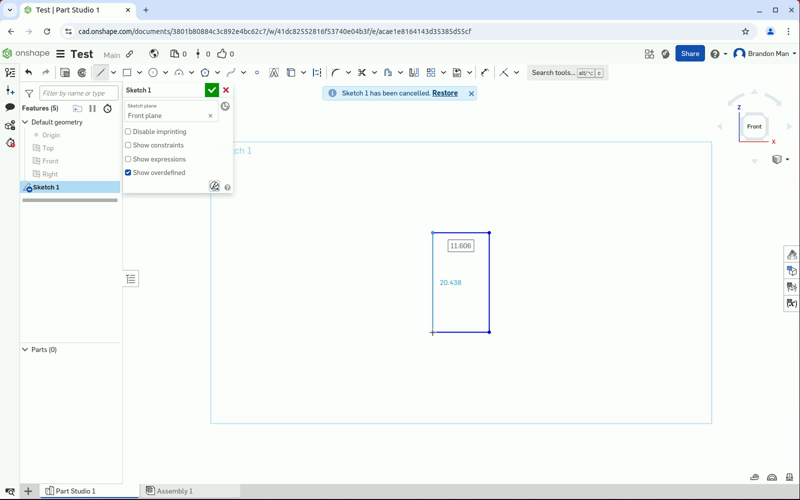
key(esc)
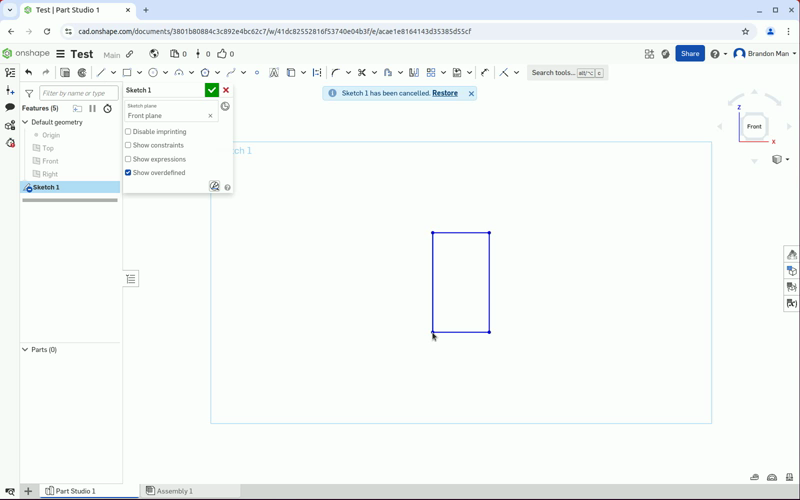
mouse_move(484, 262)
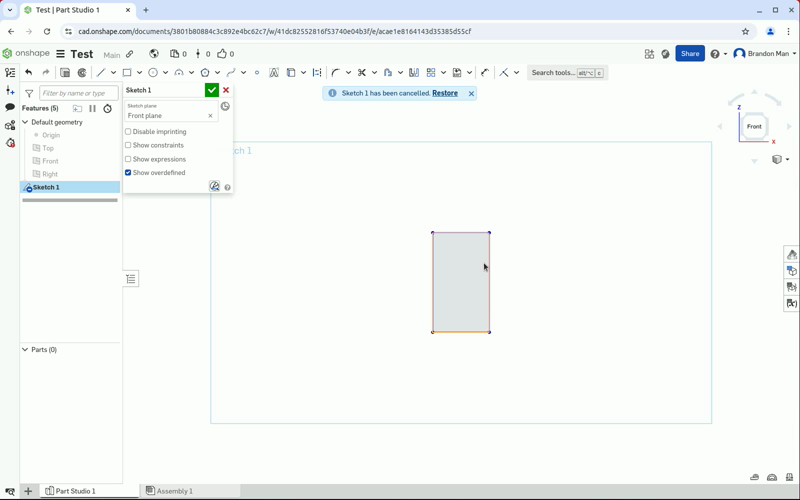
click(484, 262)
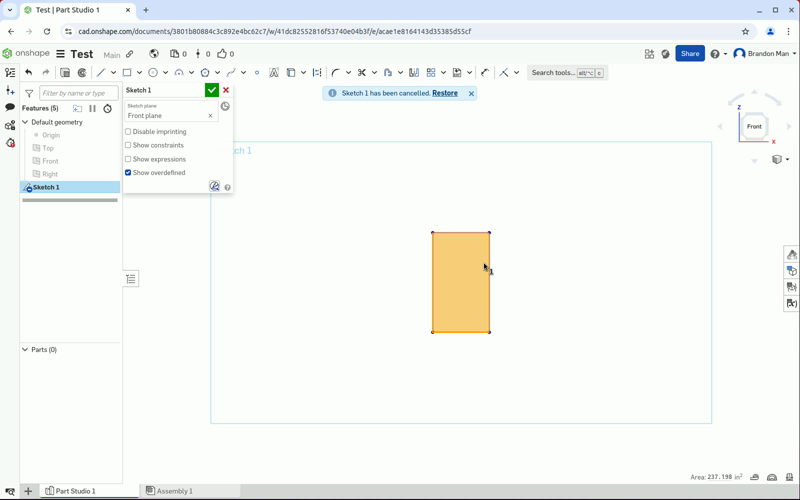
mouse_move(73, 352)
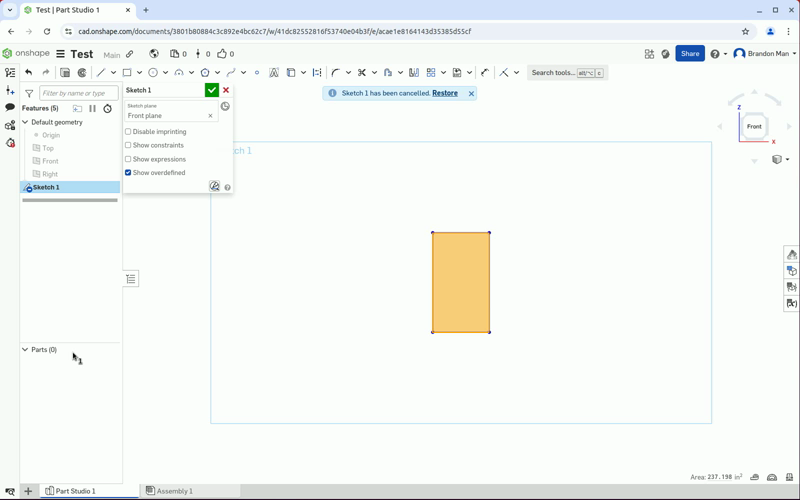
key(shift+y)
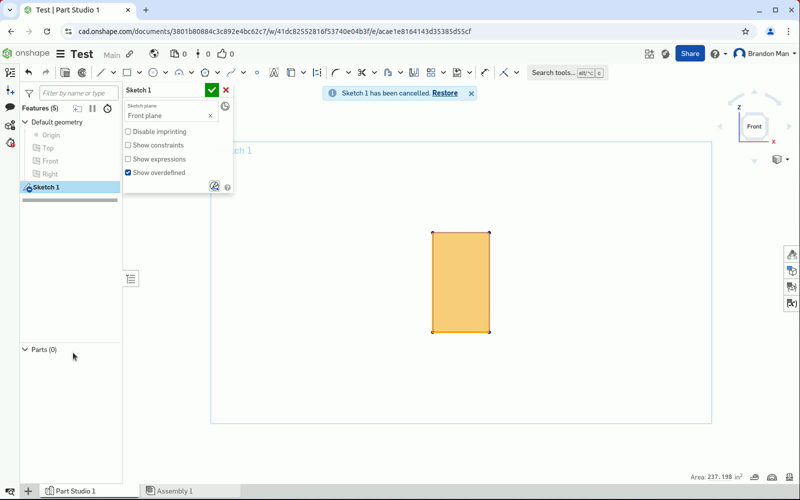
key(shift+e)
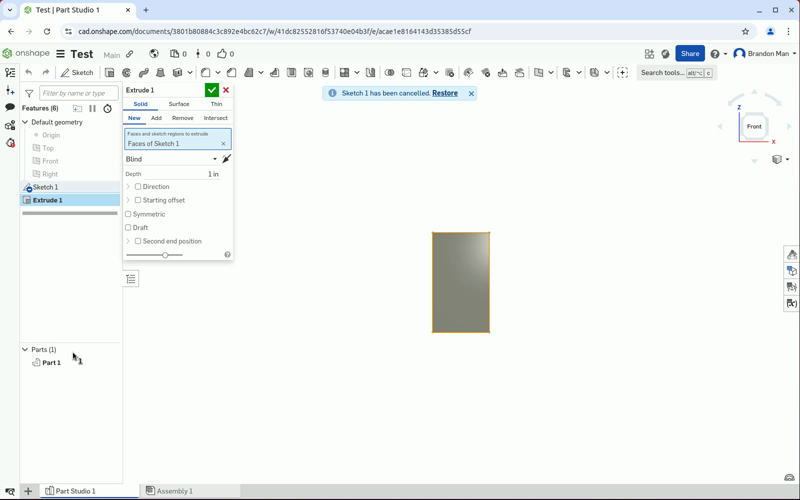
mouse_move(143, 106)
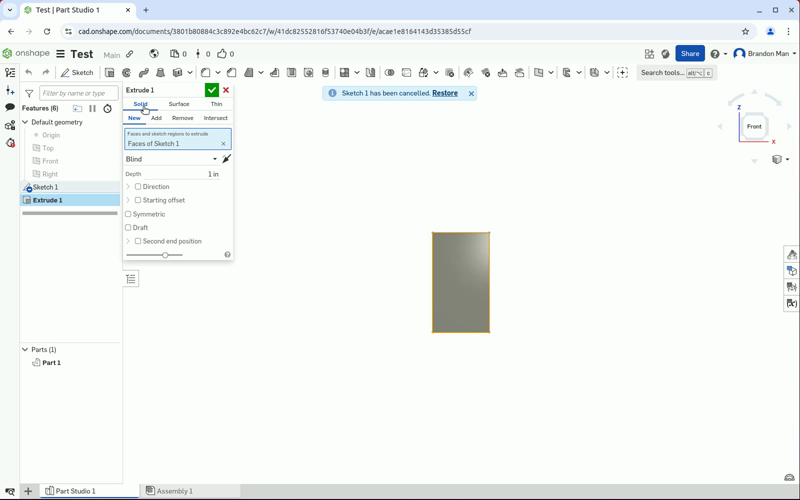
click(143, 106)
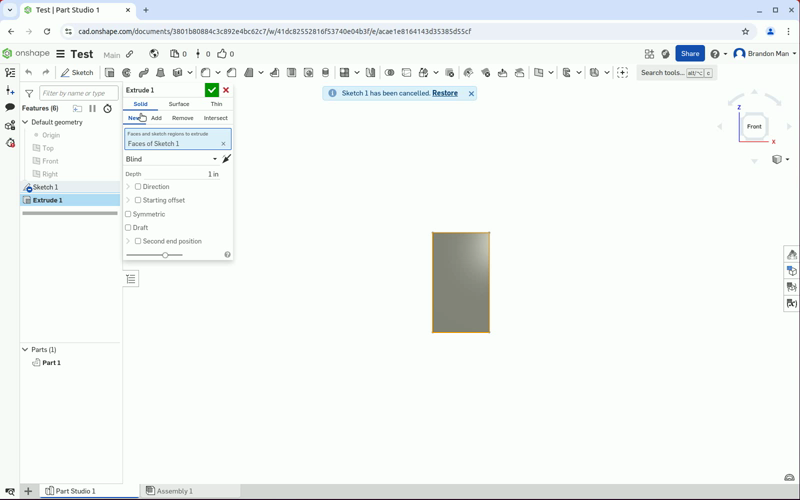
mouse_move(137, 120)
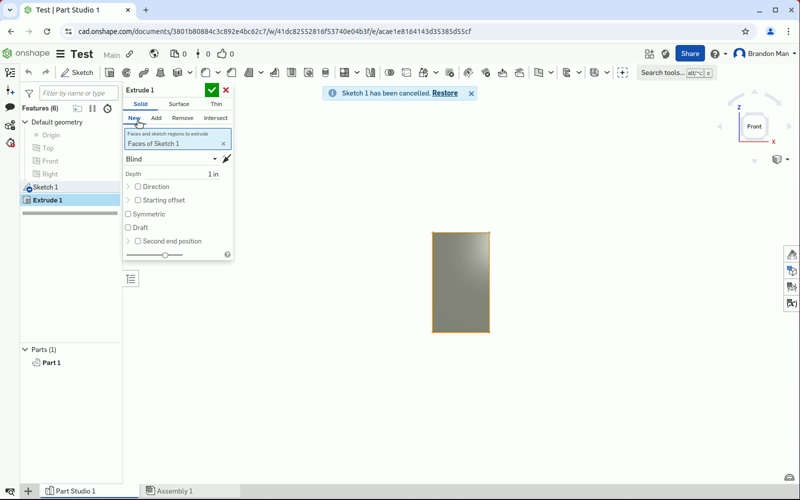
click(137, 120)
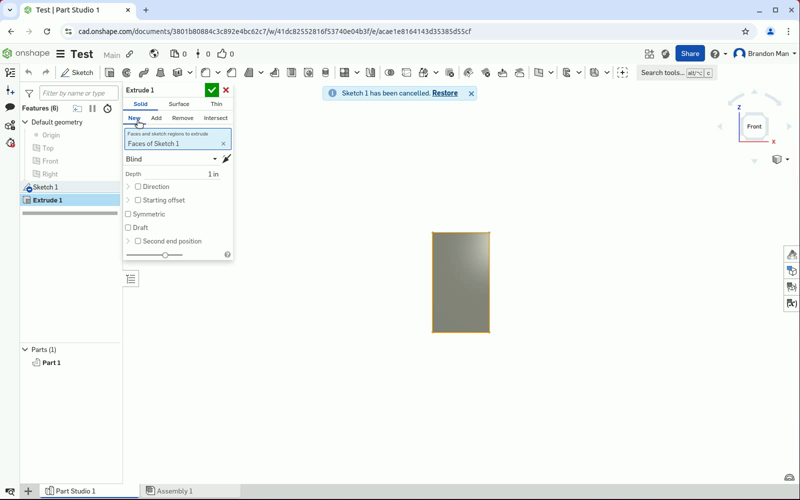
key(tab, 4)
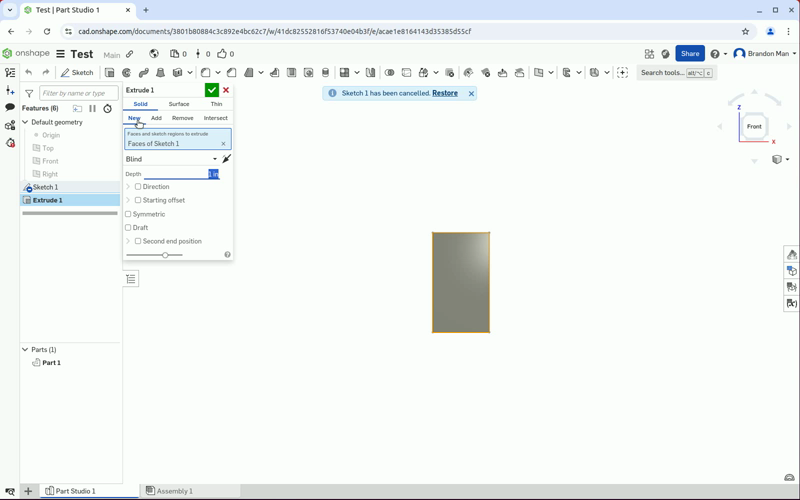
text(0.722)
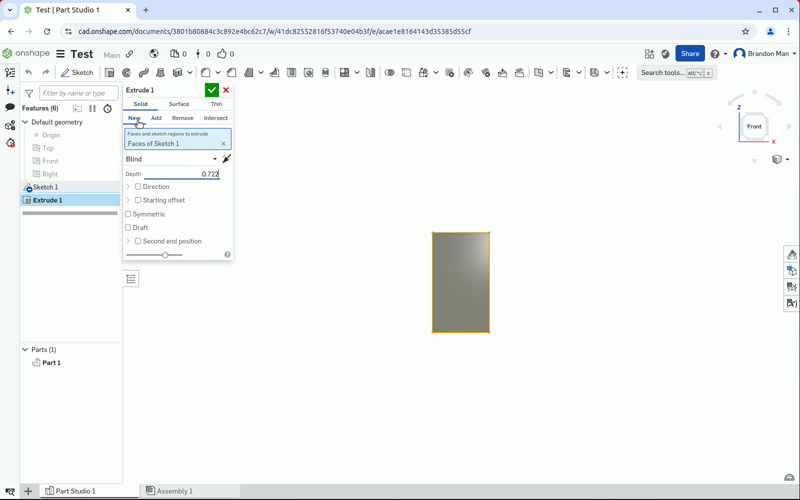
key(enter)
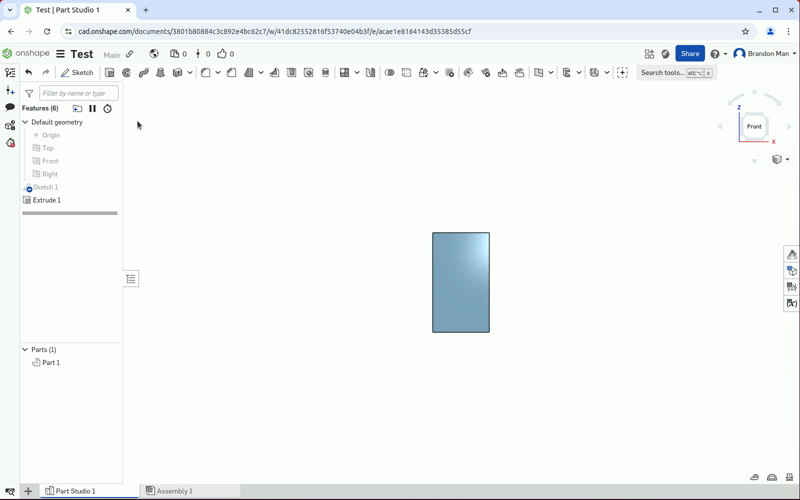
key(shift+h)
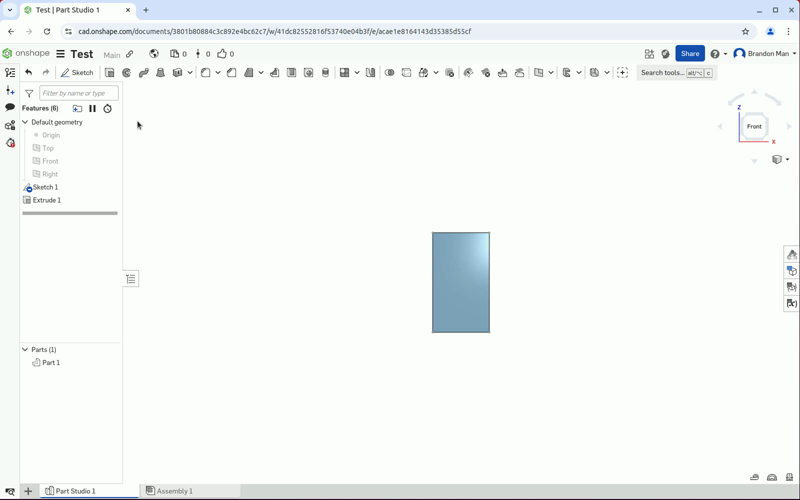
key(shift+h)
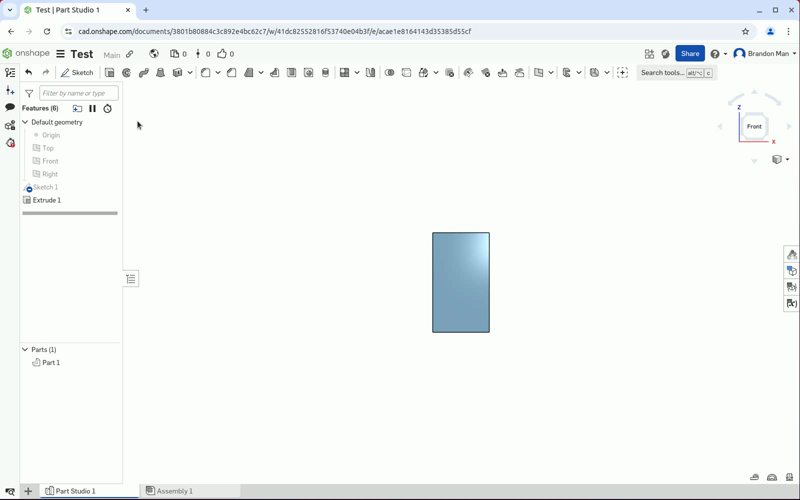
mouse_move(73, 189)
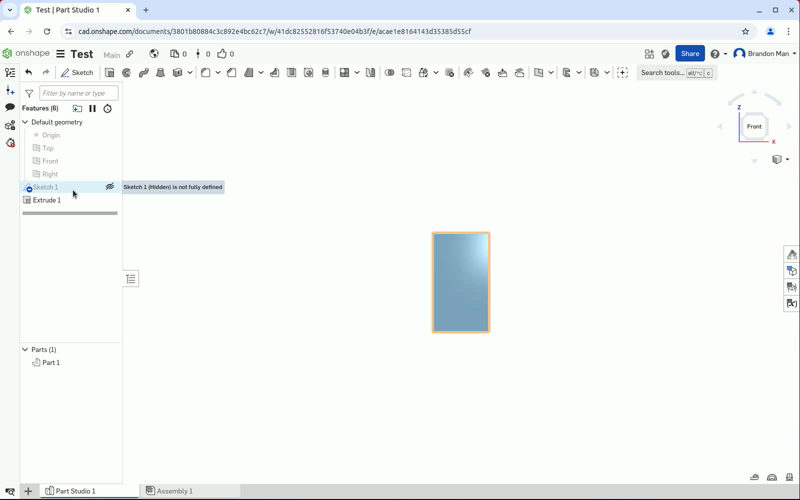
click(73, 189)
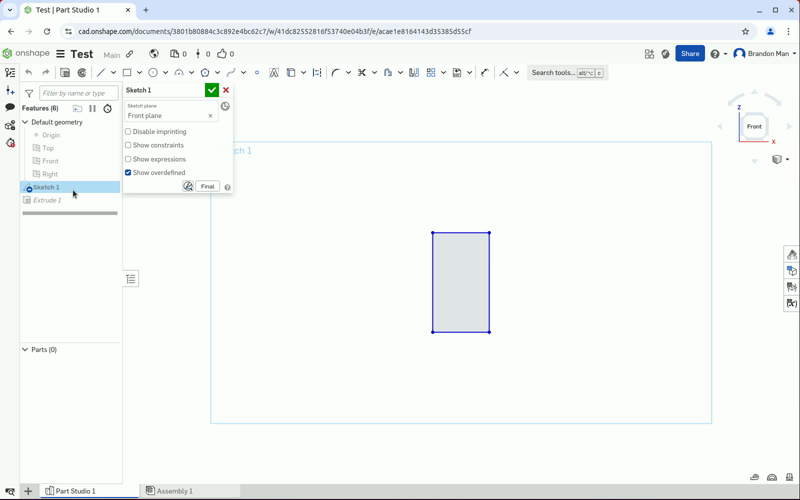
mouse_move(229, 92)
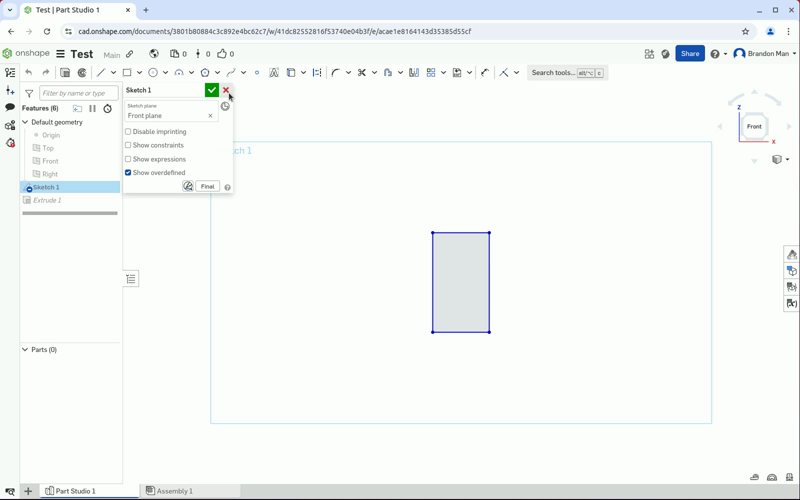
click(229, 92)
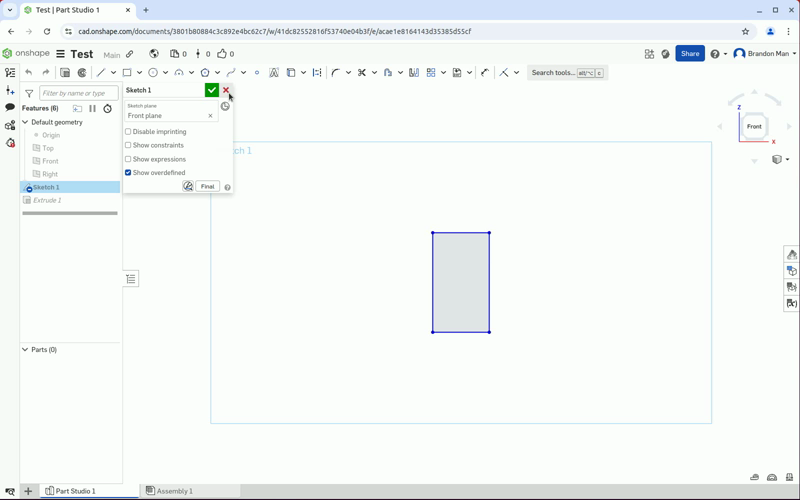
key(shift+s)
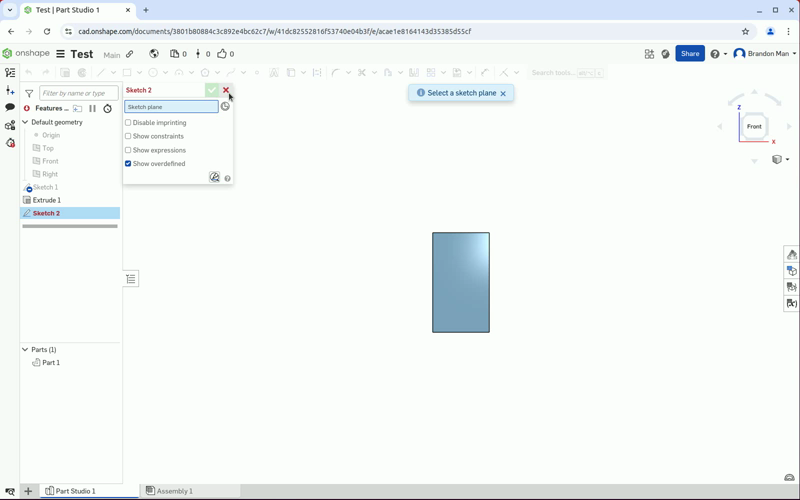
mouse_move(73, 163)
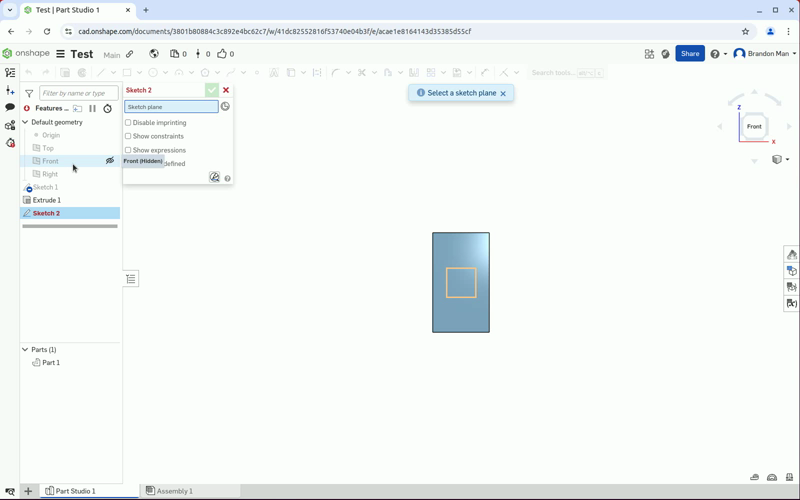
click(73, 163)
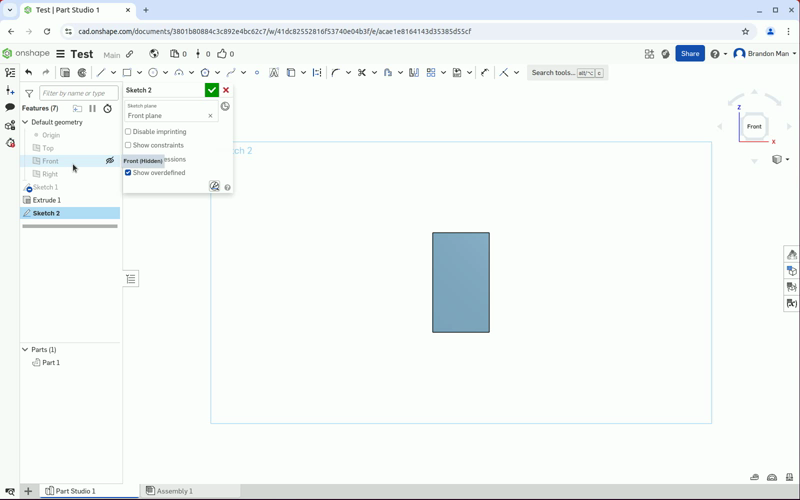
mouse_move(73, 352)
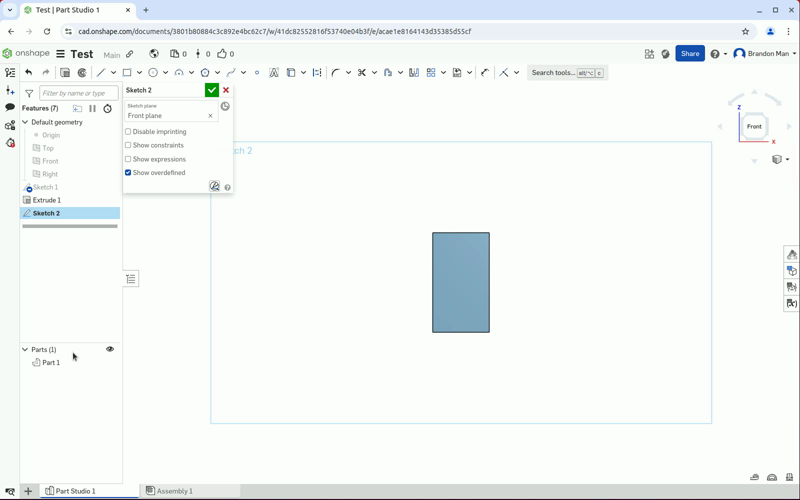
key(y)
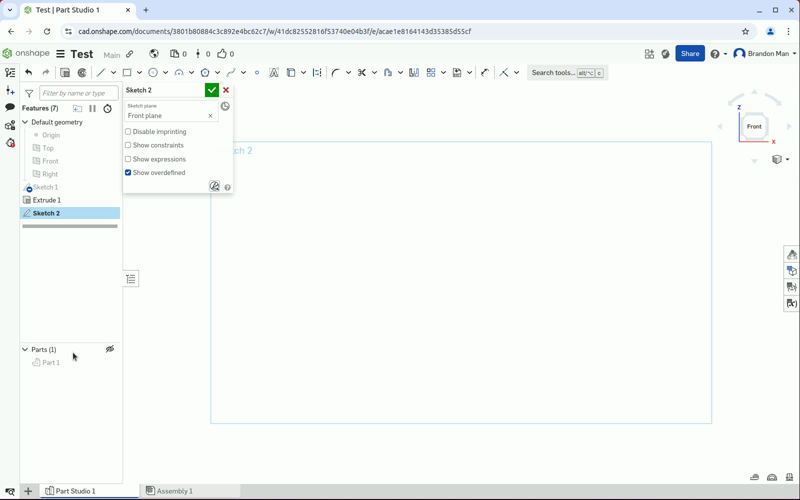
key(l)
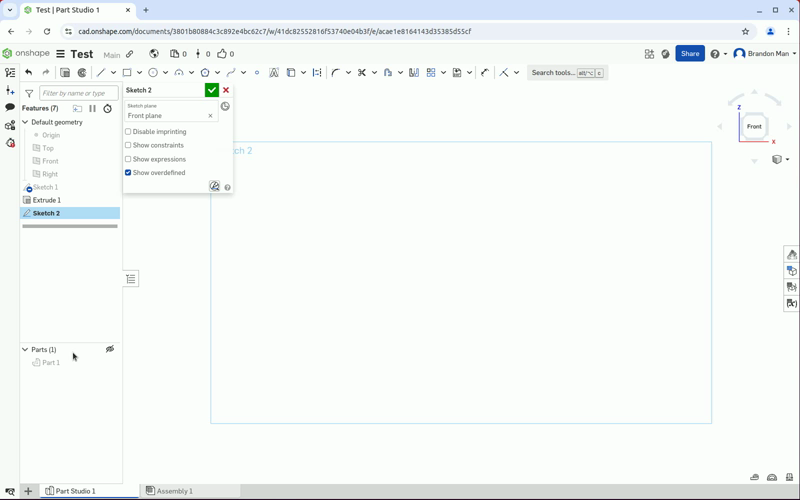
key_down(shift)
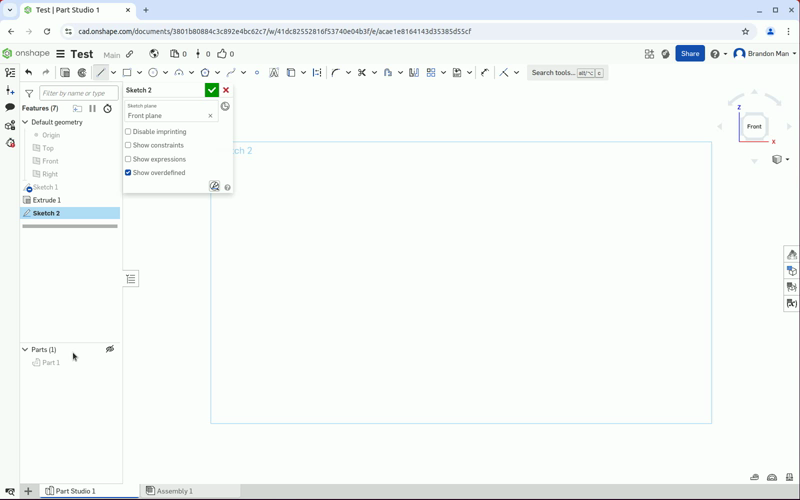
mouse_move(348, 304)
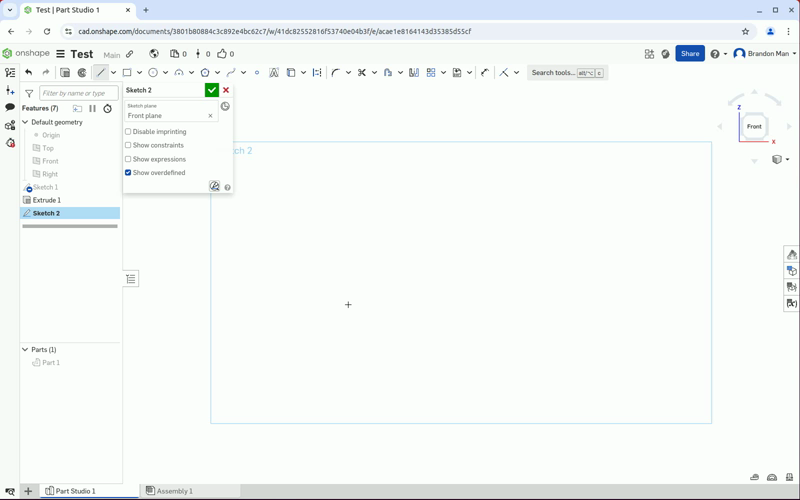
click(348, 304)
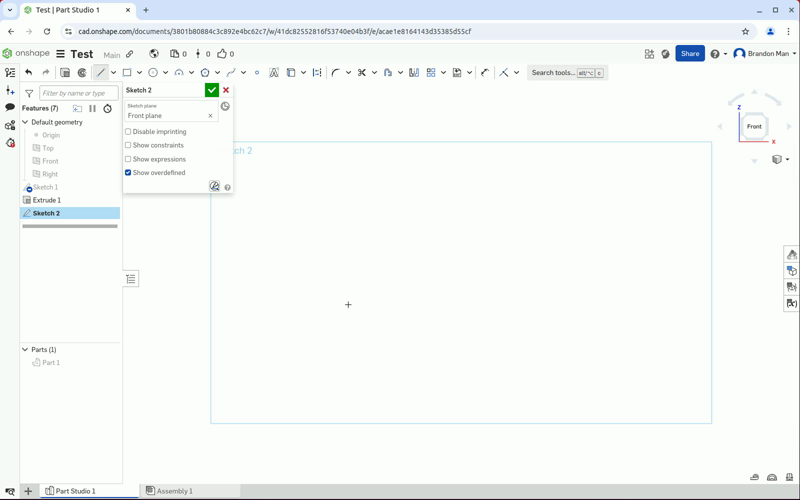
key_up(shift)
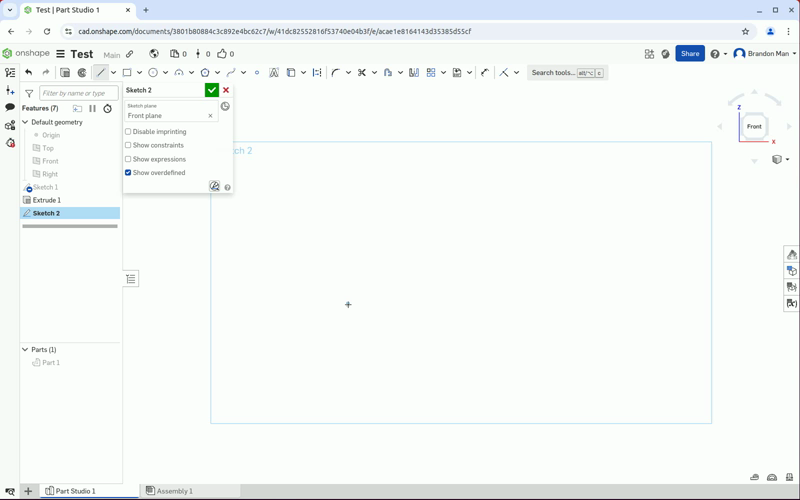
key_down(shift)
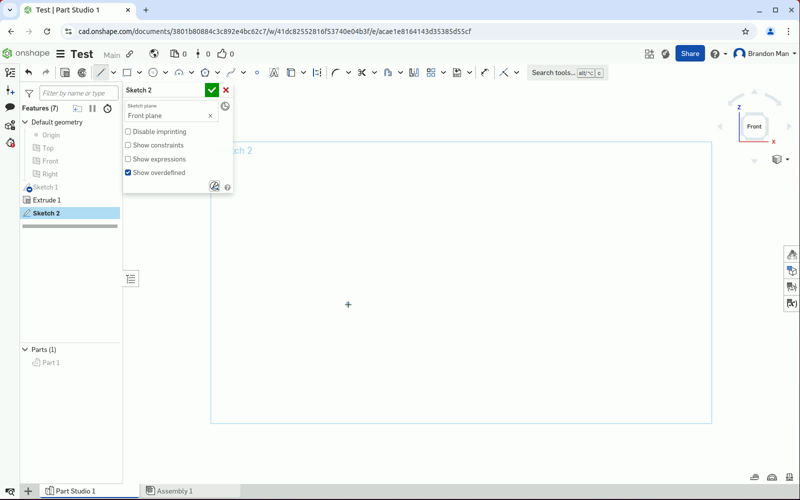
mouse_move(408, 304)
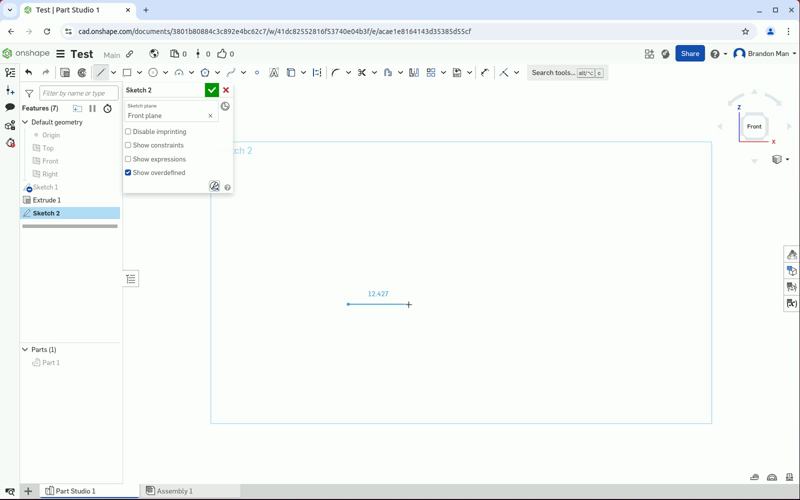
click(408, 304)
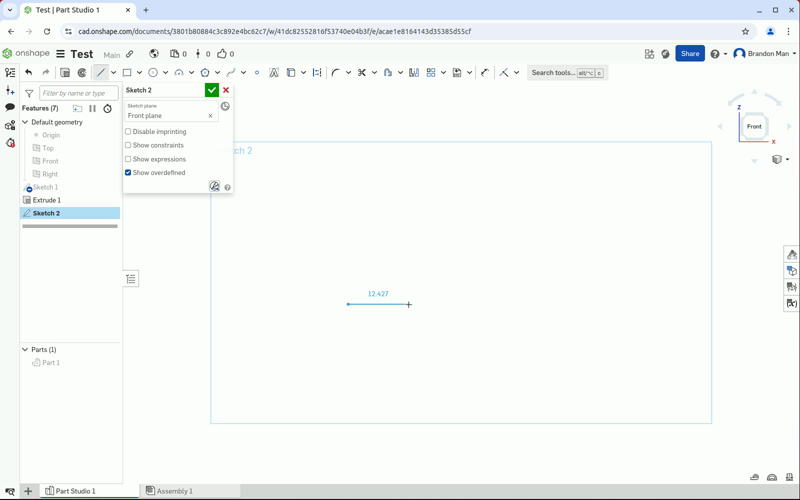
key_up(shift)
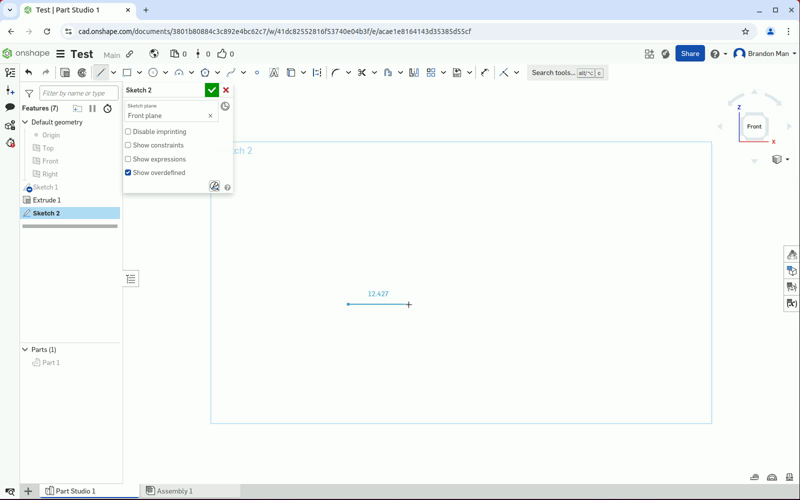
key_down(shift)
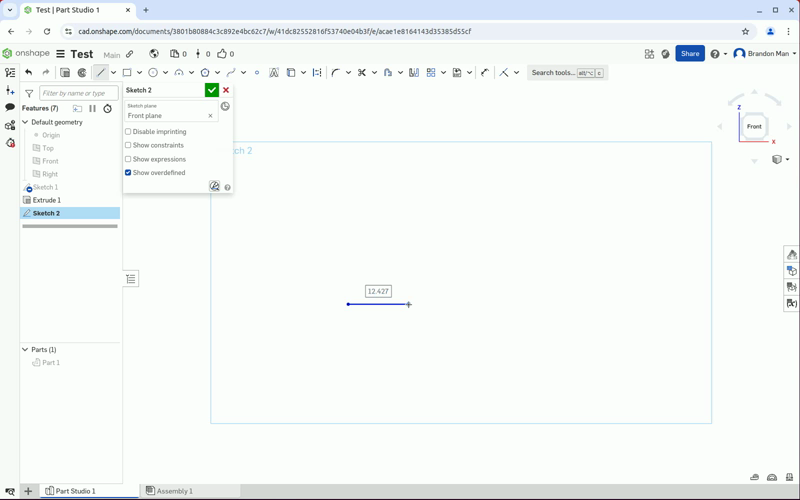
mouse_move(438, 304)
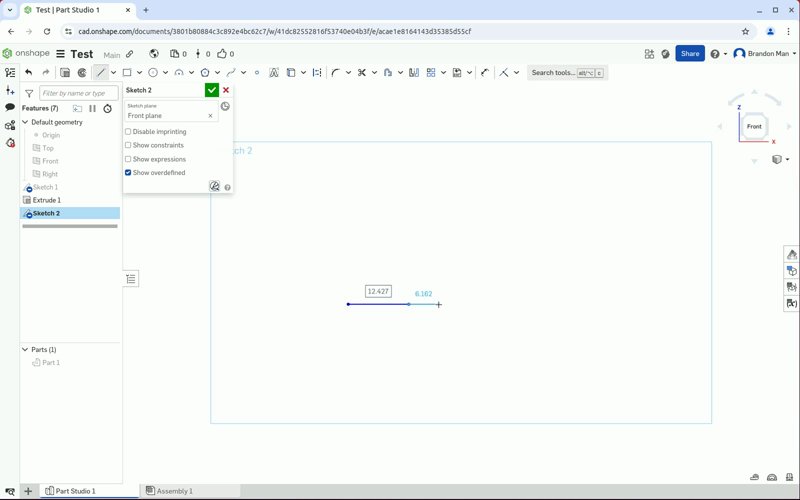
mouse_move(408, 268)
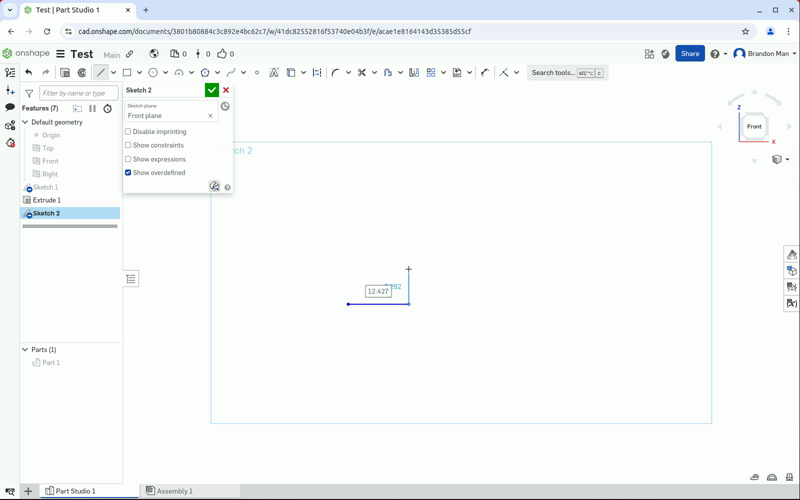
click(408, 268)
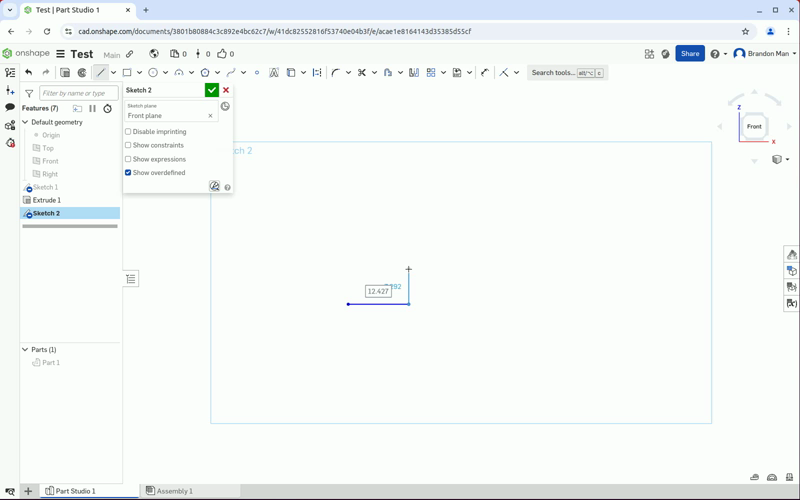
key_up(shift)
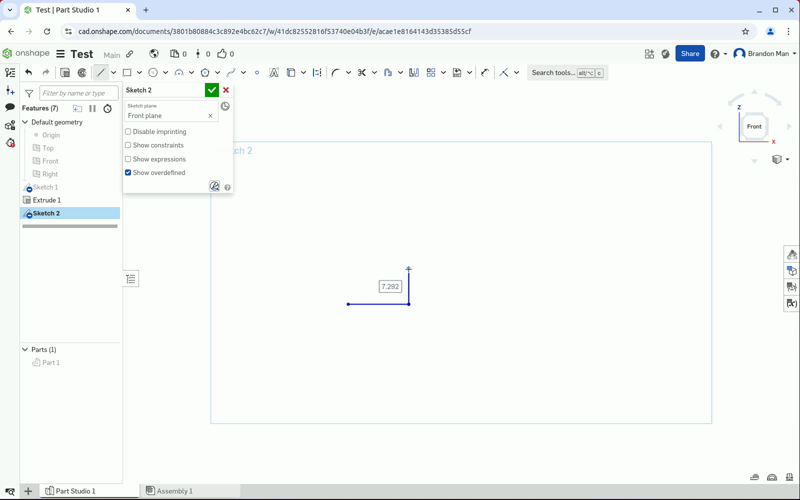
key_down(shift)
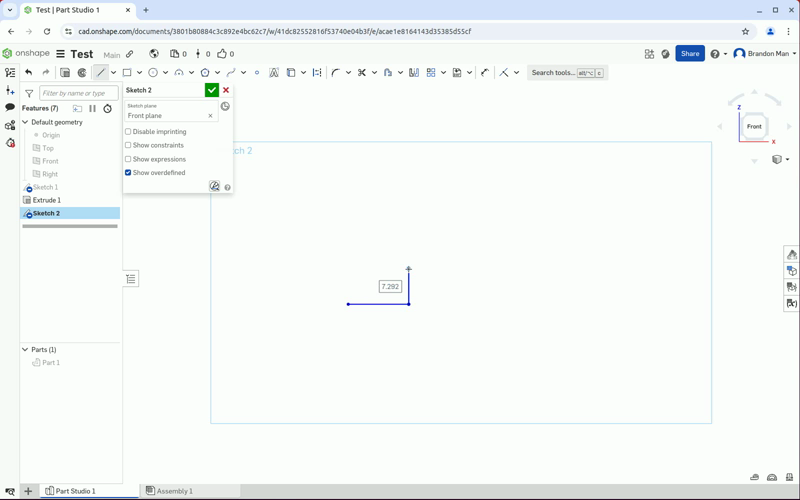
mouse_move(438, 268)
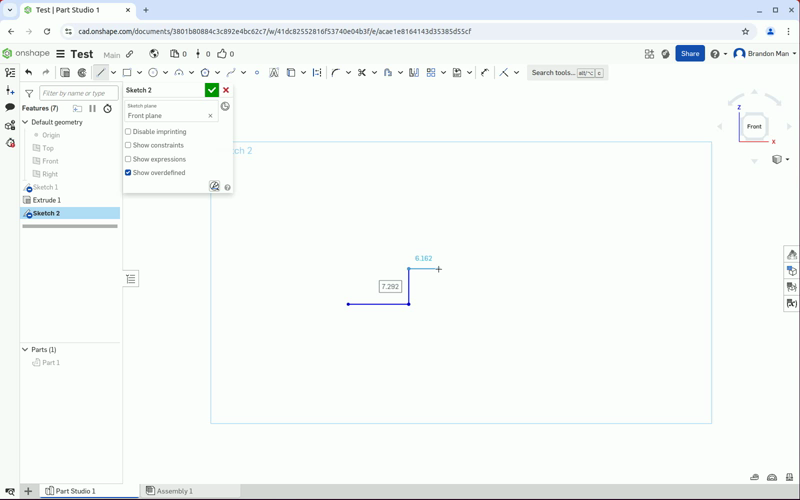
mouse_move(401, 268)
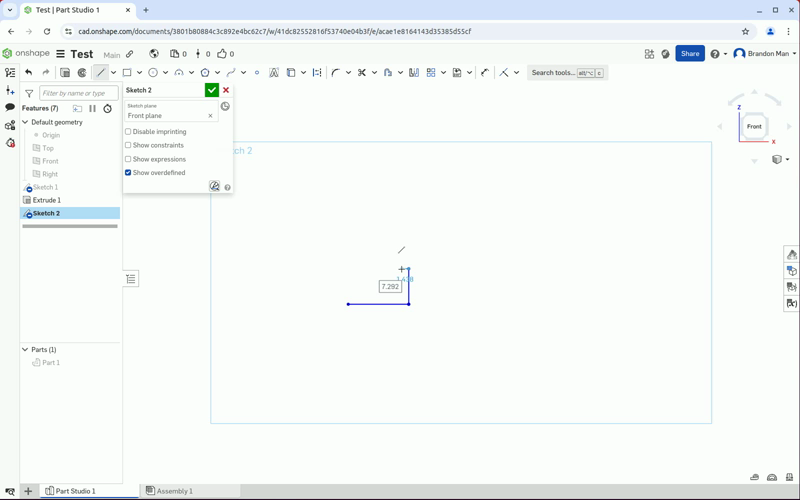
scroll(6)
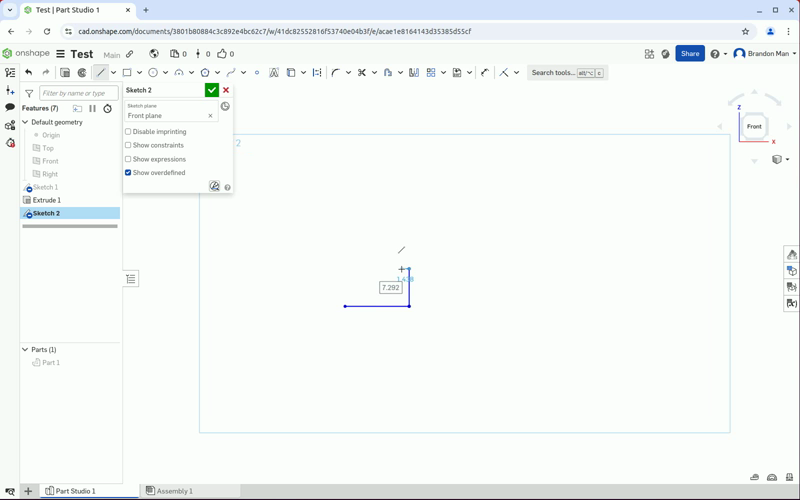
scroll(6)
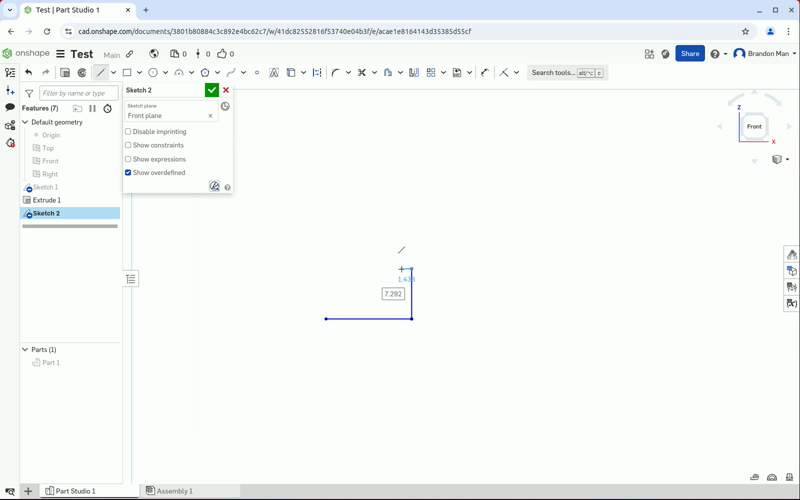
scroll(6)
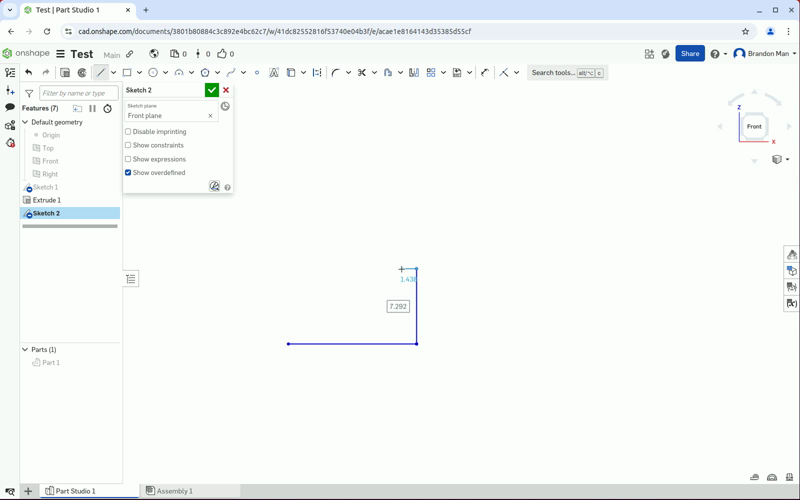
scroll(6)
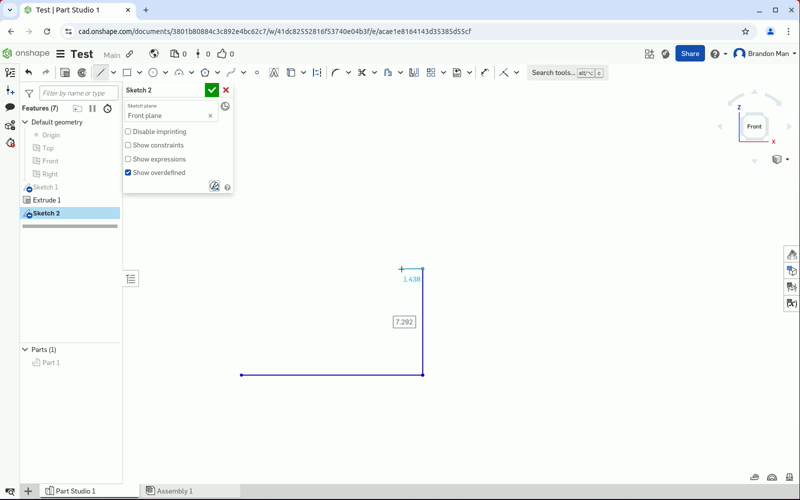
scroll(6)
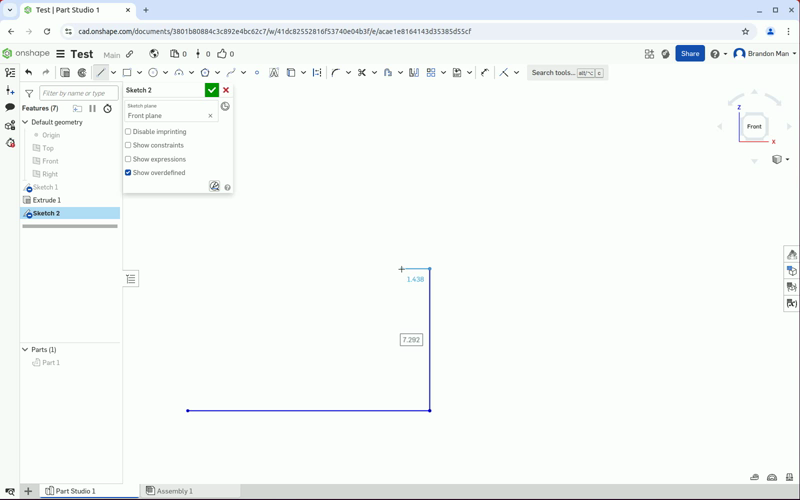
scroll(6)
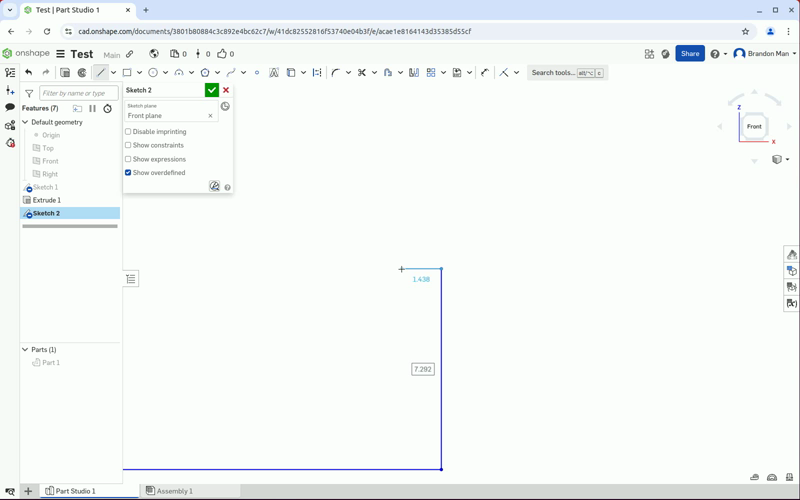
scroll(6)
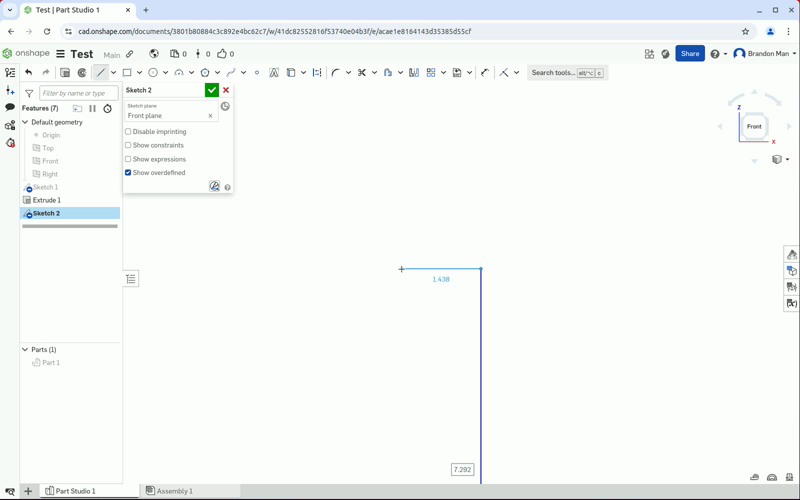
click(401, 268)
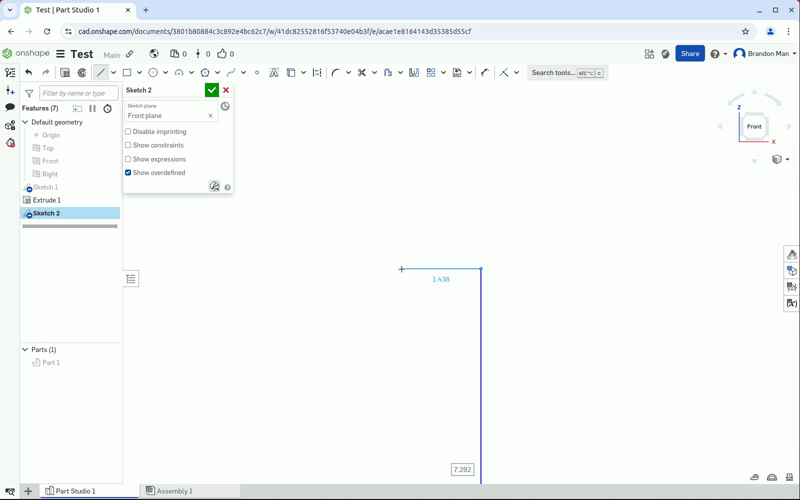
scroll(-6)
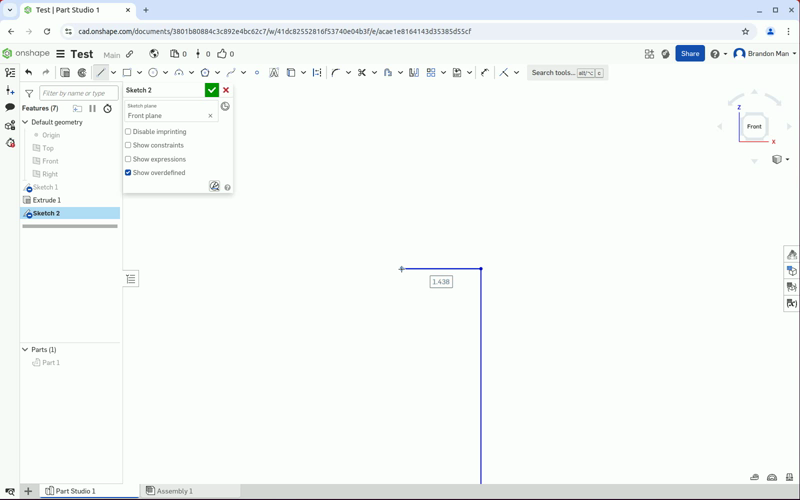
scroll(-6)
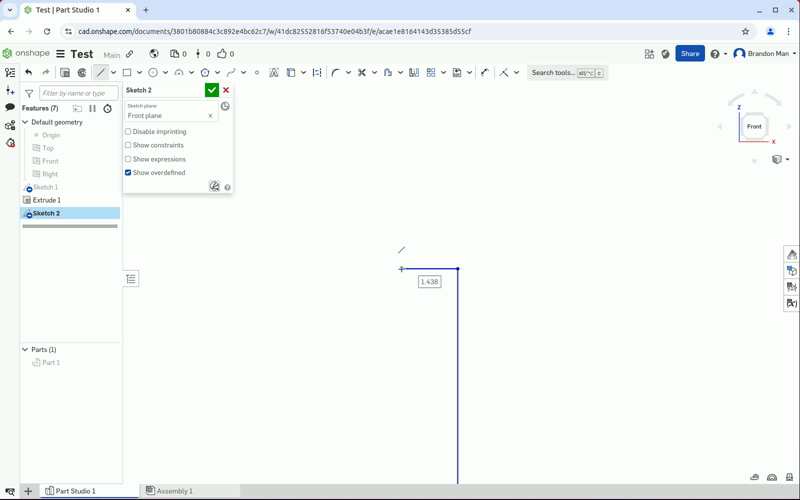
scroll(-6)
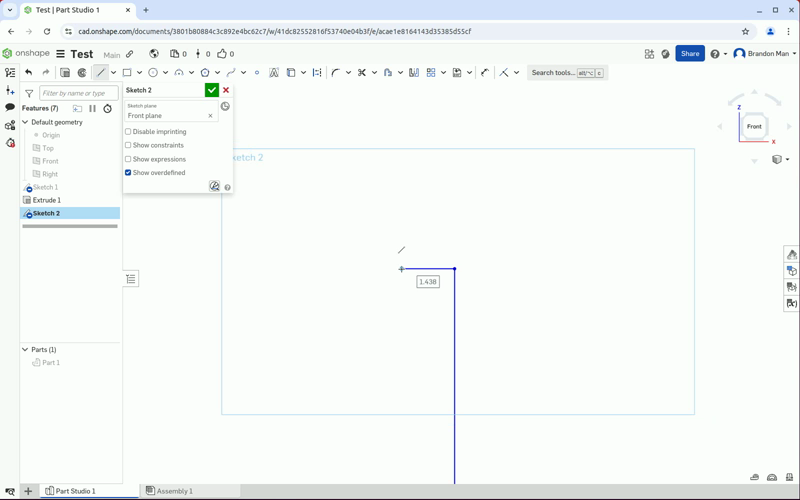
scroll(-6)
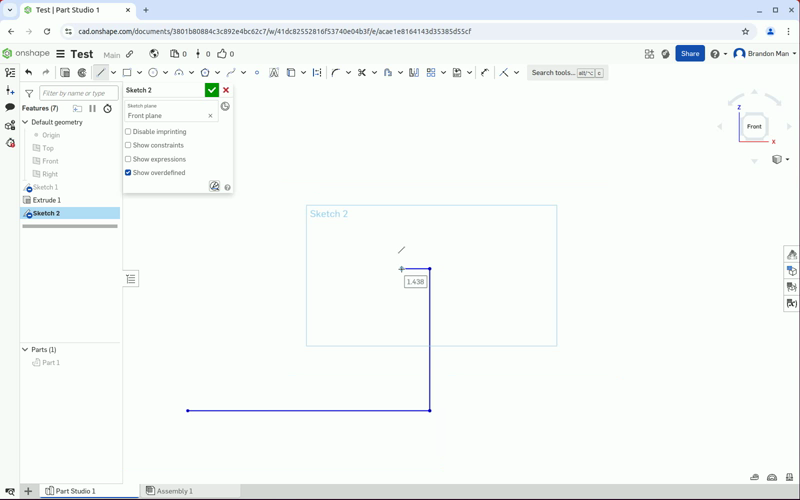
scroll(-6)
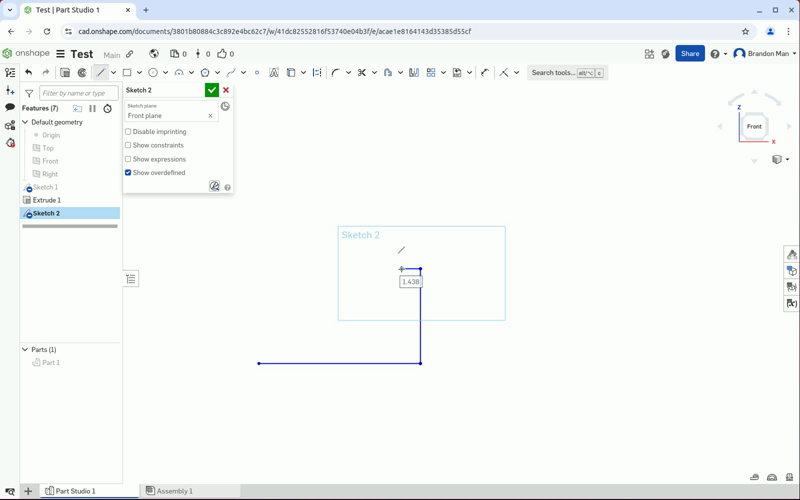
scroll(-6)
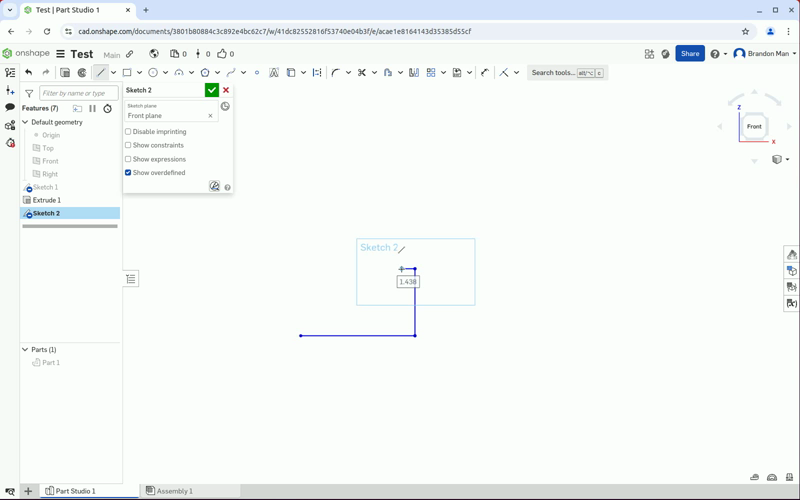
scroll(-6)
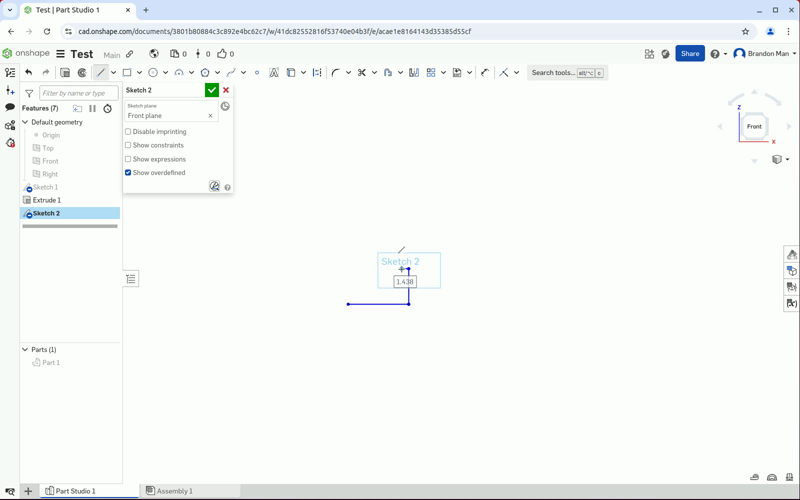
key_up(shift)
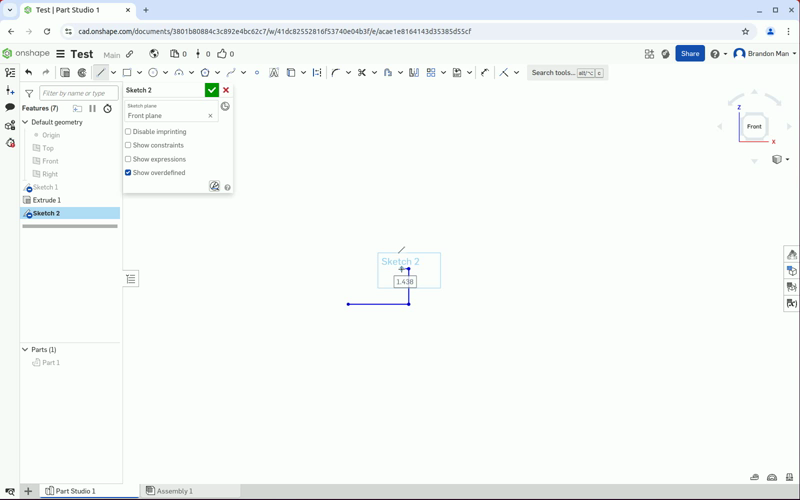
key_down(shift)
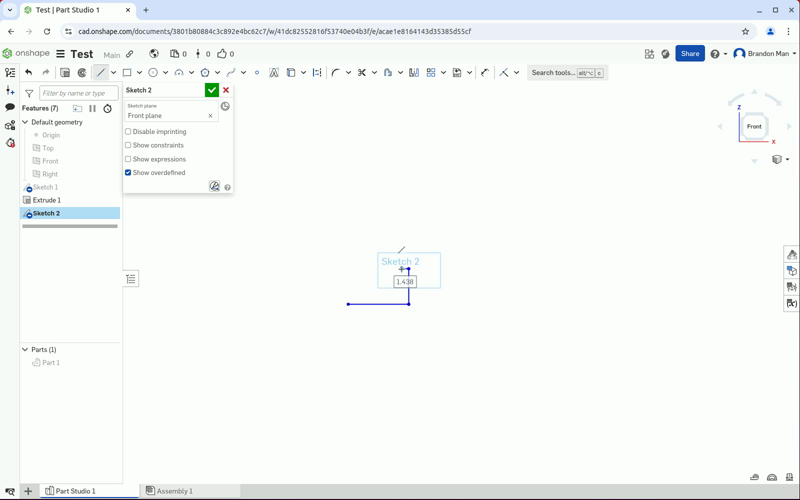
mouse_move(431, 268)
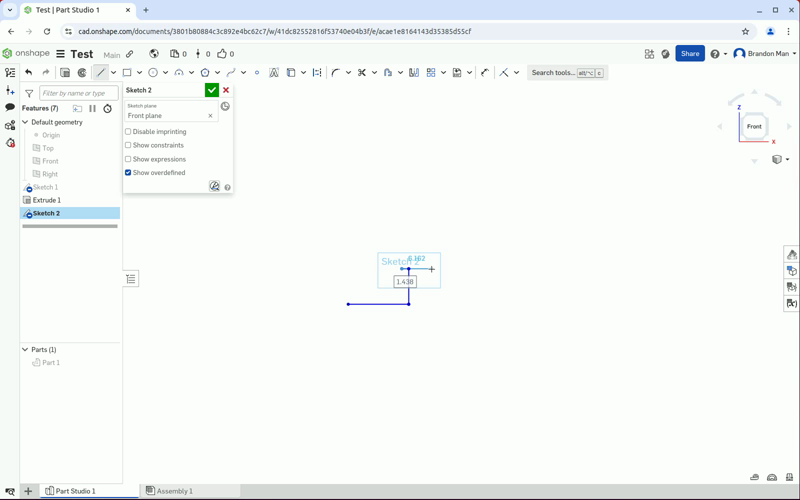
mouse_move(401, 297)
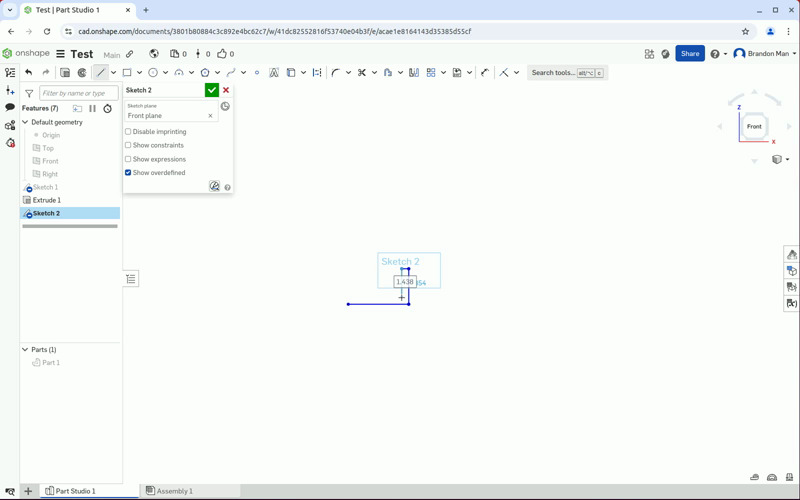
click(401, 297)
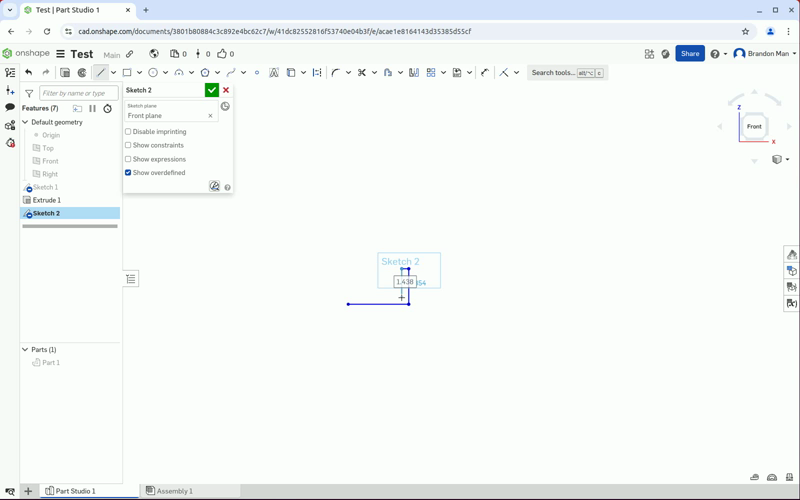
key_up(shift)
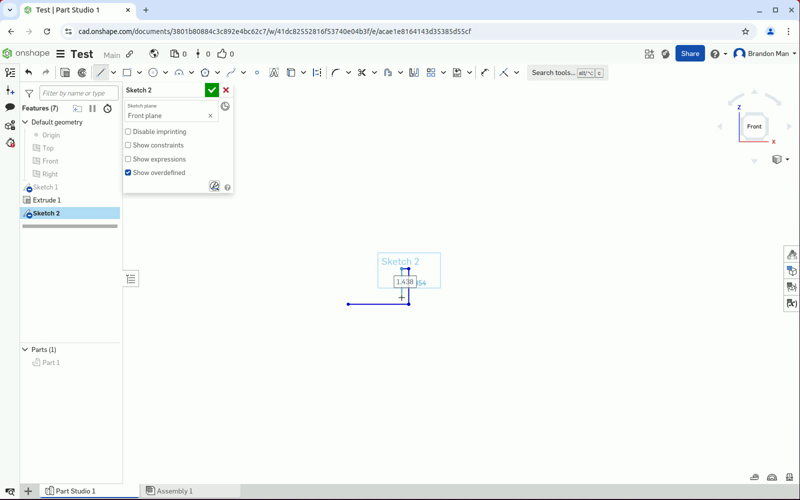
key_down(shift)
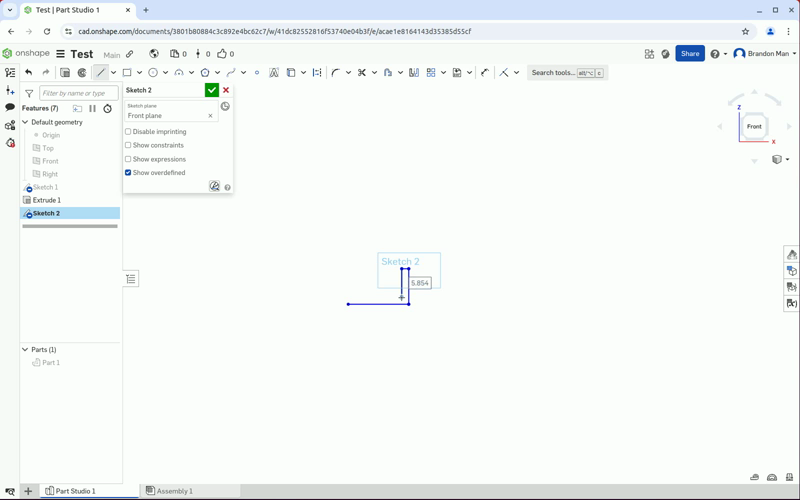
mouse_move(431, 297)
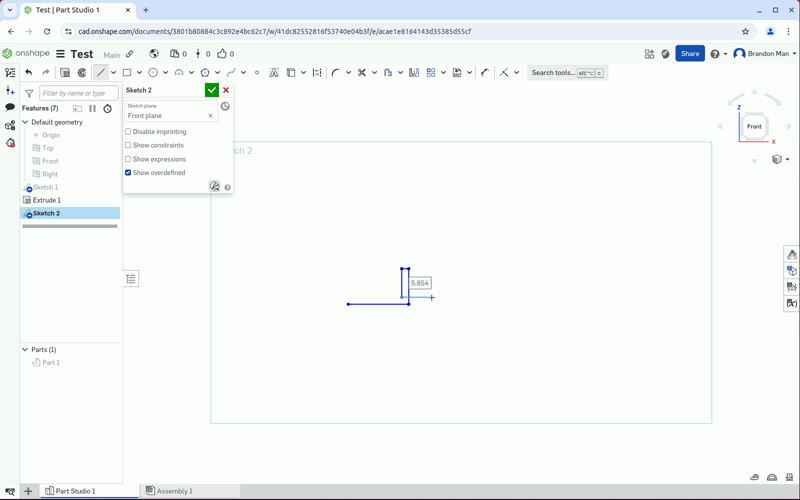
mouse_move(355, 297)
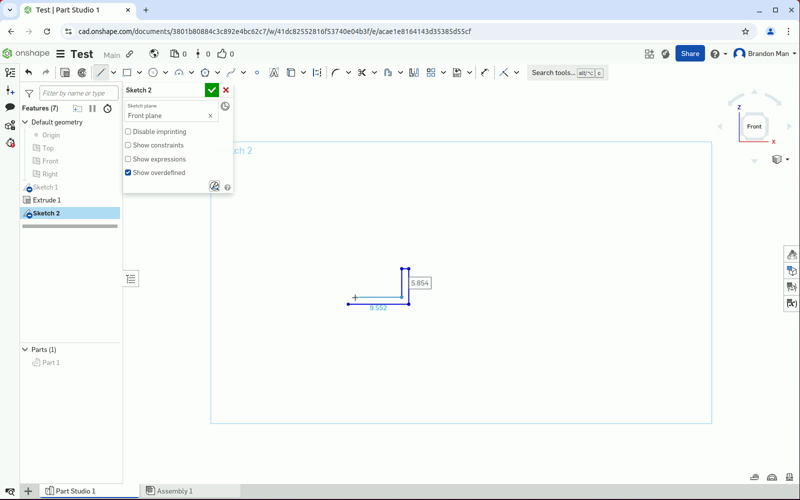
click(355, 297)
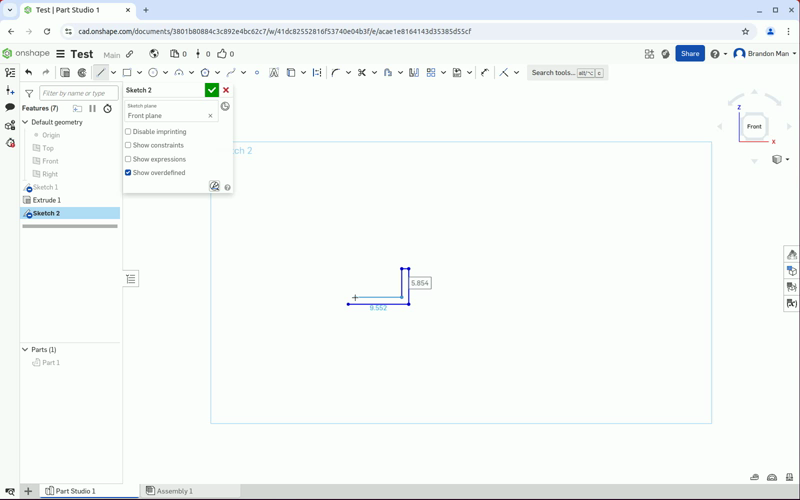
key_up(shift)
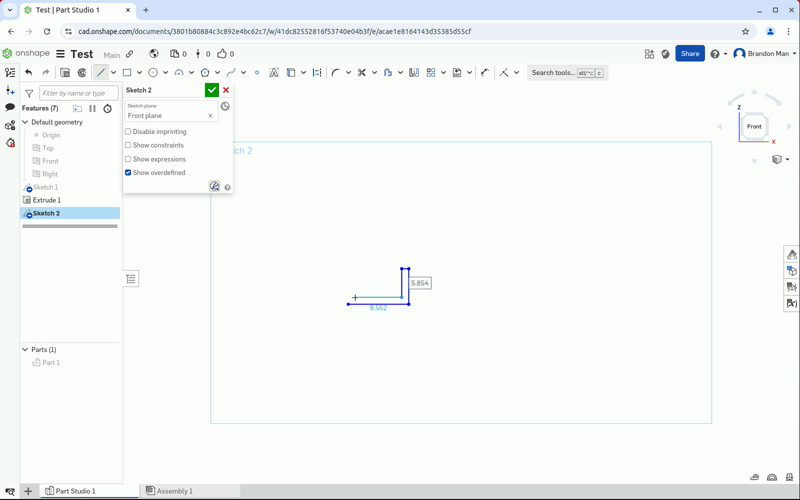
key_down(shift)
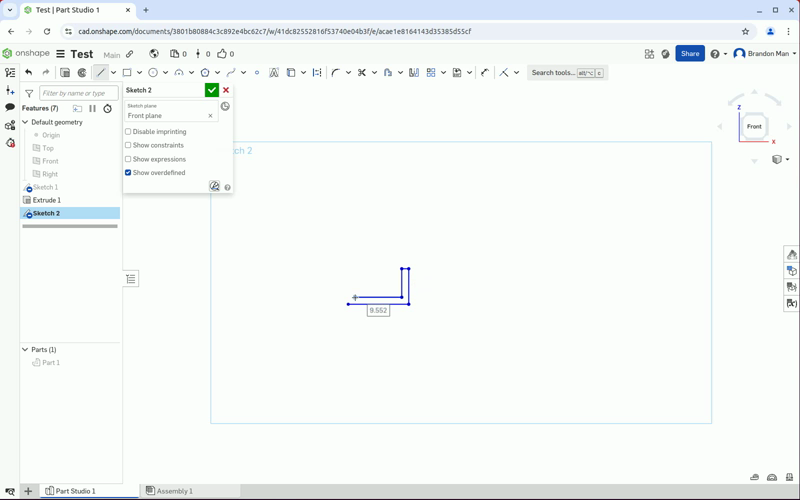
mouse_move(385, 297)
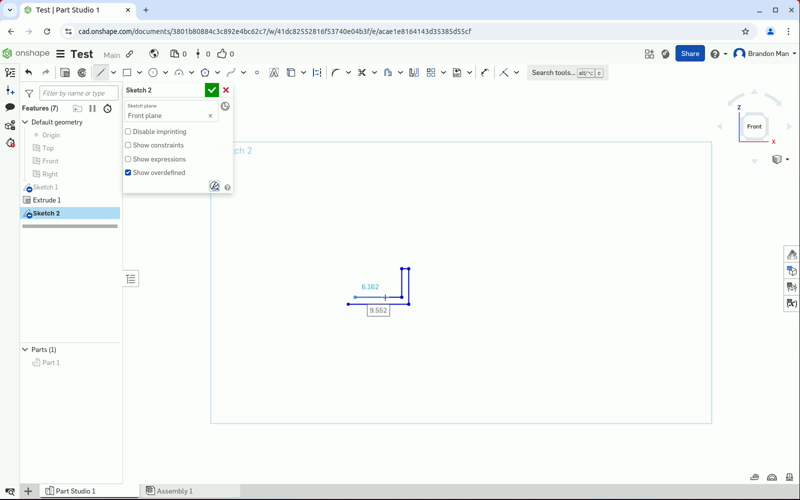
mouse_move(355, 268)
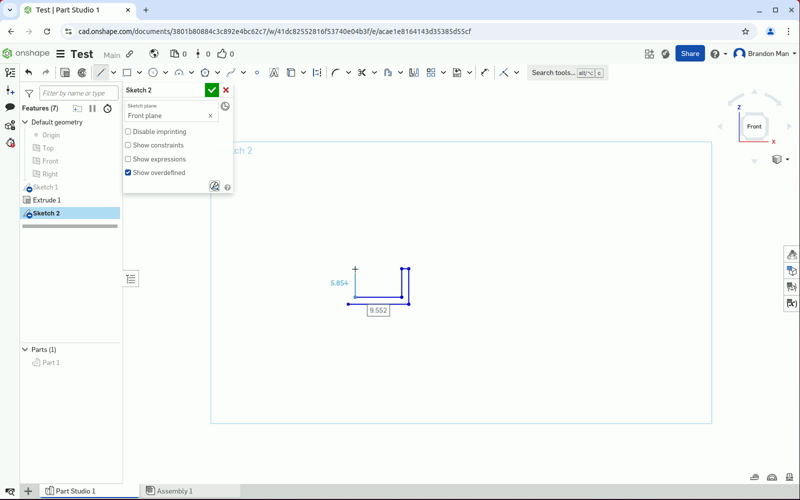
click(355, 268)
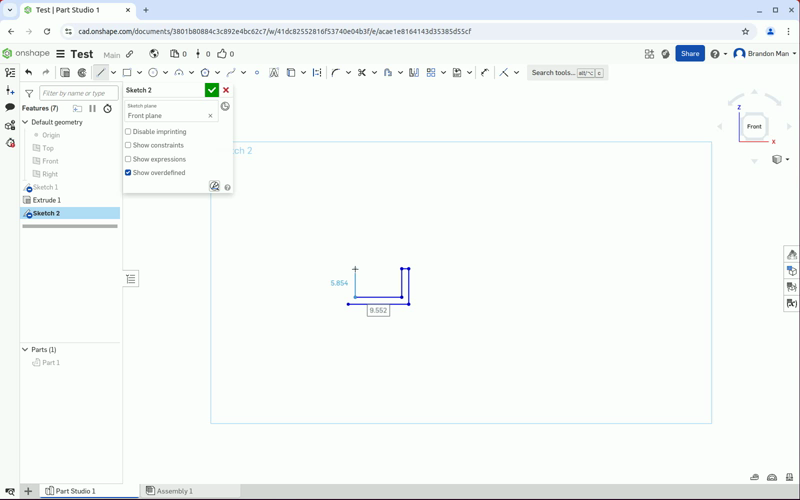
key_up(shift)
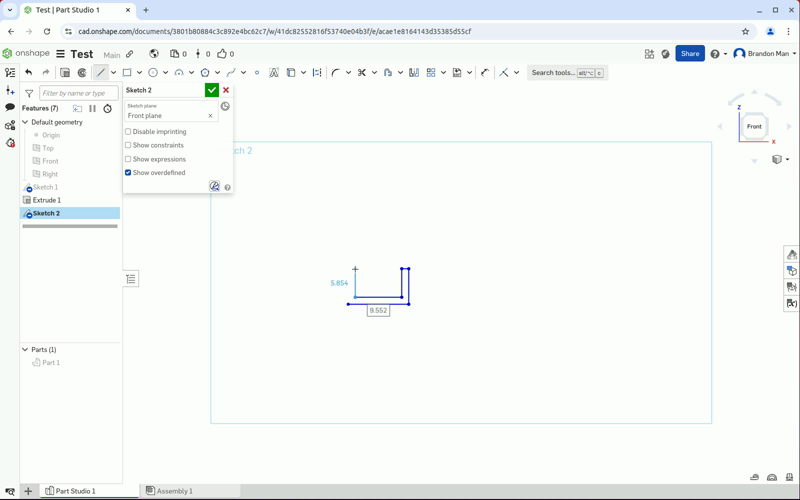
key_down(shift)
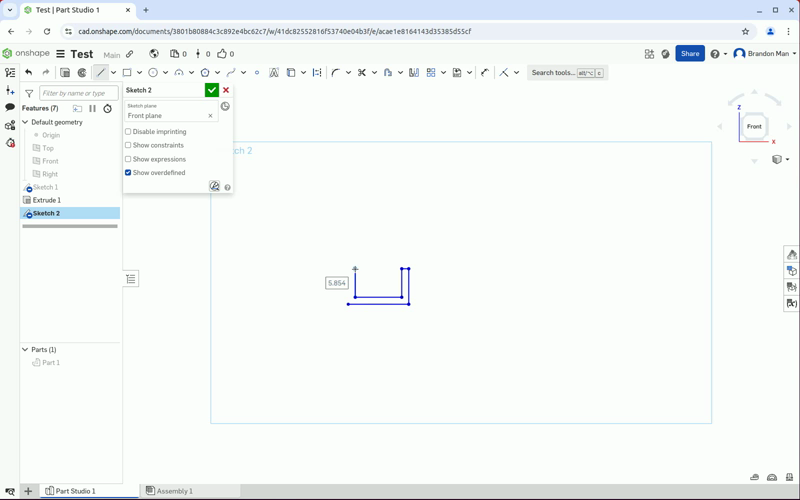
mouse_move(385, 268)
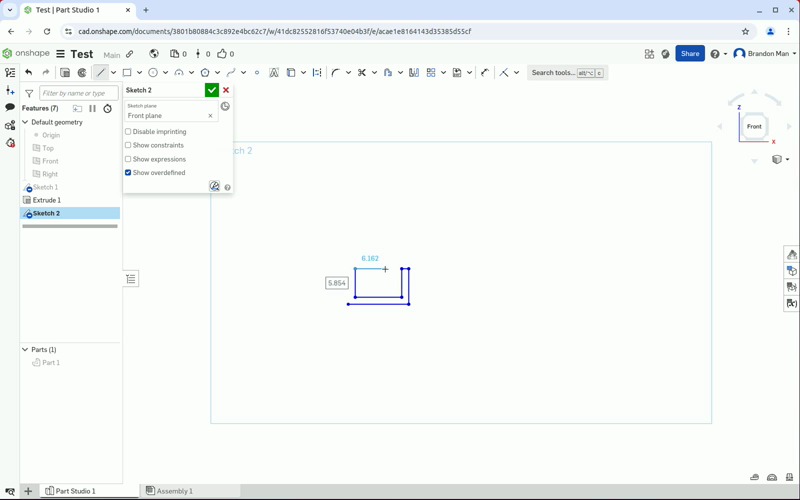
mouse_move(348, 268)
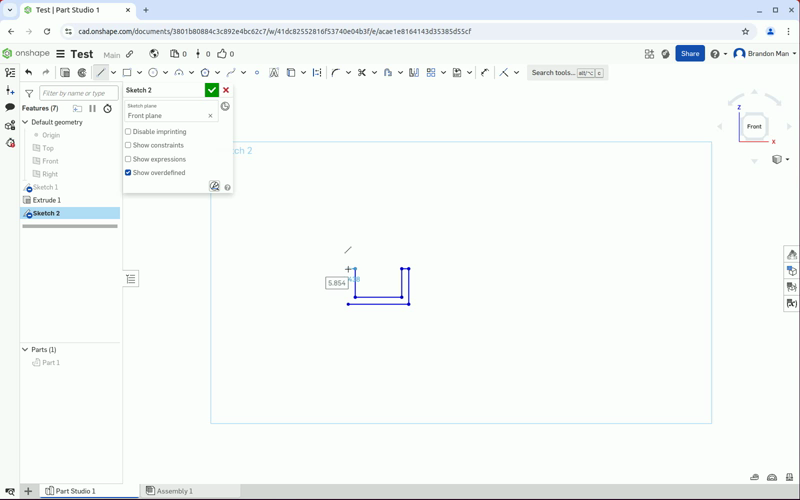
scroll(6)
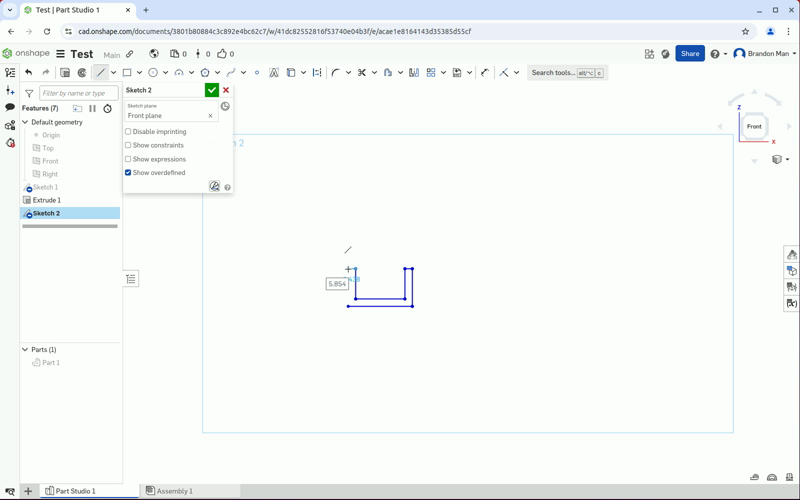
scroll(6)
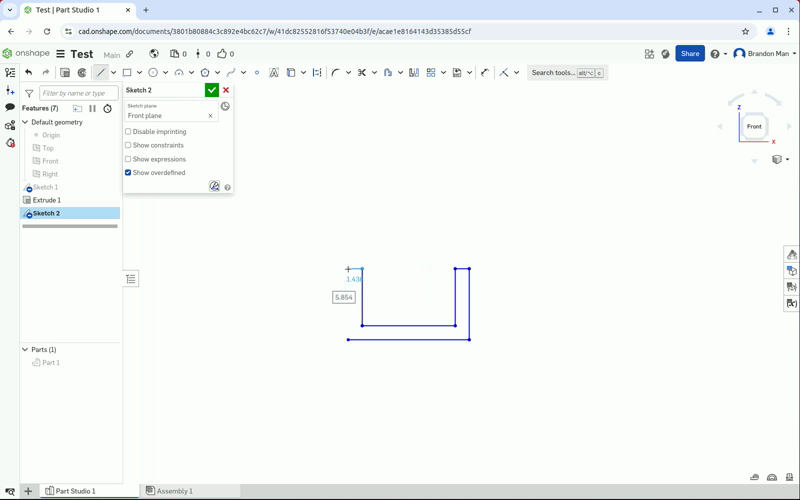
scroll(6)
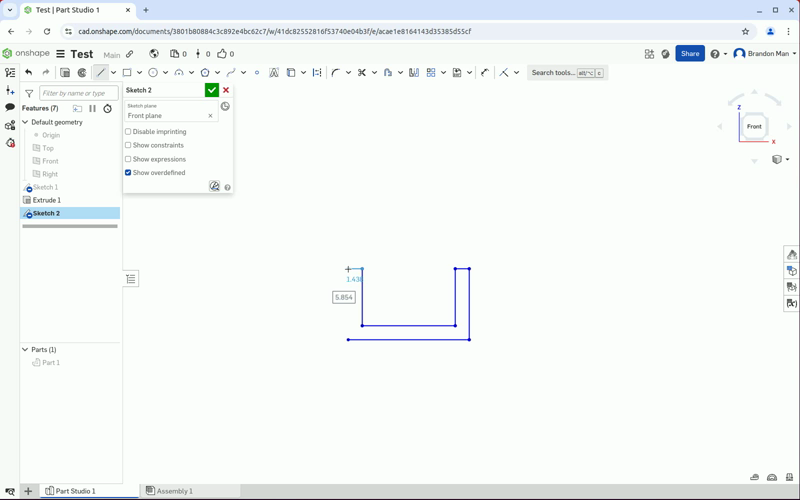
scroll(6)
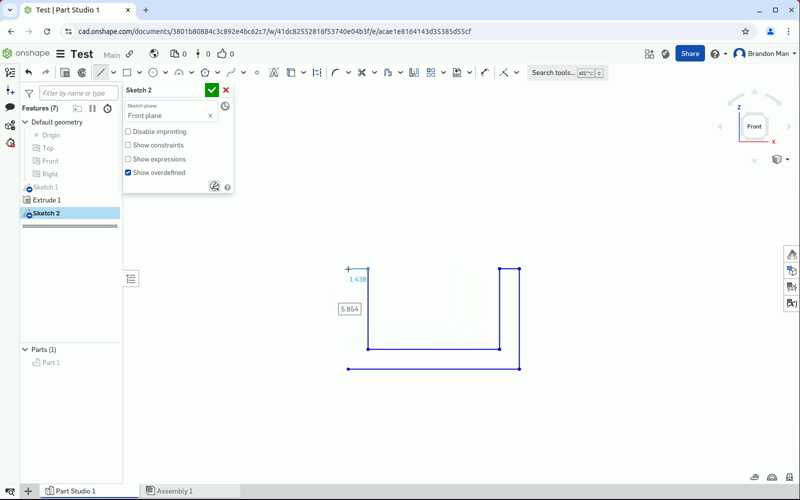
scroll(6)
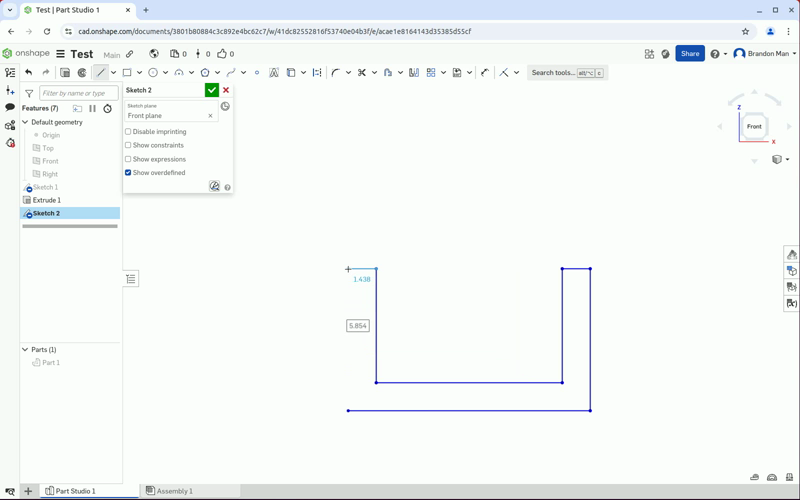
scroll(6)
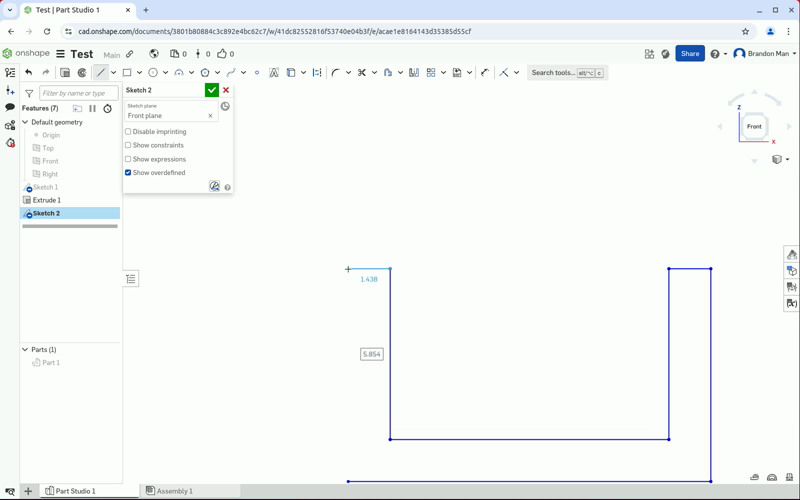
scroll(6)
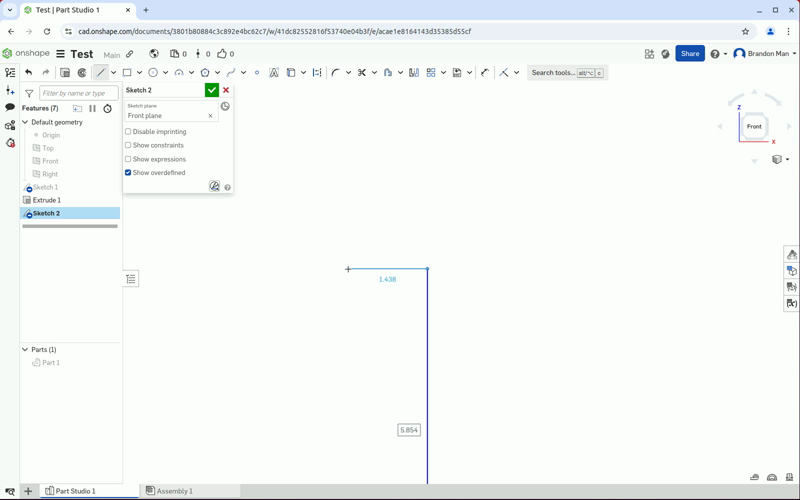
click(348, 268)
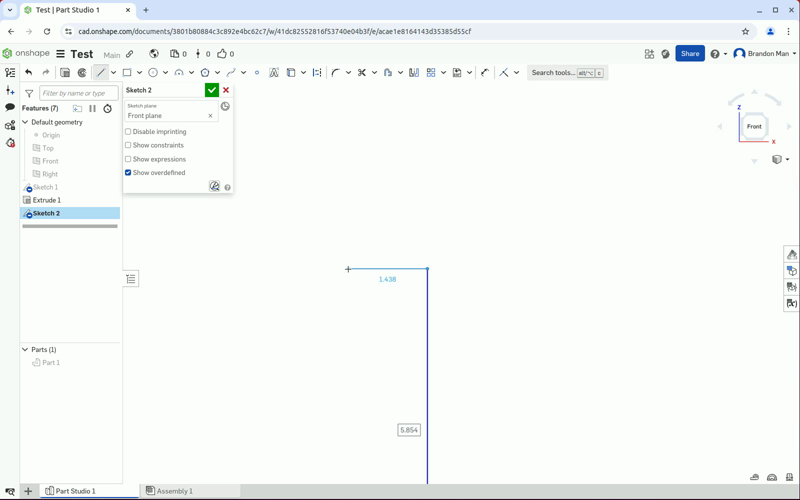
scroll(-6)
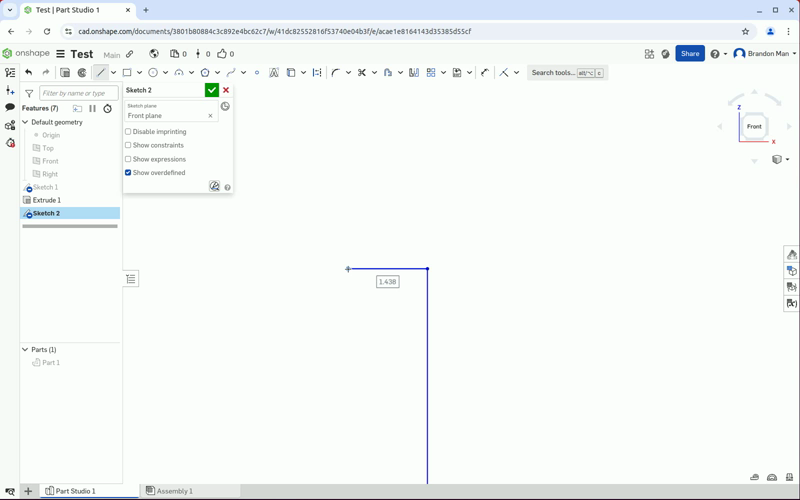
scroll(-6)
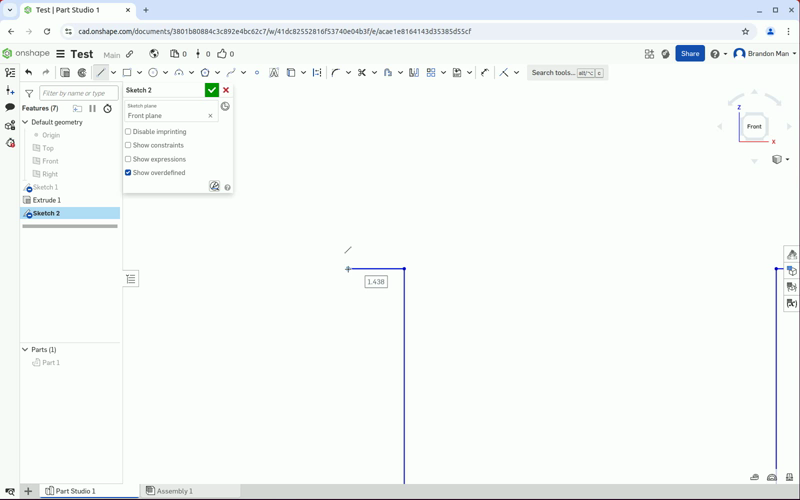
scroll(-6)
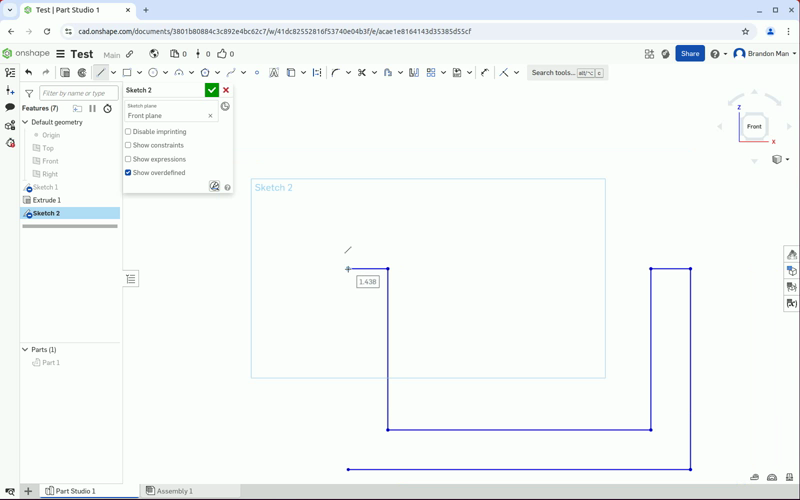
scroll(-6)
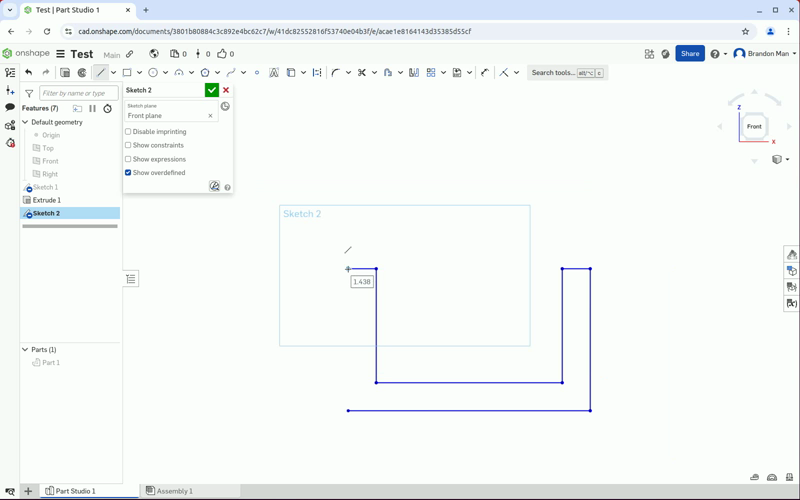
scroll(-6)
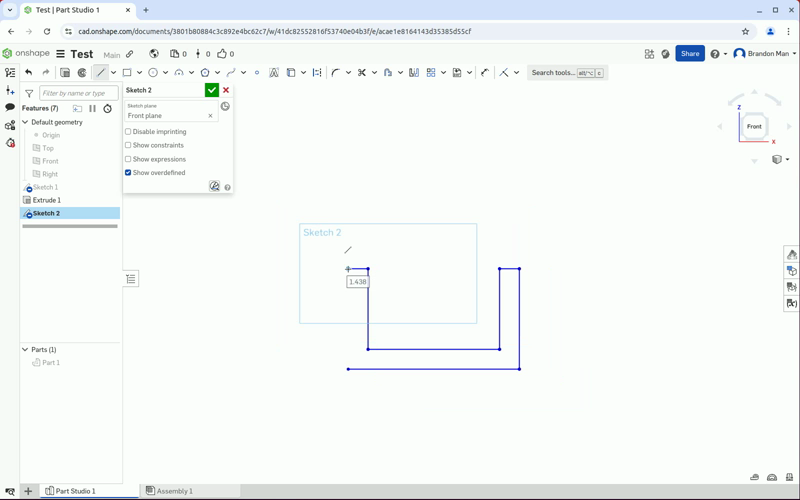
scroll(-6)
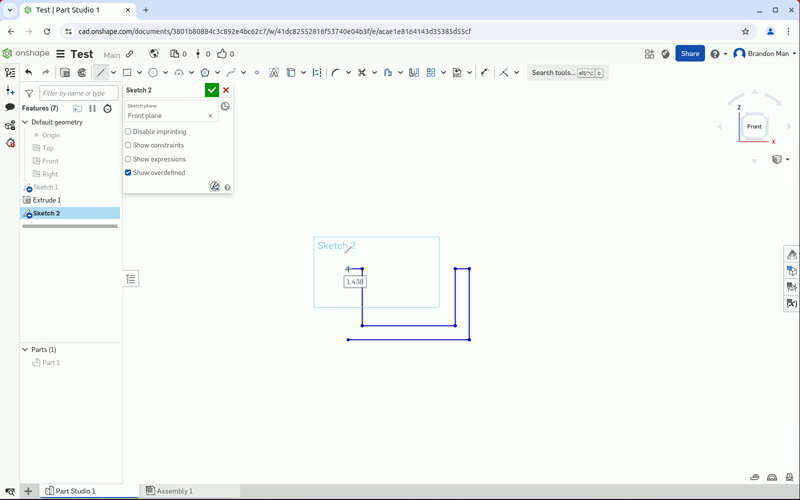
scroll(-6)
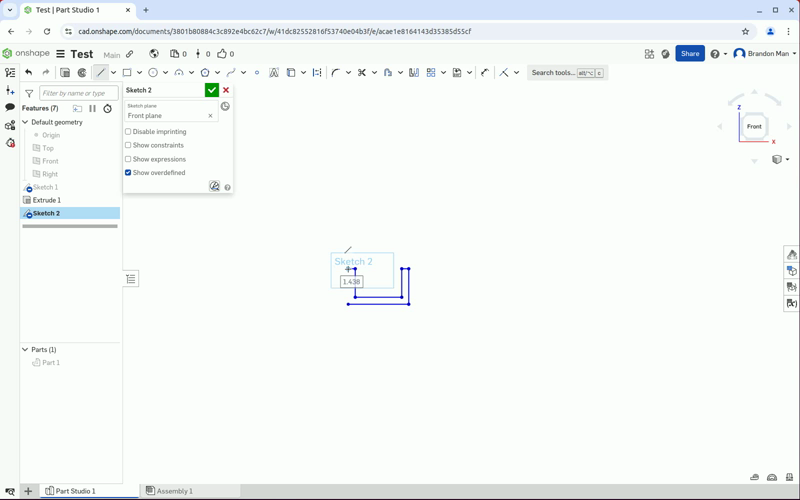
key_up(shift)
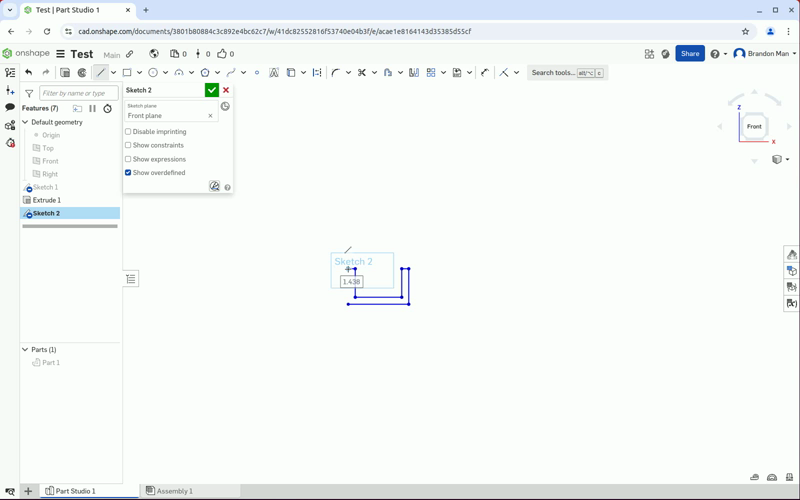
mouse_move(378, 268)
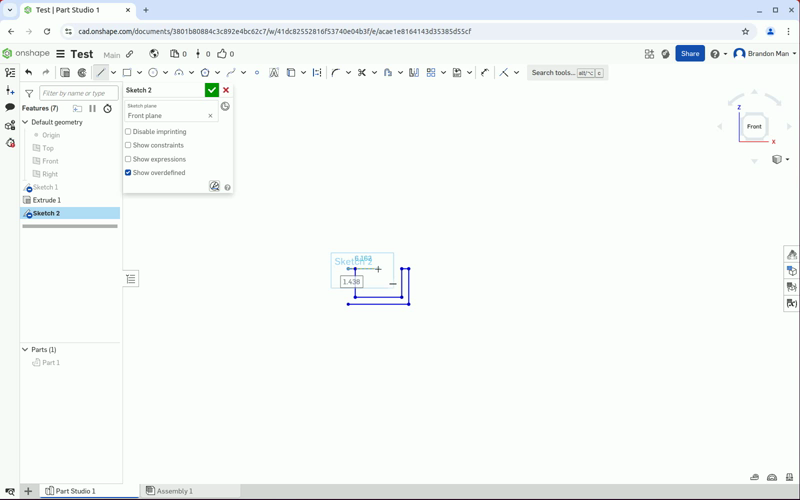
key_down(shift)
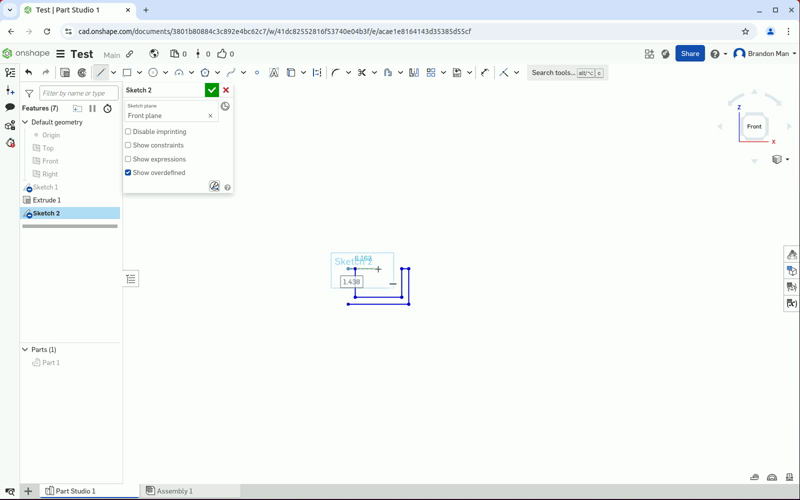
mouse_move(348, 304)
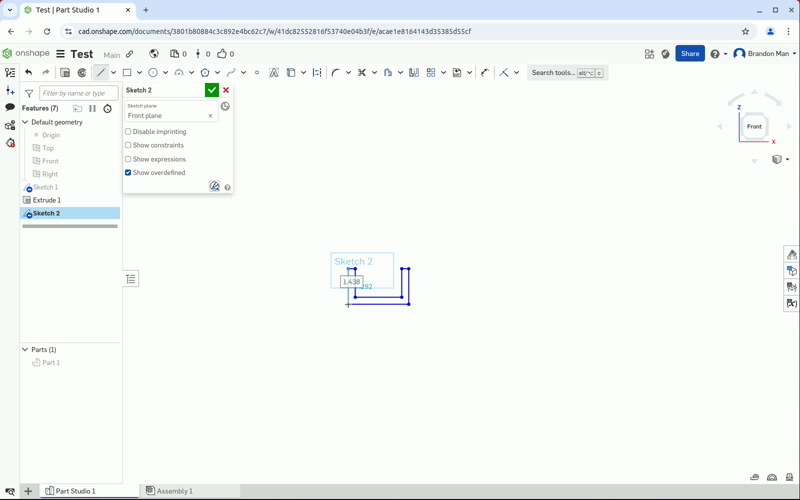
key_up(shift)
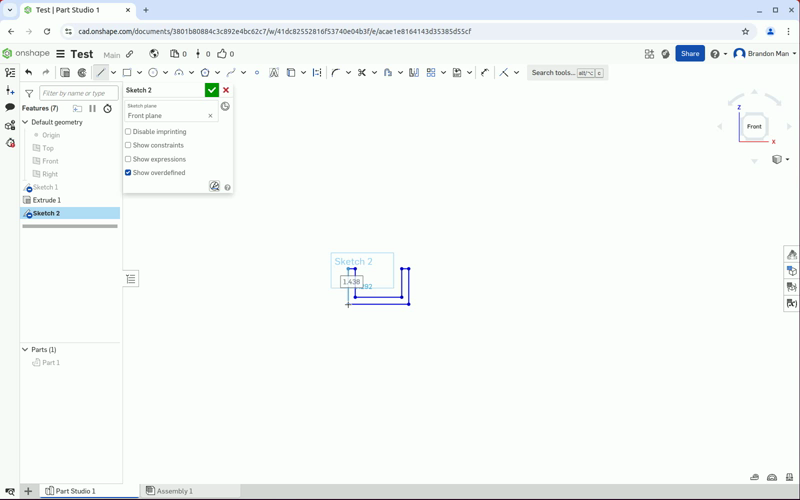
click(348, 304)
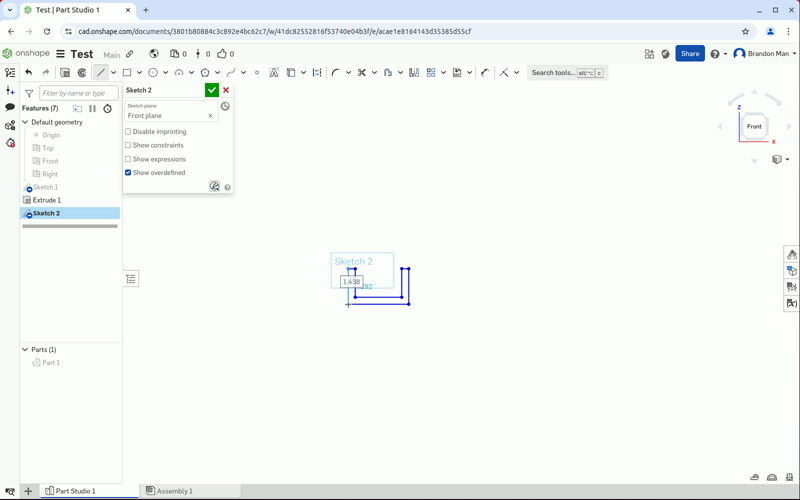
key(esc)
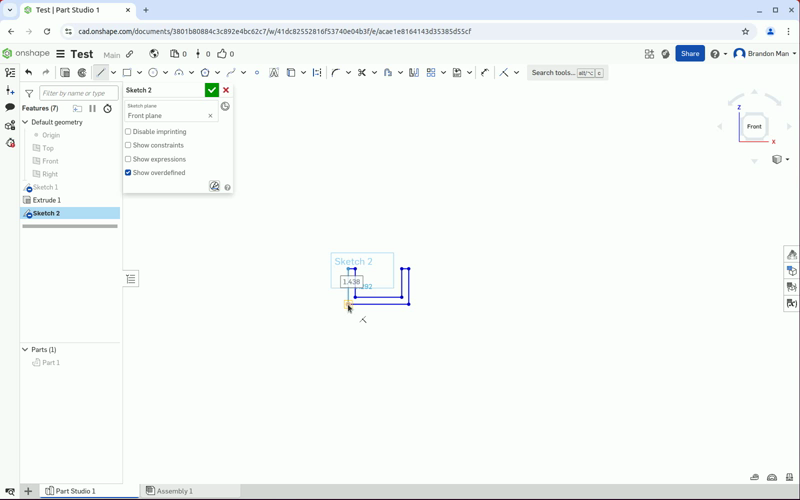
mouse_move(370, 299)
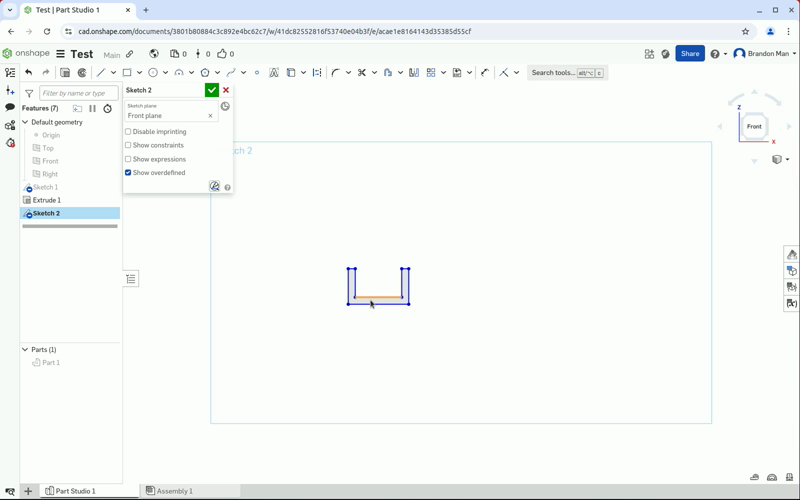
scroll(6)
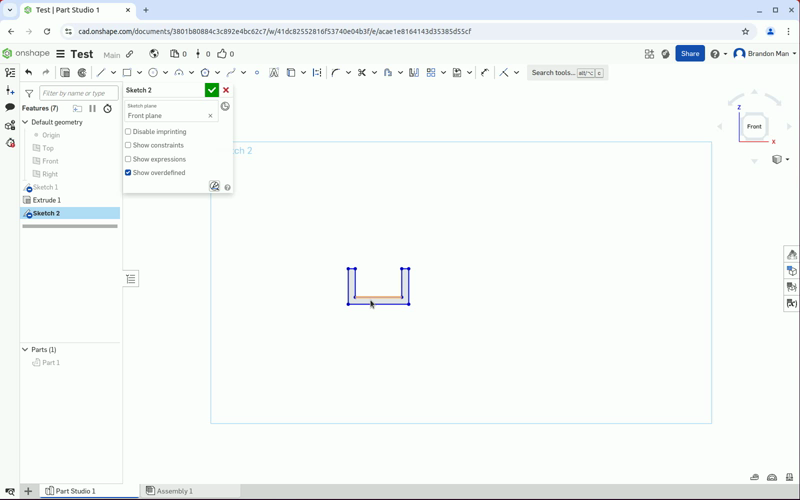
scroll(6)
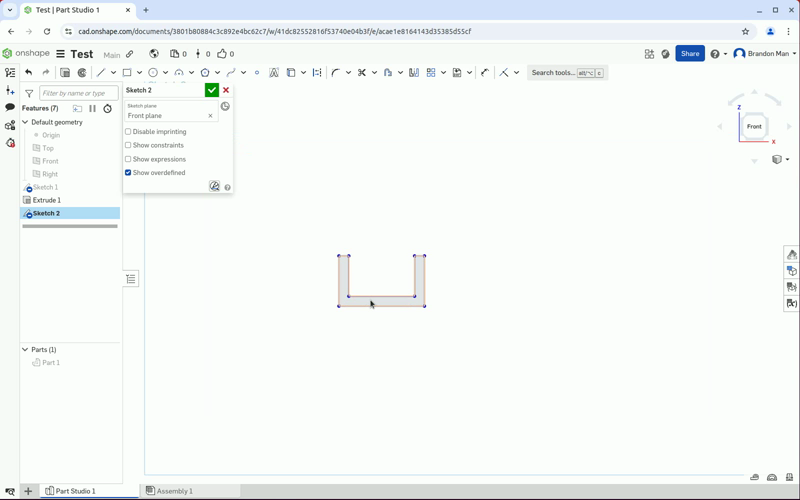
scroll(6)
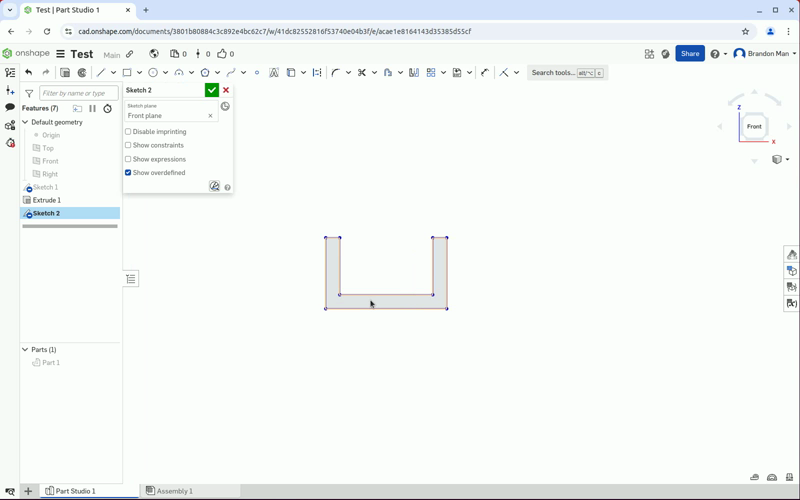
scroll(6)
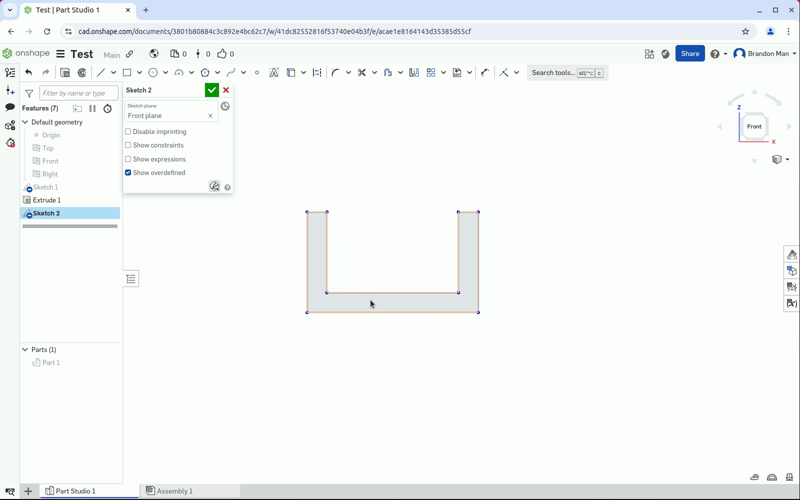
scroll(6)
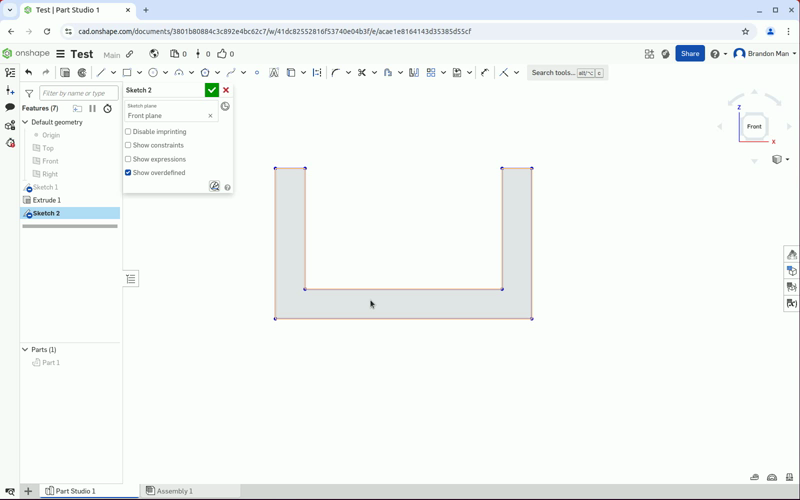
scroll(6)
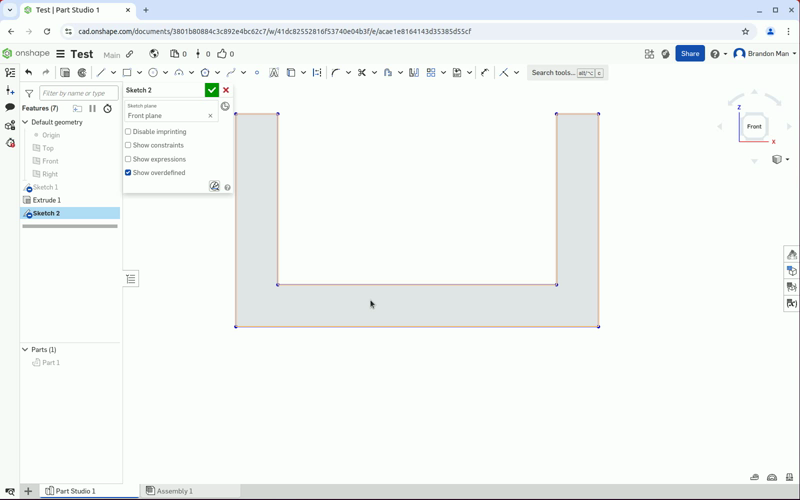
scroll(6)
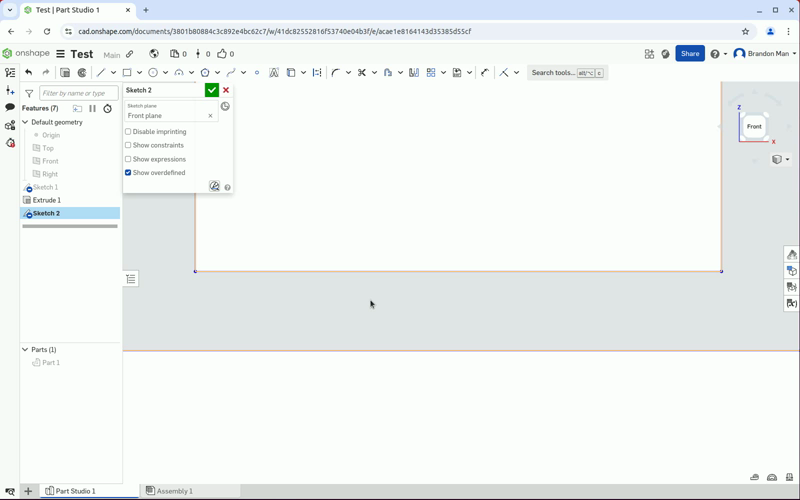
click(370, 299)
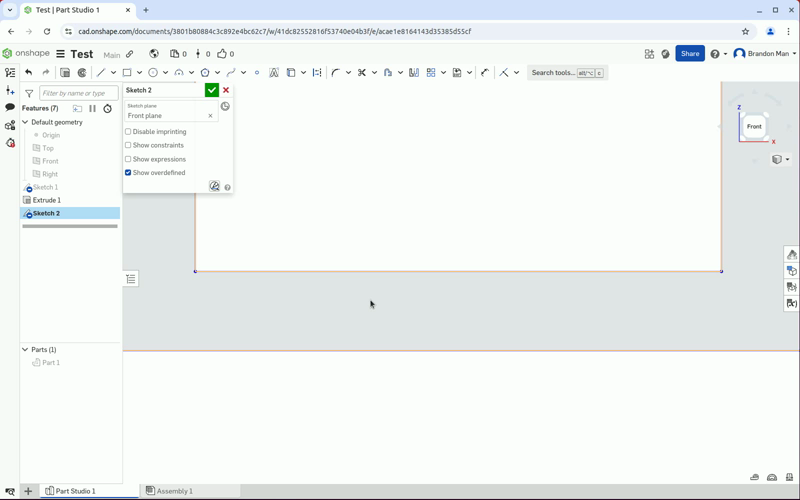
scroll(-6)
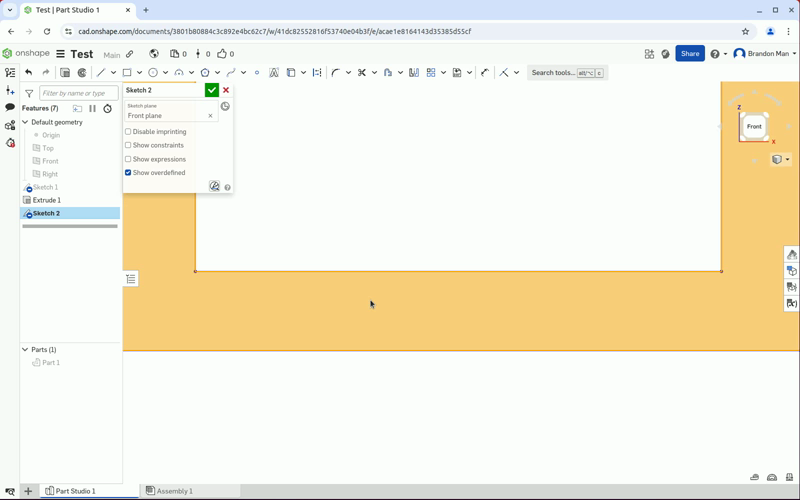
scroll(-6)
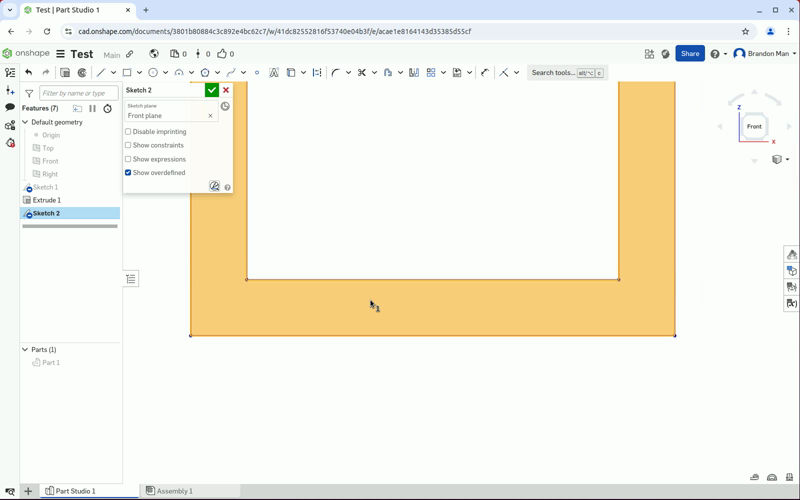
scroll(-6)
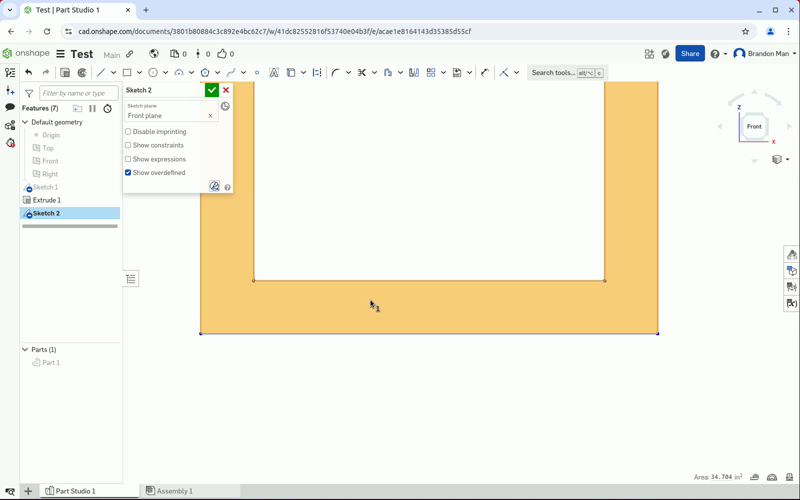
scroll(-6)
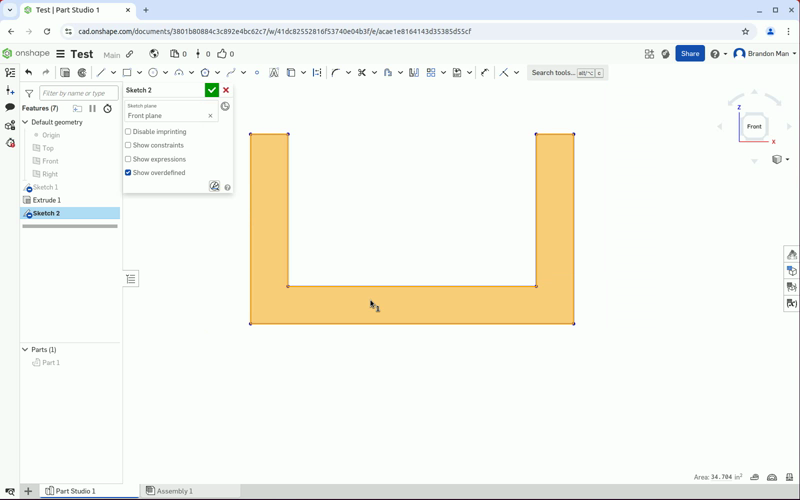
scroll(-6)
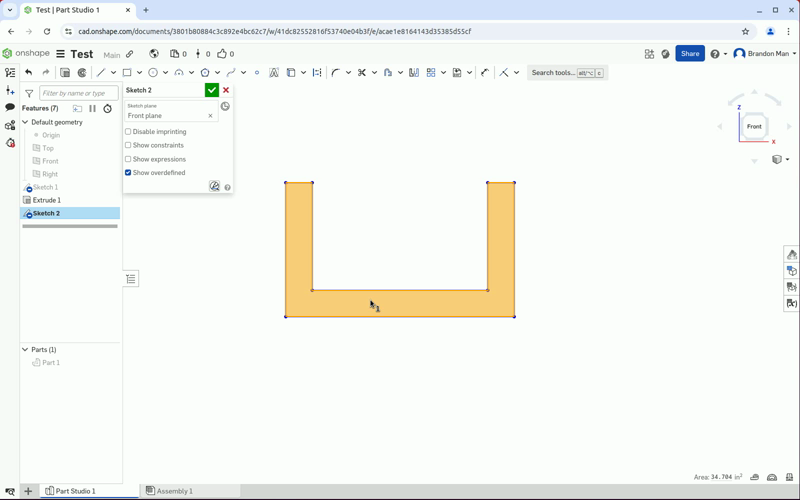
scroll(-6)
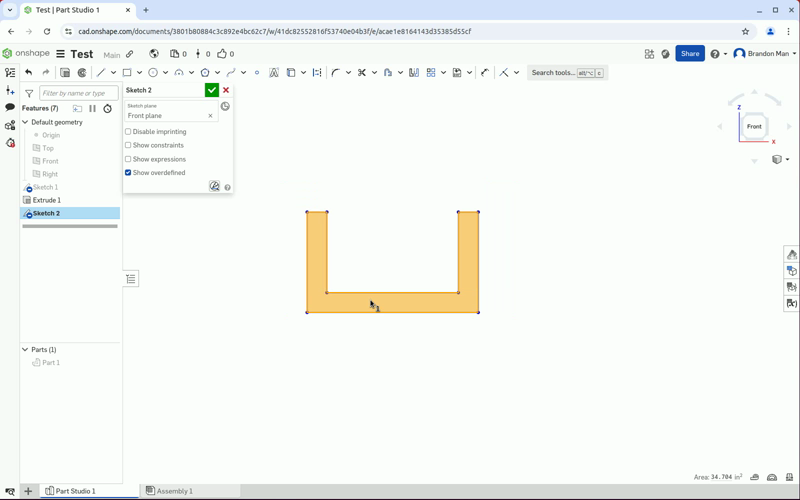
scroll(-6)
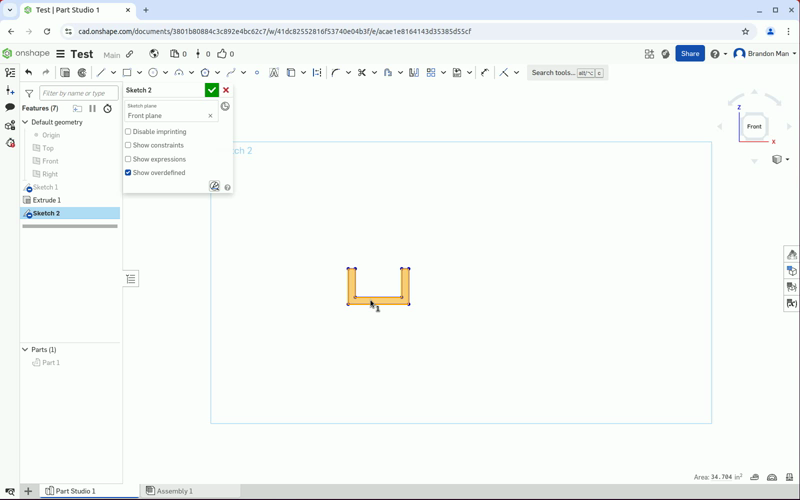
mouse_move(73, 352)
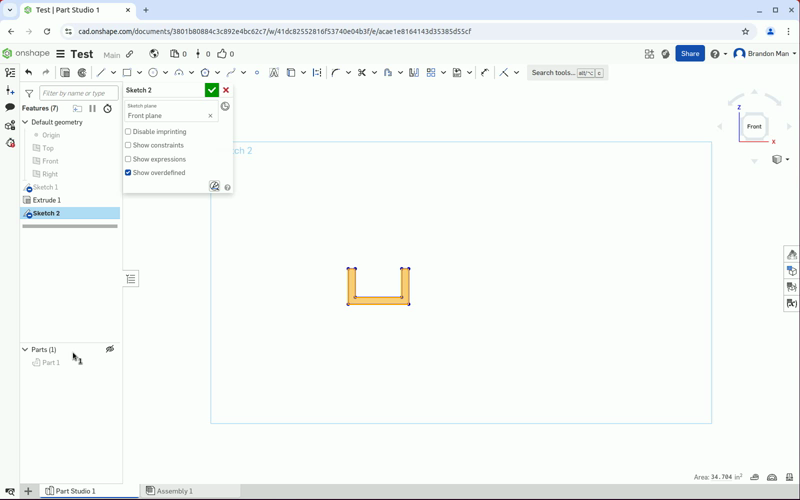
key(shift+y)
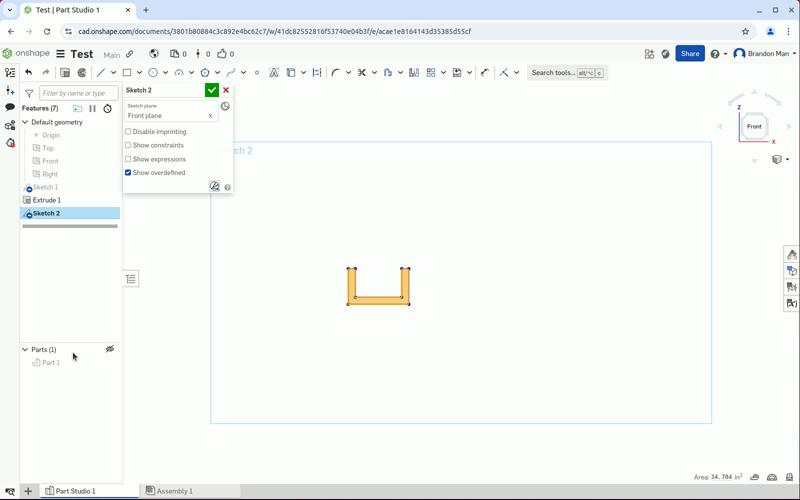
key(shift+e)
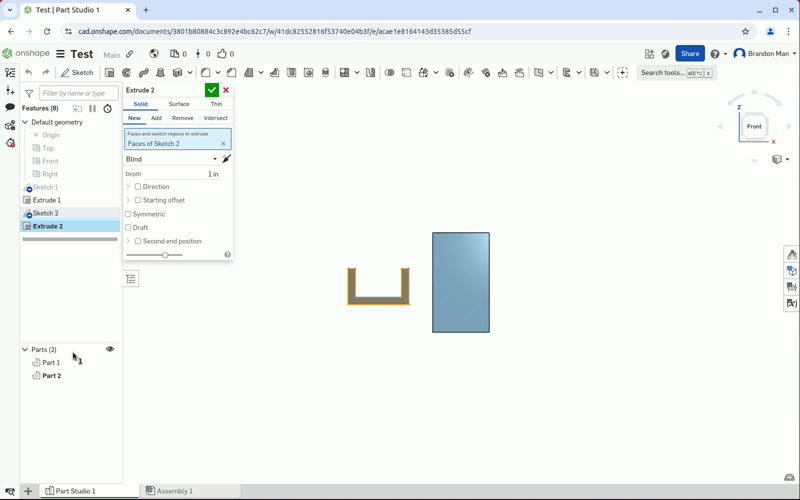
mouse_move(143, 106)
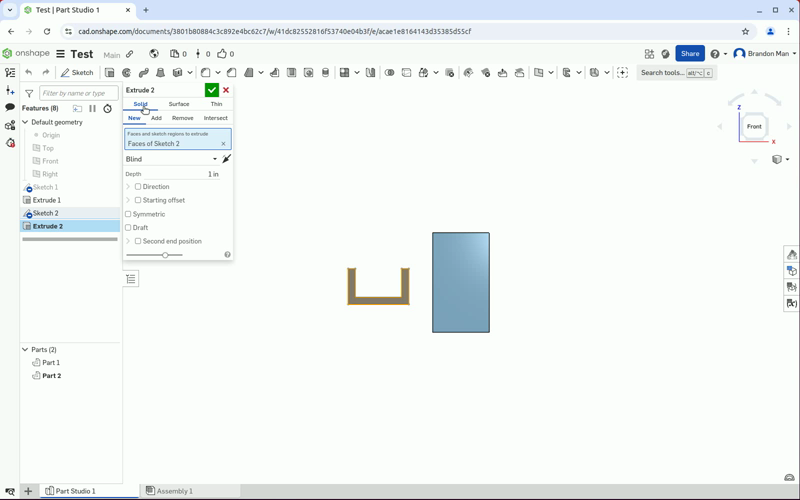
click(143, 106)
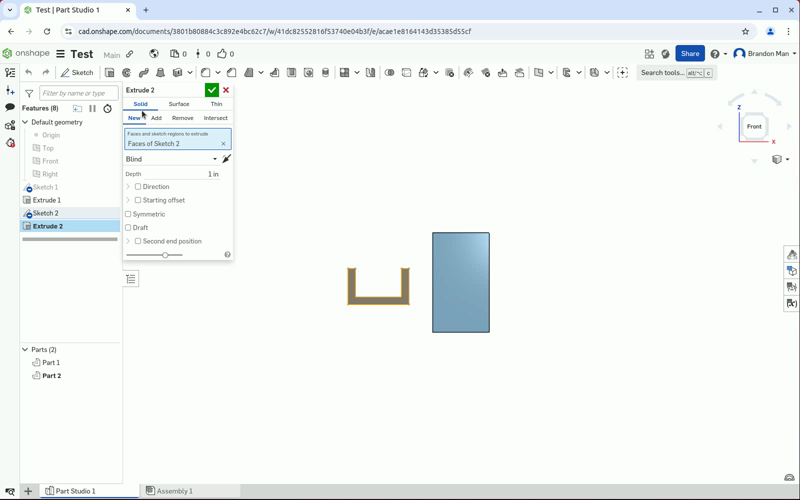
mouse_move(137, 120)
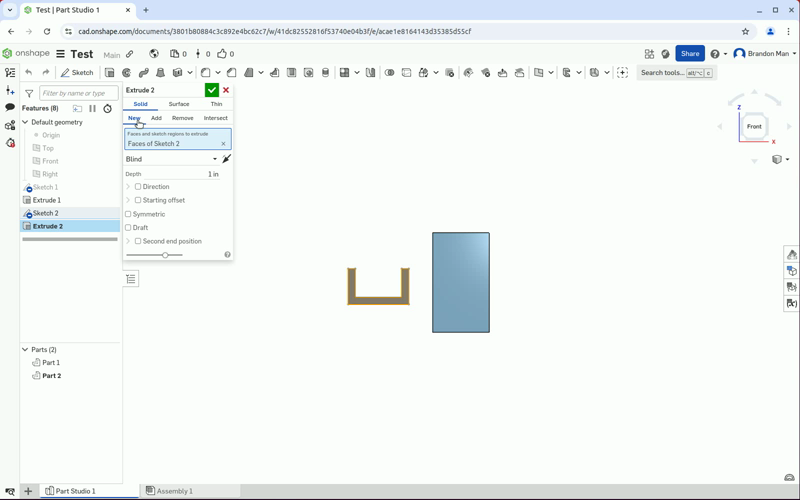
click(137, 120)
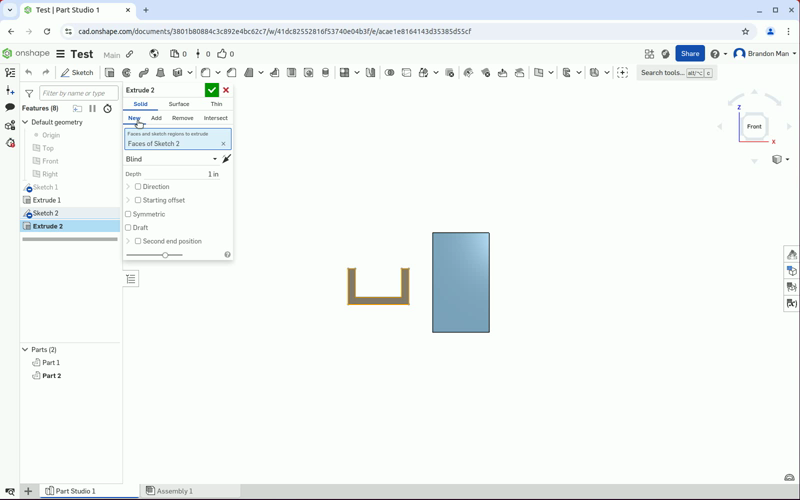
key(tab, 4)
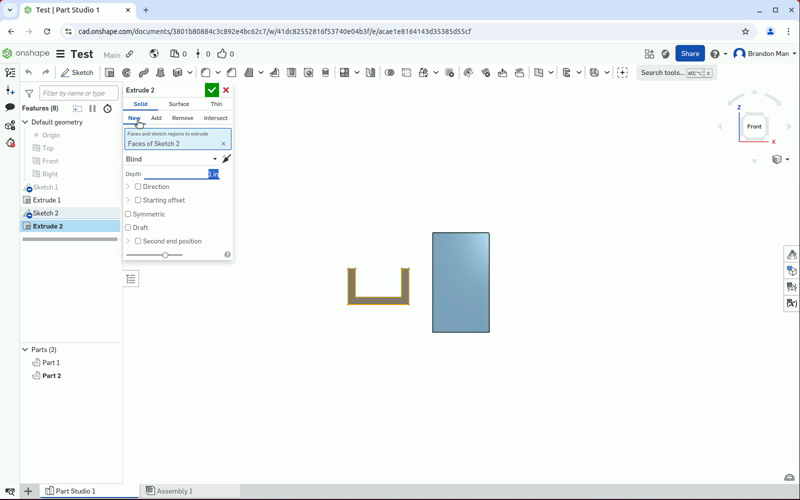
text(0.722)
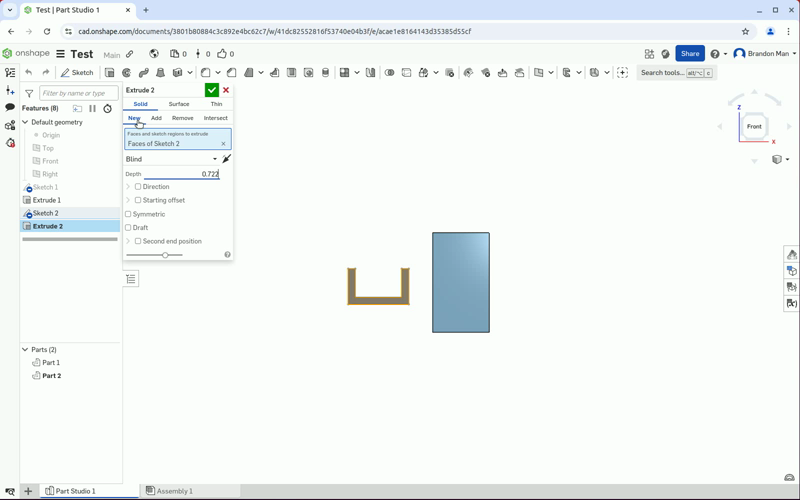
key(enter)
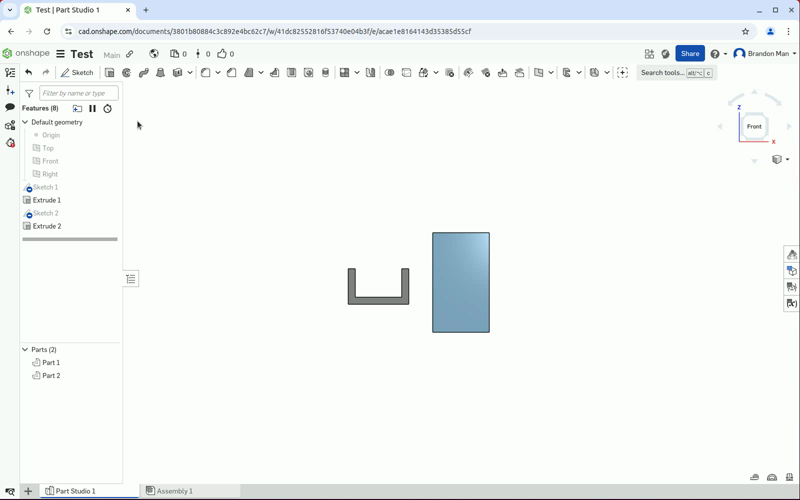
key(shift+h)
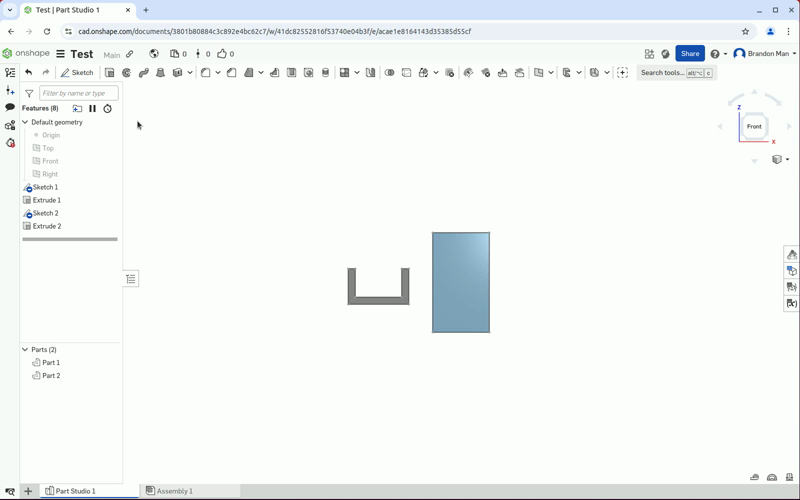
key(shift+h)
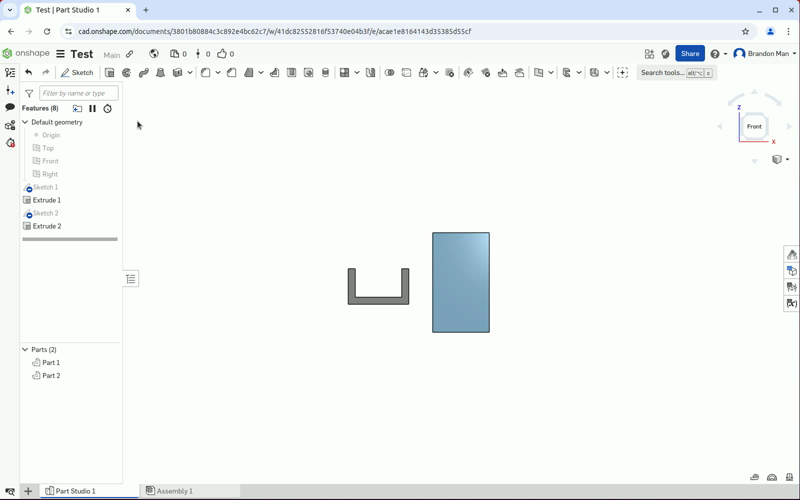
mouse_move(73, 189)
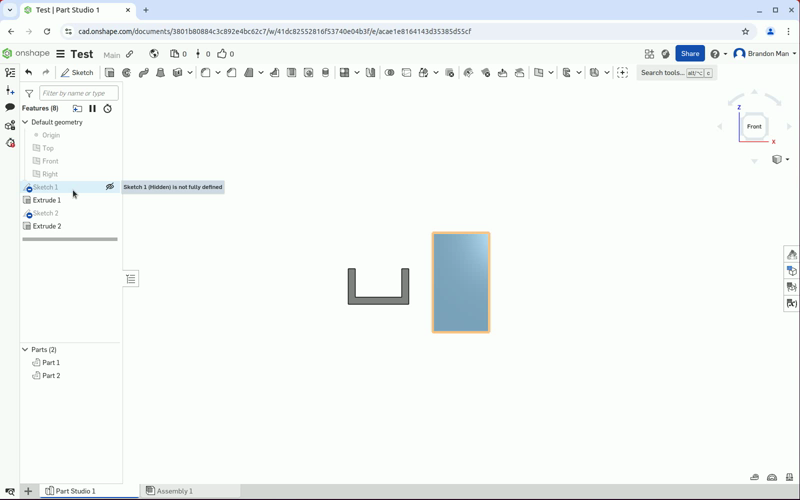
click(73, 189)
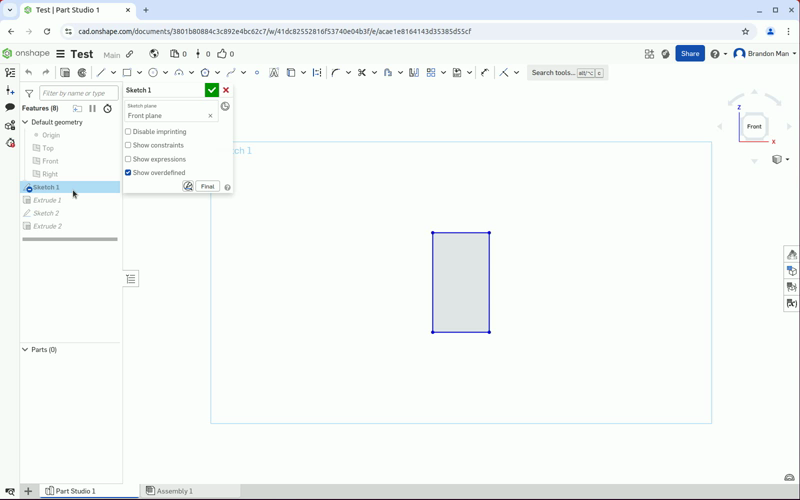
mouse_move(229, 92)
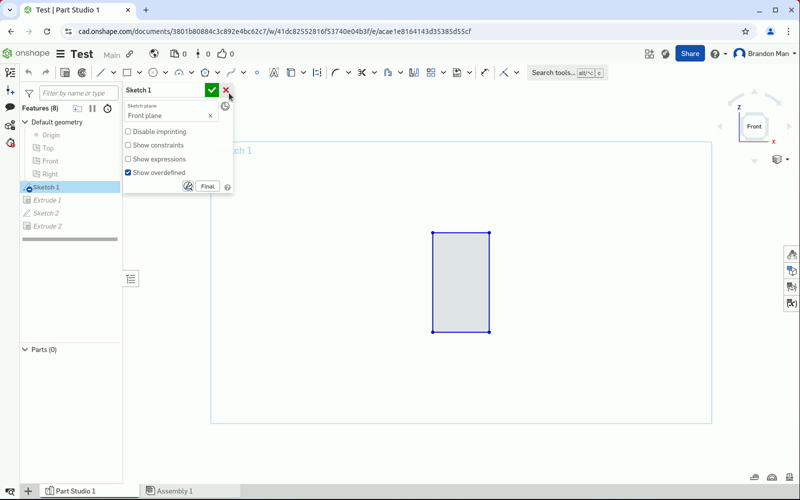
click(229, 92)
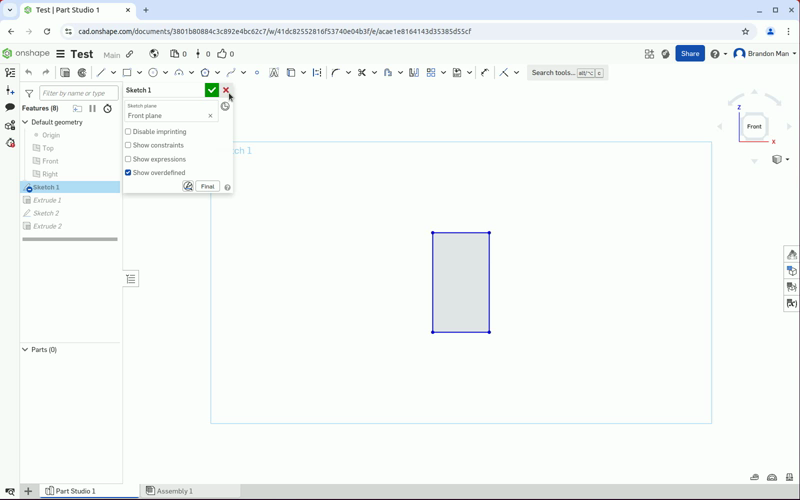
key(shift+s)
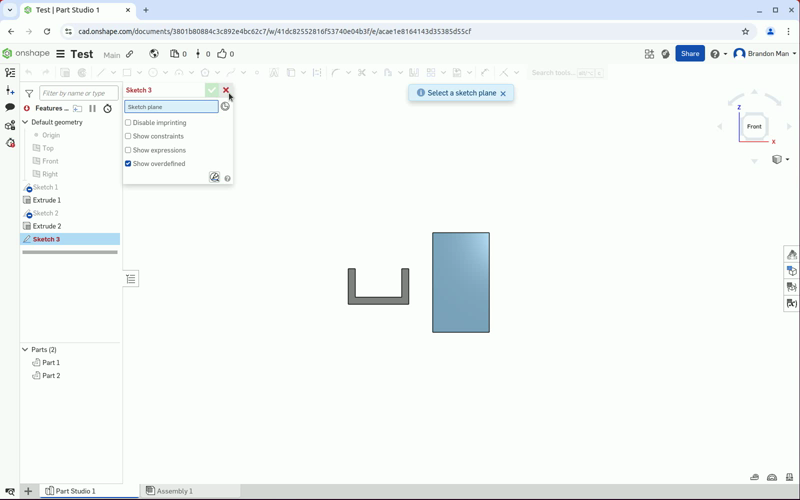
mouse_move(73, 163)
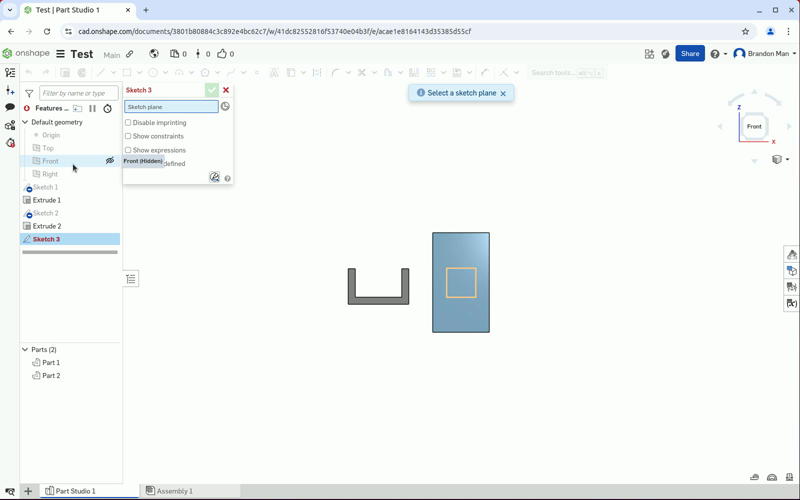
click(73, 163)
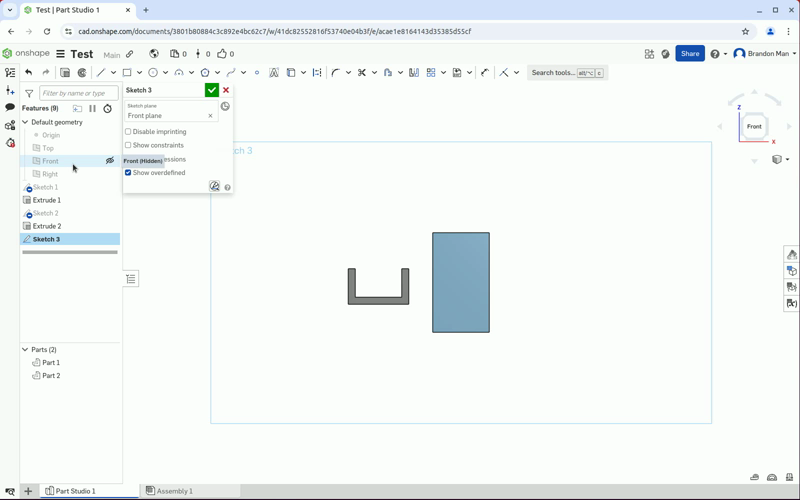
mouse_move(73, 352)
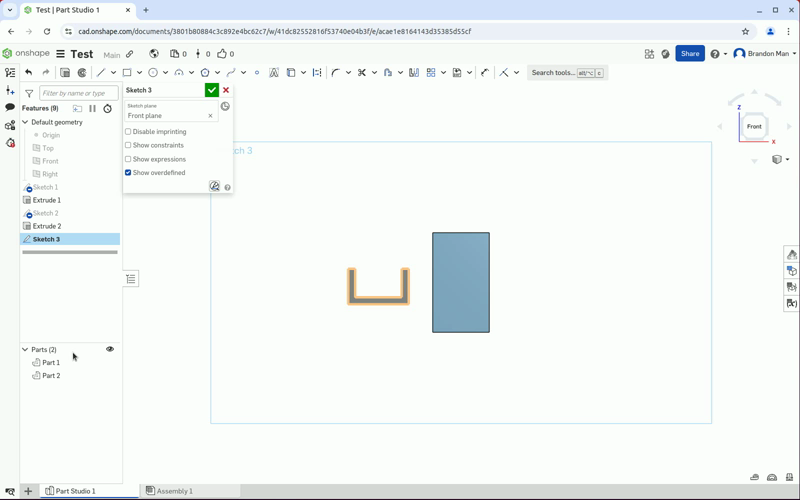
key(y)
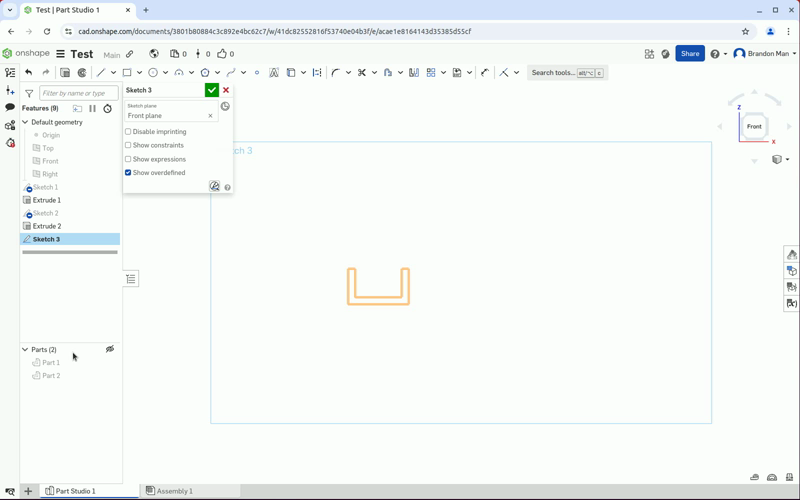
key(l)
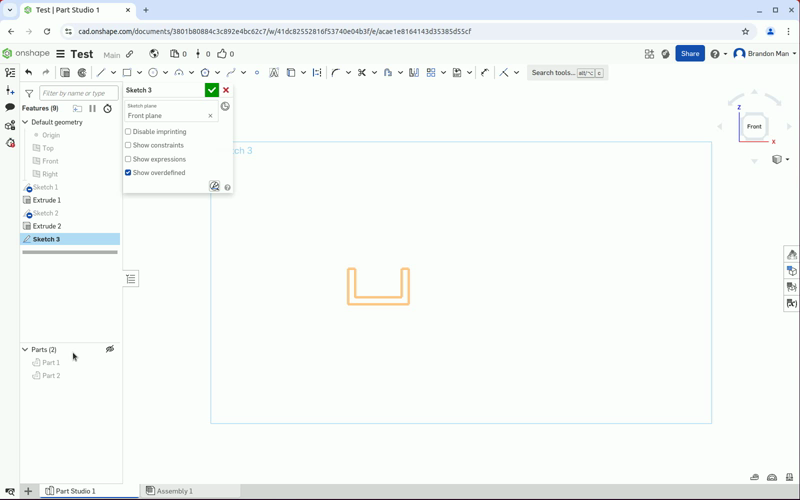
key_down(shift)
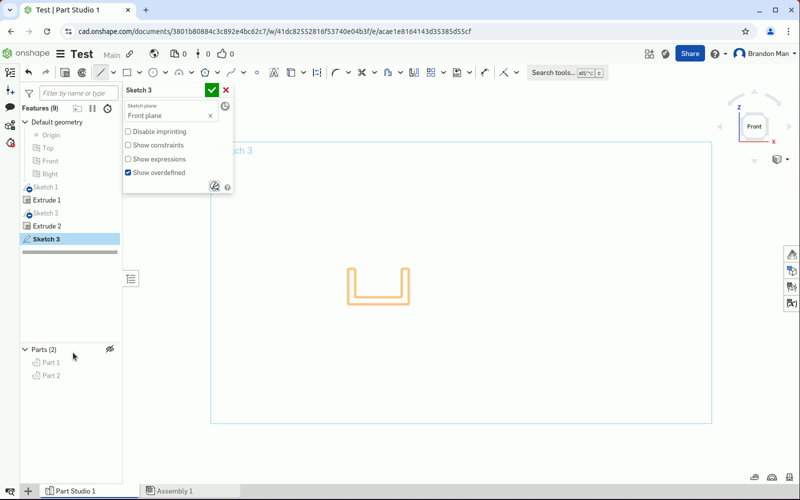
mouse_move(350, 209)
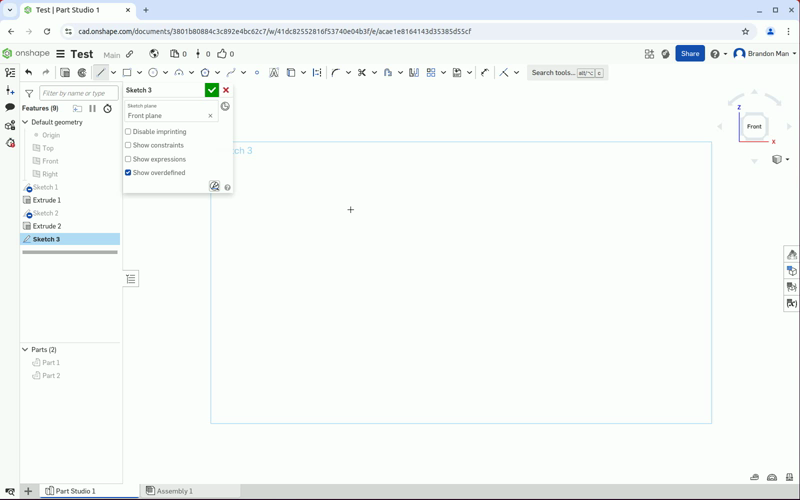
click(350, 209)
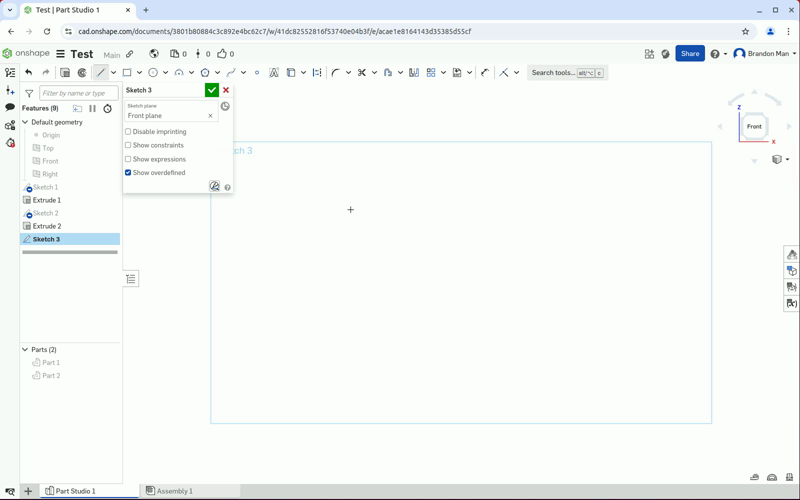
key_up(shift)
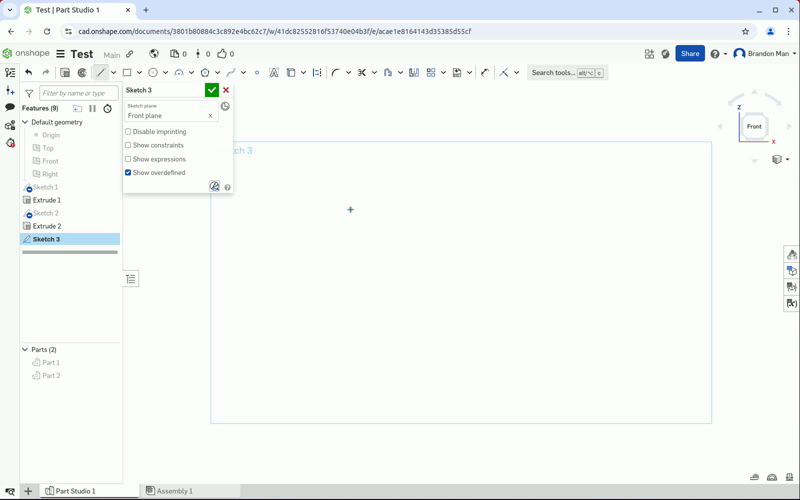
key_down(shift)
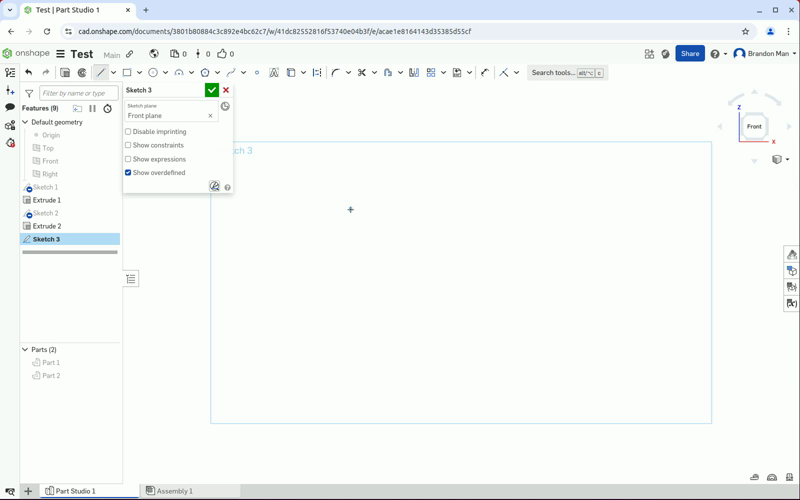
mouse_move(380, 209)
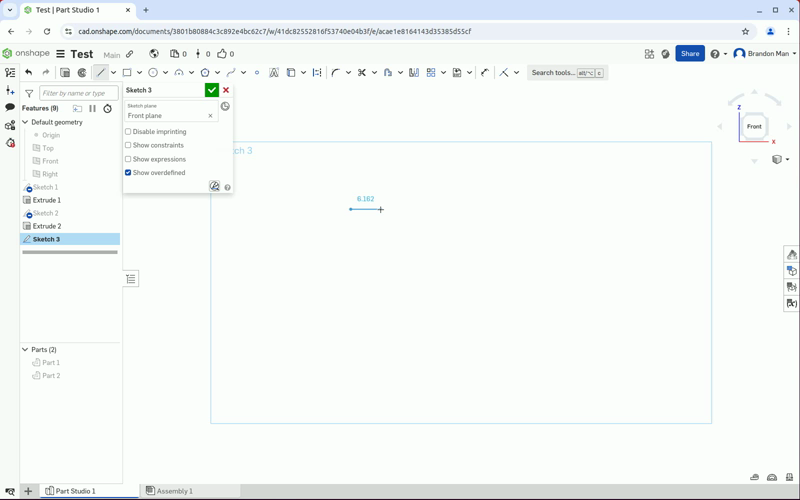
mouse_move(407, 209)
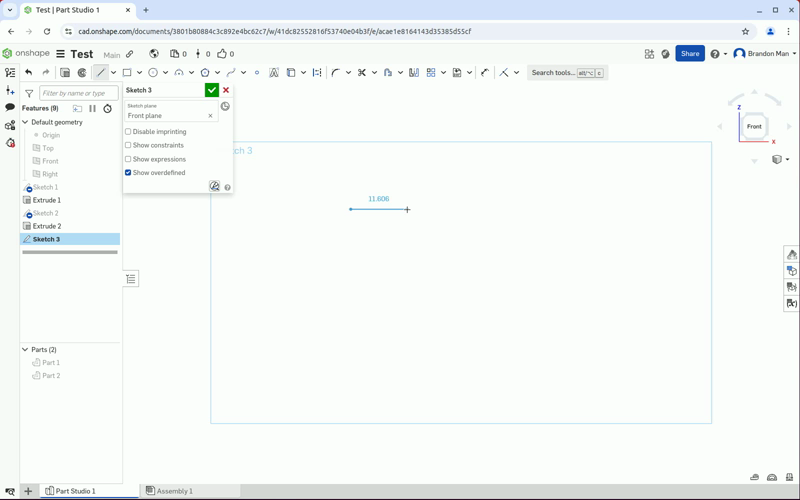
click(407, 209)
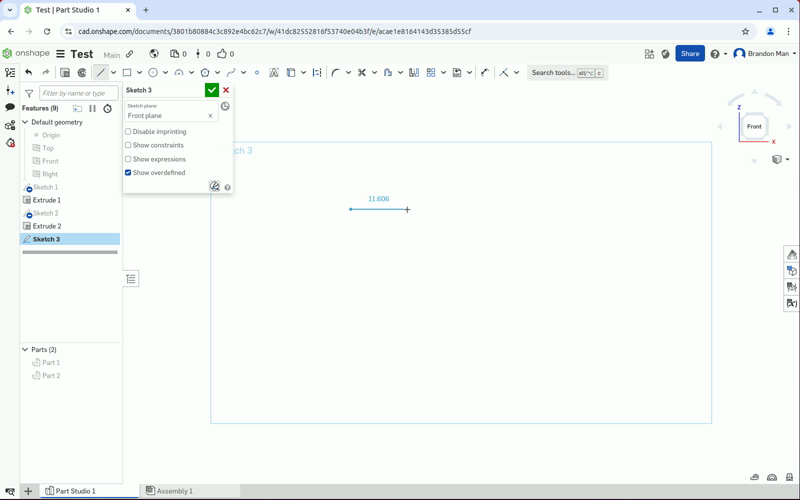
key_up(shift)
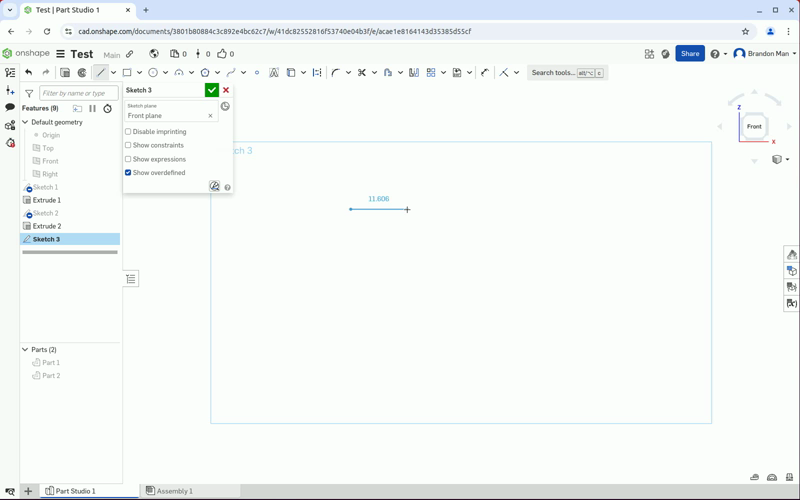
key_down(shift)
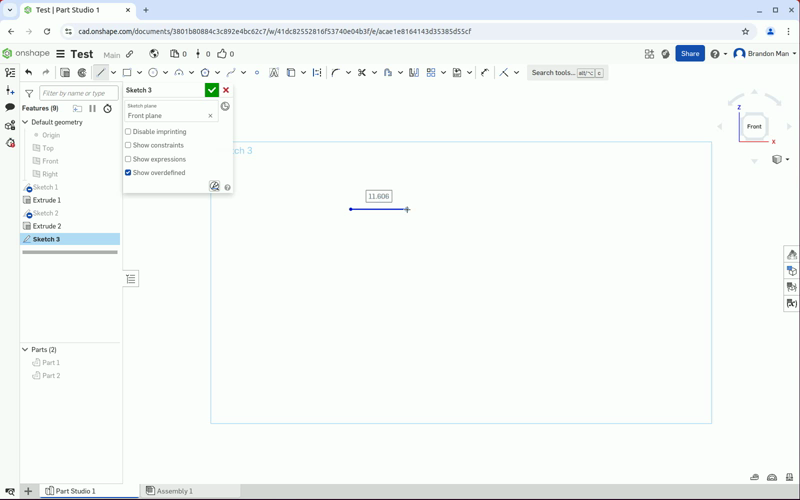
mouse_move(437, 209)
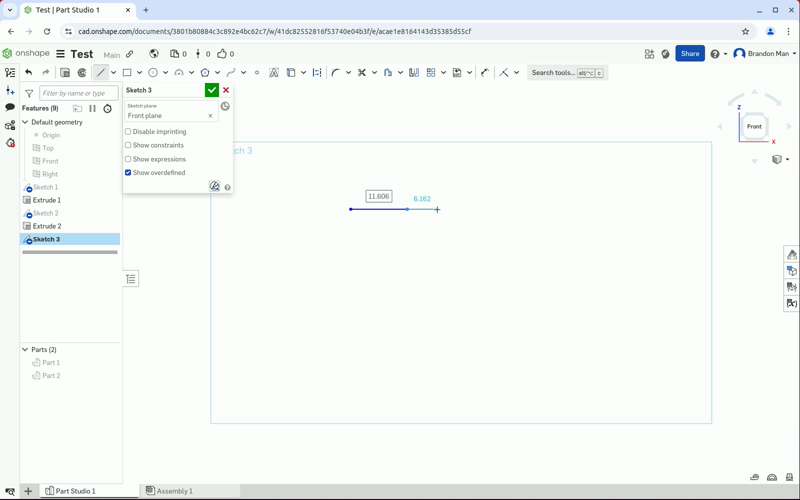
mouse_move(407, 201)
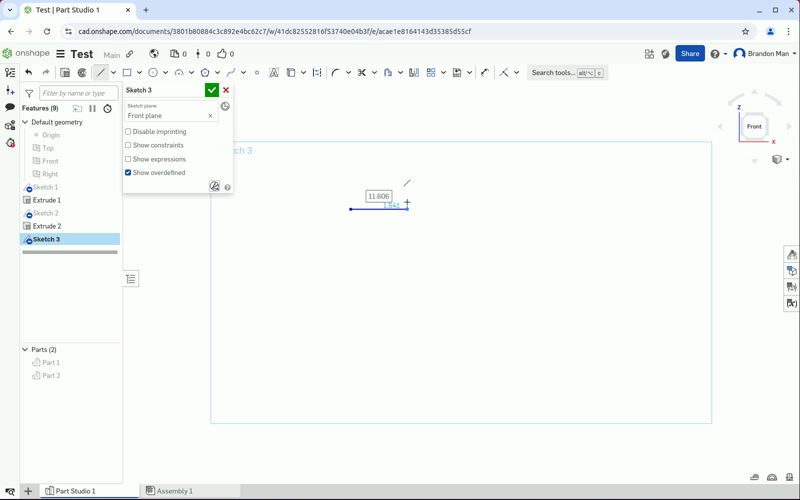
scroll(6)
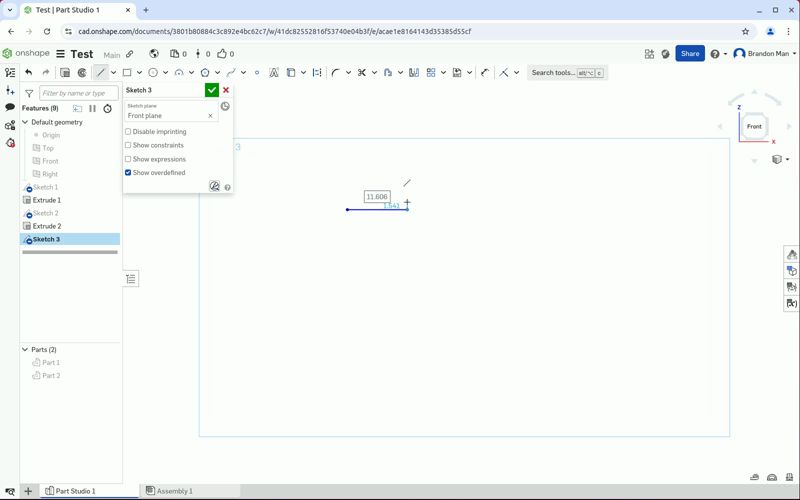
scroll(6)
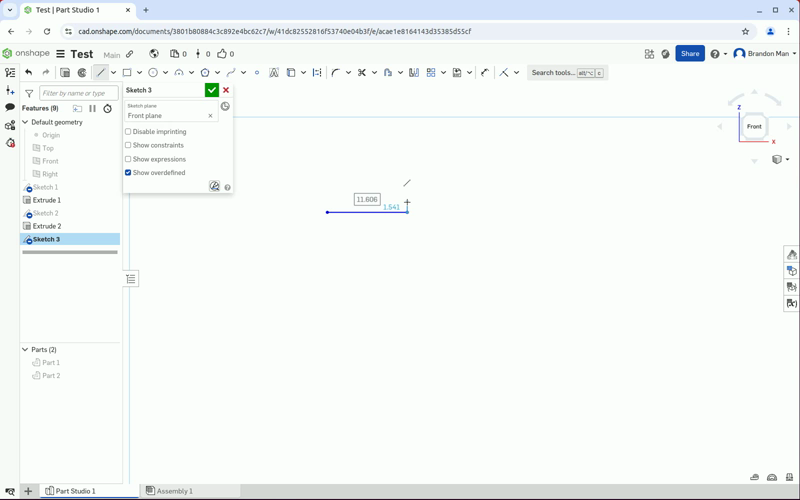
scroll(6)
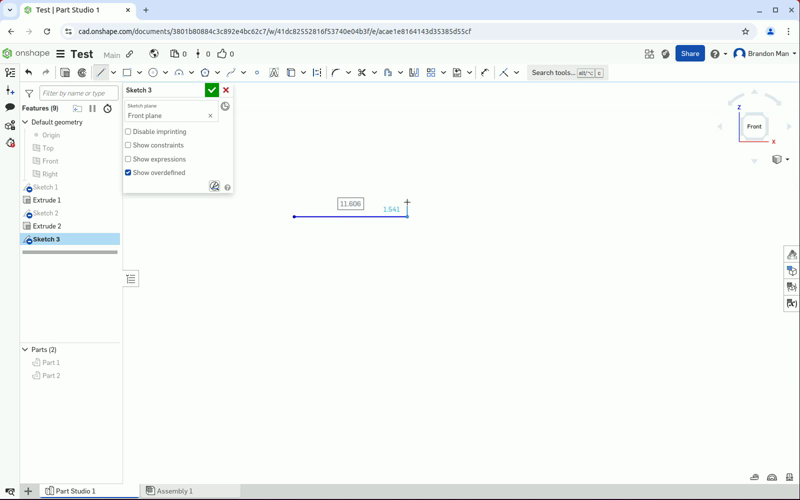
scroll(6)
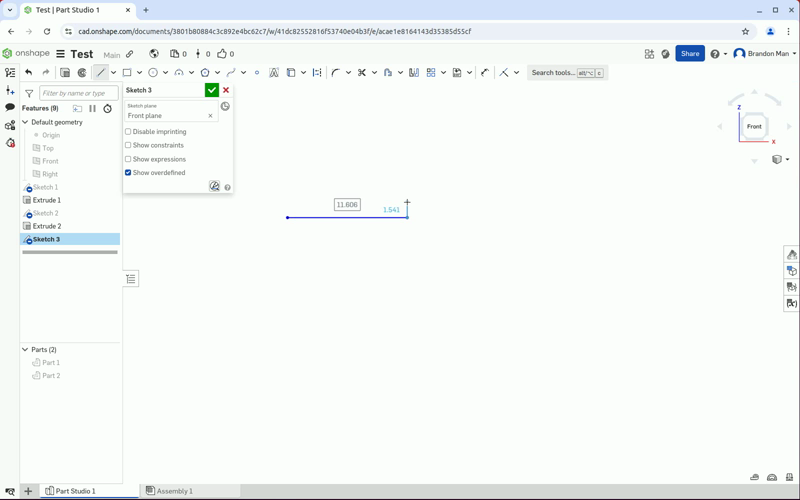
scroll(6)
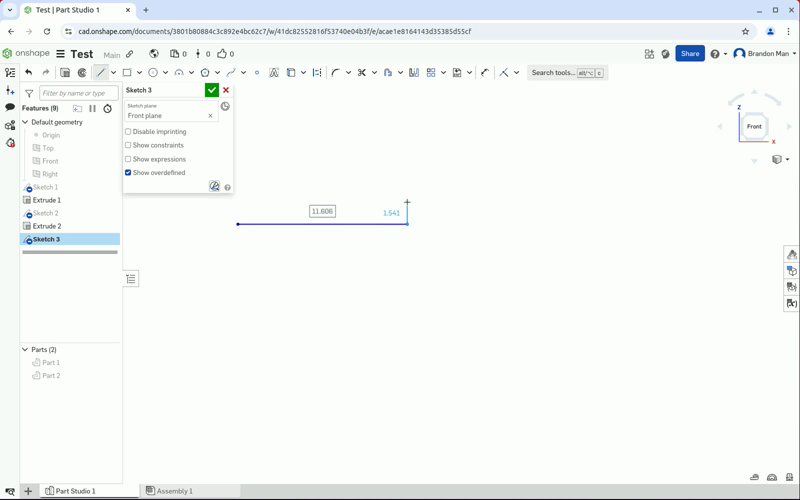
scroll(6)
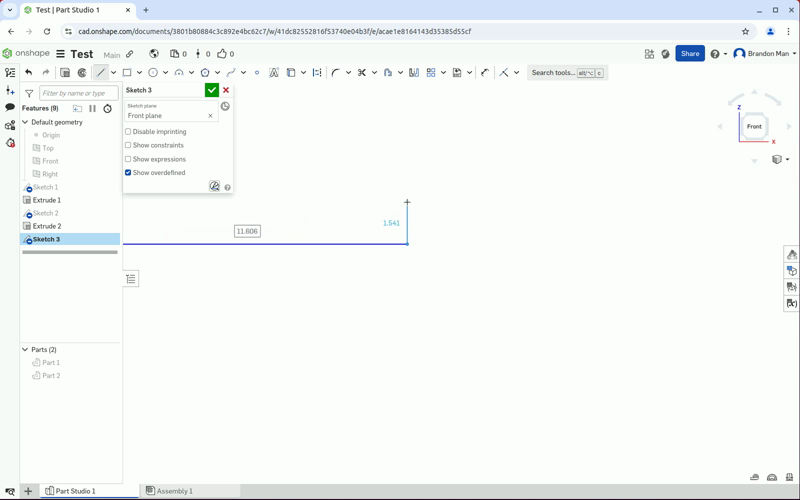
scroll(6)
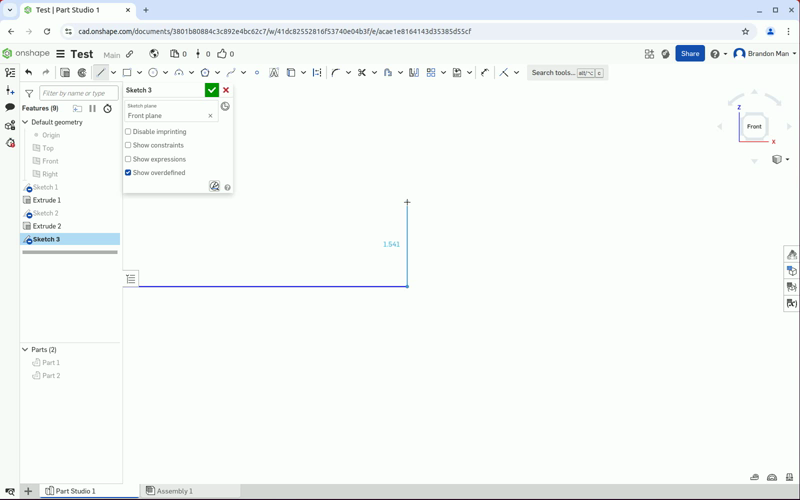
click(407, 201)
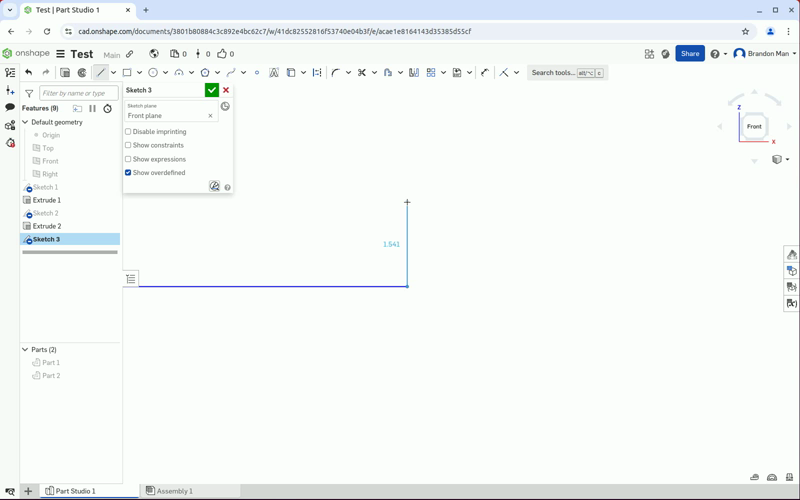
scroll(-6)
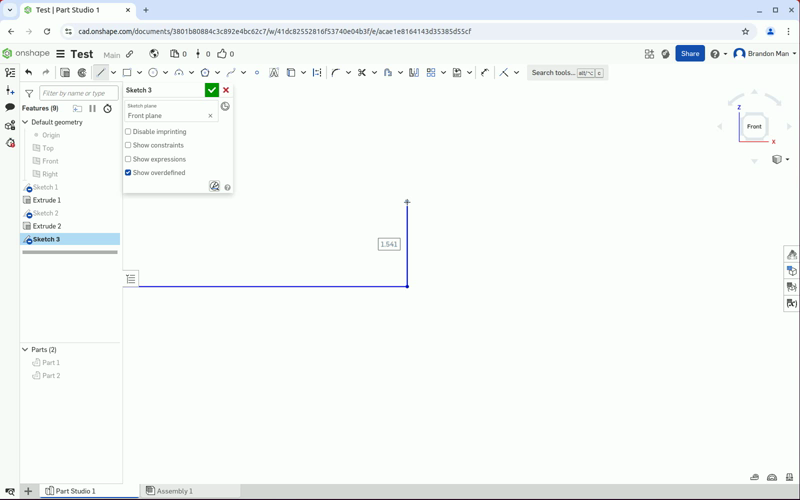
scroll(-6)
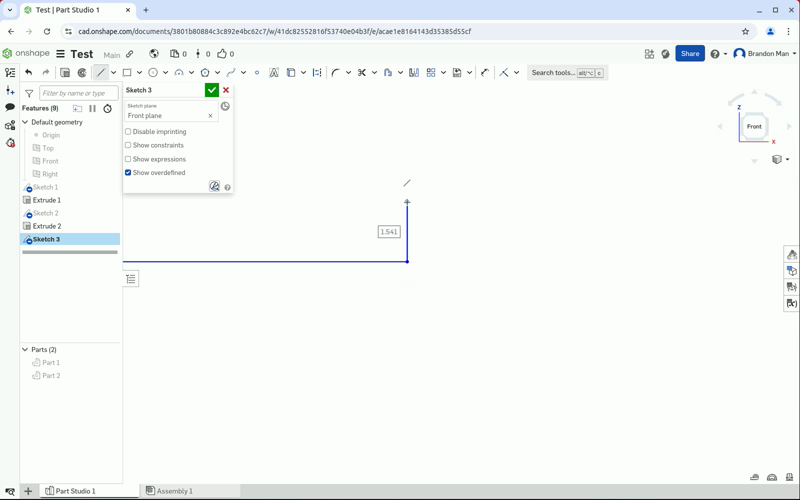
scroll(-6)
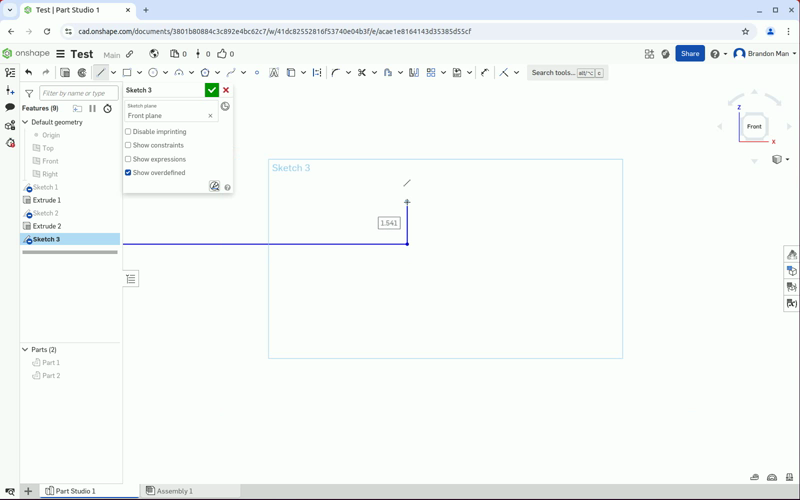
scroll(-6)
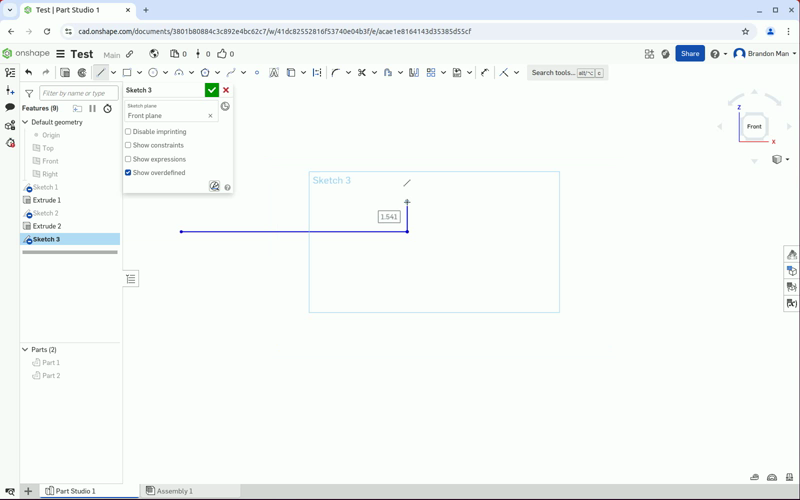
scroll(-6)
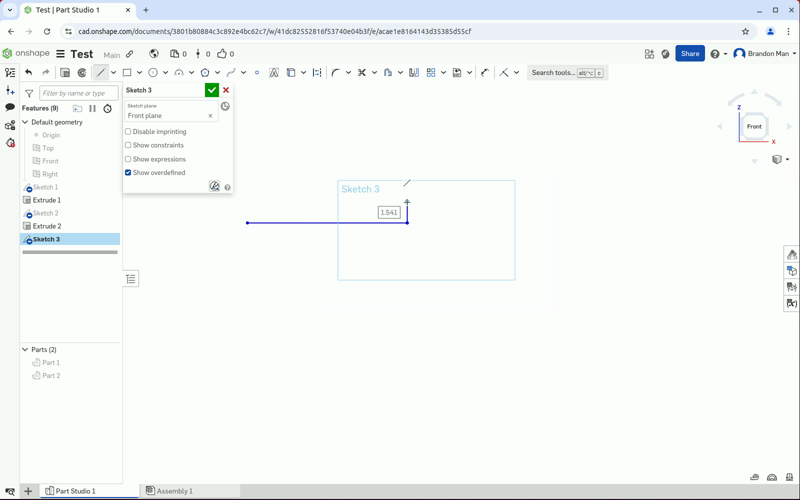
scroll(-6)
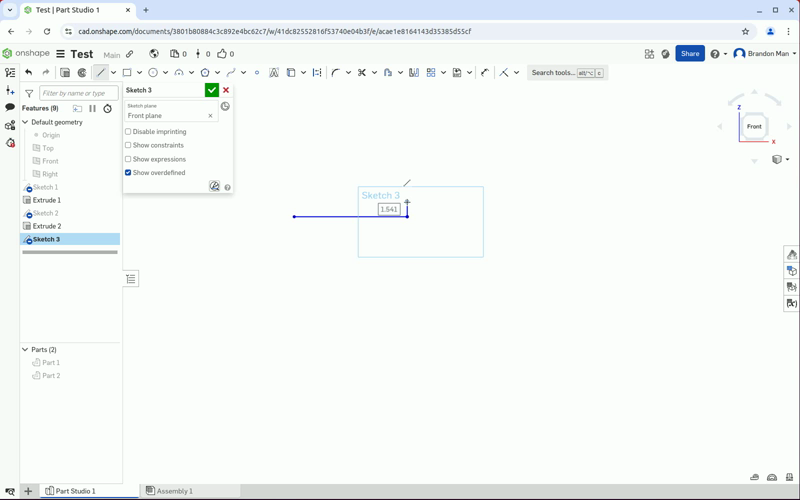
scroll(-6)
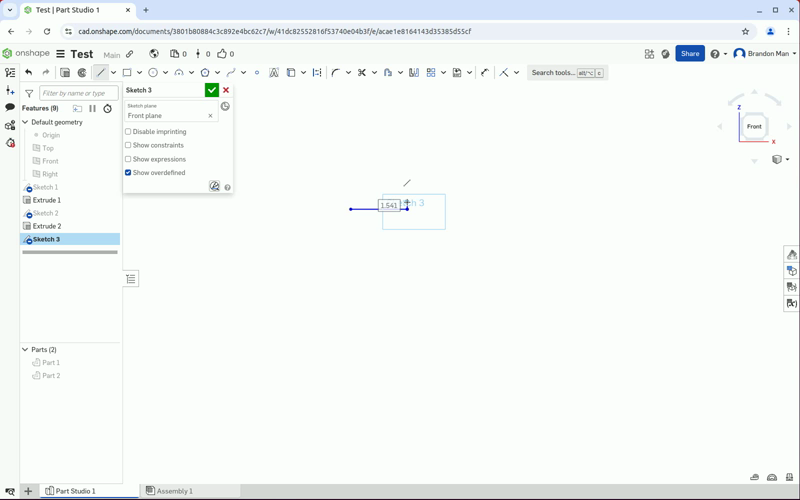
key_up(shift)
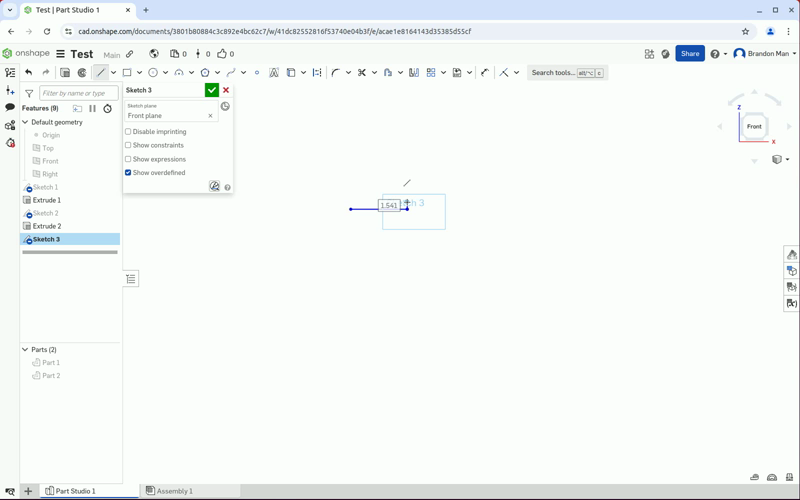
key_down(shift)
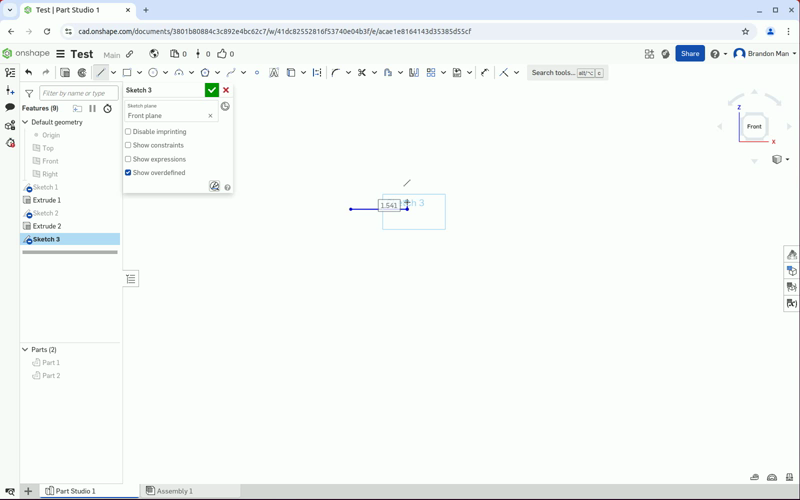
mouse_move(437, 201)
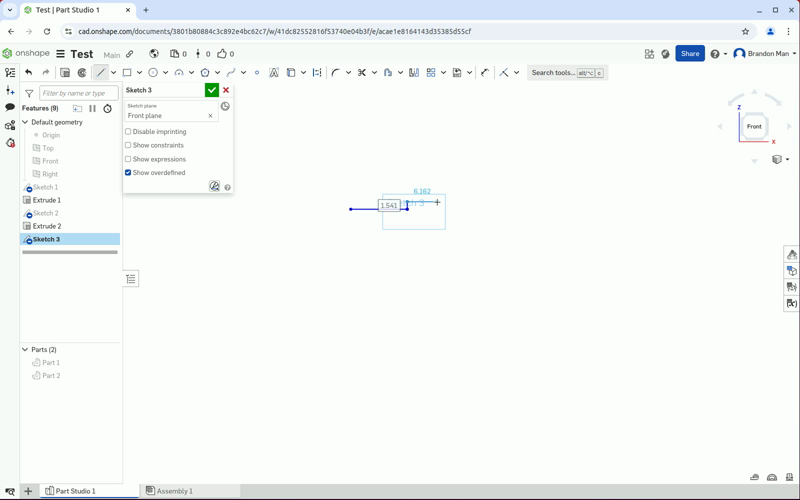
mouse_move(350, 201)
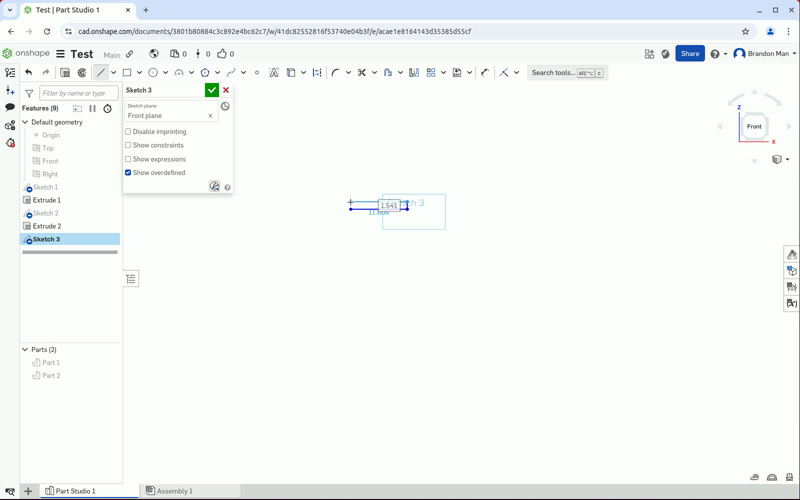
click(350, 201)
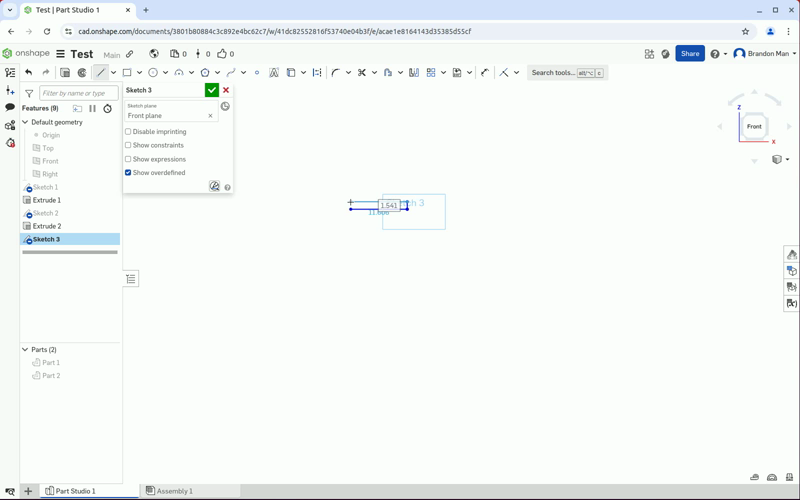
key_up(shift)
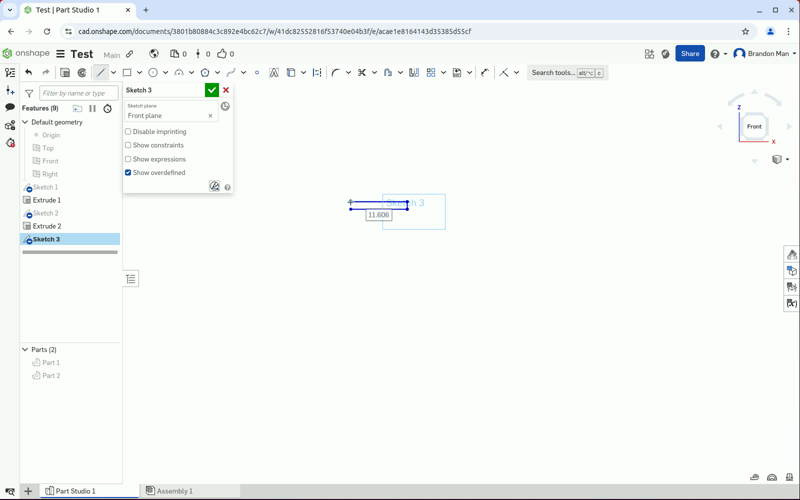
mouse_move(380, 201)
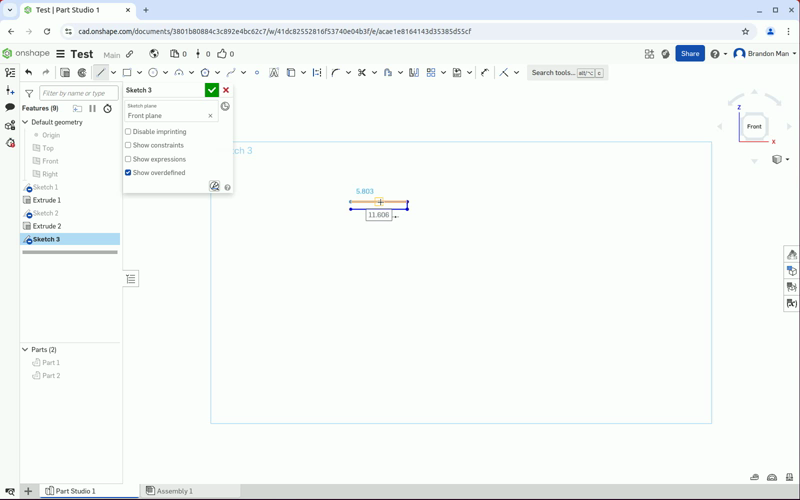
key_down(shift)
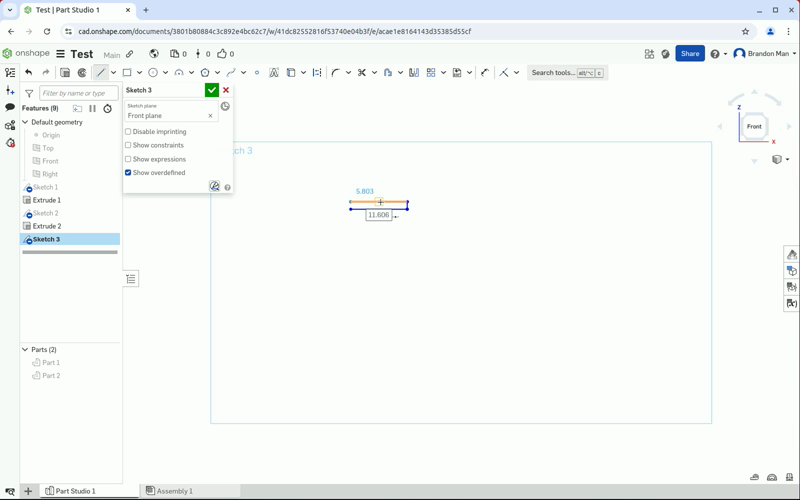
mouse_move(350, 209)
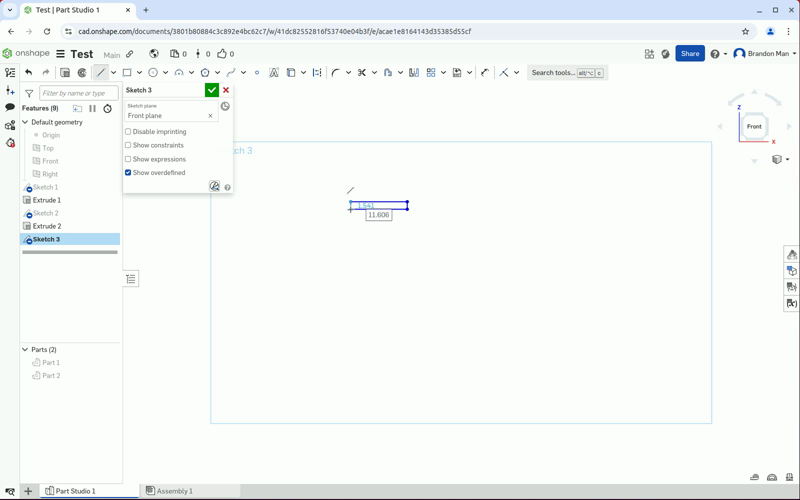
scroll(6)
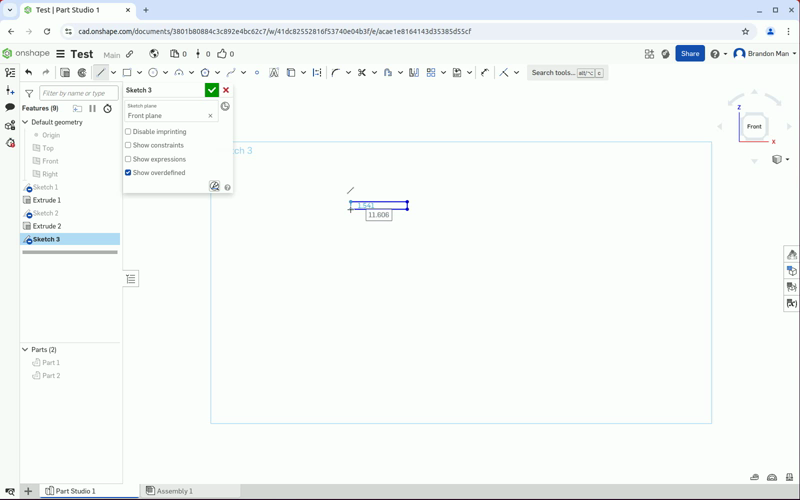
scroll(6)
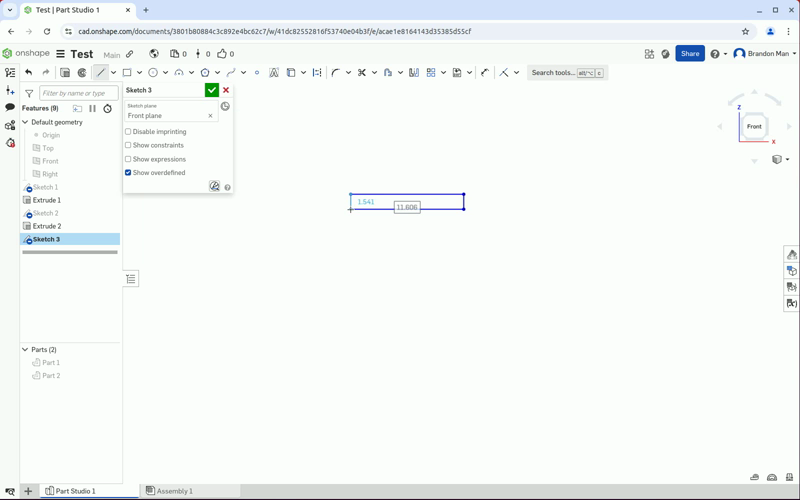
scroll(6)
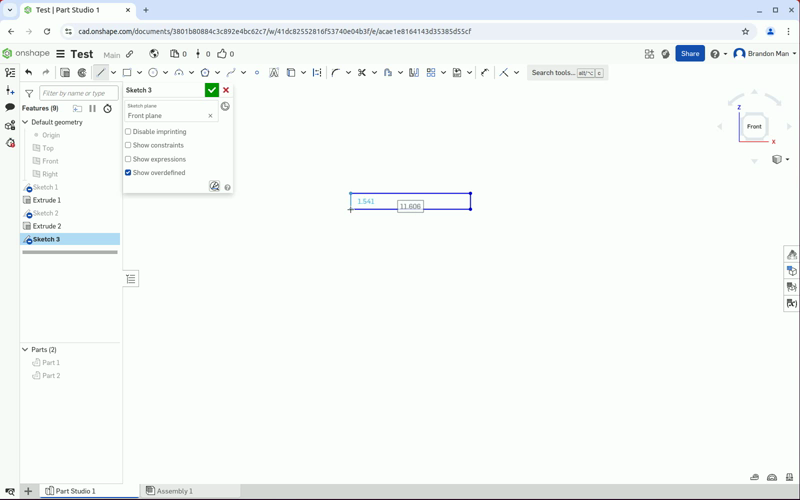
scroll(6)
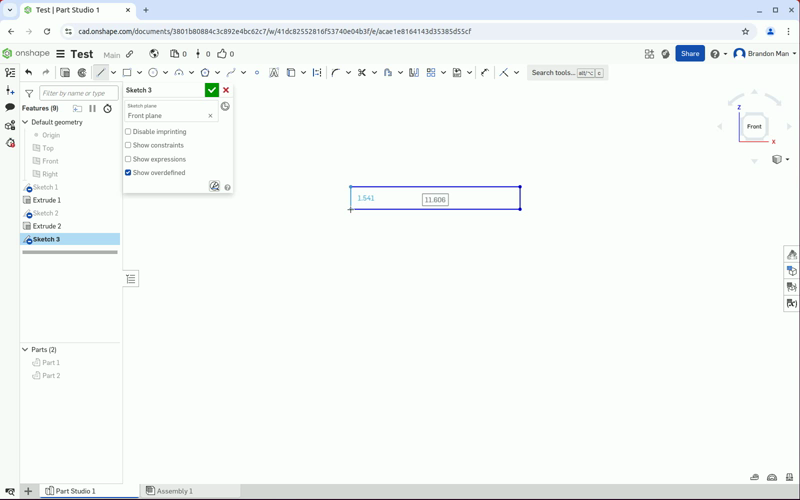
scroll(6)
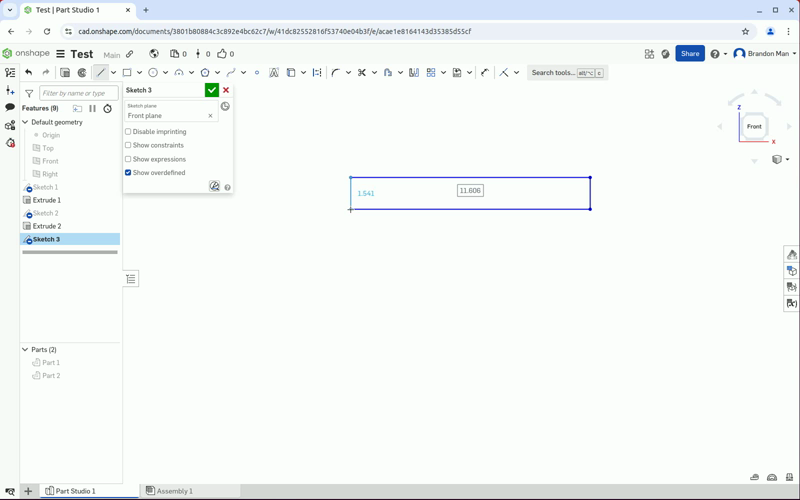
scroll(6)
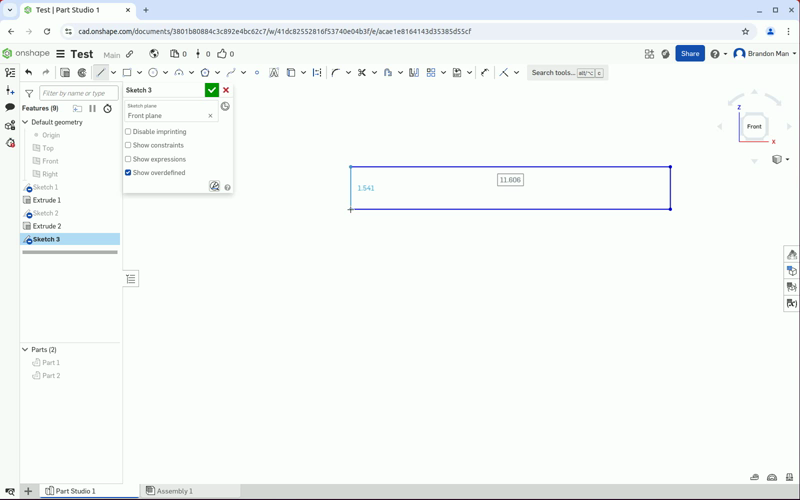
scroll(6)
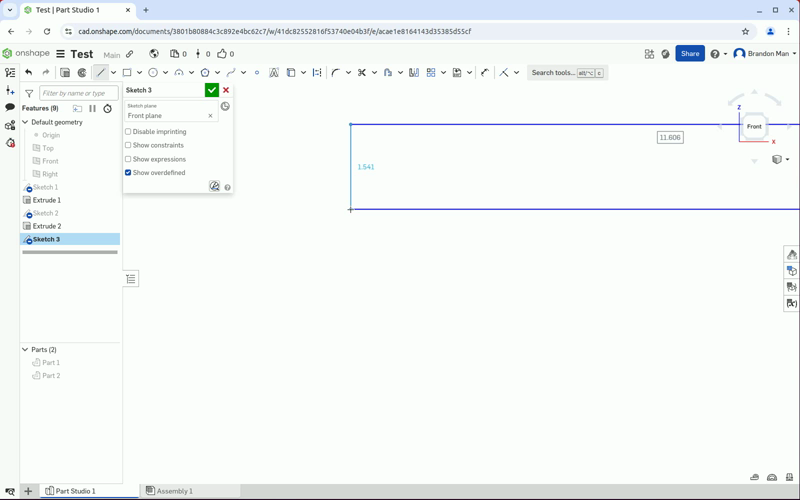
key_up(shift)
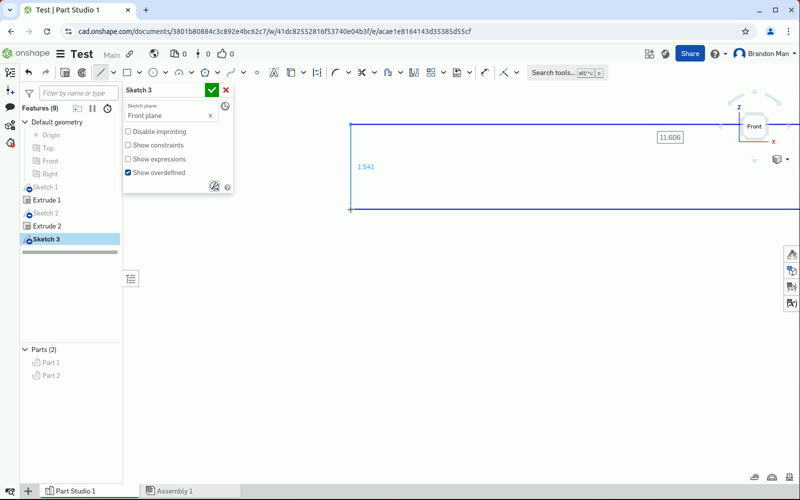
click(350, 209)
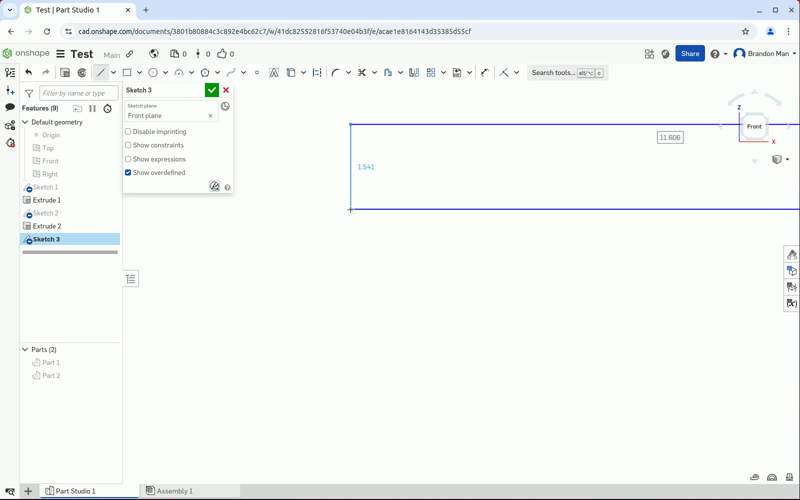
scroll(-6)
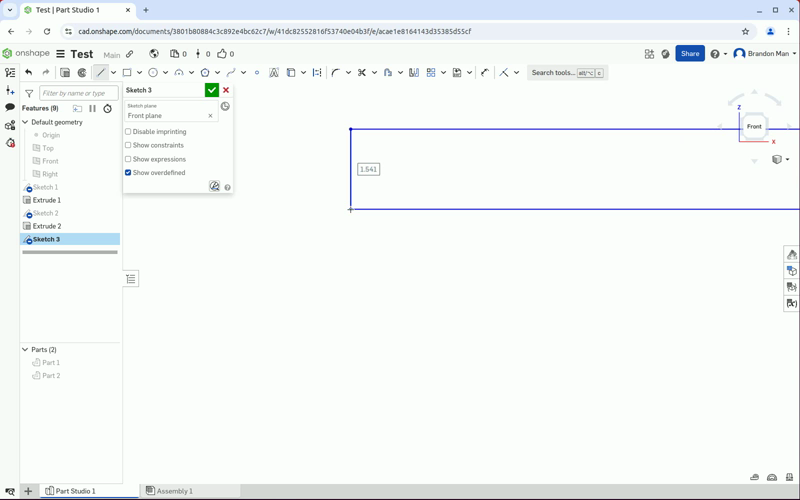
scroll(-6)
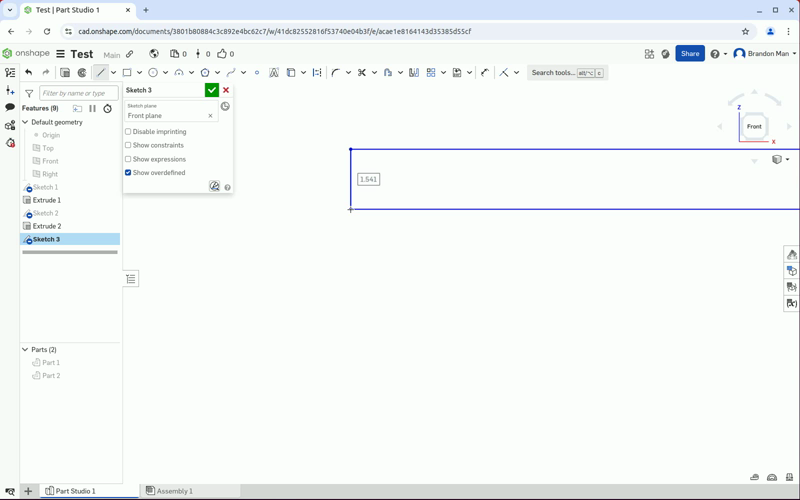
scroll(-6)
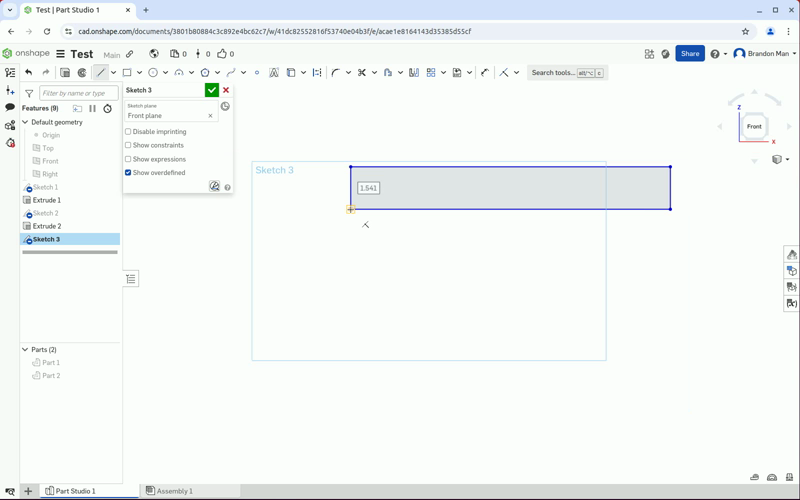
scroll(-6)
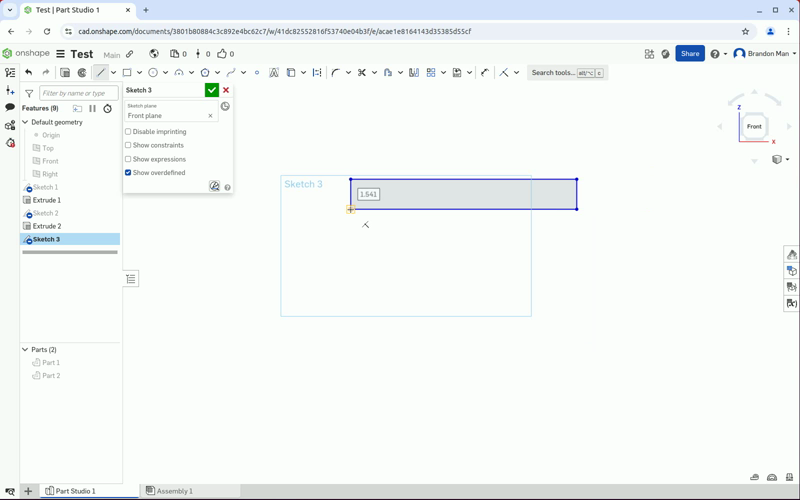
scroll(-6)
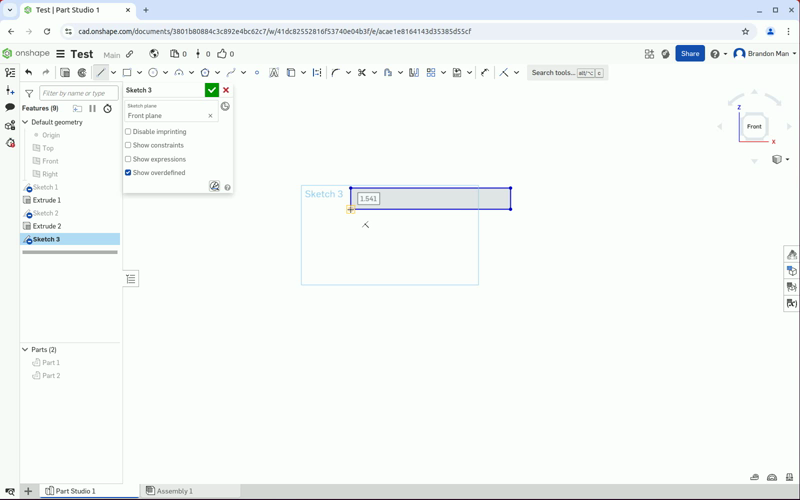
scroll(-6)
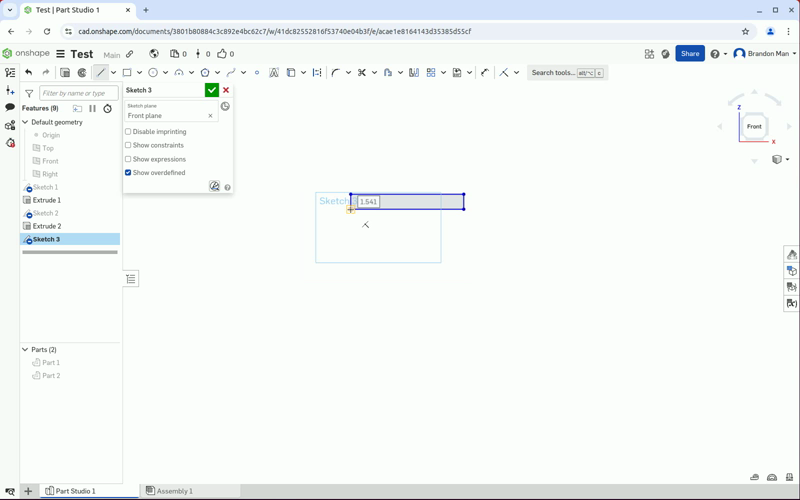
scroll(-6)
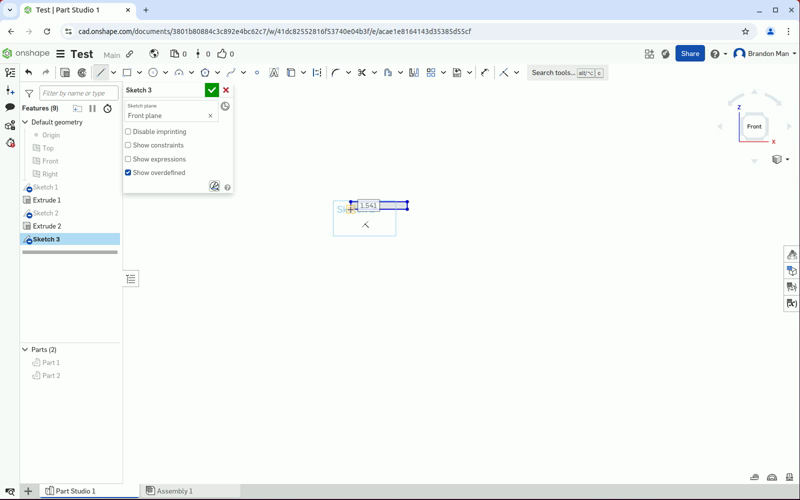
key(esc)
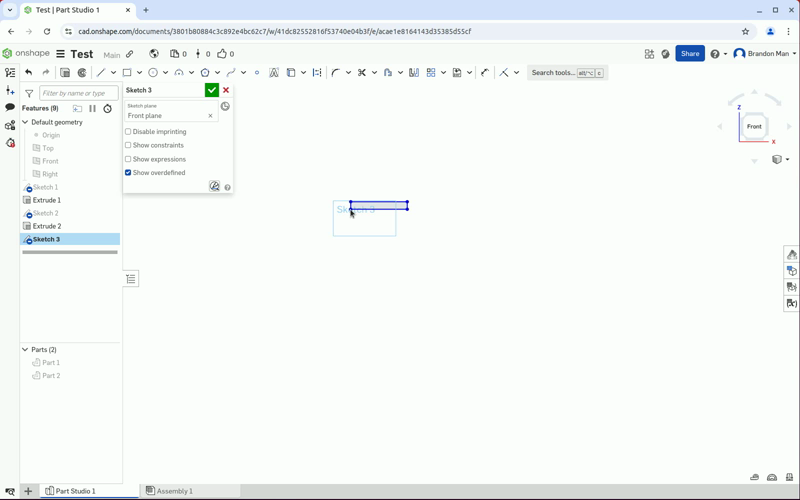
mouse_move(368, 202)
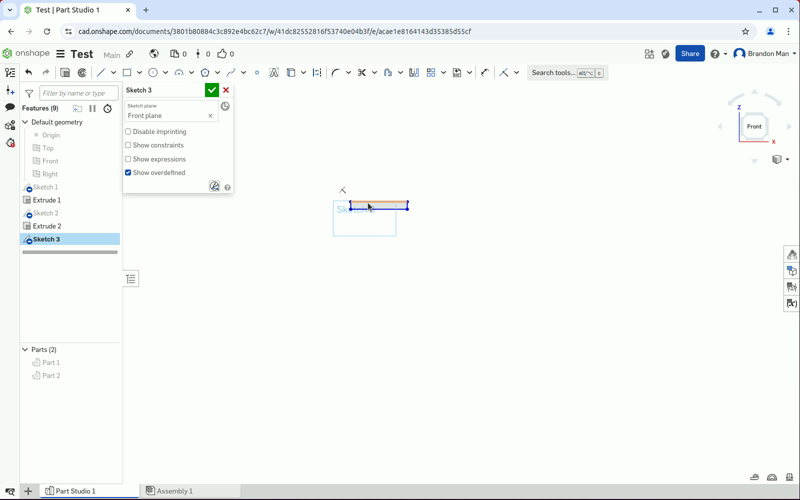
scroll(6)
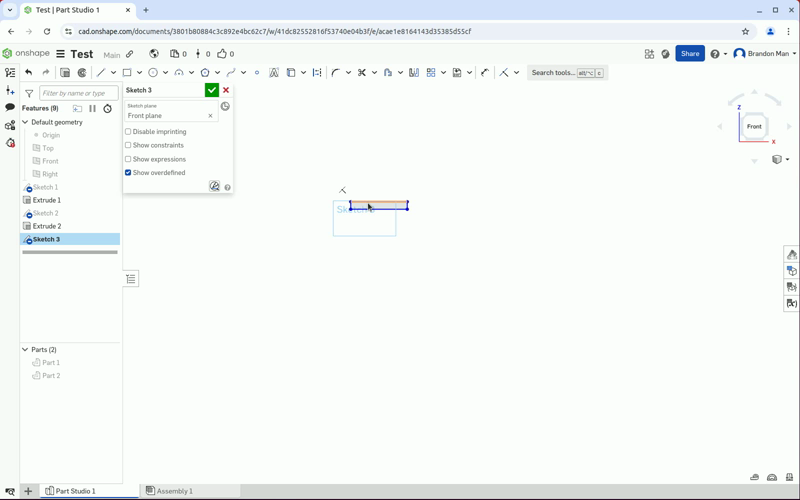
scroll(6)
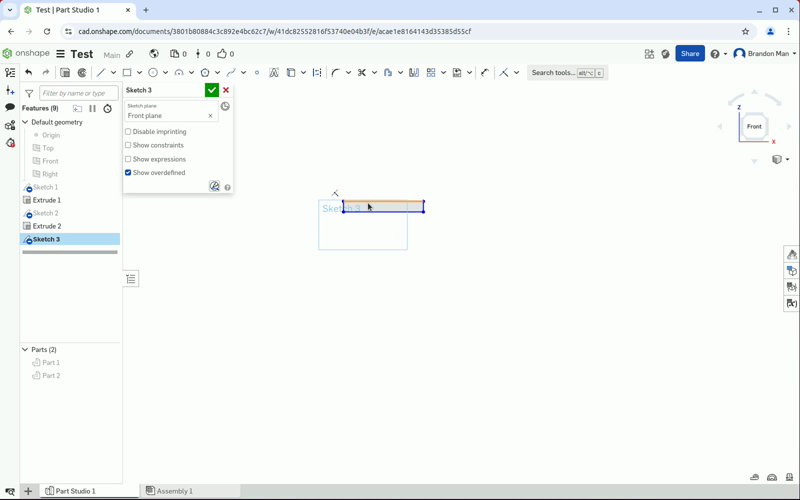
scroll(6)
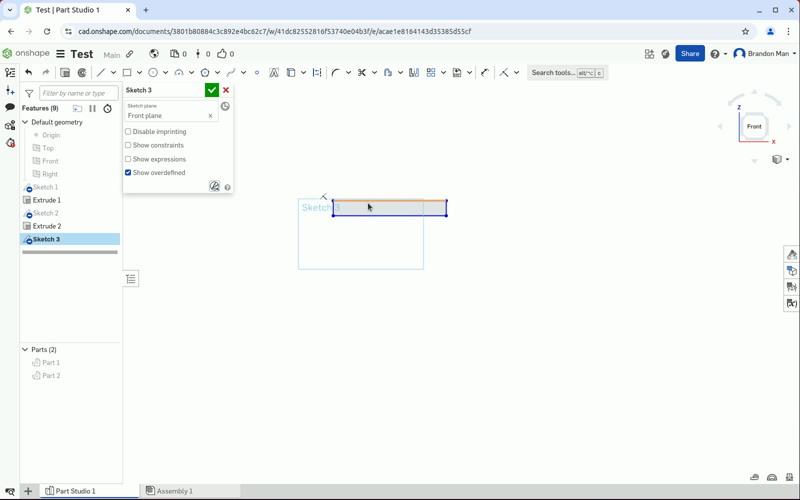
scroll(6)
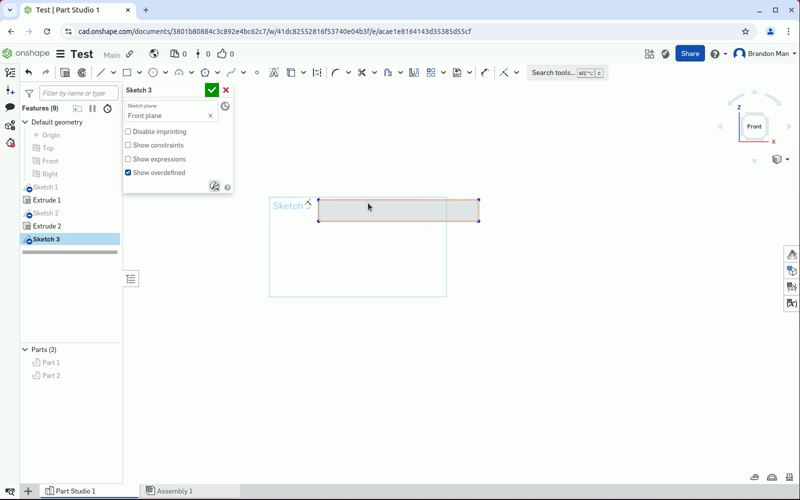
scroll(6)
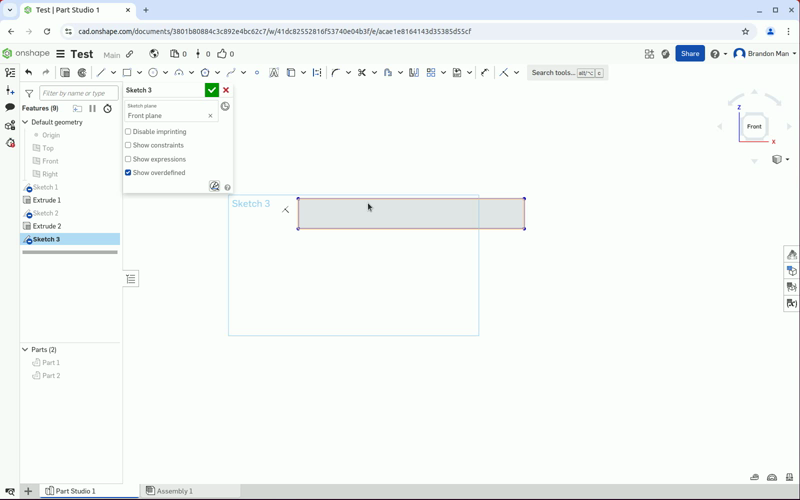
scroll(6)
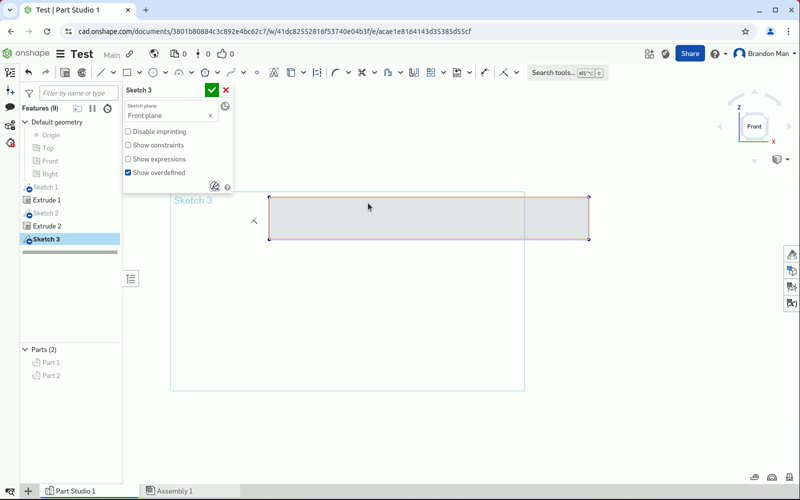
scroll(6)
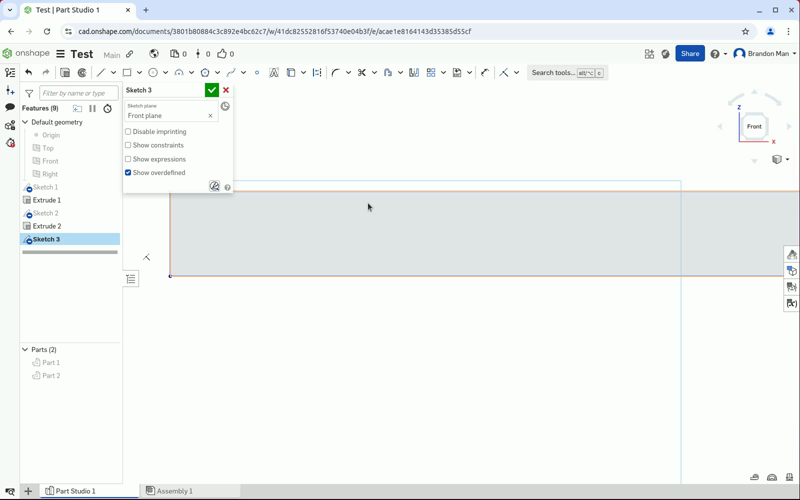
click(368, 202)
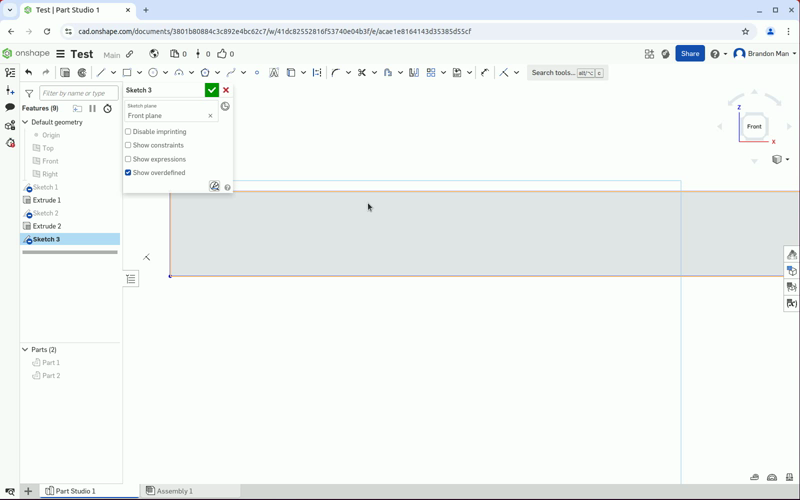
scroll(-6)
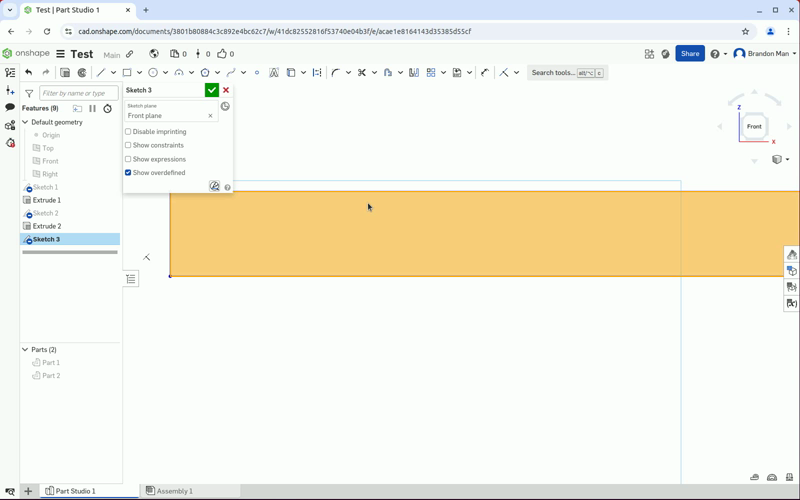
scroll(-6)
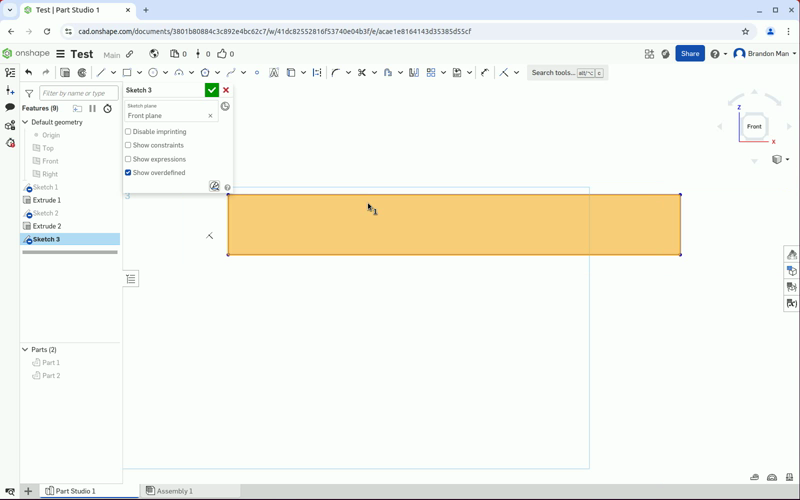
scroll(-6)
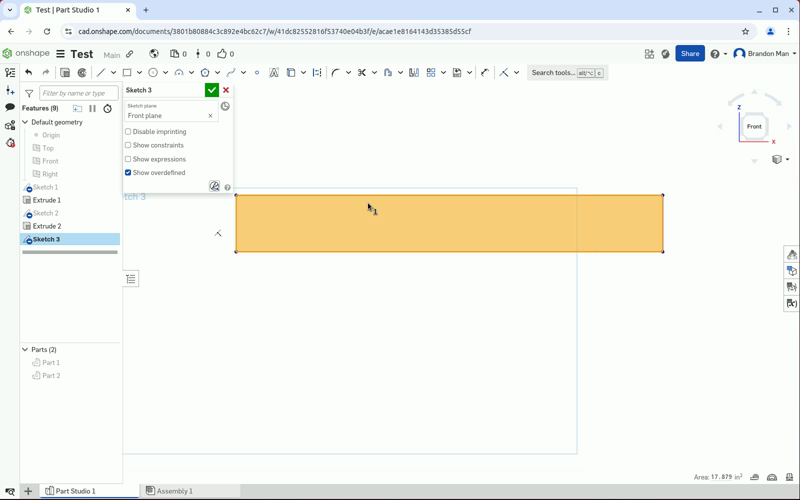
scroll(-6)
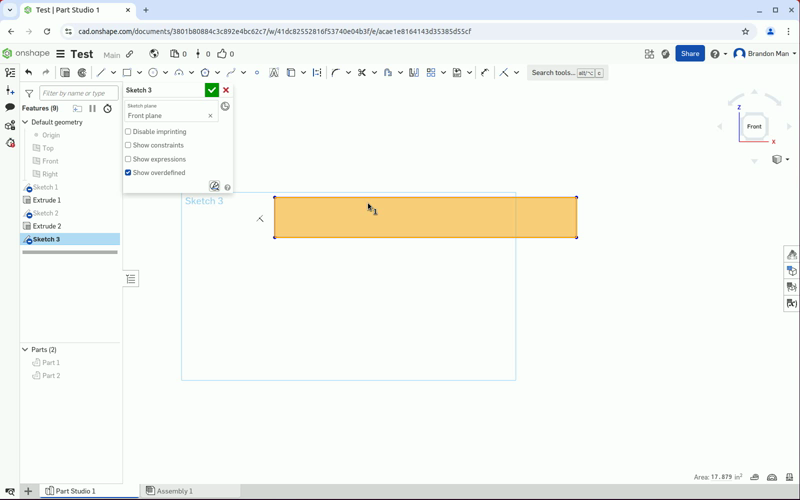
scroll(-6)
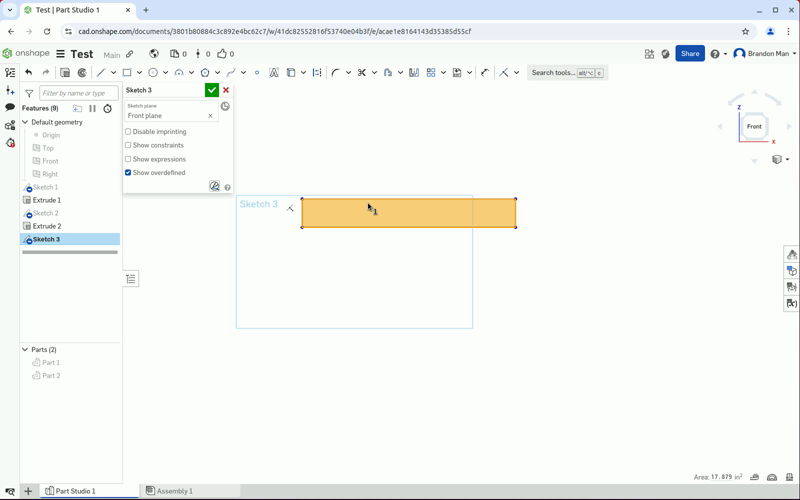
scroll(-6)
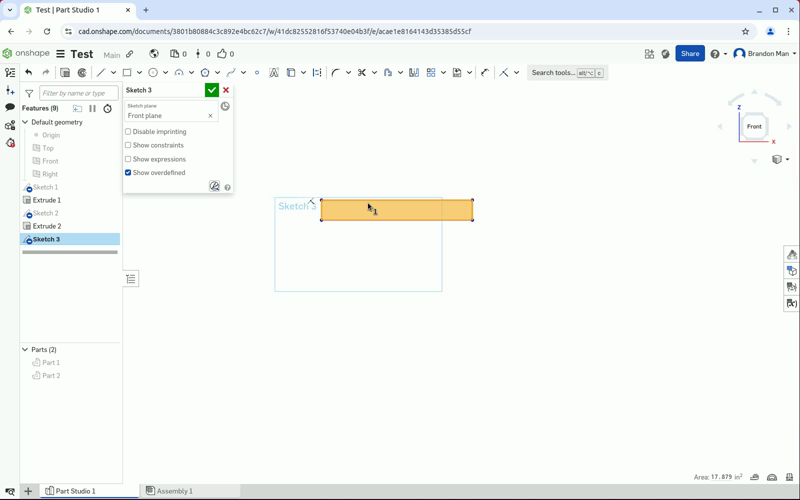
scroll(-6)
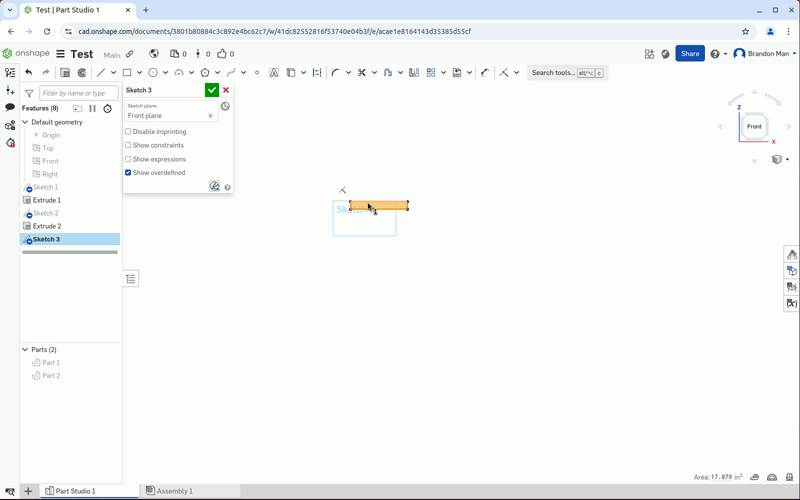
mouse_move(73, 352)
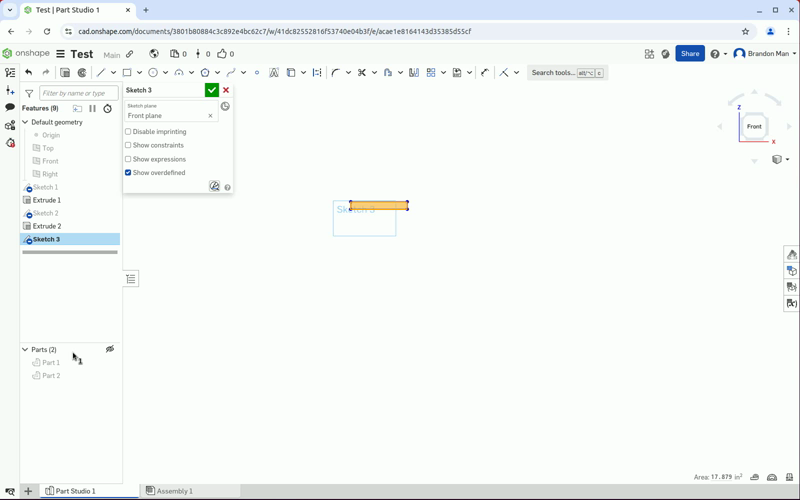
key(shift+y)
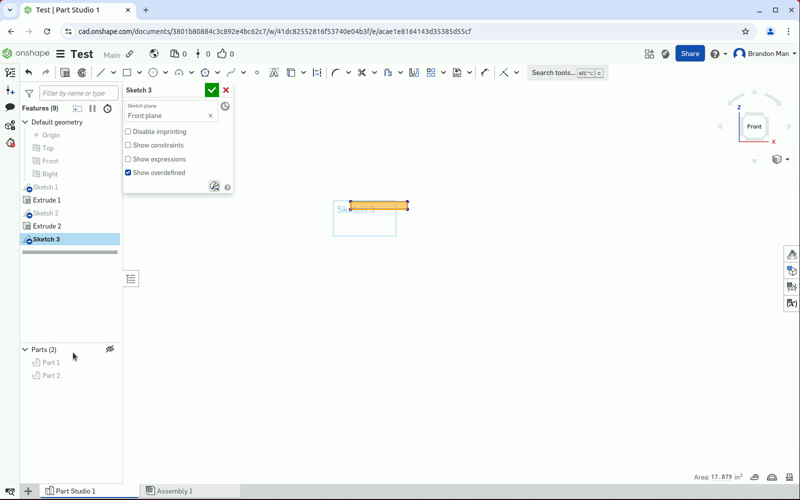
key(shift+e)
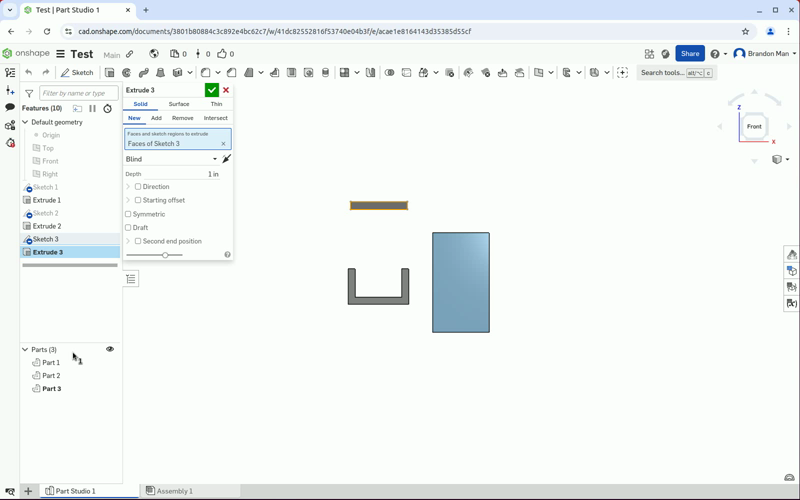
mouse_move(143, 106)
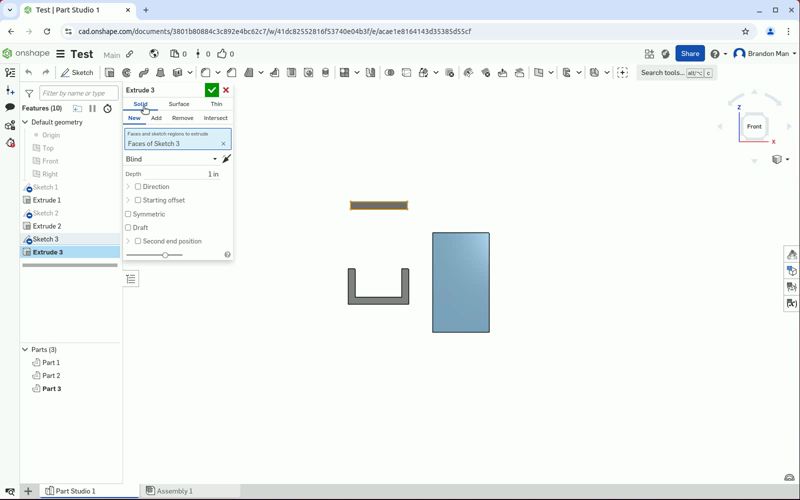
click(143, 106)
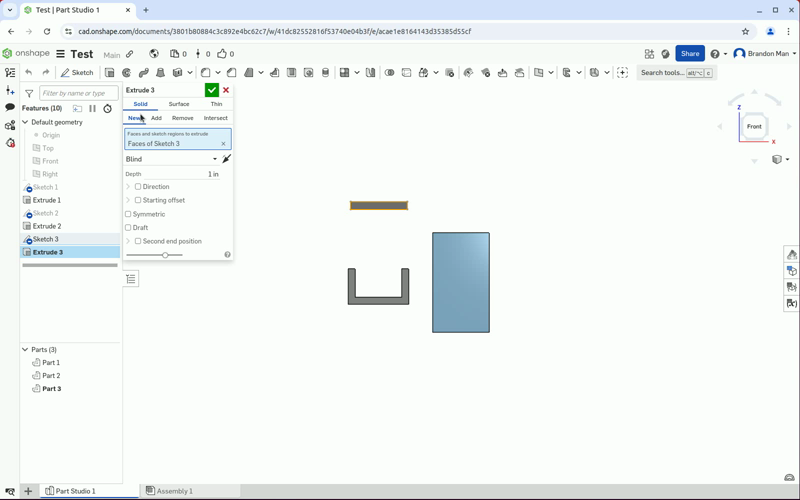
mouse_move(137, 120)
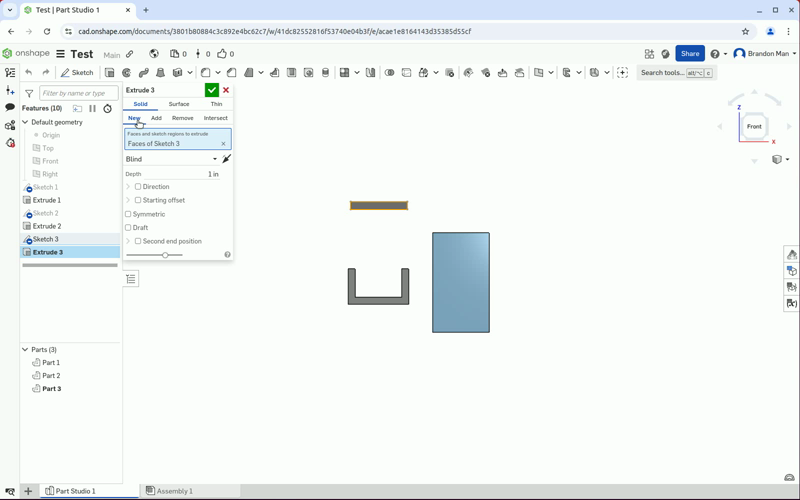
click(137, 120)
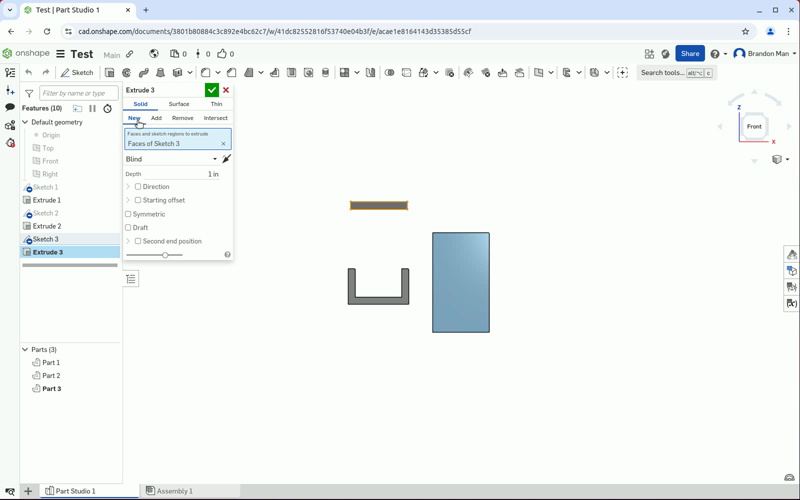
key(tab, 4)
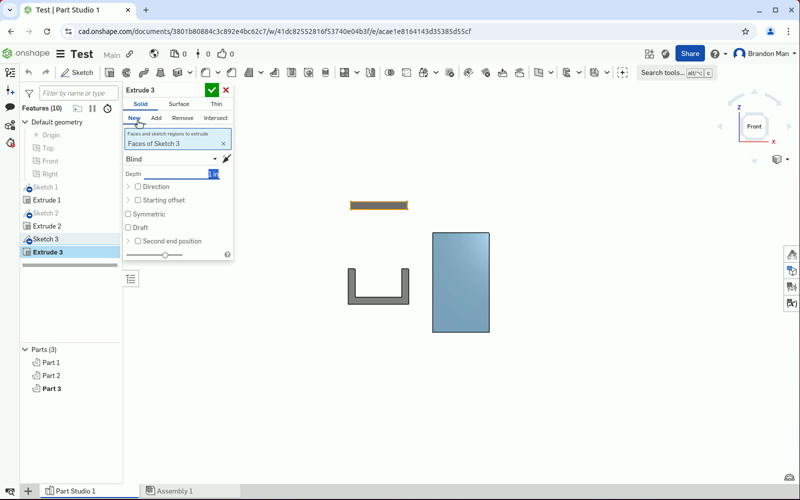
text(0.722)
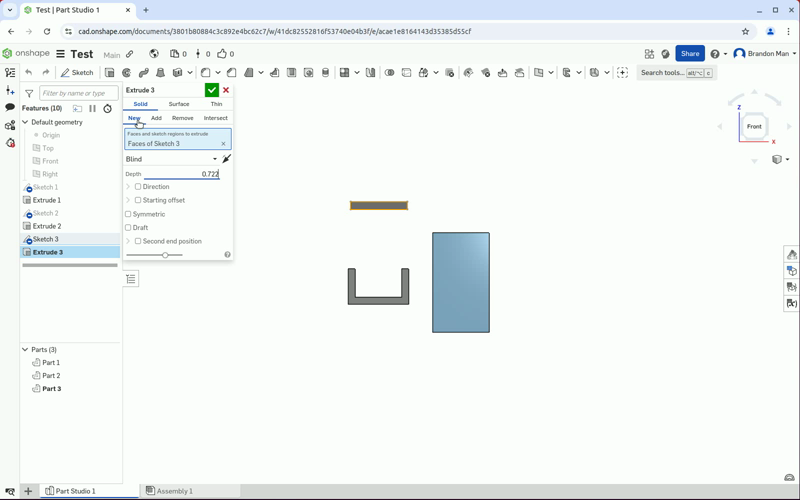
key(enter)
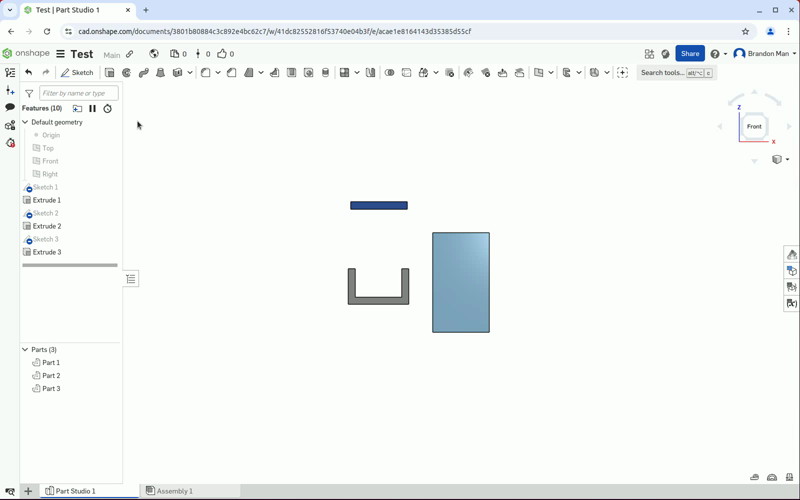
key(shift+h)
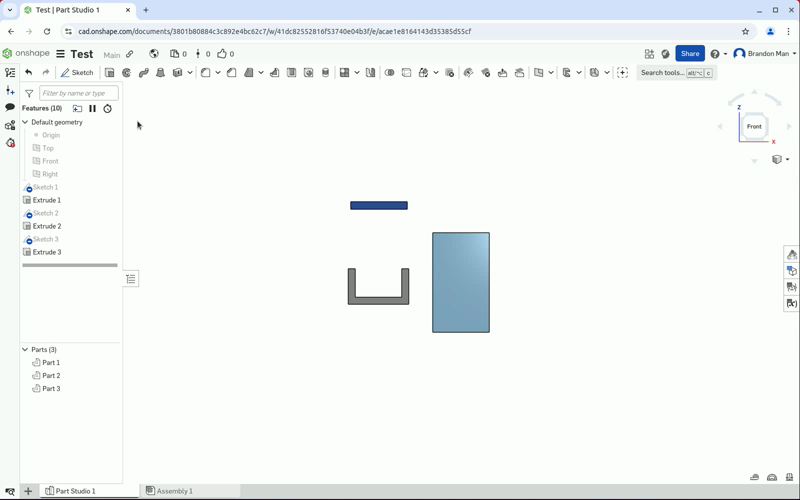
key(shift+h)
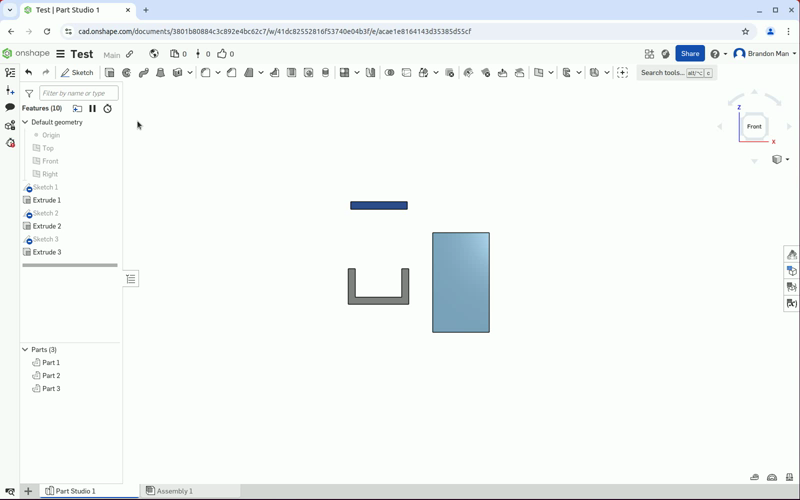
mouse_move(73, 189)
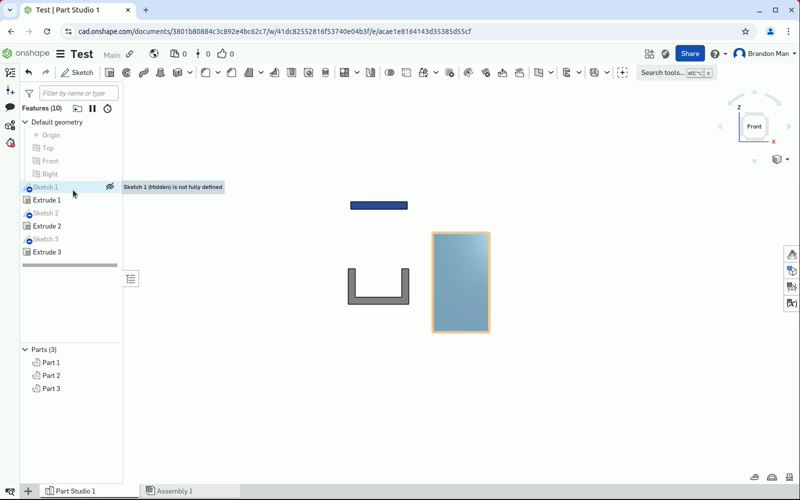
click(73, 189)
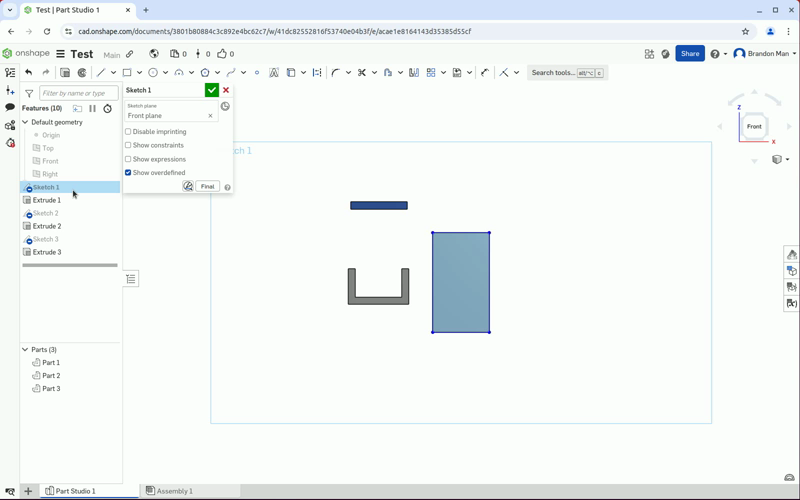
mouse_move(229, 92)
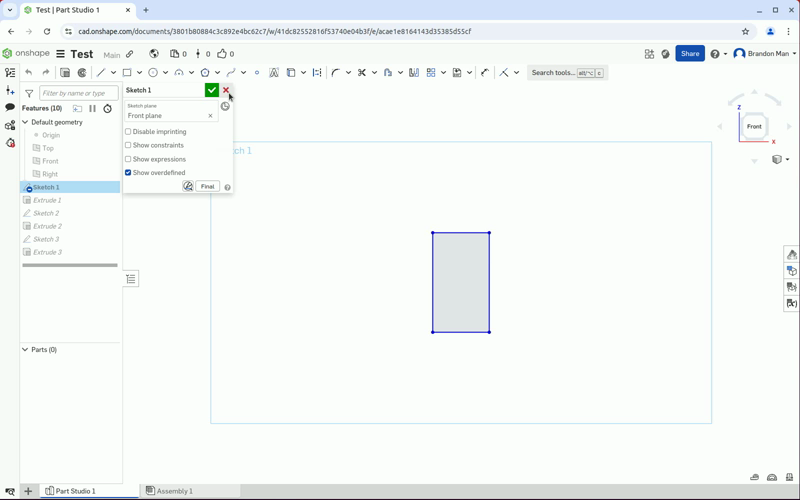
click(229, 92)
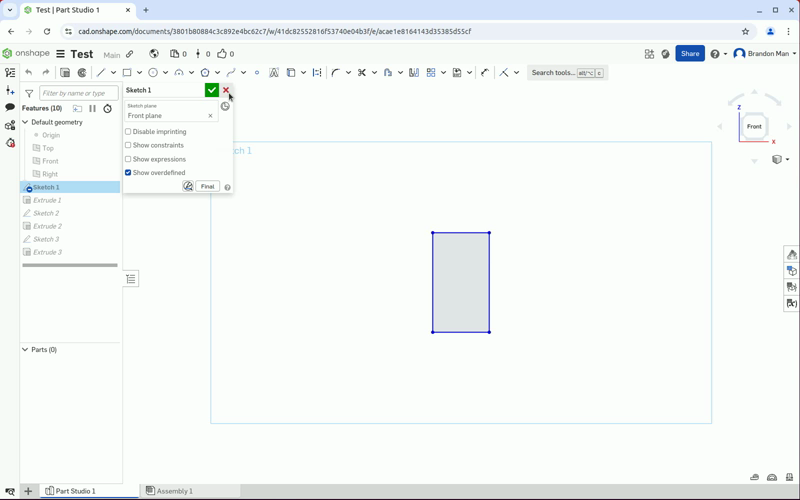
key(shift+s)
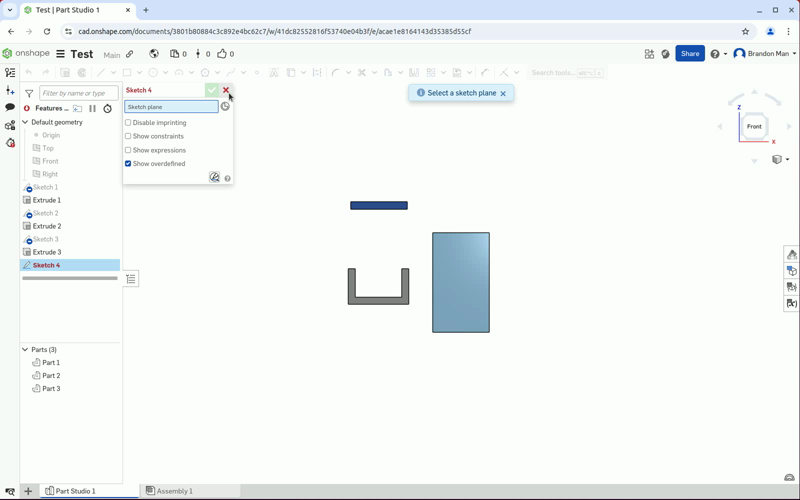
mouse_move(73, 163)
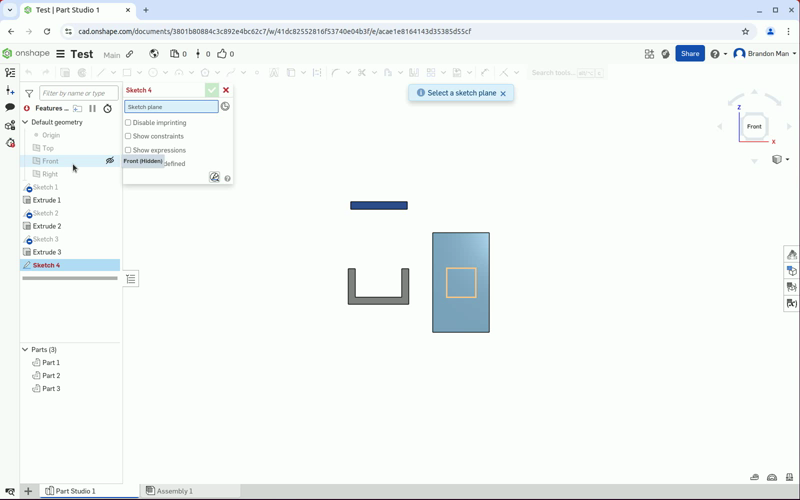
click(73, 163)
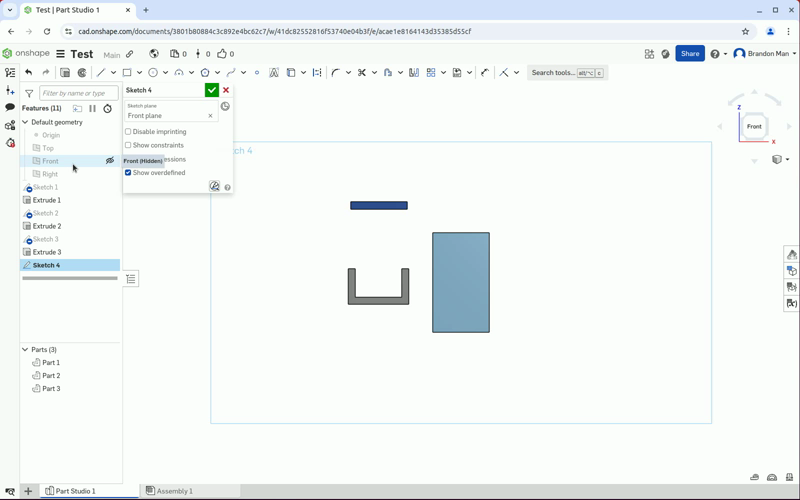
mouse_move(73, 352)
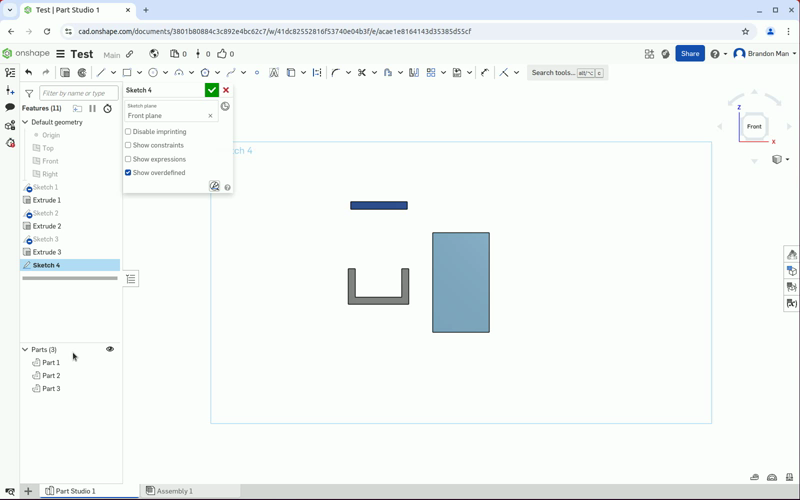
key(y)
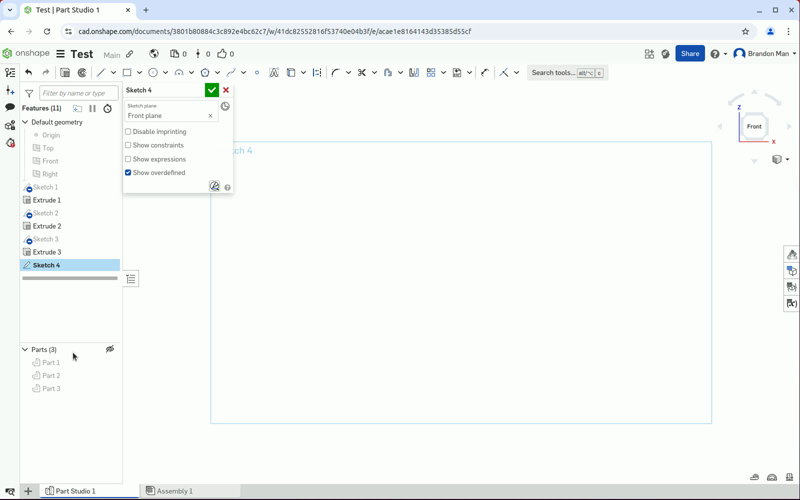
key(l)
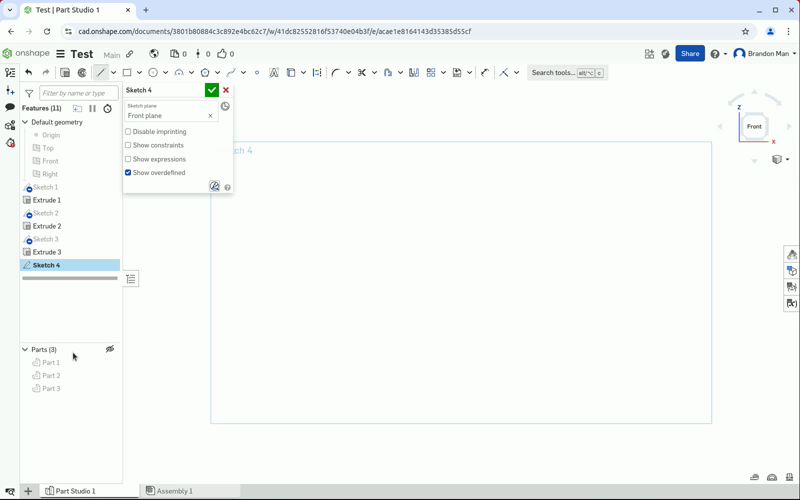
key_down(shift)
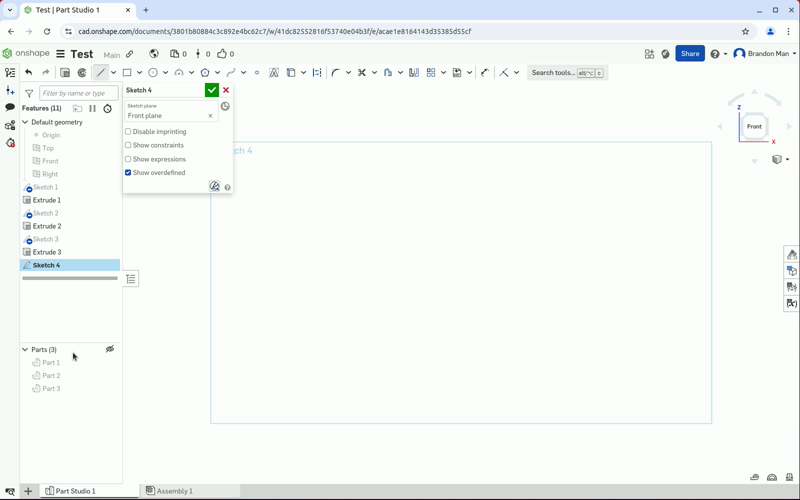
mouse_move(364, 226)
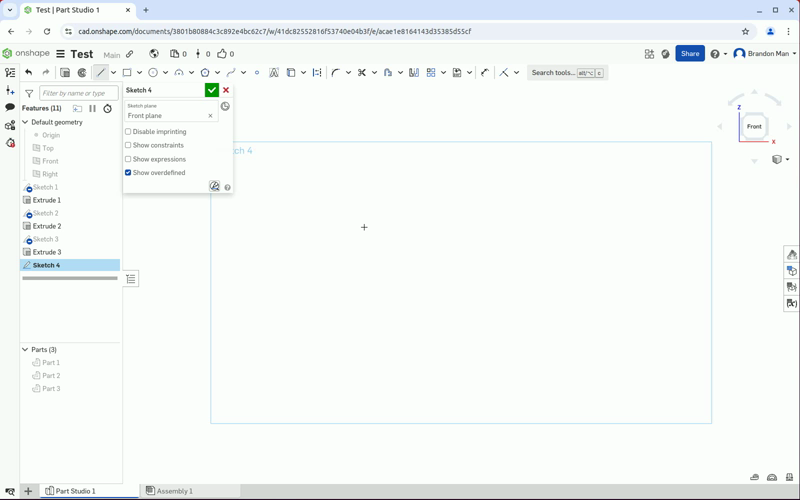
click(364, 226)
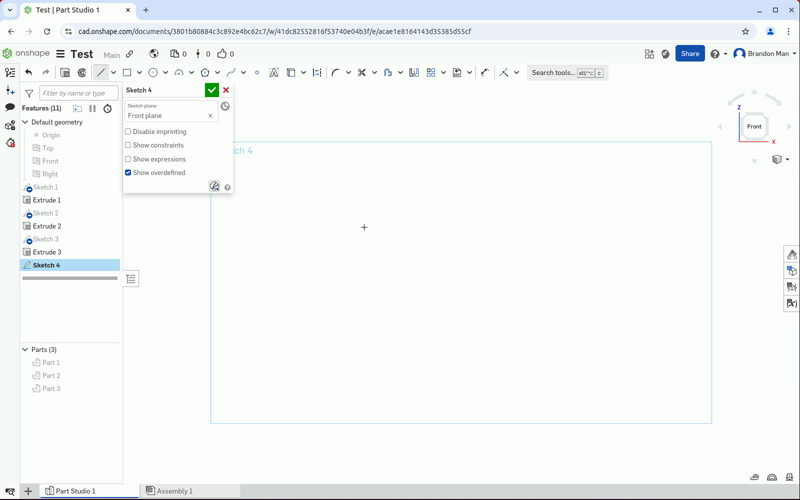
key_up(shift)
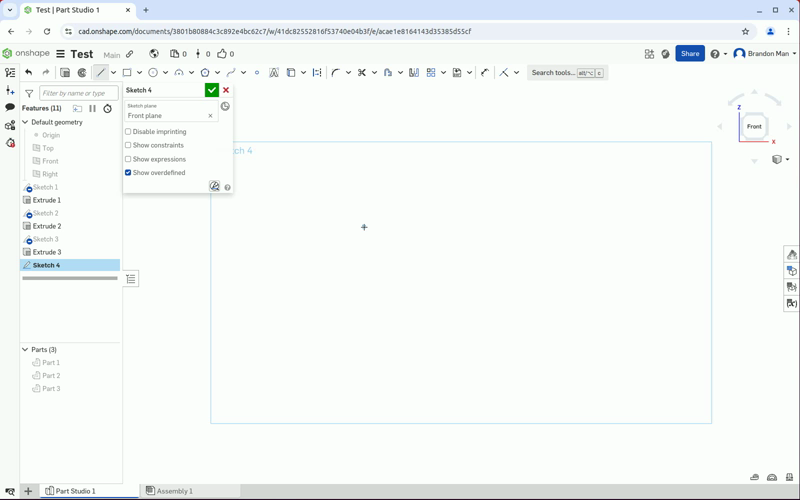
key_down(shift)
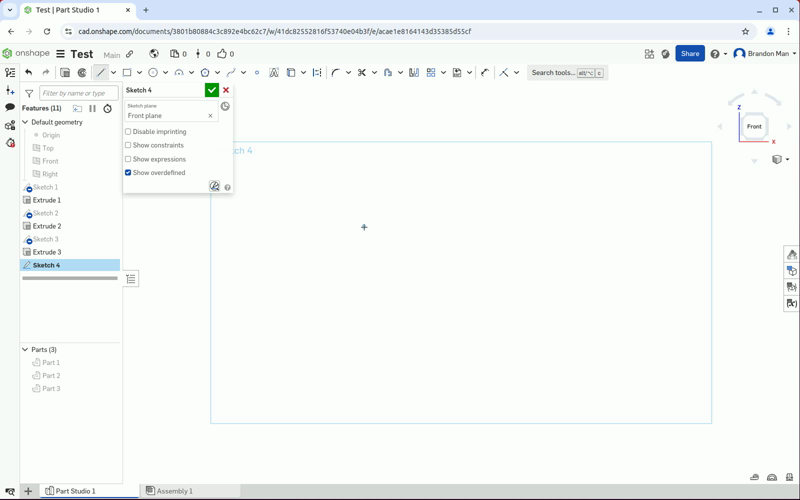
mouse_move(394, 226)
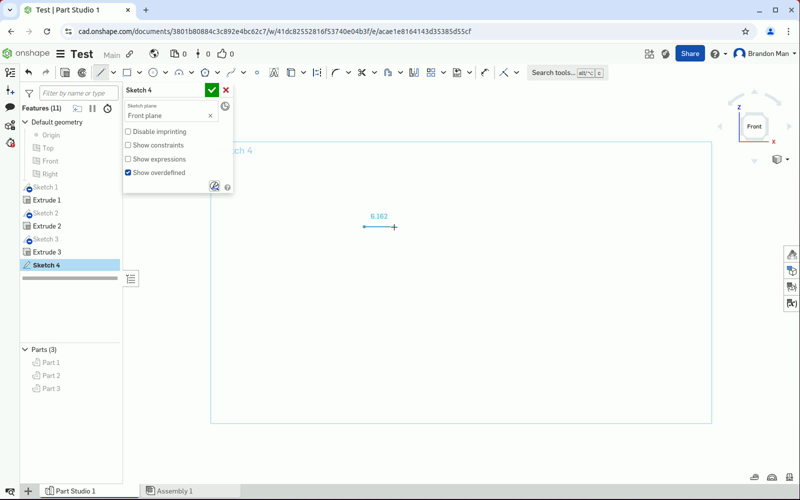
mouse_move(393, 226)
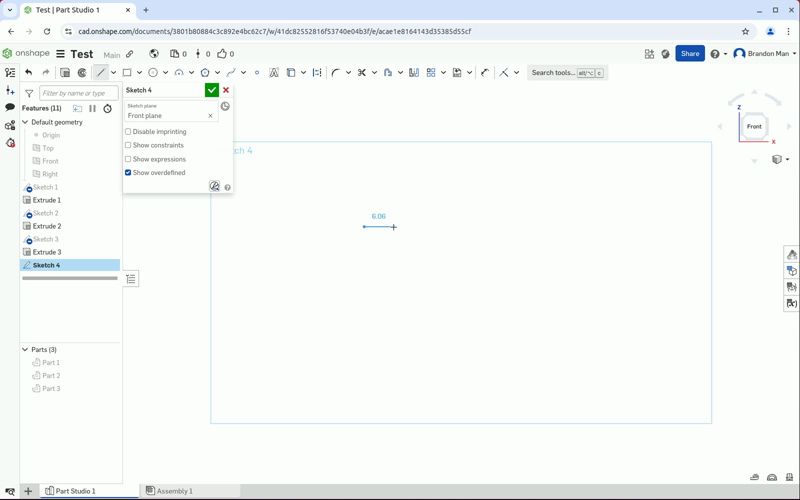
click(393, 226)
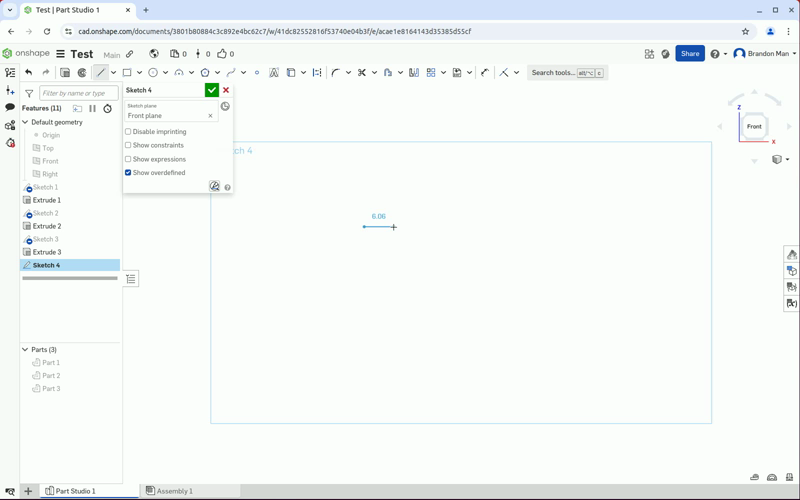
key_up(shift)
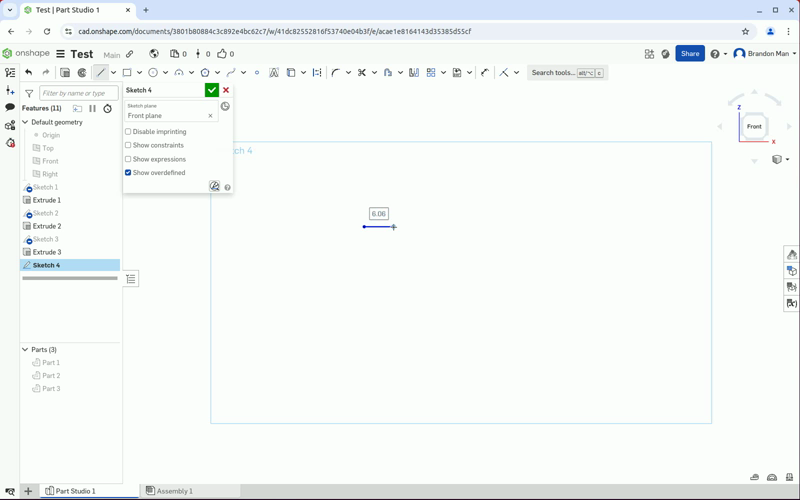
key_down(shift)
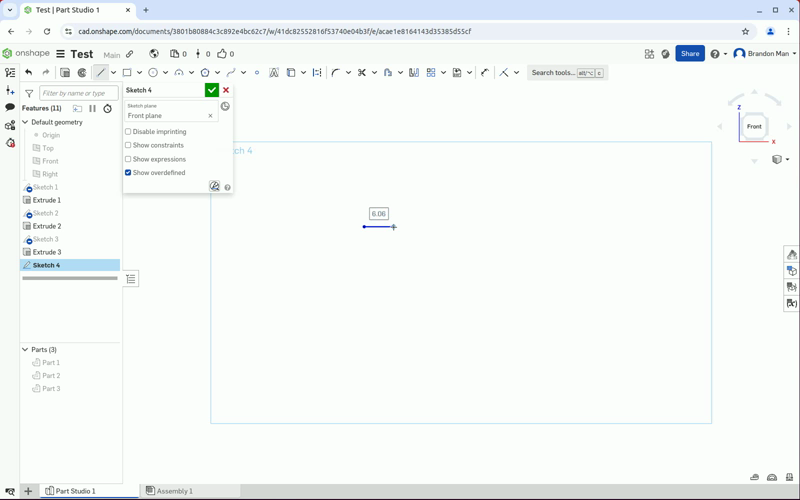
mouse_move(423, 226)
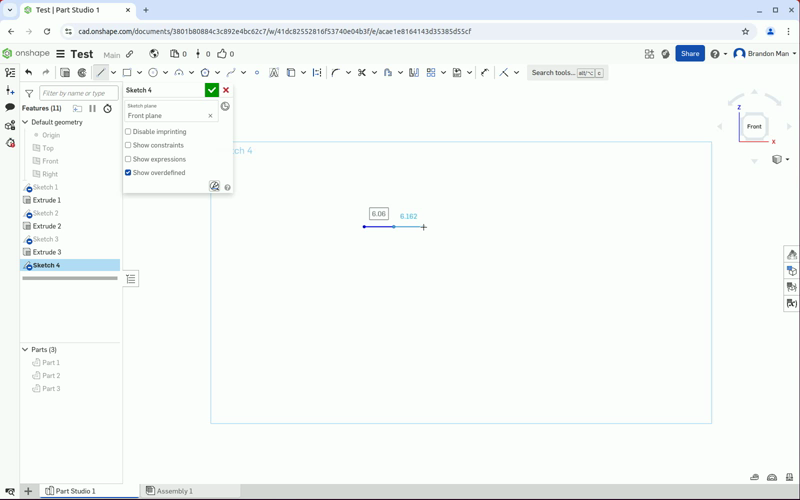
mouse_move(393, 219)
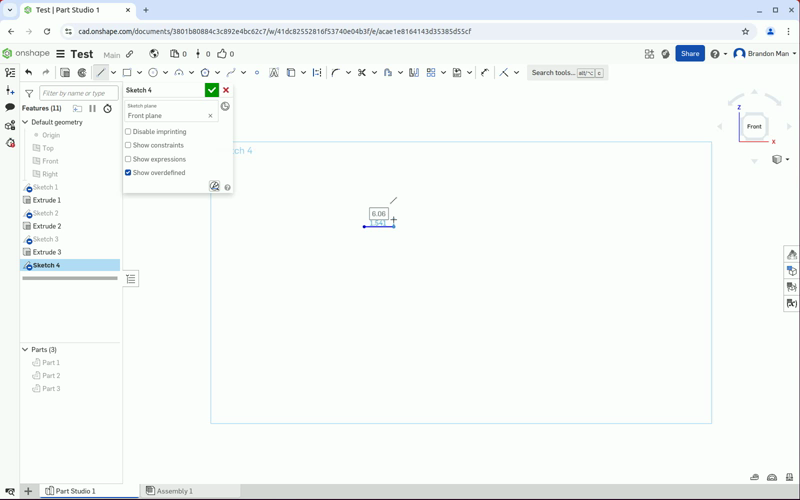
scroll(6)
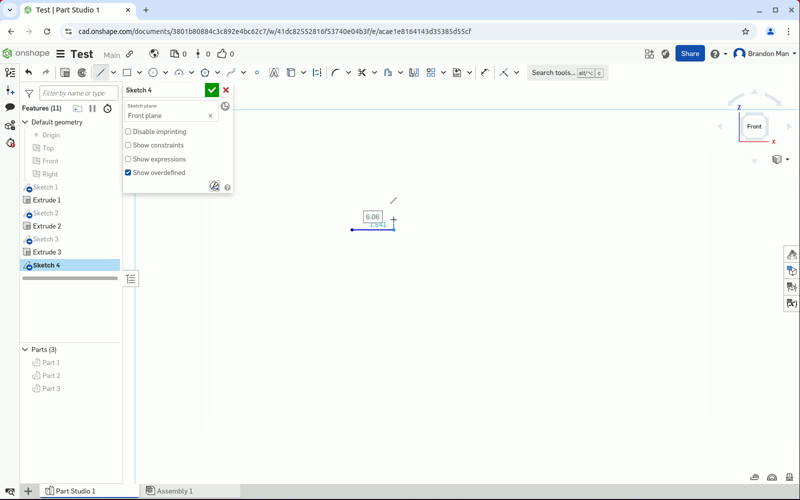
scroll(6)
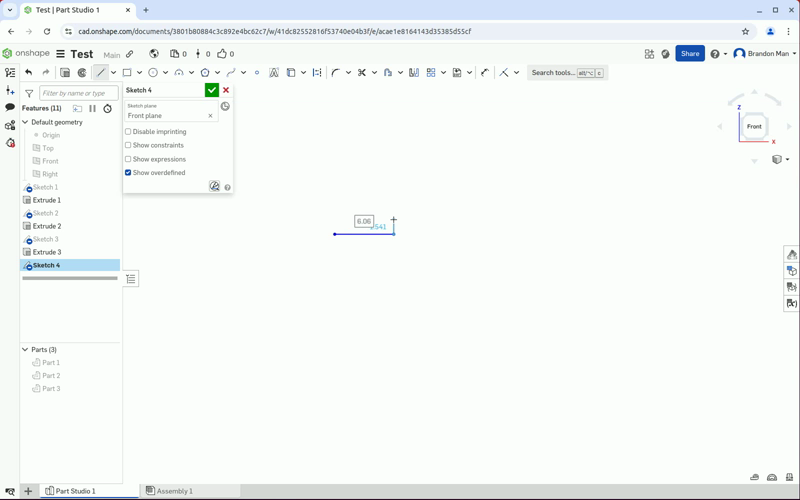
scroll(6)
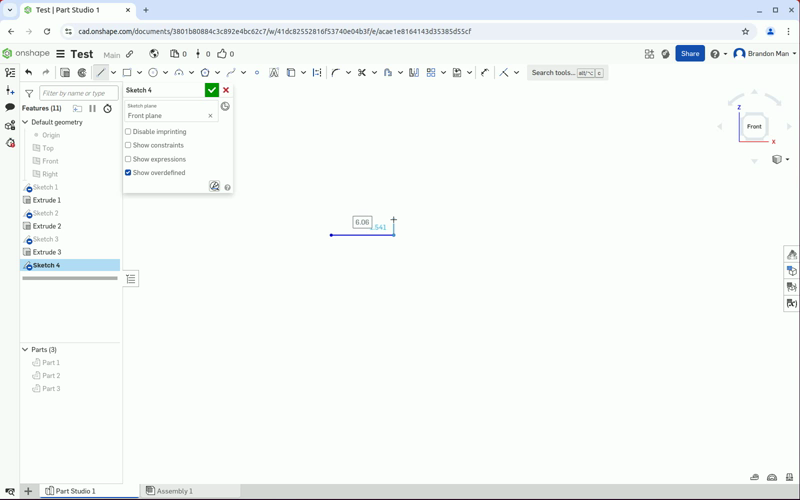
scroll(6)
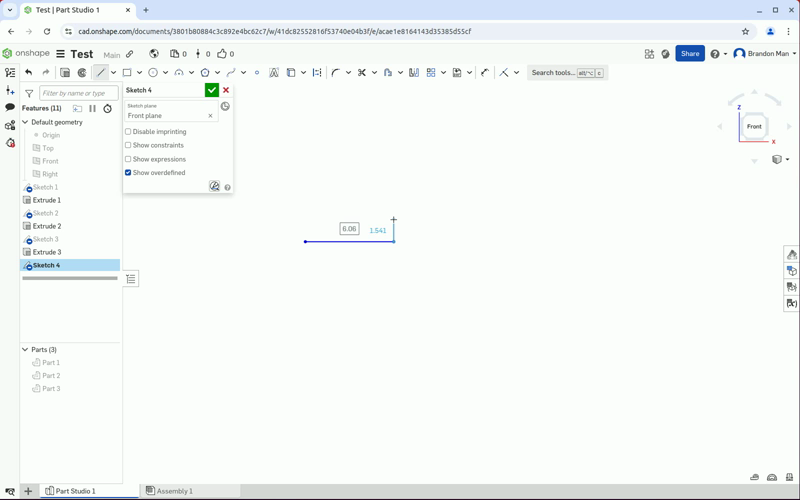
scroll(6)
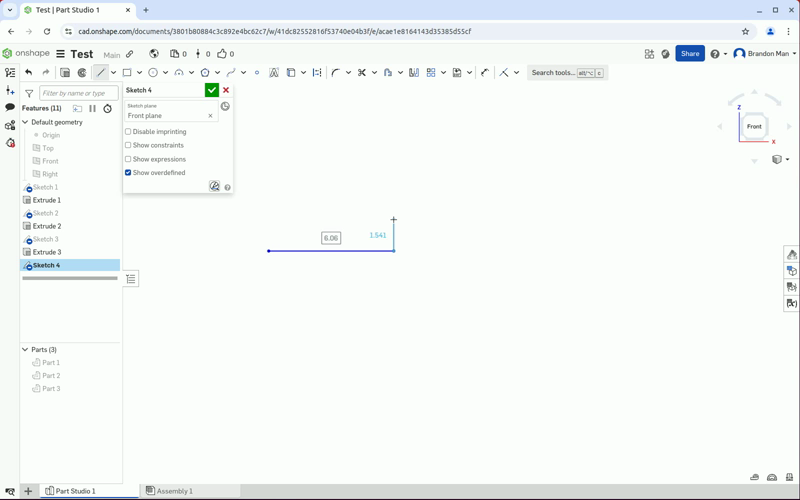
scroll(6)
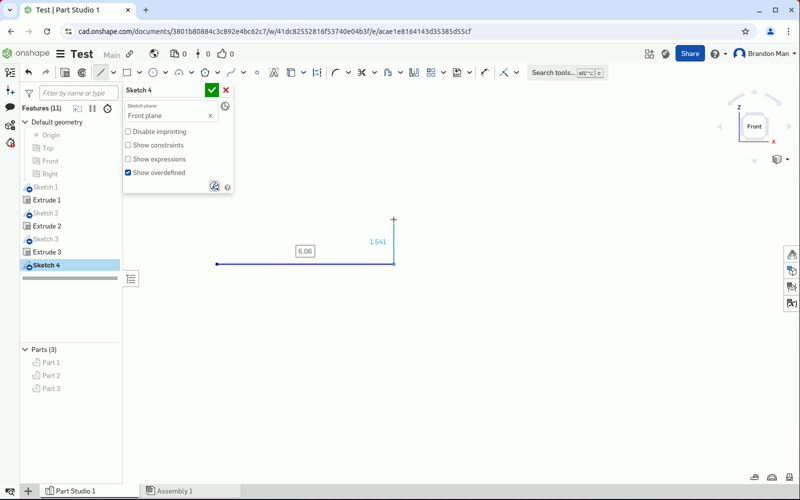
scroll(6)
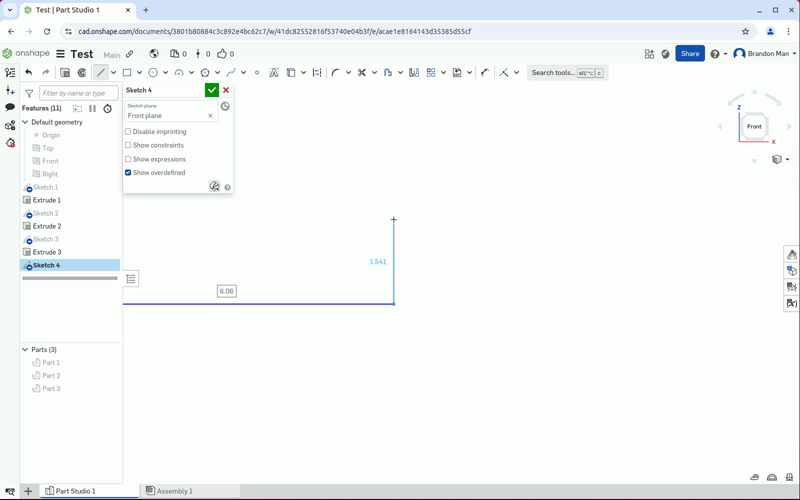
click(393, 219)
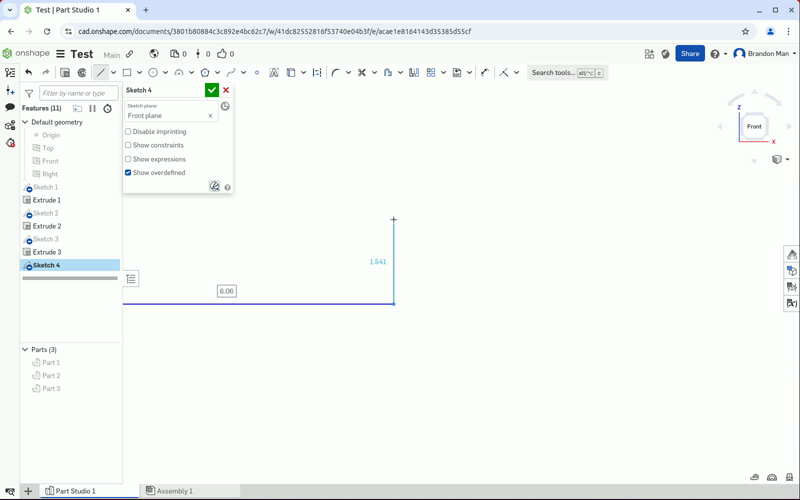
scroll(-6)
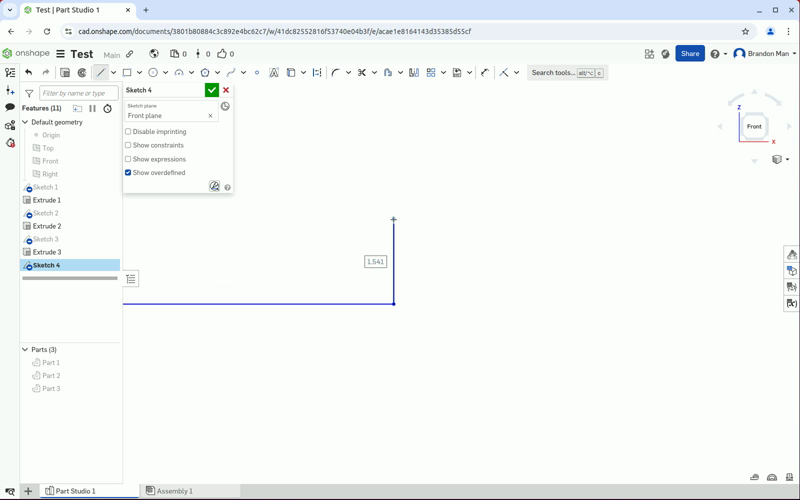
scroll(-6)
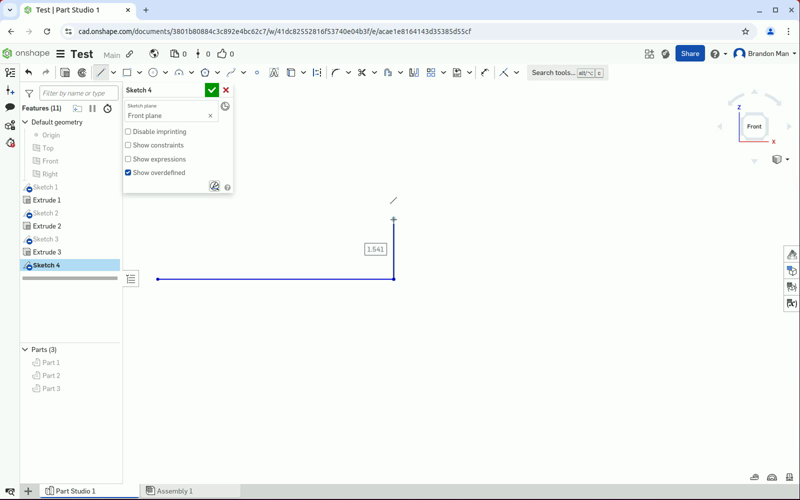
scroll(-6)
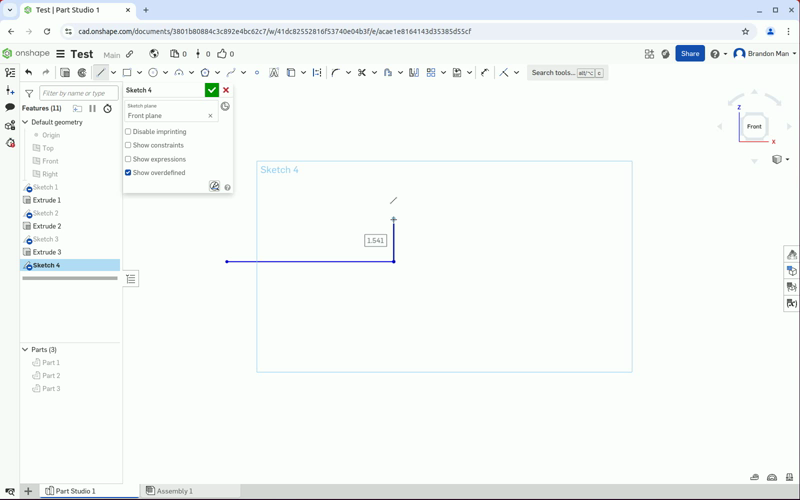
scroll(-6)
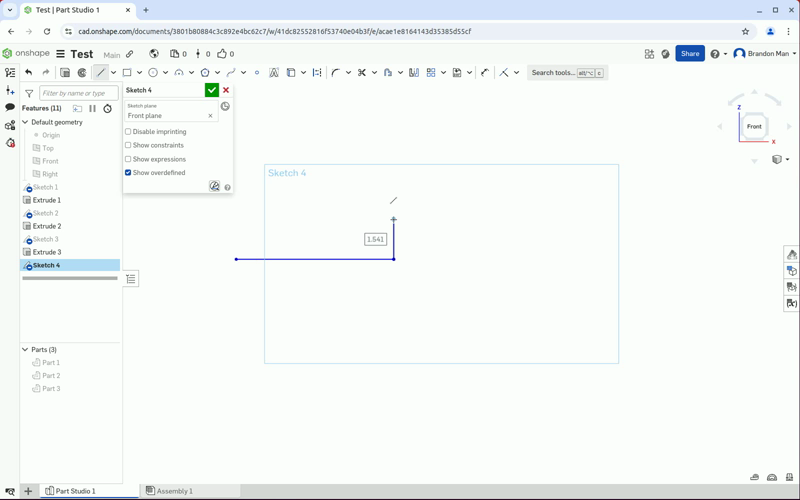
scroll(-6)
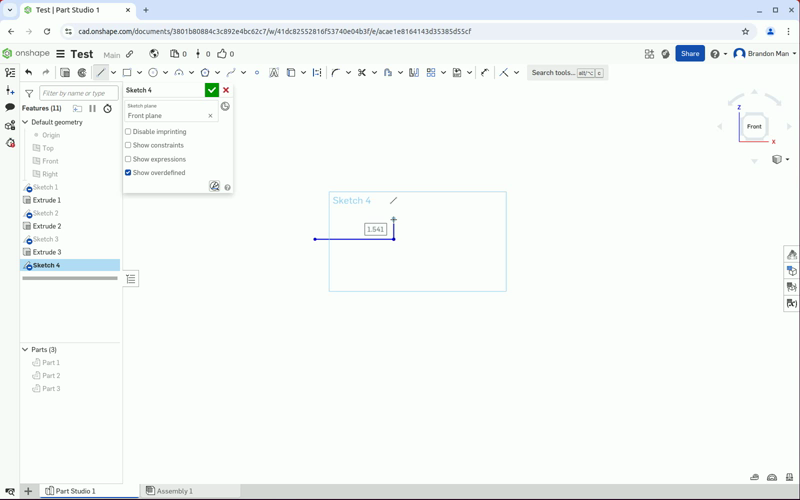
scroll(-6)
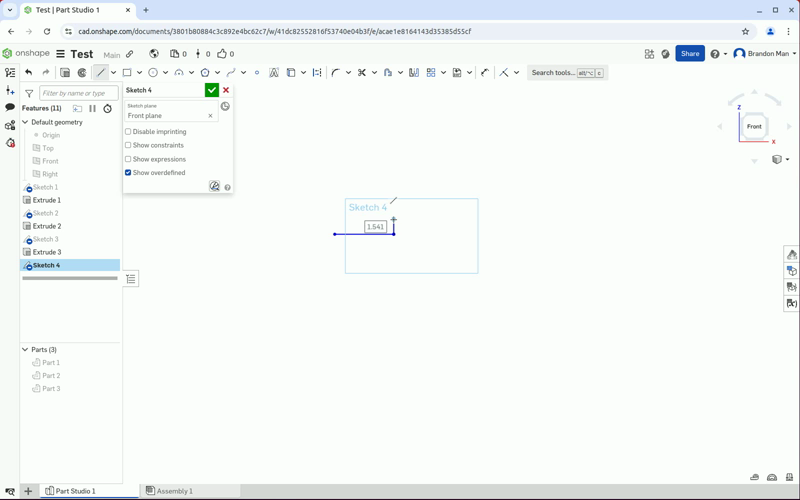
scroll(-6)
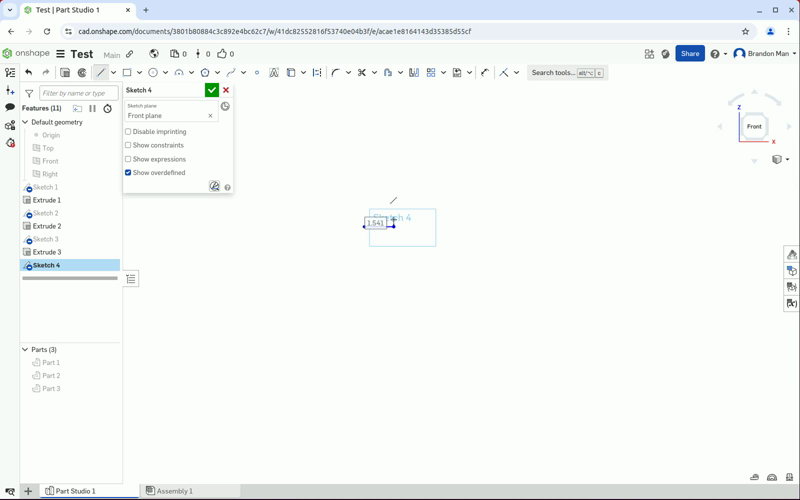
key_up(shift)
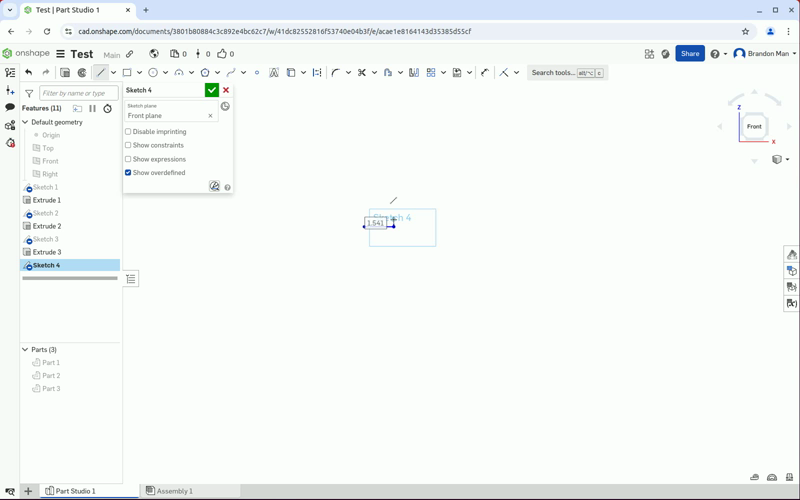
key_down(shift)
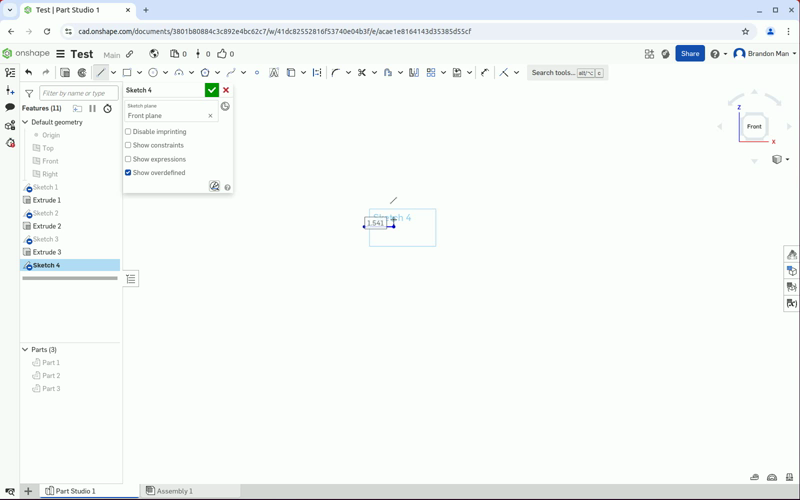
mouse_move(423, 219)
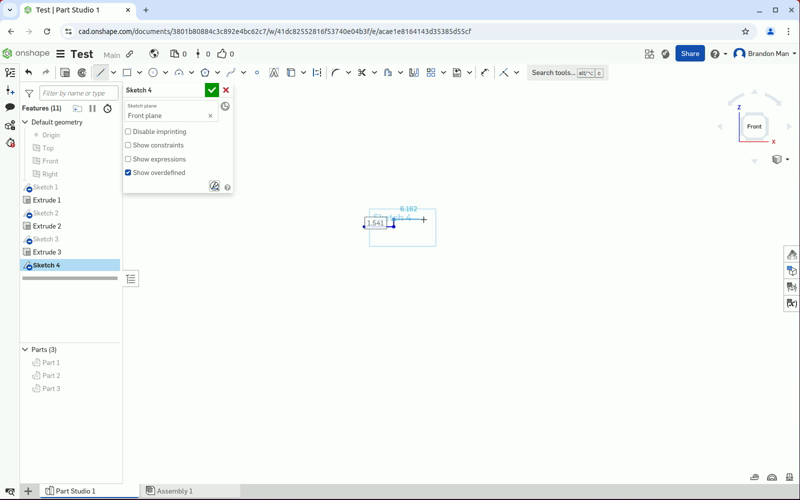
mouse_move(364, 219)
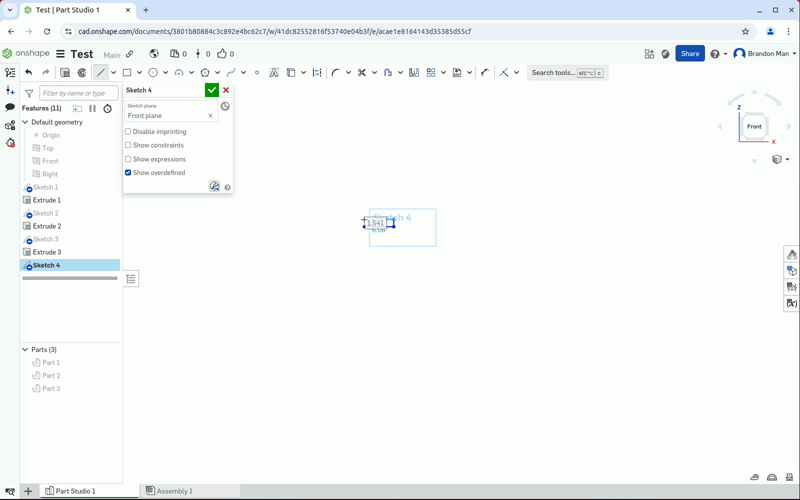
click(364, 219)
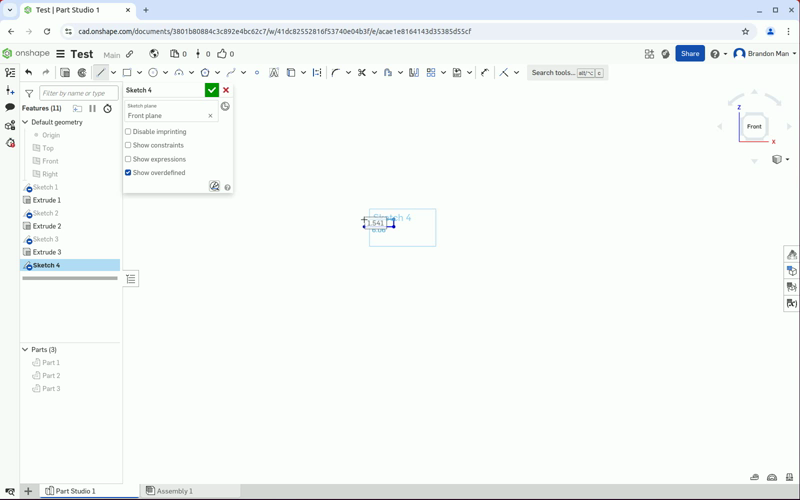
key_up(shift)
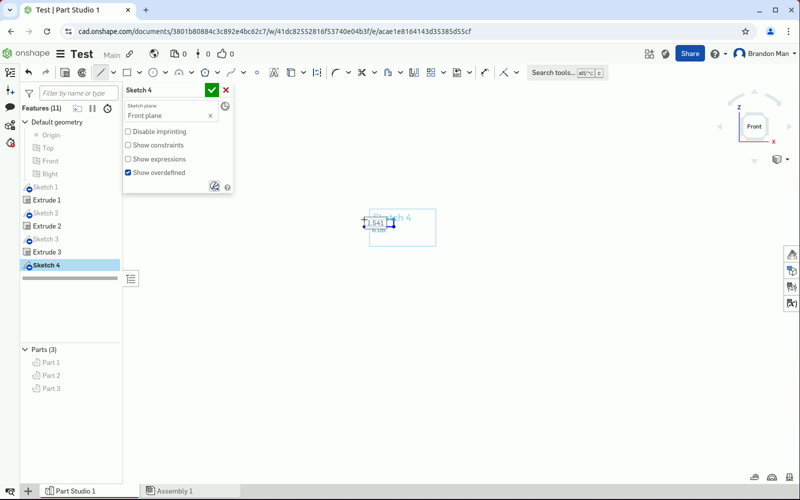
mouse_move(394, 219)
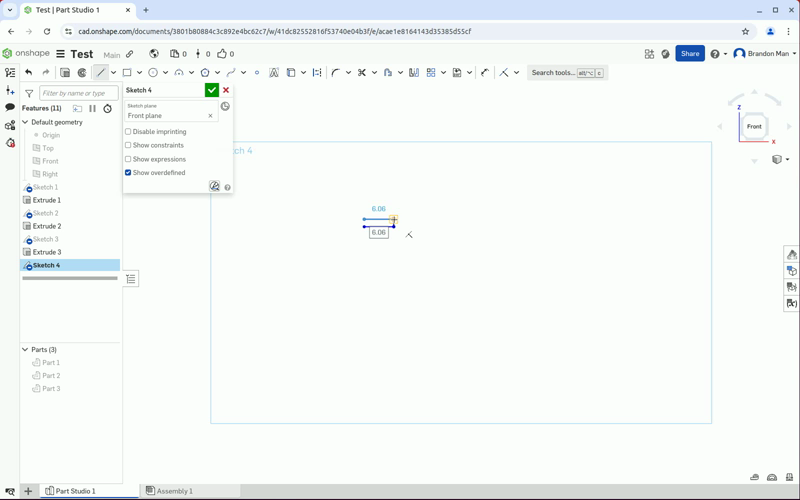
key_down(shift)
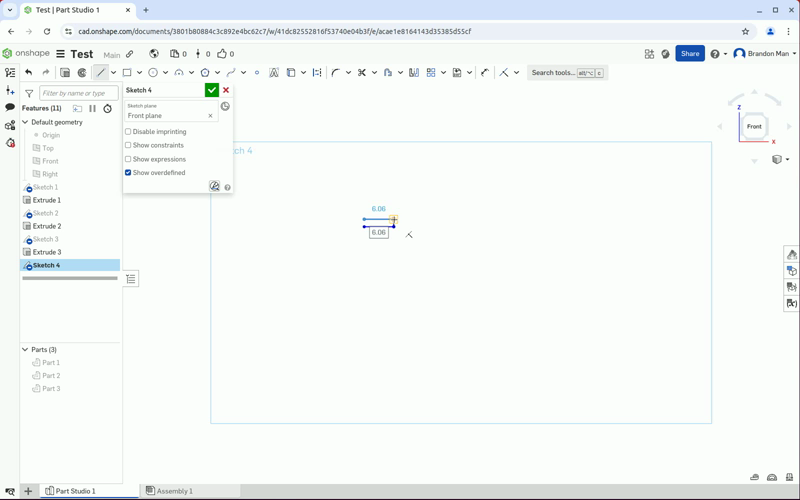
mouse_move(364, 226)
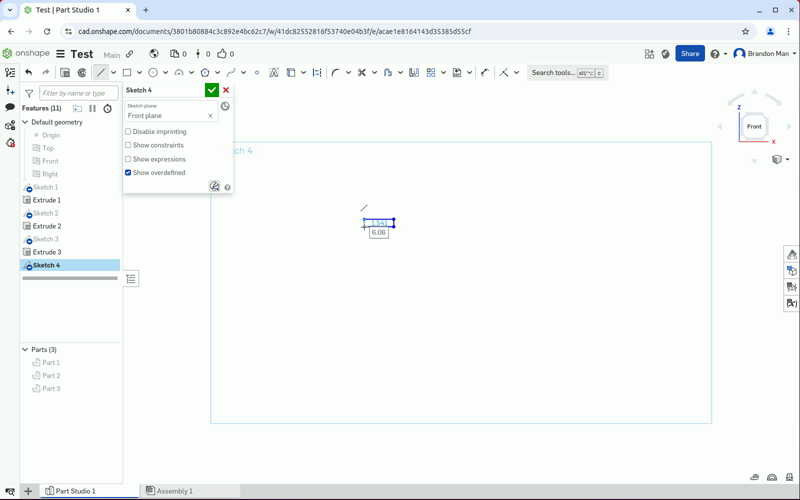
scroll(6)
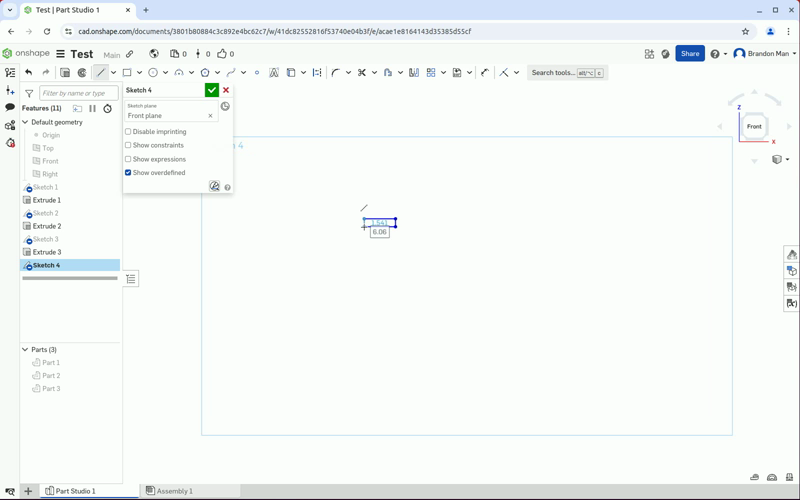
scroll(6)
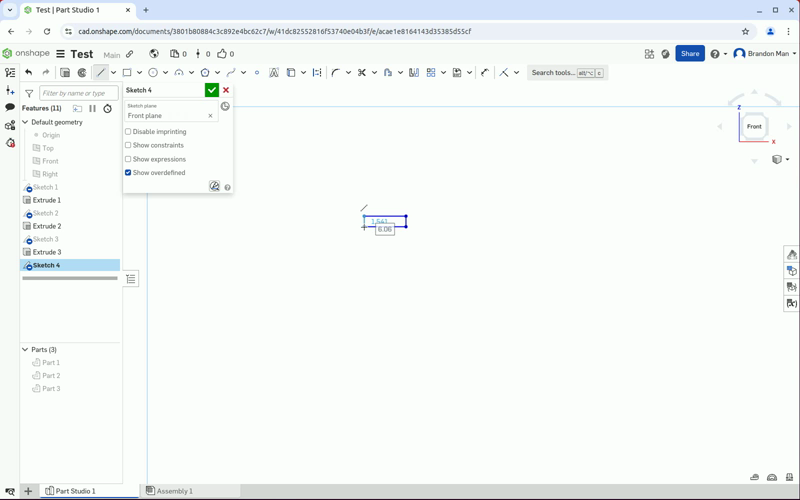
scroll(6)
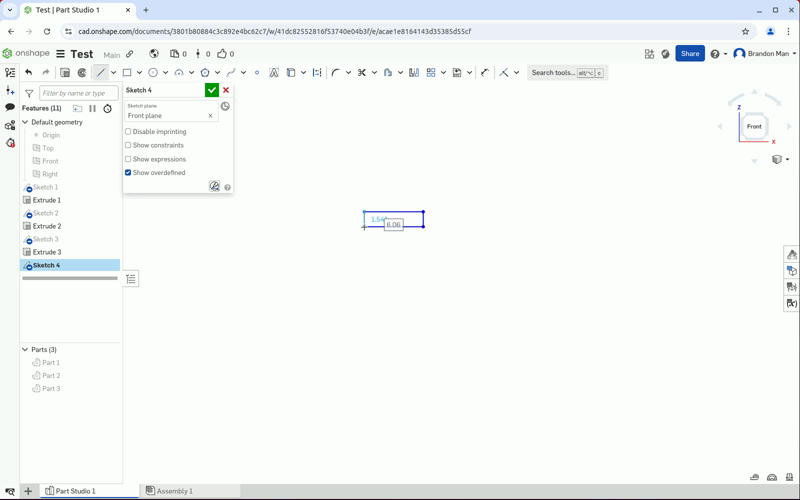
scroll(6)
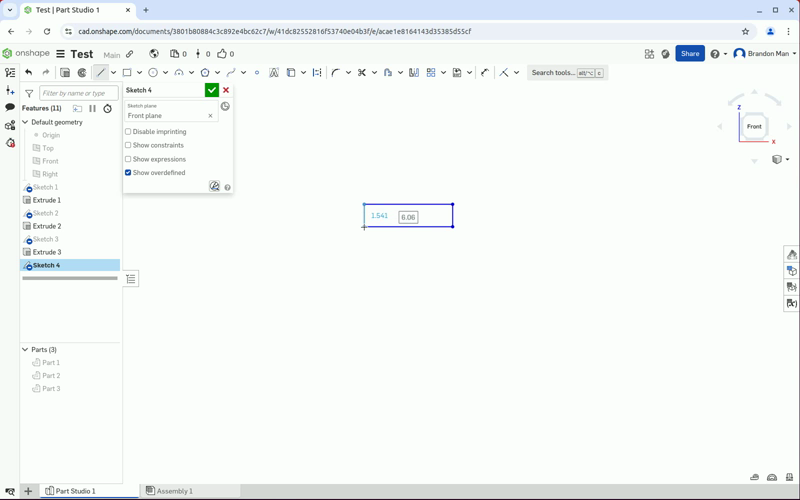
scroll(6)
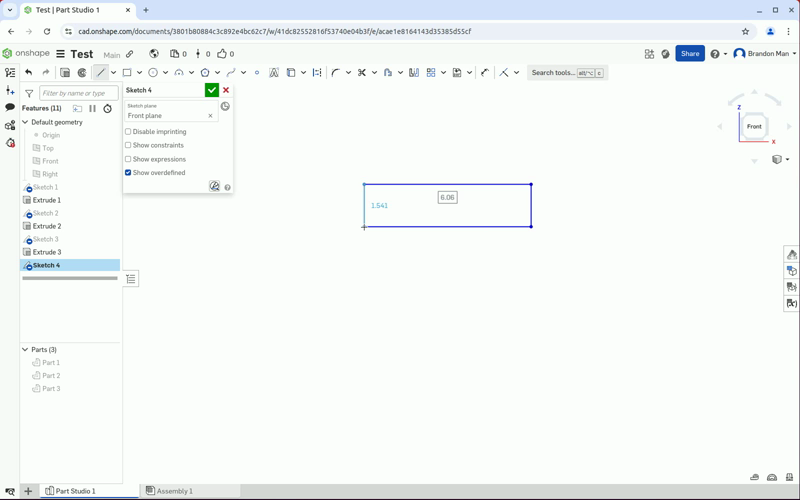
scroll(6)
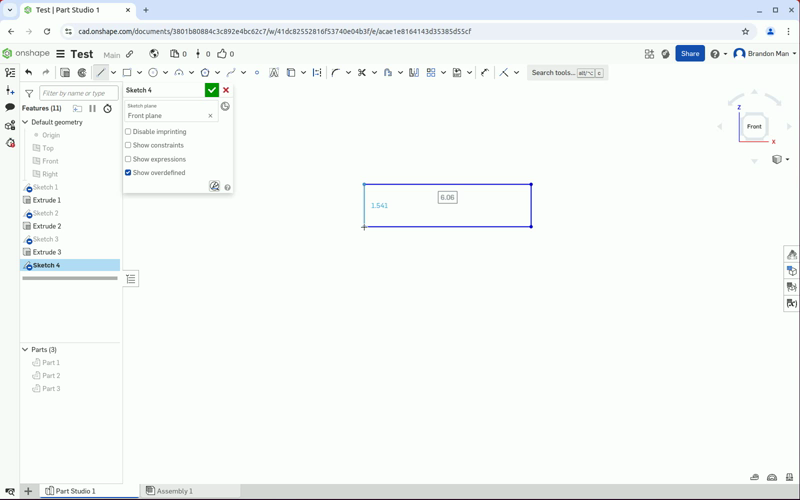
scroll(6)
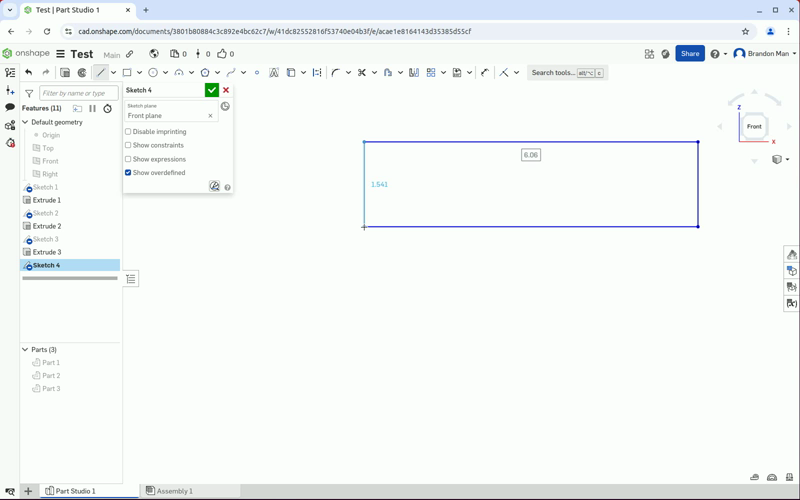
key_up(shift)
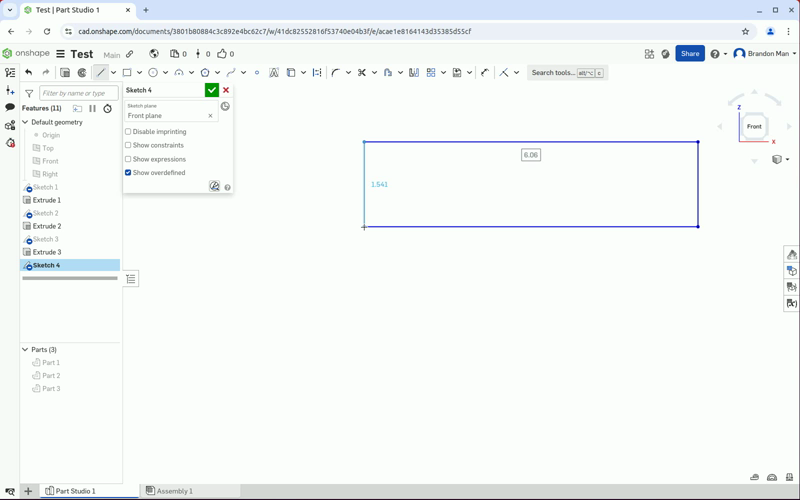
click(364, 226)
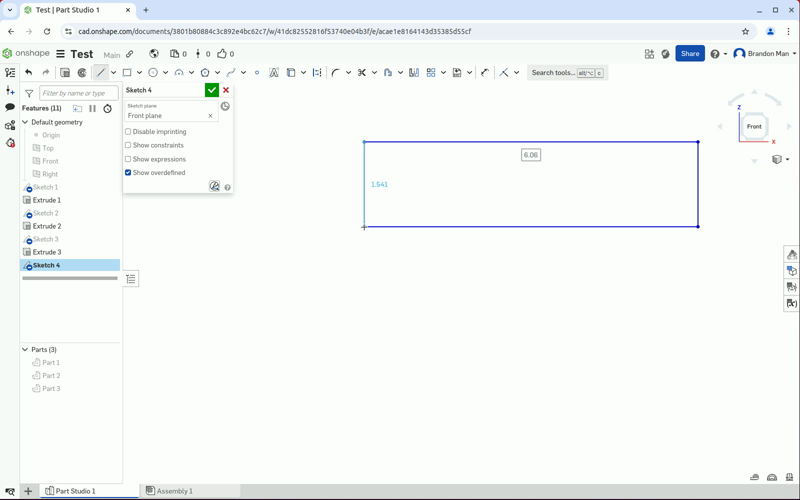
scroll(-6)
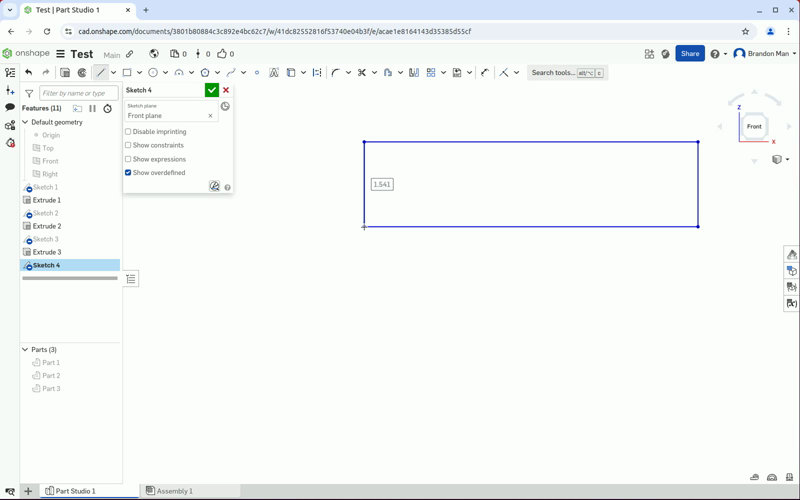
scroll(-6)
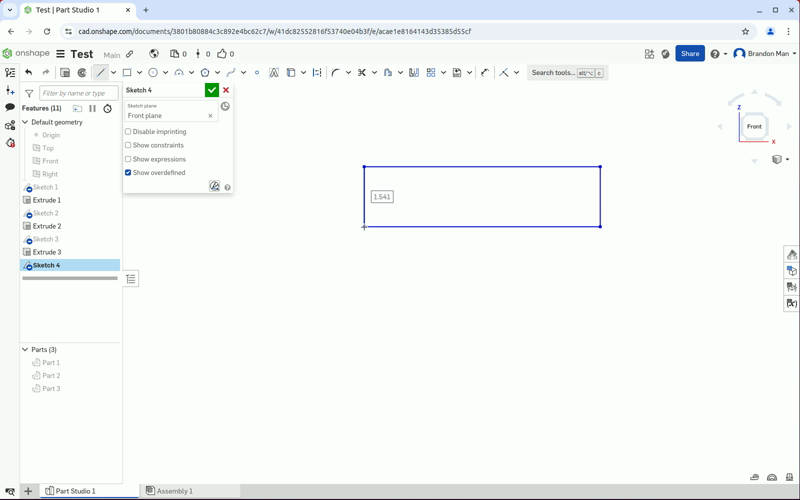
scroll(-6)
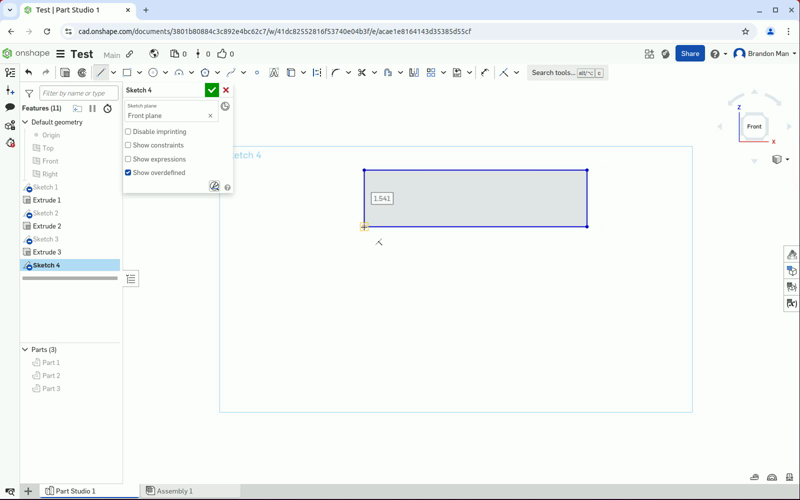
scroll(-6)
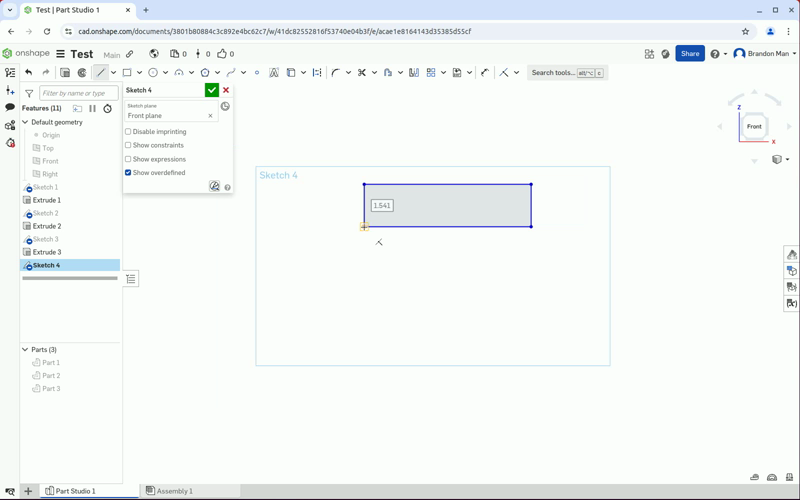
scroll(-6)
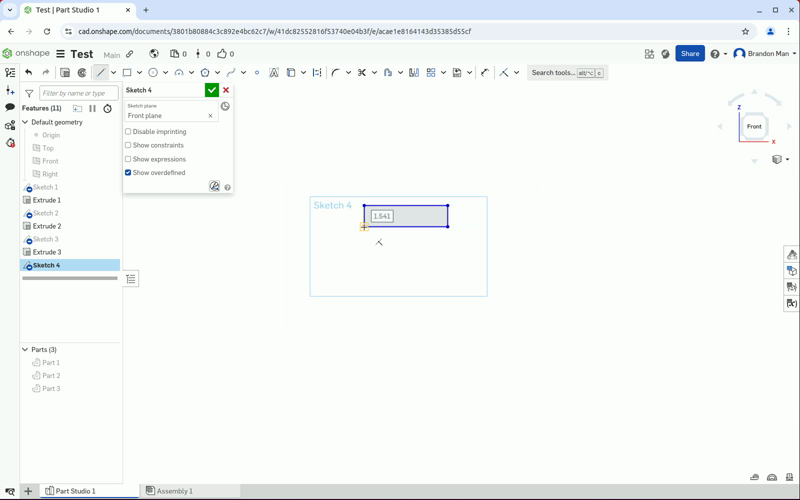
scroll(-6)
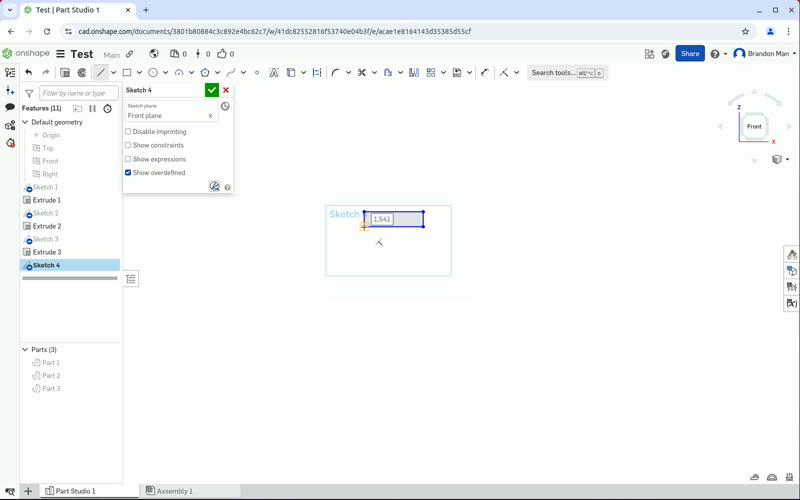
scroll(-6)
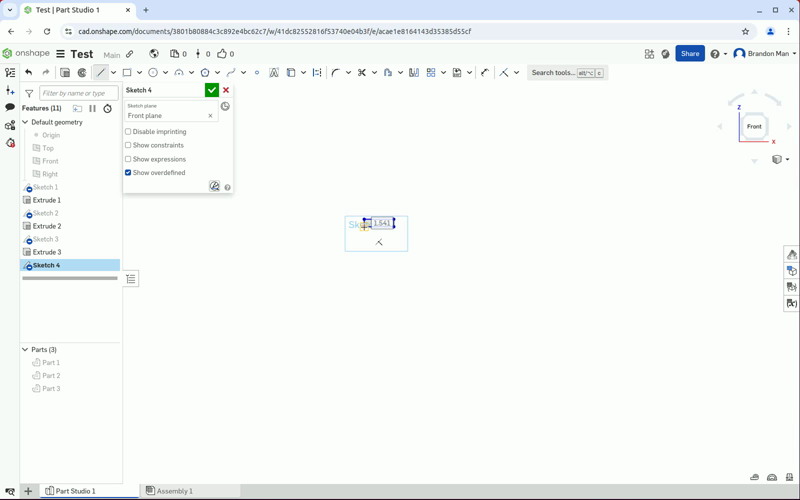
key(esc)
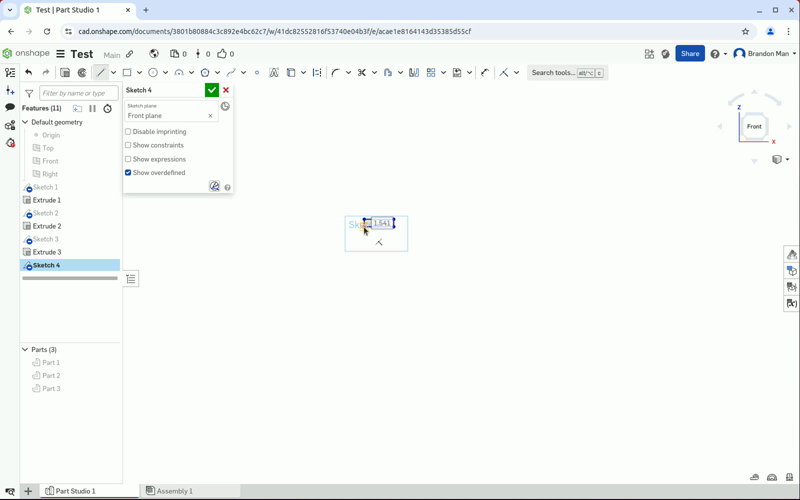
mouse_move(393, 221)
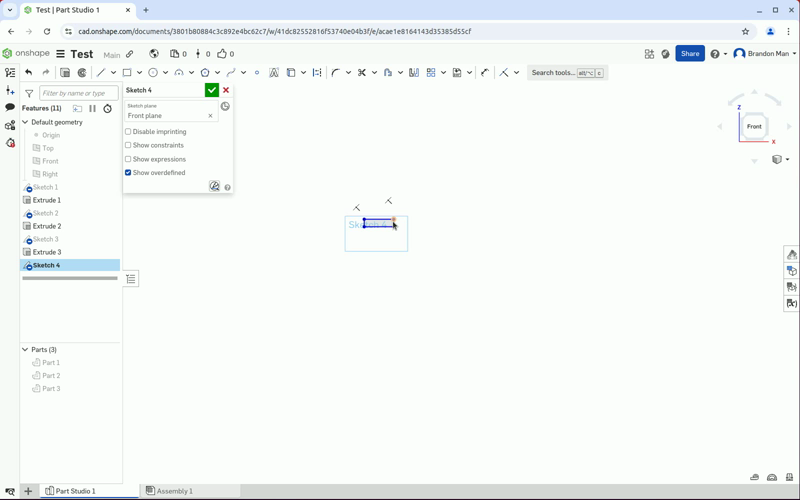
scroll(6)
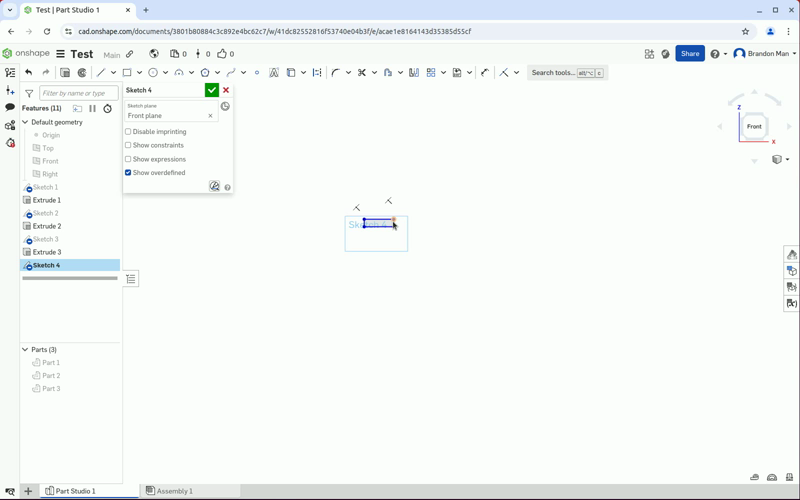
scroll(6)
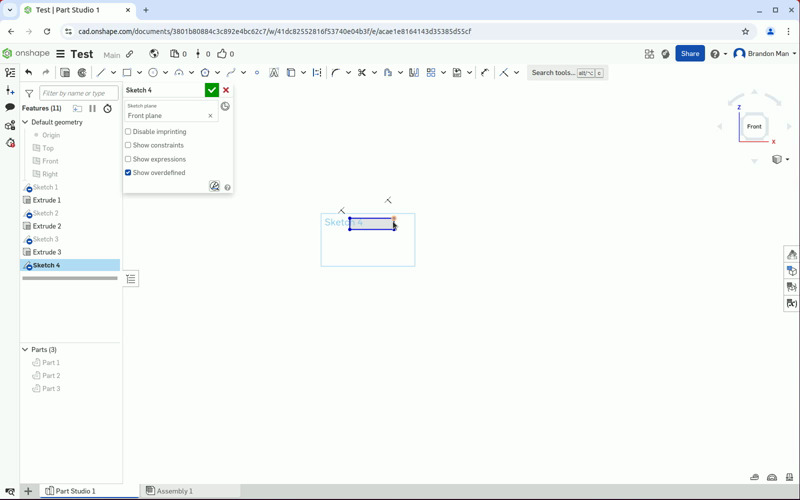
scroll(6)
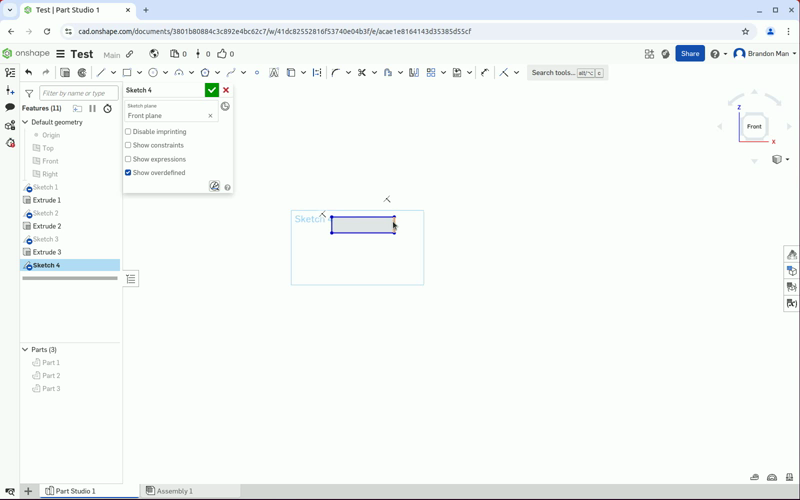
scroll(6)
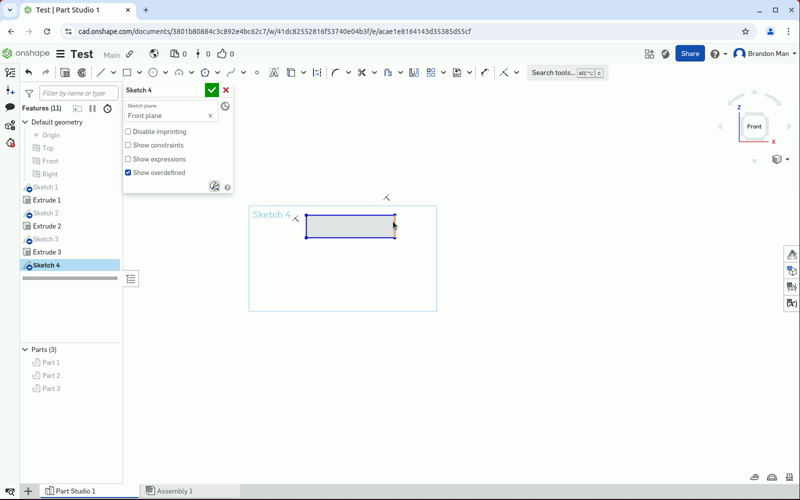
scroll(6)
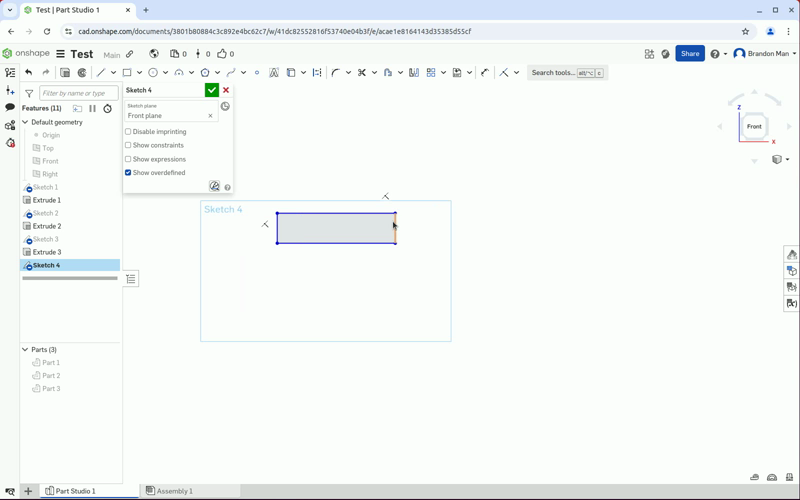
scroll(6)
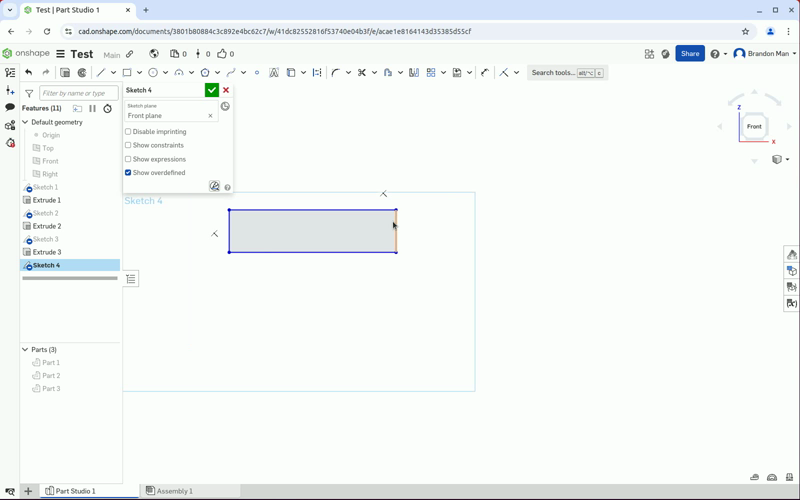
scroll(6)
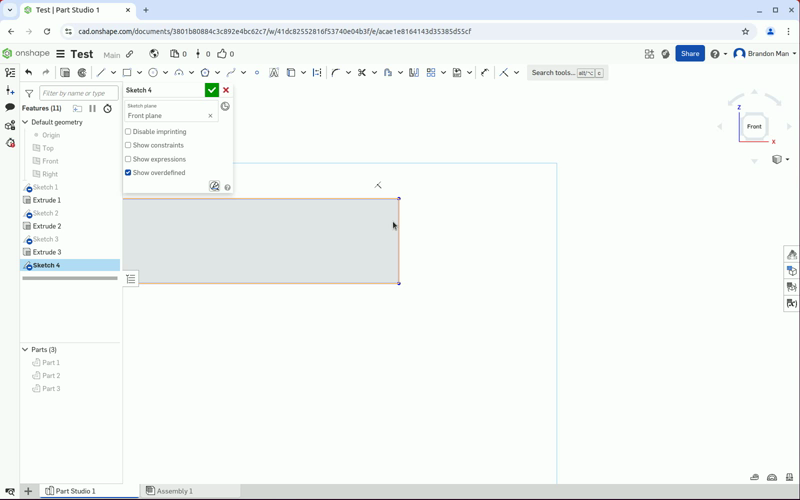
click(393, 221)
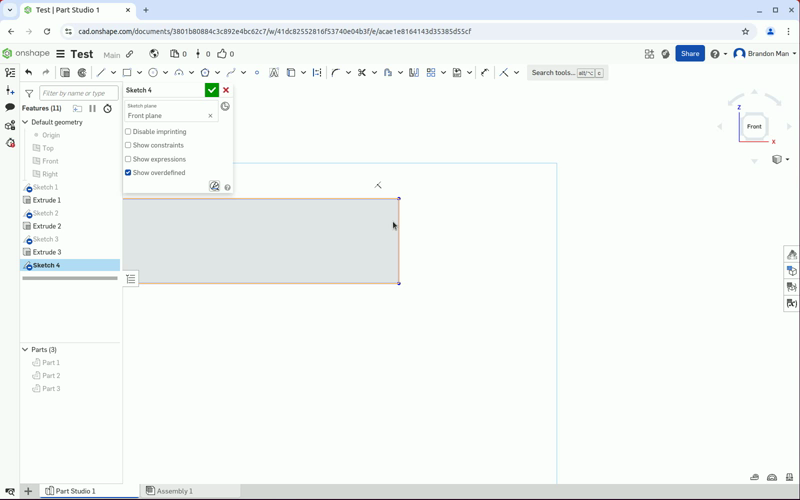
scroll(-6)
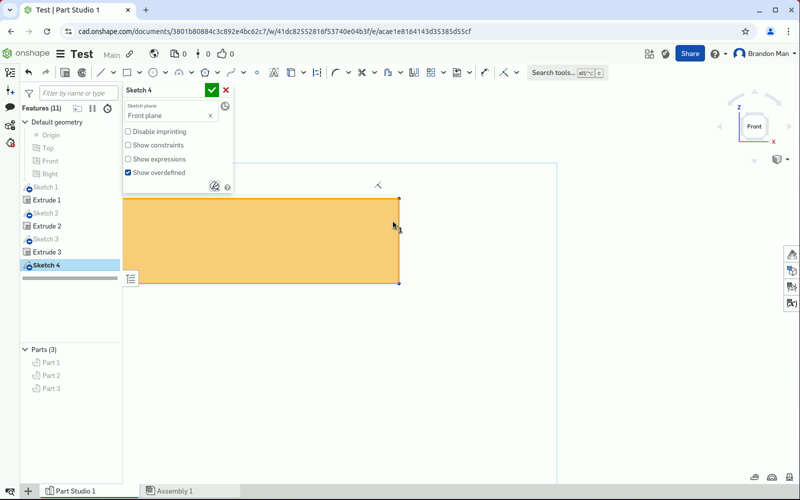
scroll(-6)
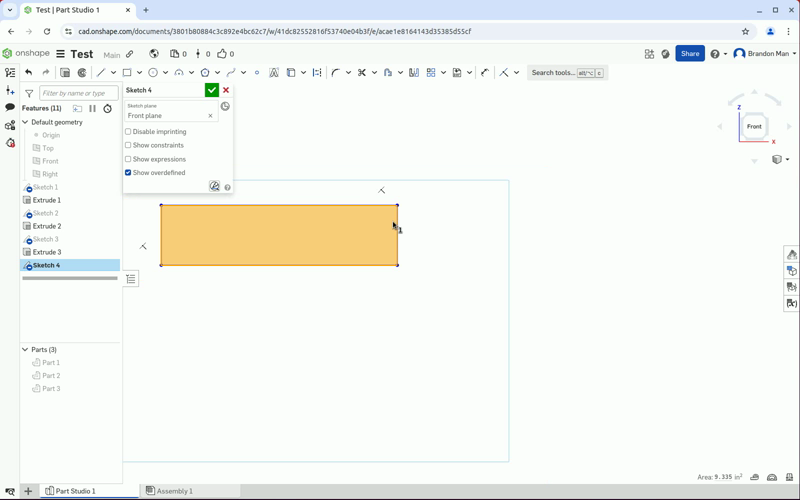
scroll(-6)
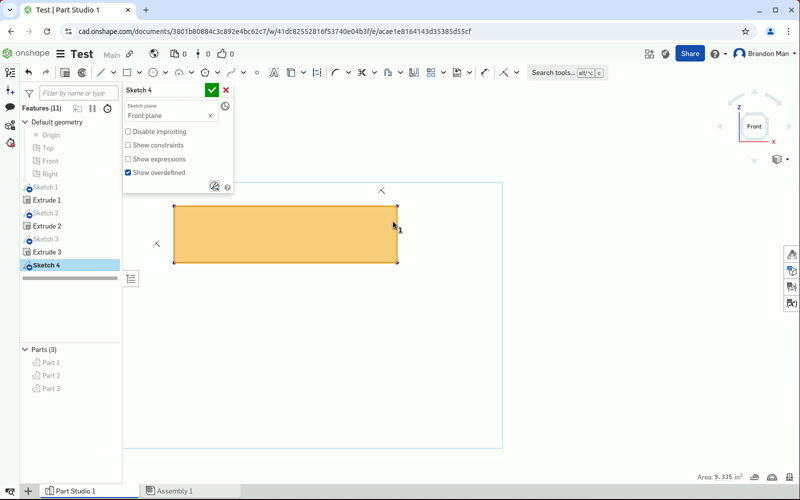
scroll(-6)
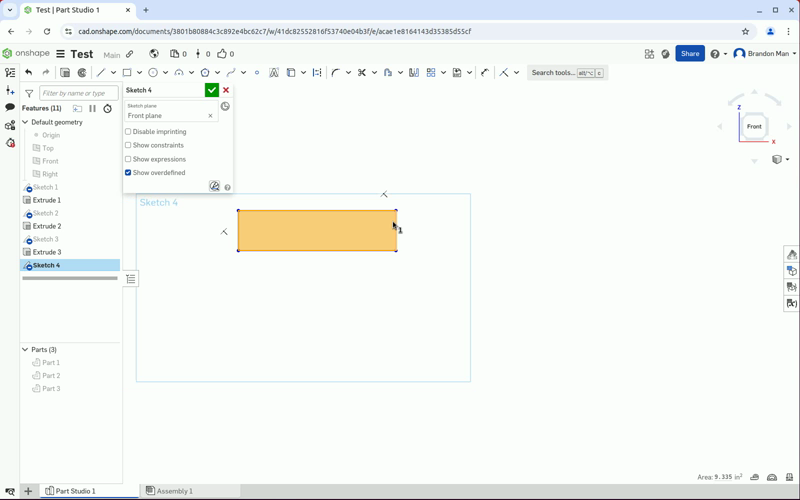
scroll(-6)
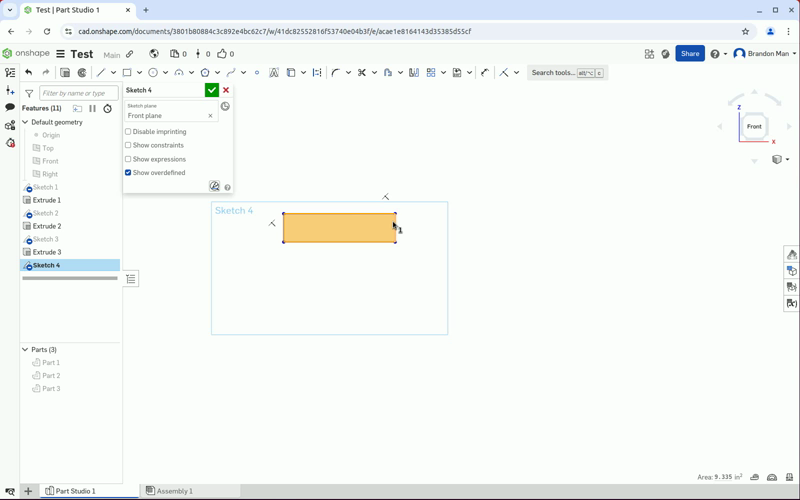
scroll(-6)
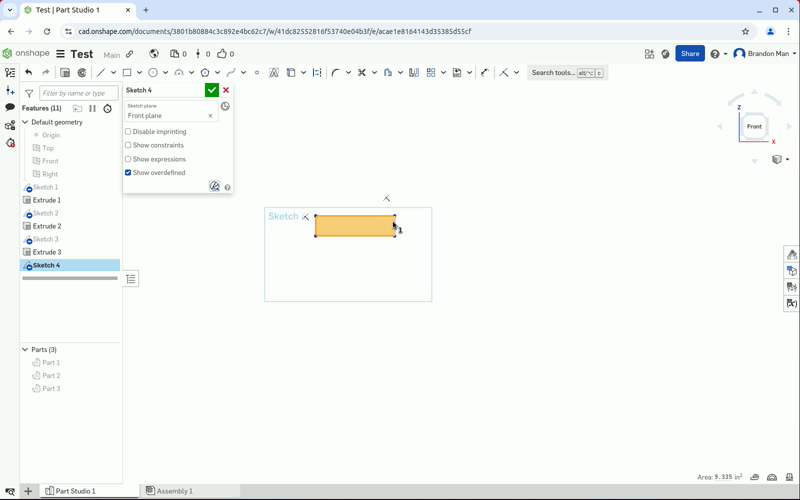
scroll(-6)
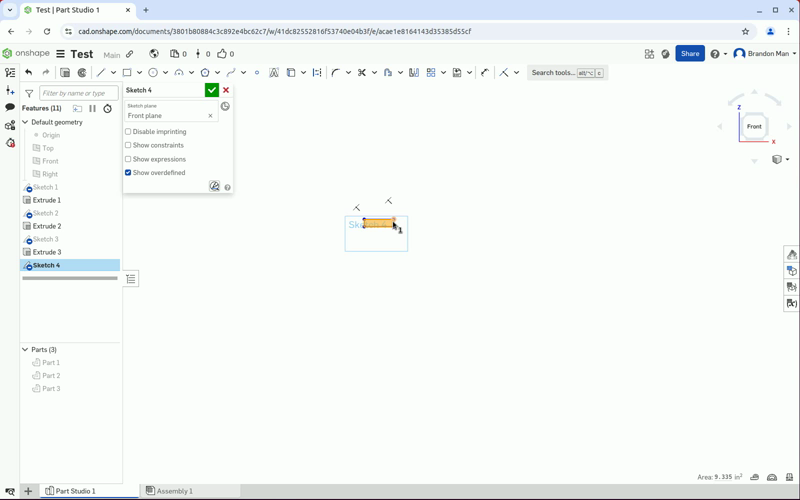
mouse_move(73, 352)
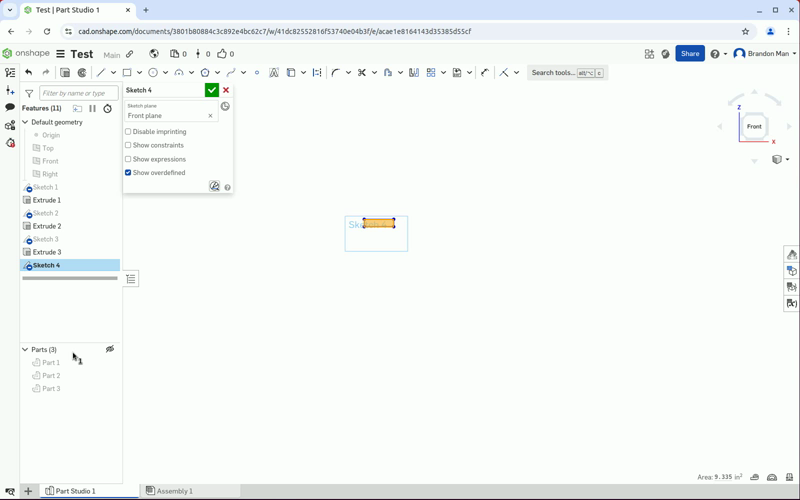
key(shift+y)
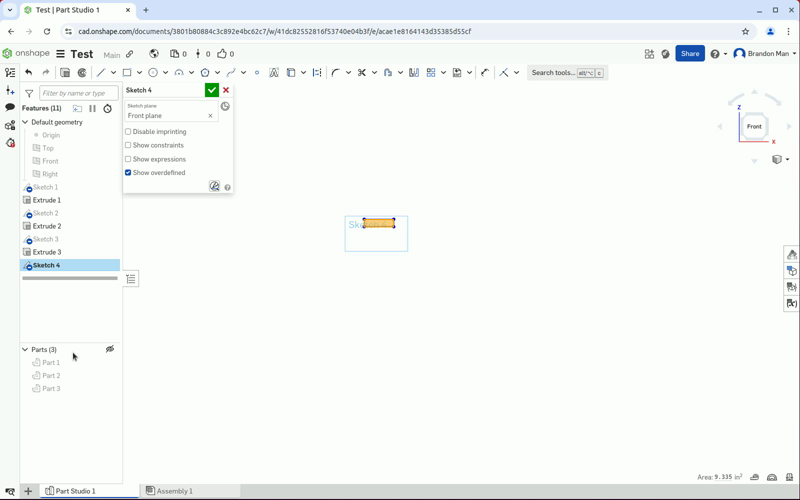
key(shift+e)
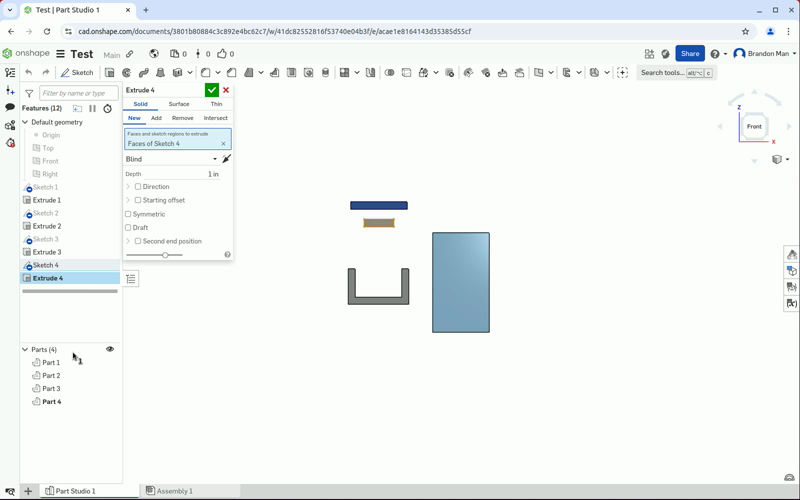
mouse_move(143, 106)
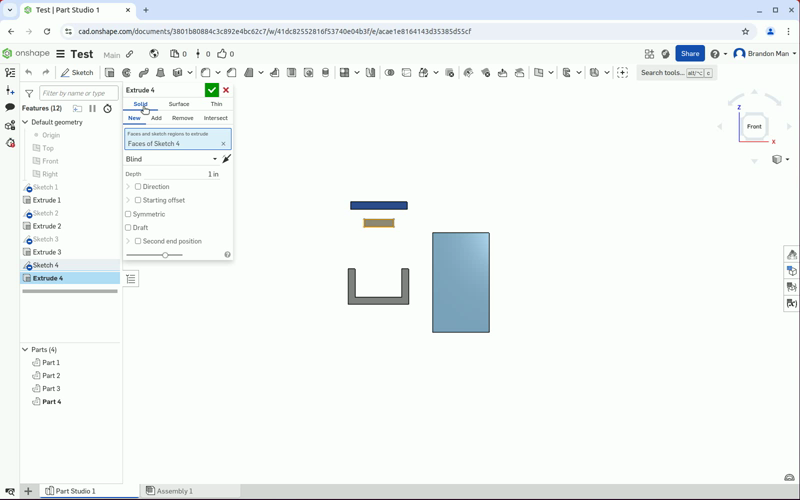
click(143, 106)
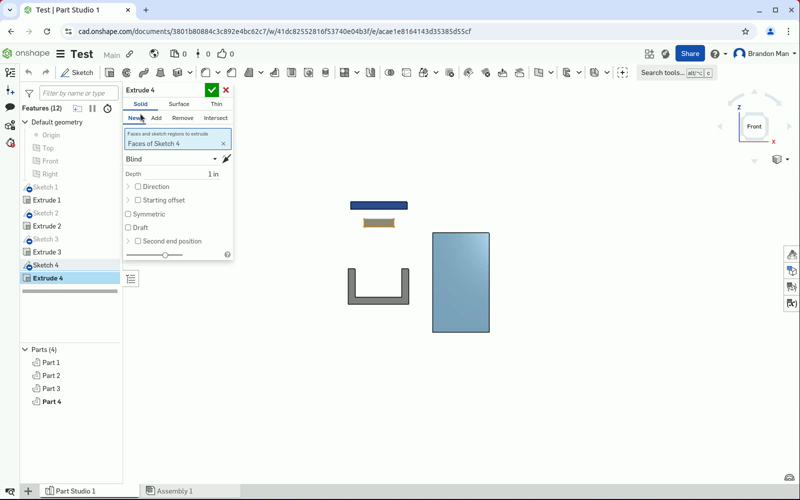
mouse_move(137, 120)
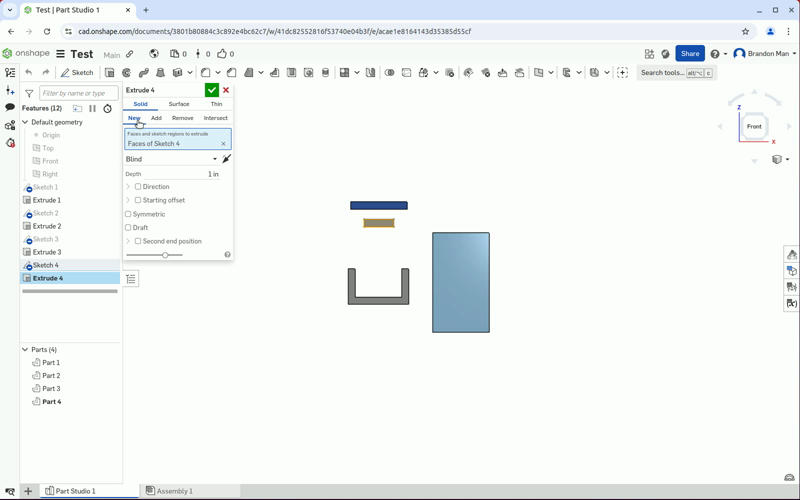
click(137, 120)
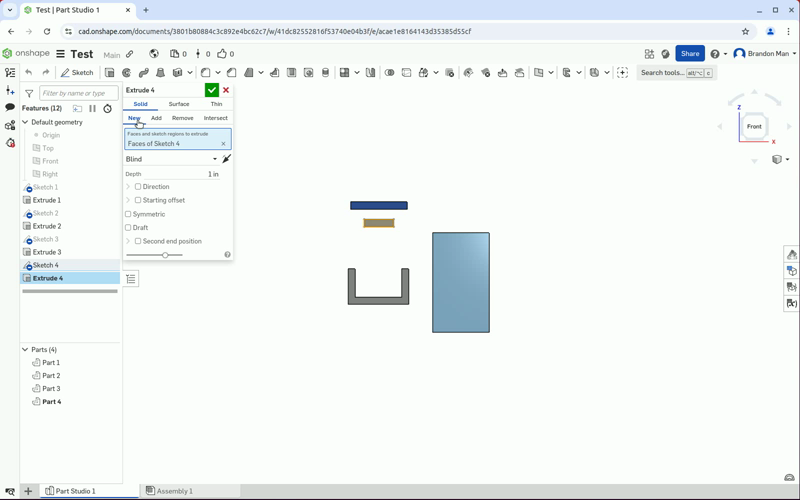
key(tab, 4)
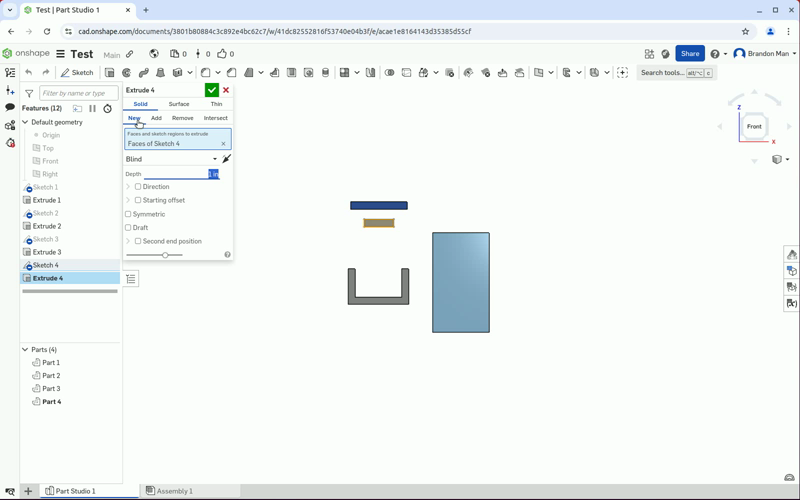
text(0.722)
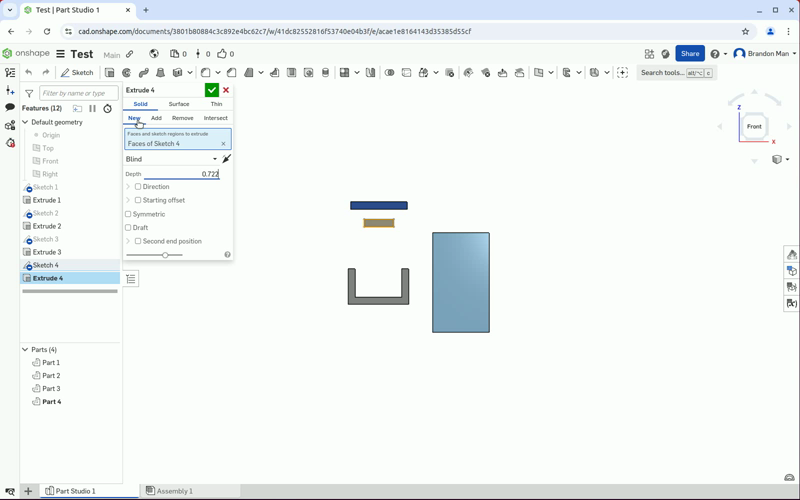
key(enter)
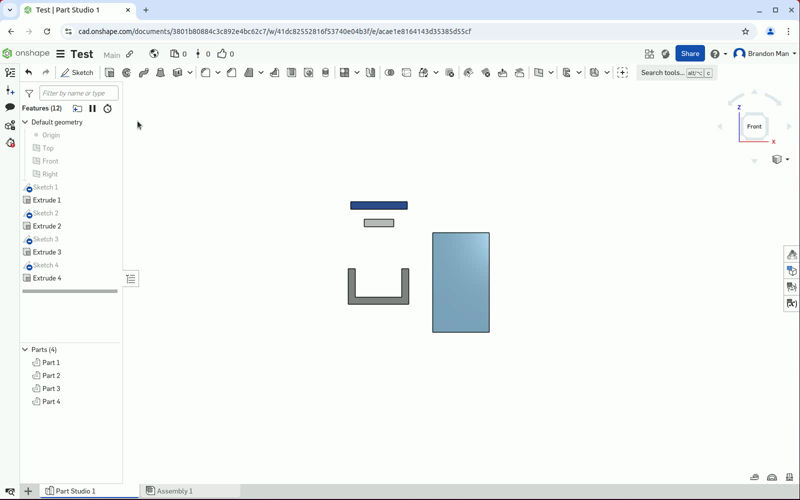
key(shift+h)
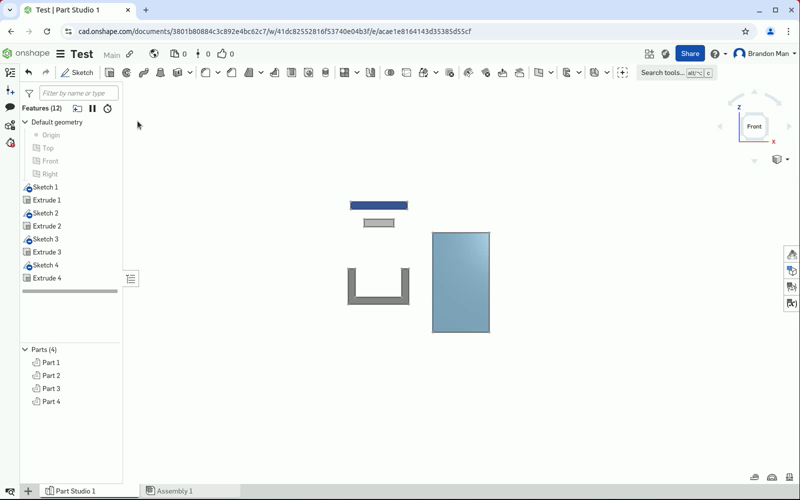
key(shift+h)
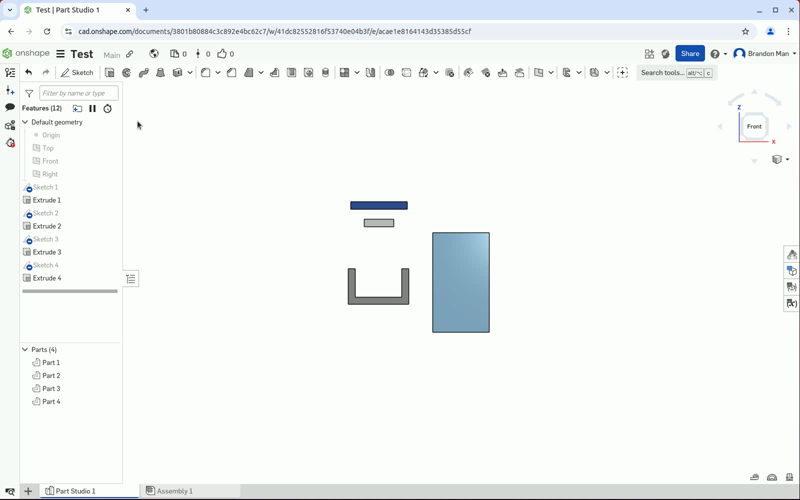
mouse_move(73, 189)
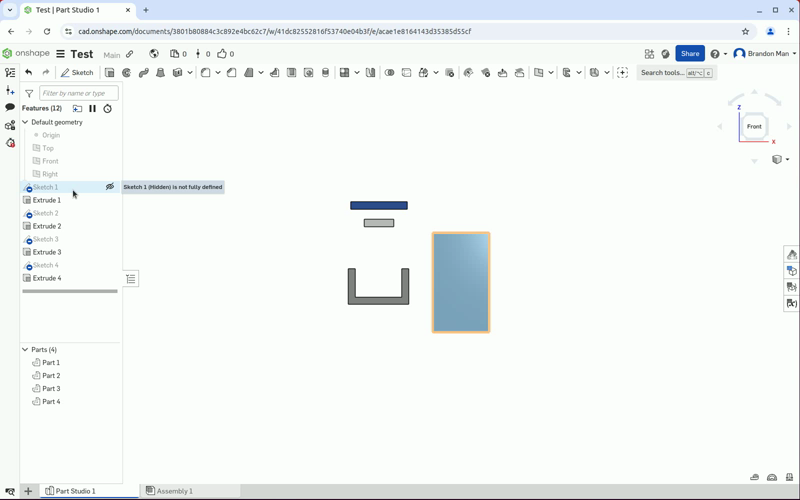
click(73, 189)
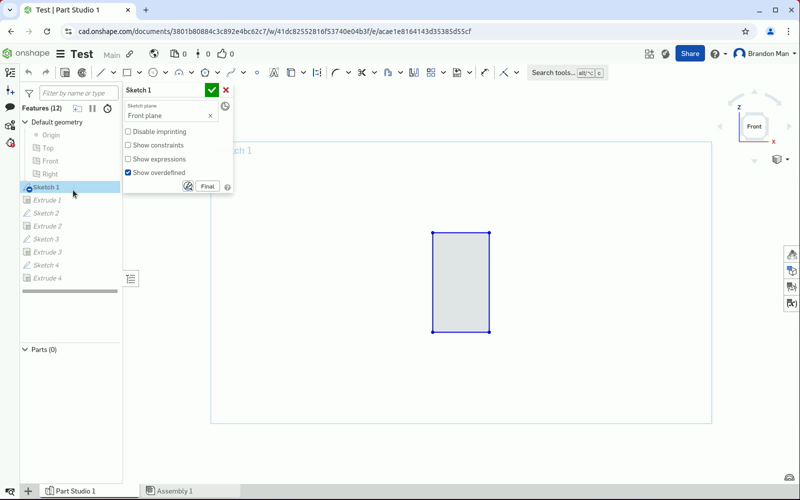
mouse_move(229, 92)
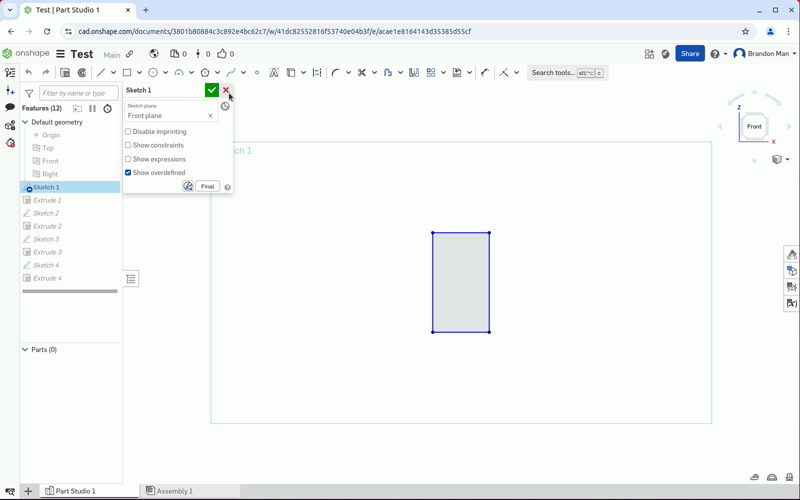
click(229, 92)
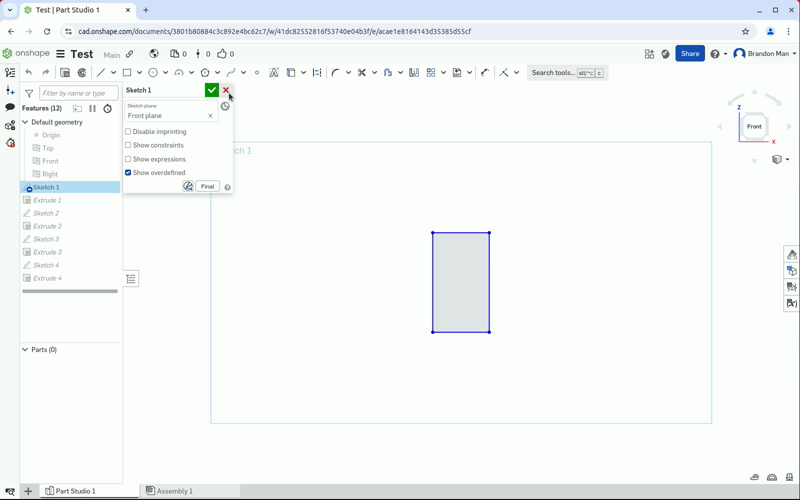
key(shift+s)
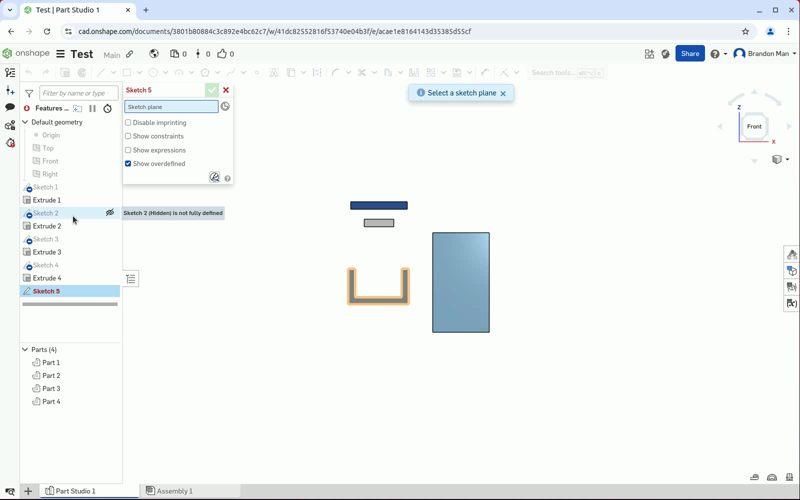
scroll(3)
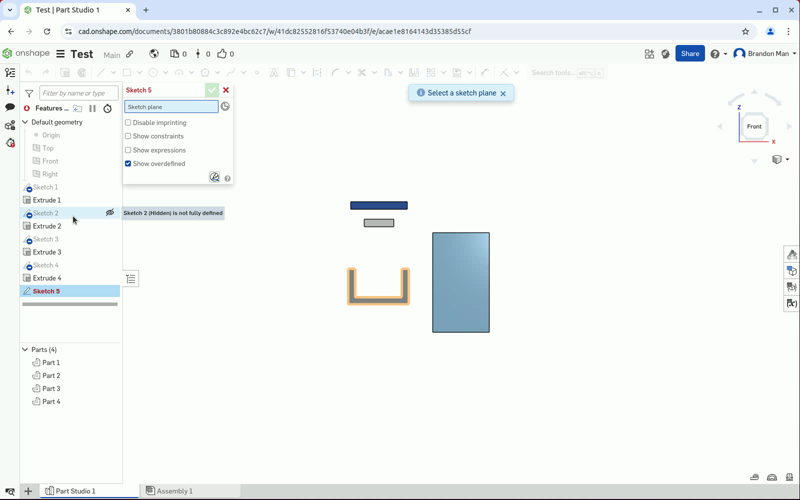
mouse_move(73, 163)
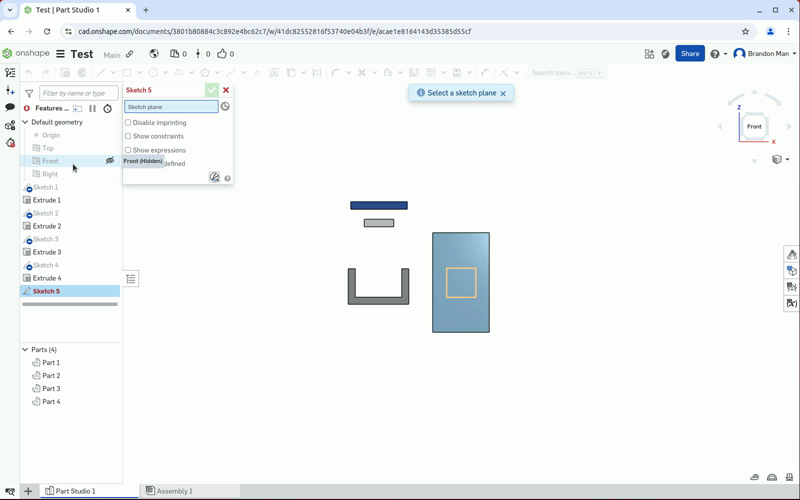
click(73, 163)
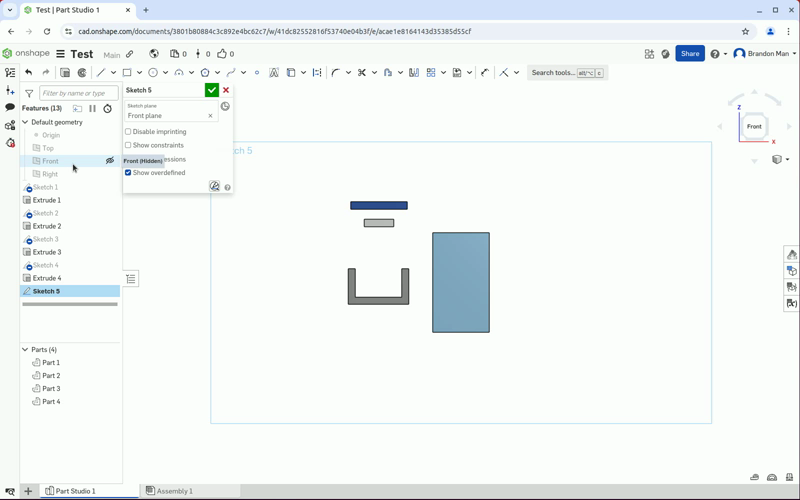
mouse_move(73, 352)
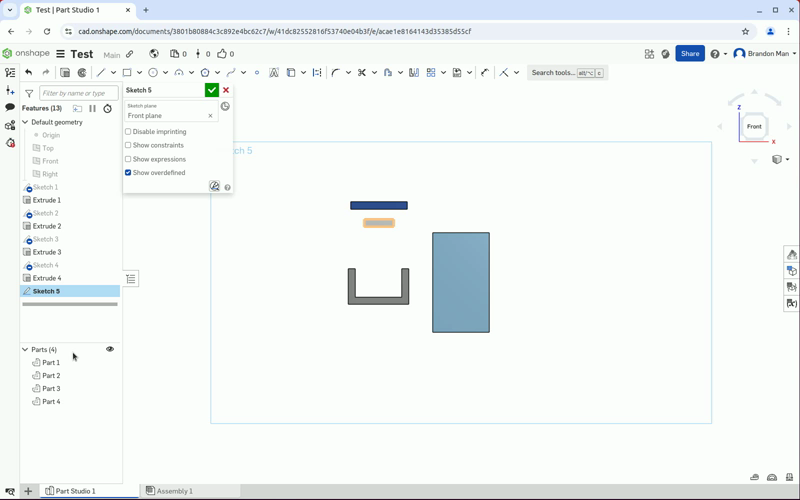
key(y)
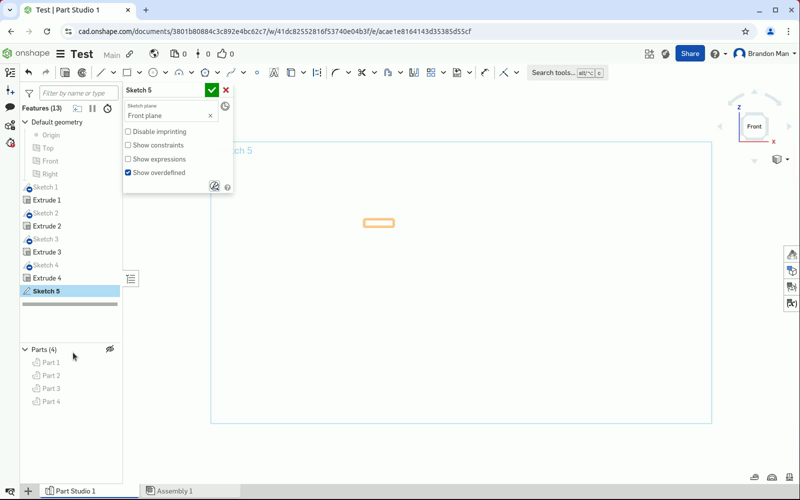
key(l)
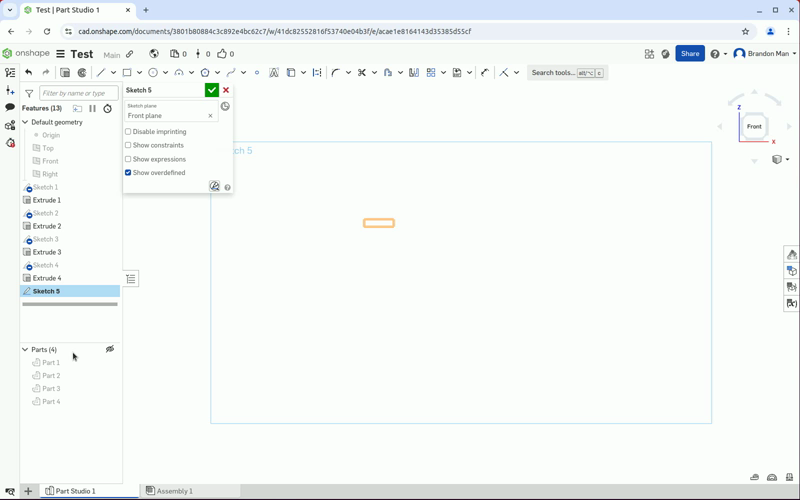
key_down(shift)
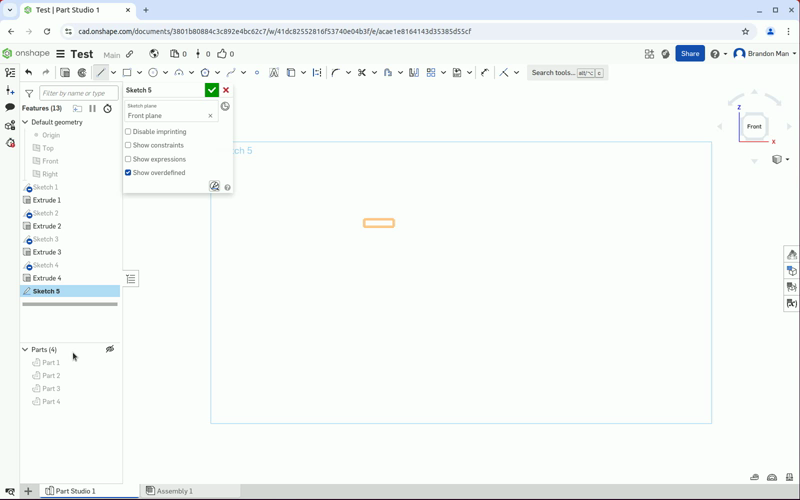
mouse_move(410, 224)
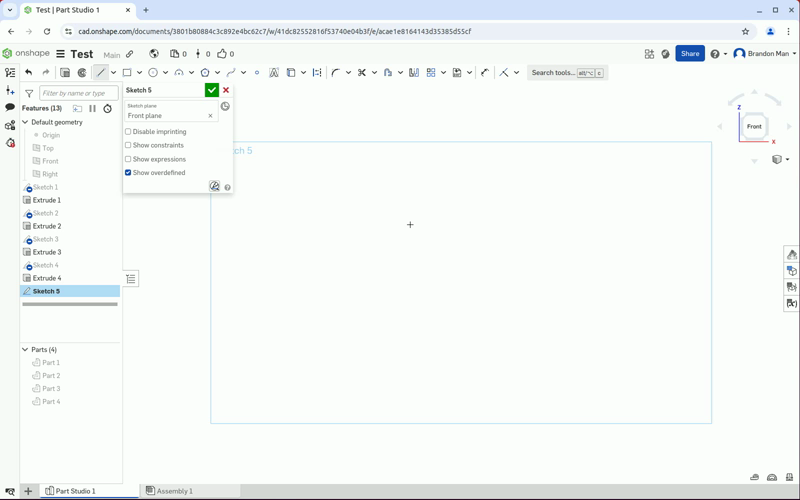
click(410, 224)
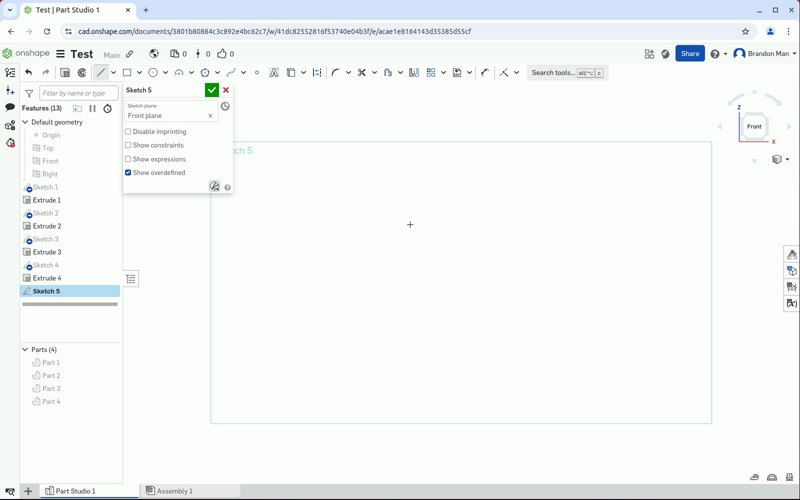
key_up(shift)
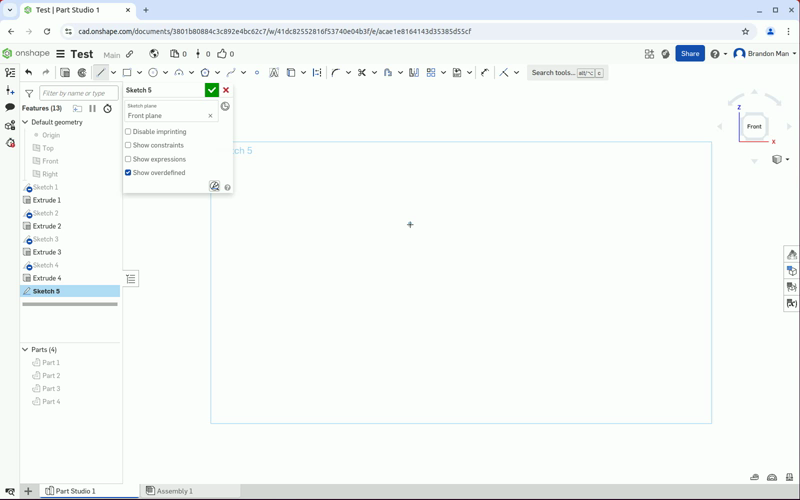
key_down(shift)
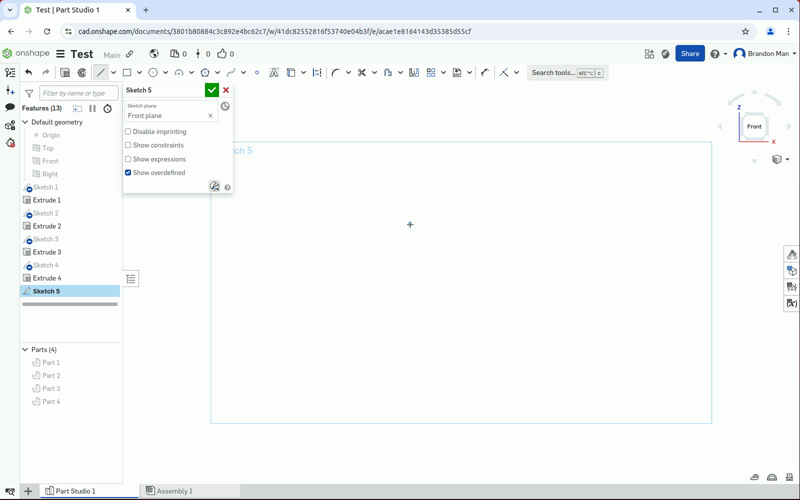
mouse_move(470, 224)
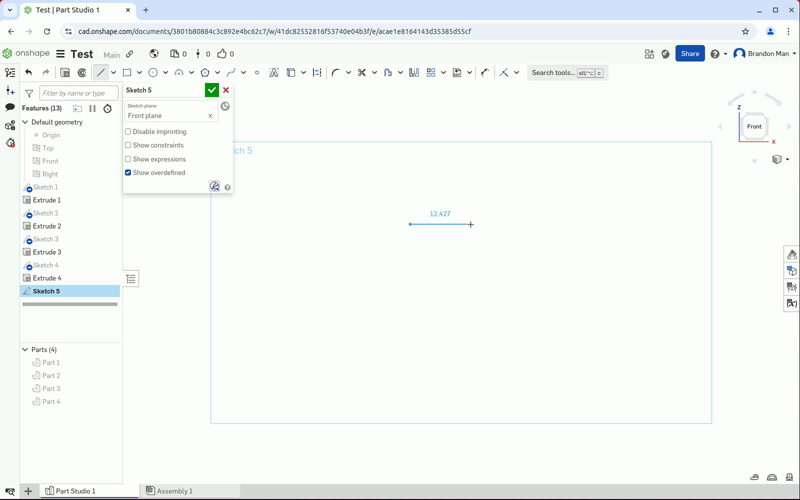
click(470, 224)
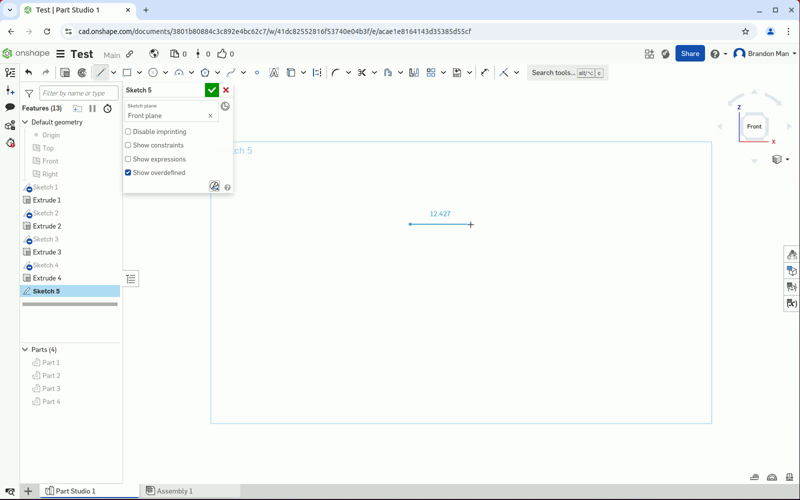
key_up(shift)
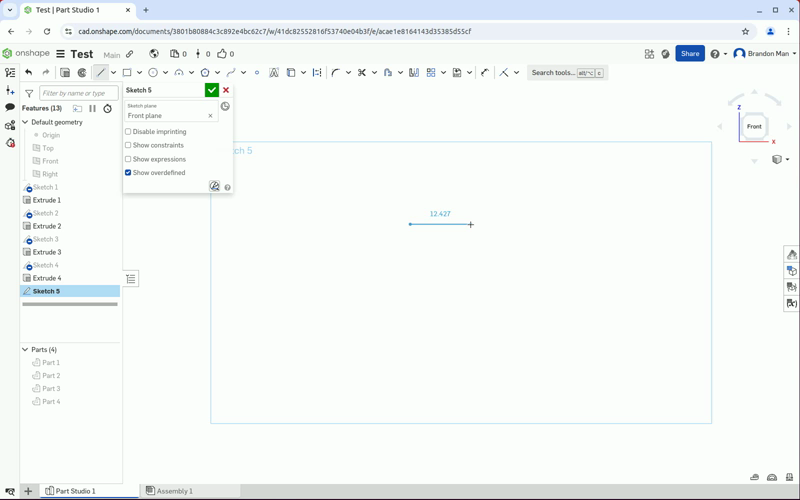
key_down(shift)
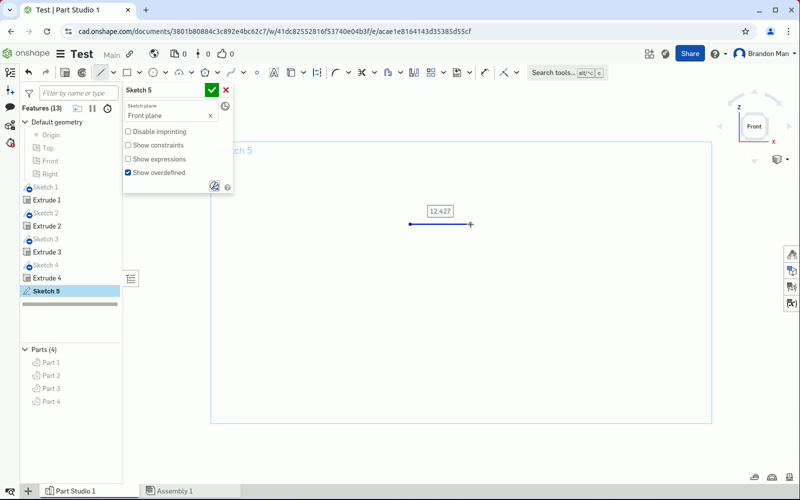
mouse_move(500, 224)
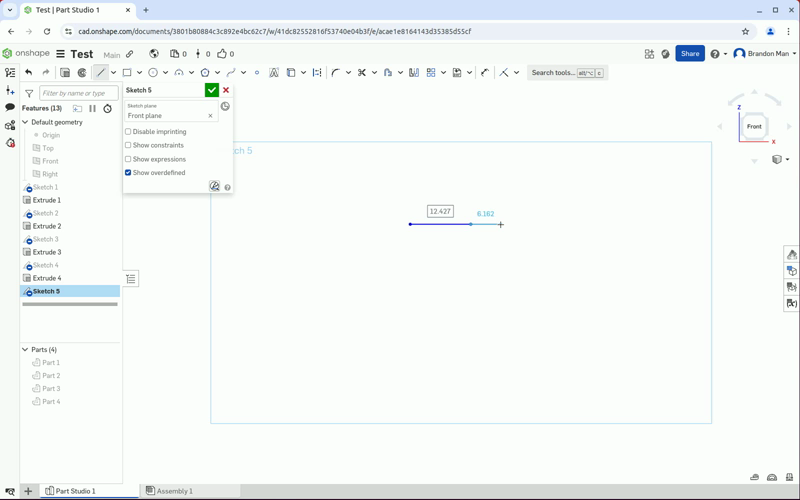
mouse_move(470, 217)
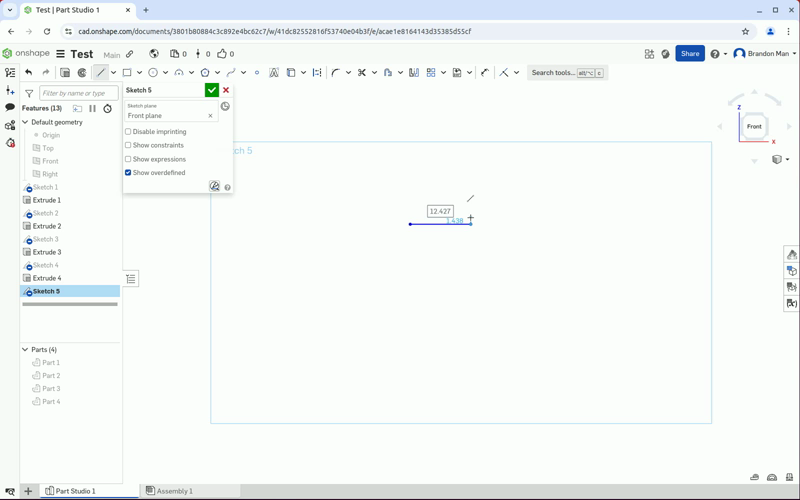
scroll(6)
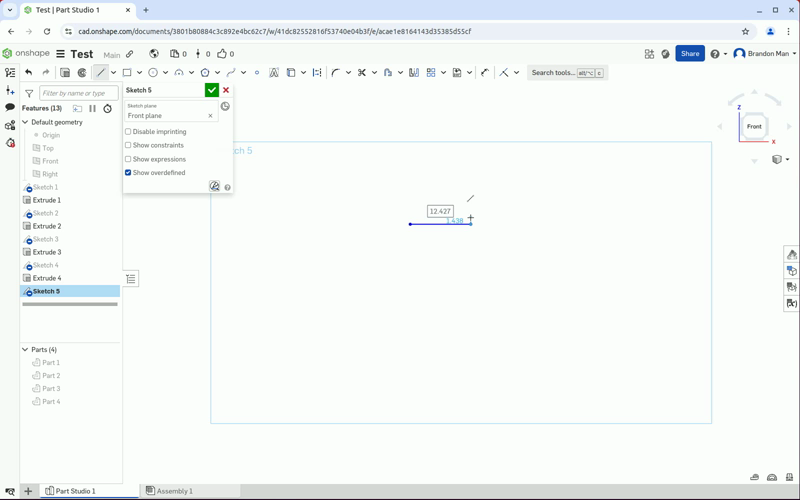
scroll(6)
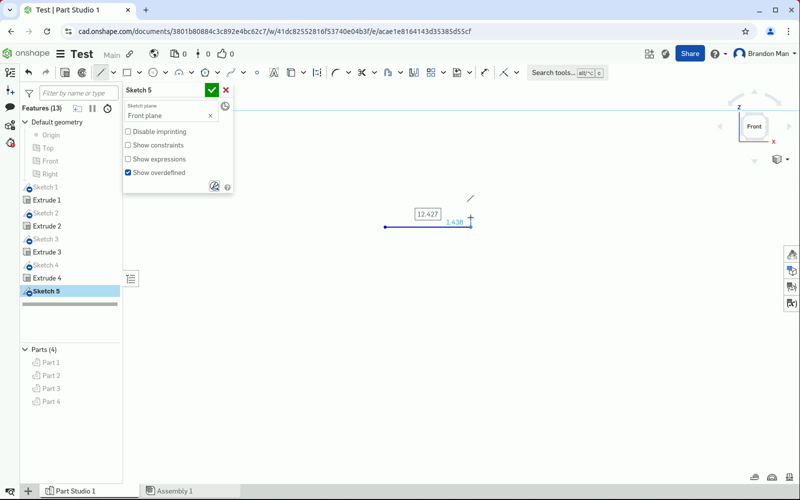
scroll(6)
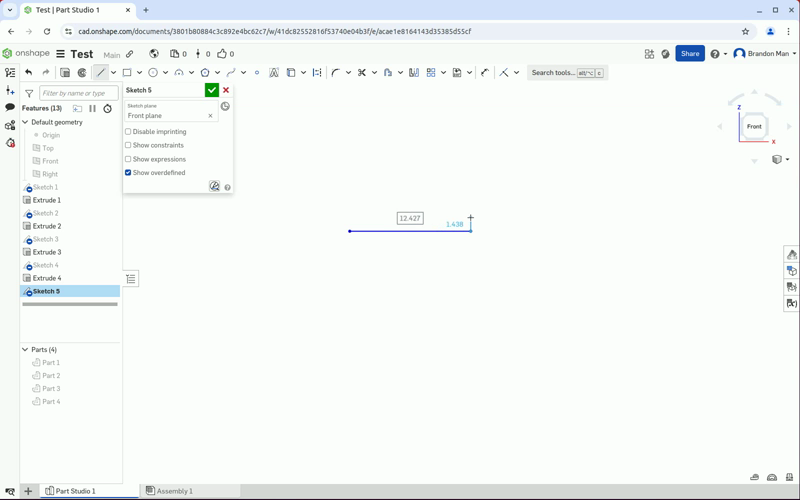
scroll(6)
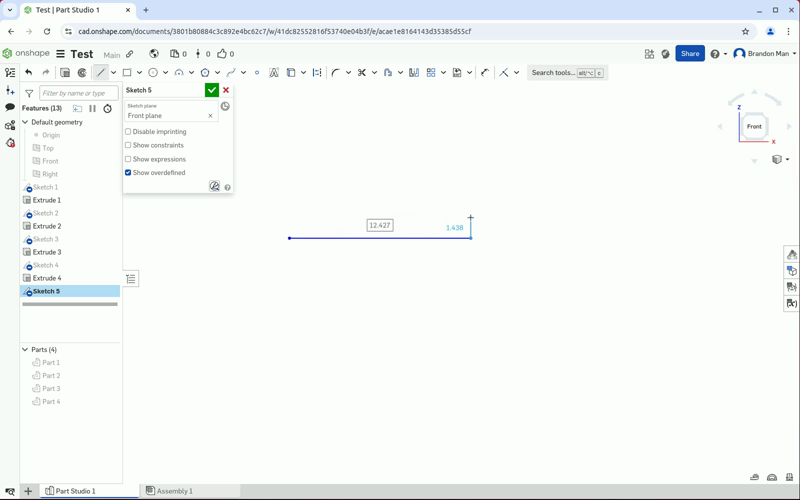
scroll(6)
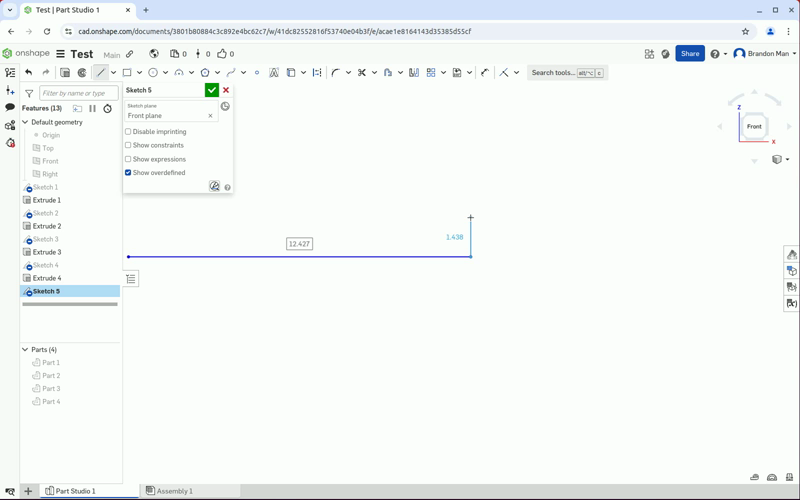
scroll(6)
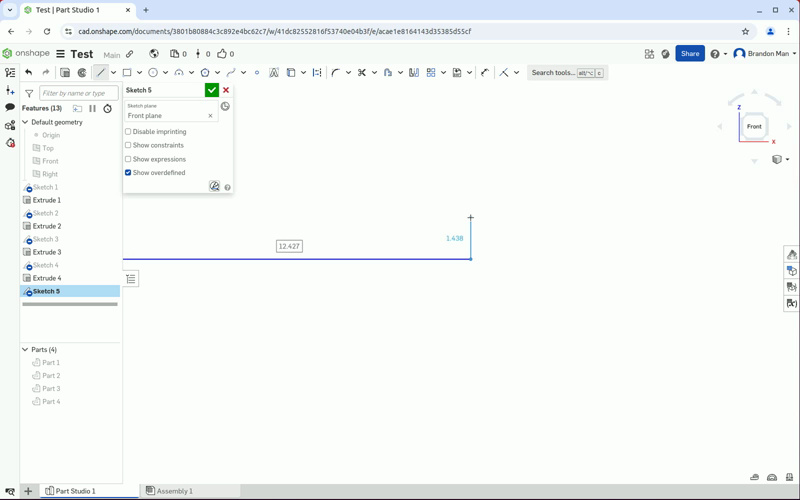
scroll(6)
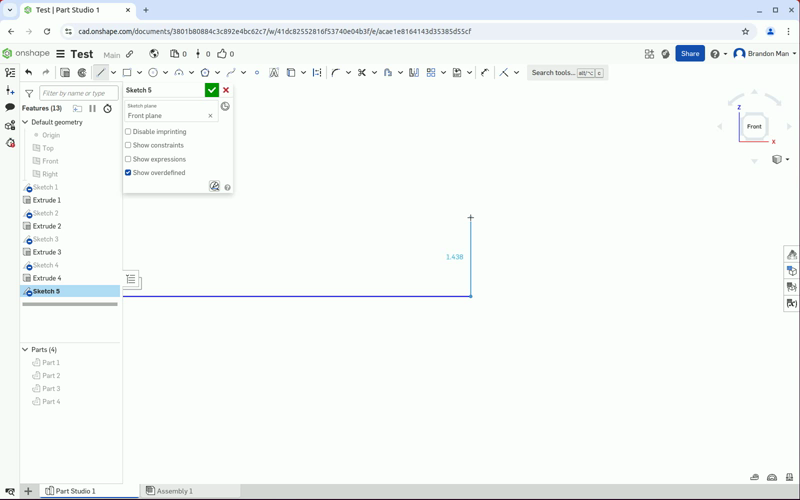
click(470, 217)
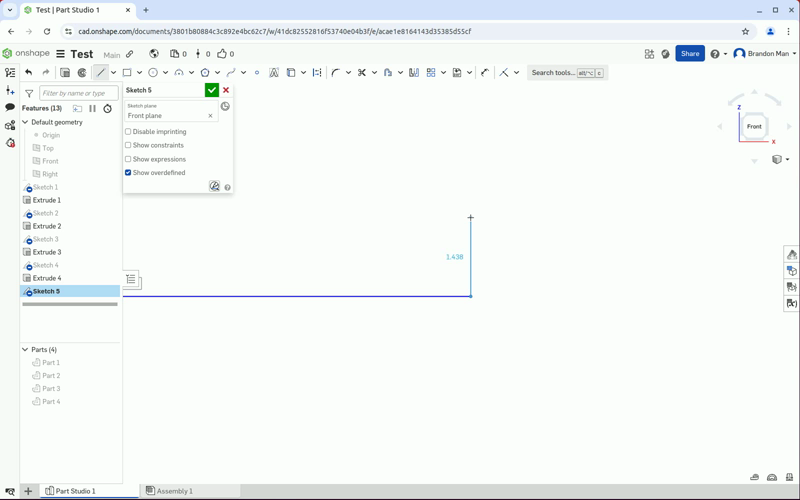
scroll(-6)
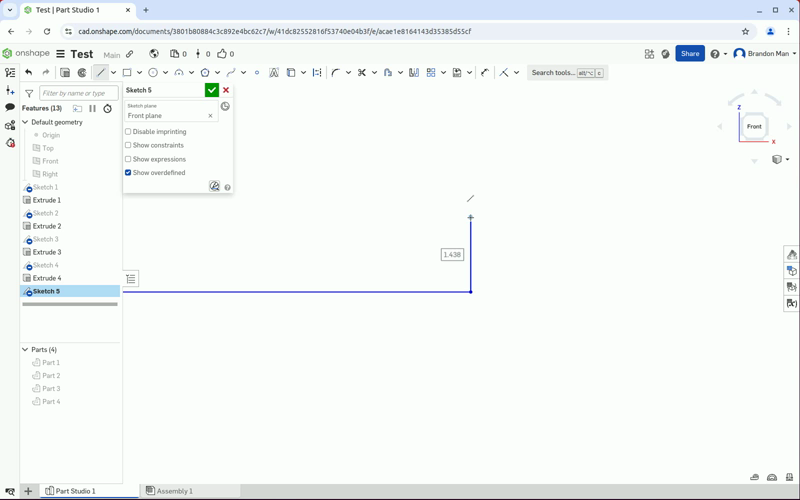
scroll(-6)
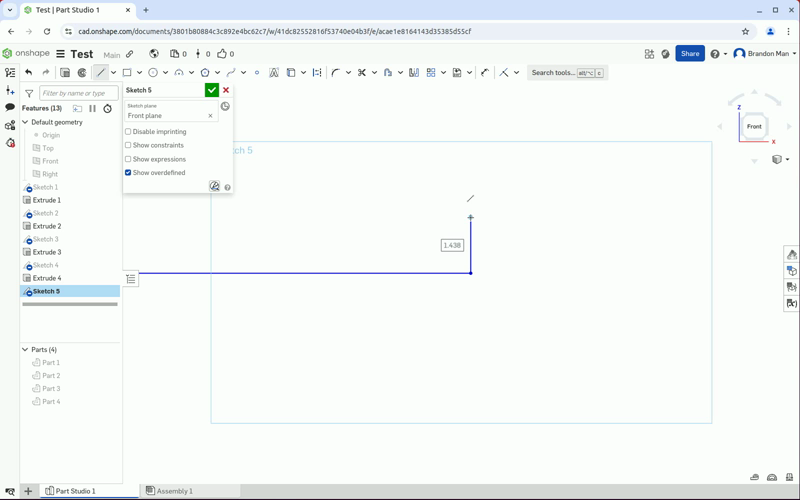
scroll(-6)
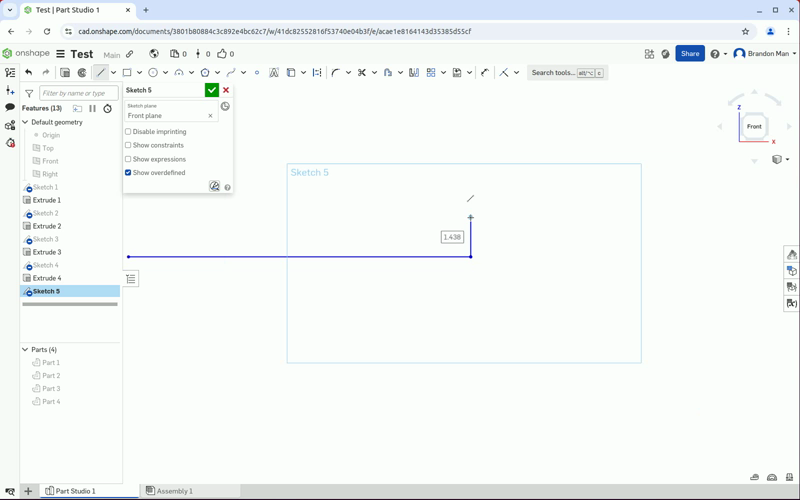
scroll(-6)
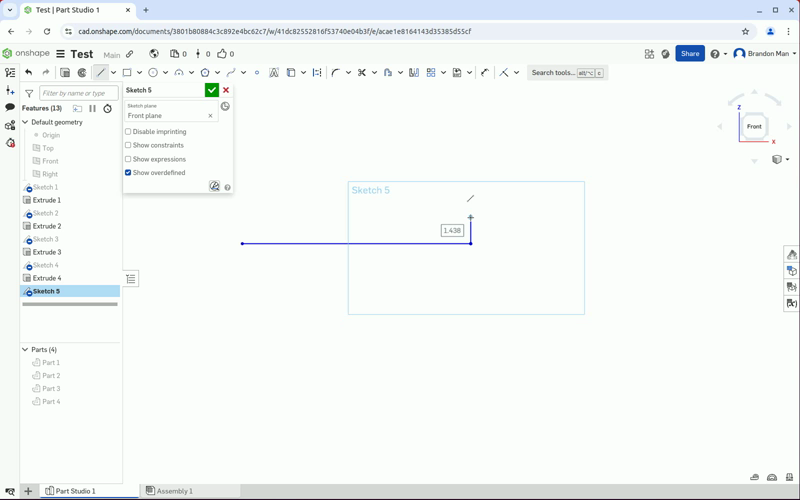
scroll(-6)
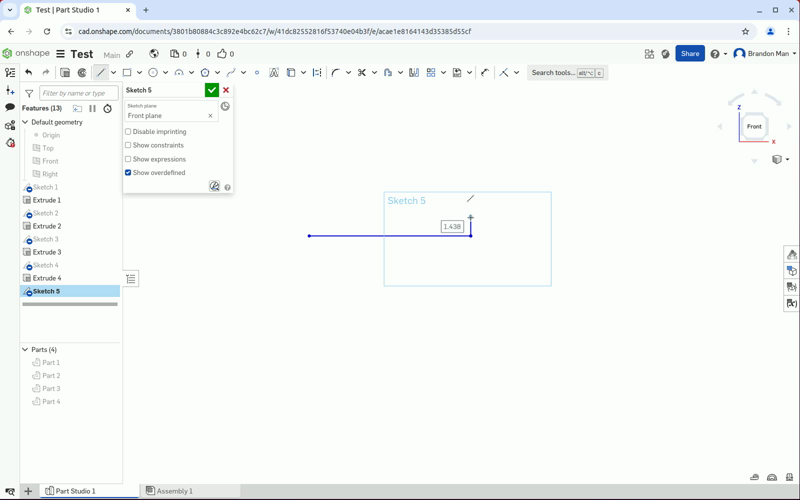
scroll(-6)
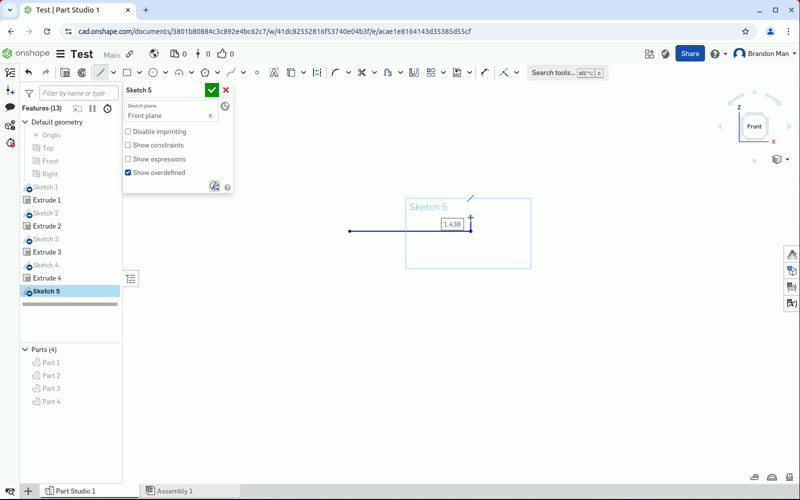
scroll(-6)
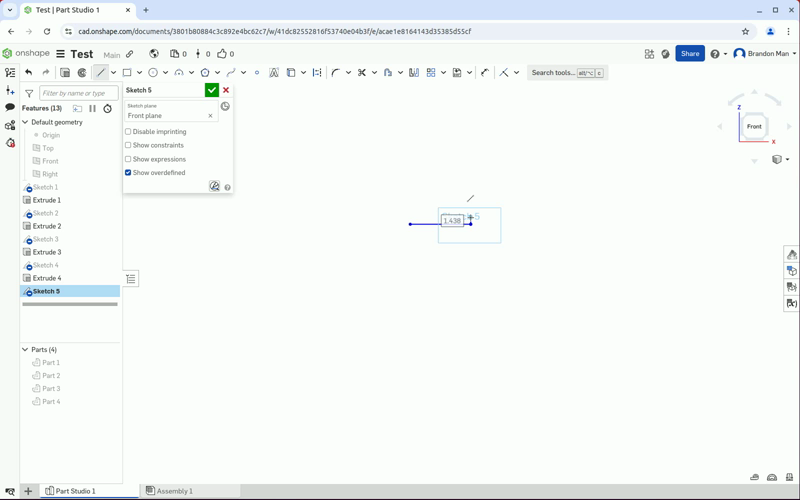
key_up(shift)
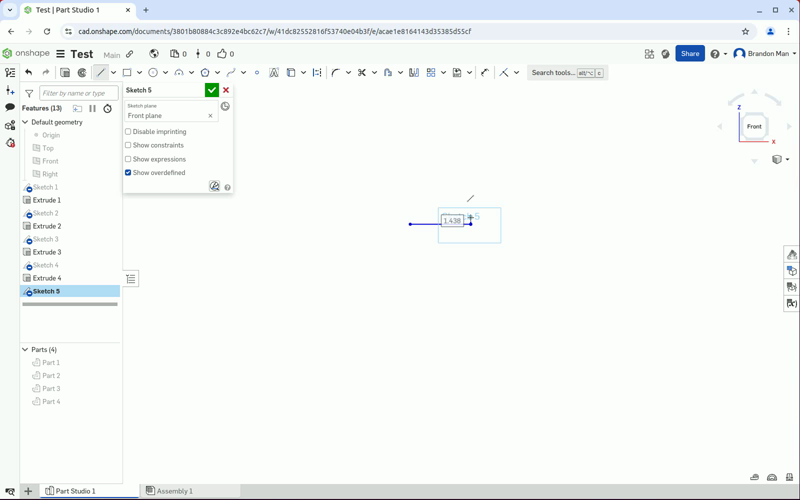
key_down(shift)
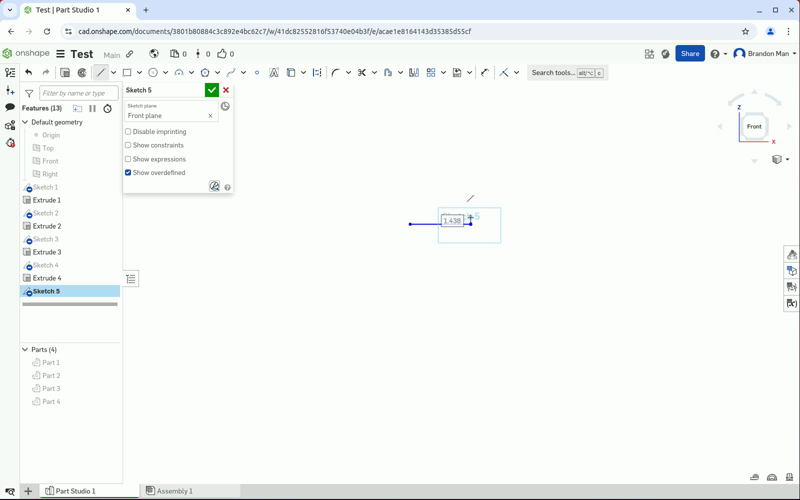
mouse_move(410, 217)
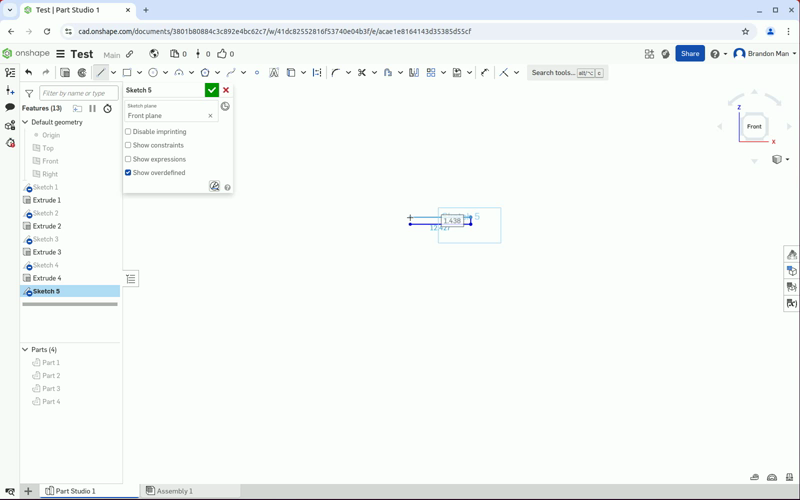
click(410, 217)
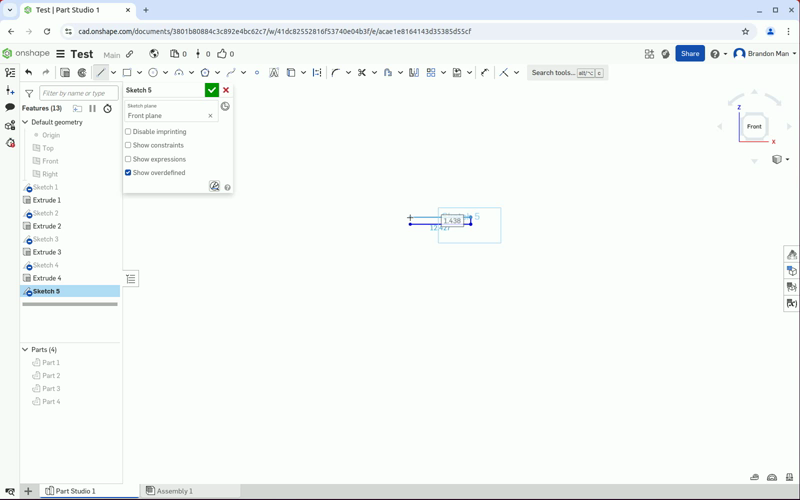
key_up(shift)
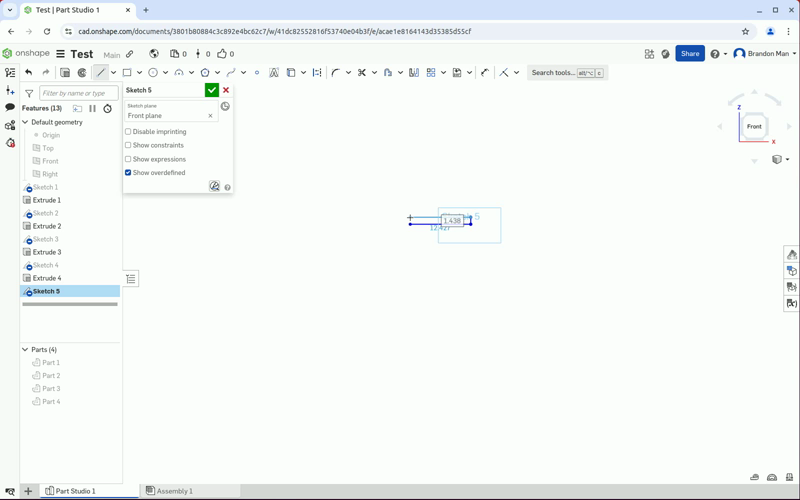
mouse_move(440, 217)
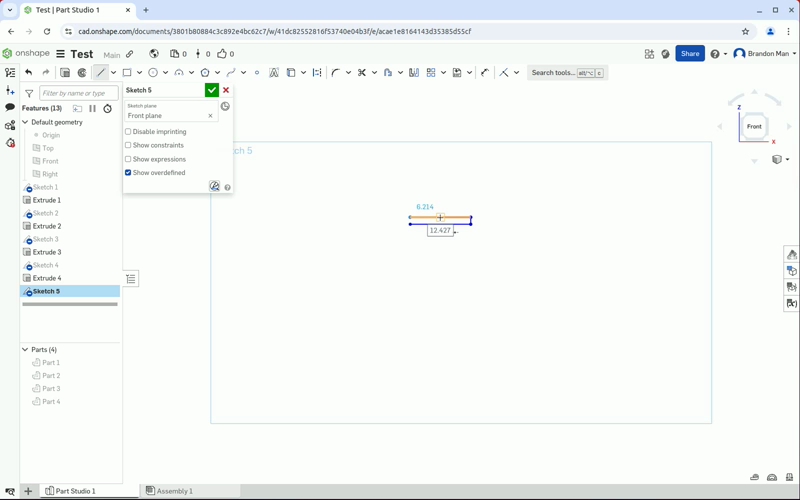
key_down(shift)
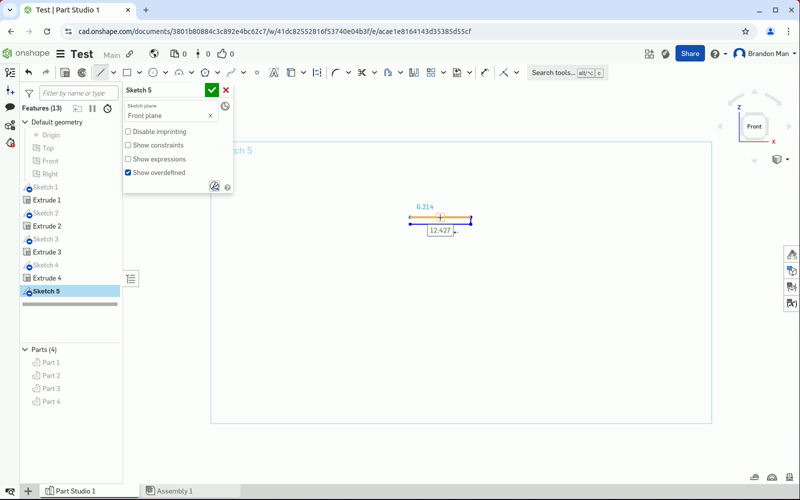
mouse_move(410, 224)
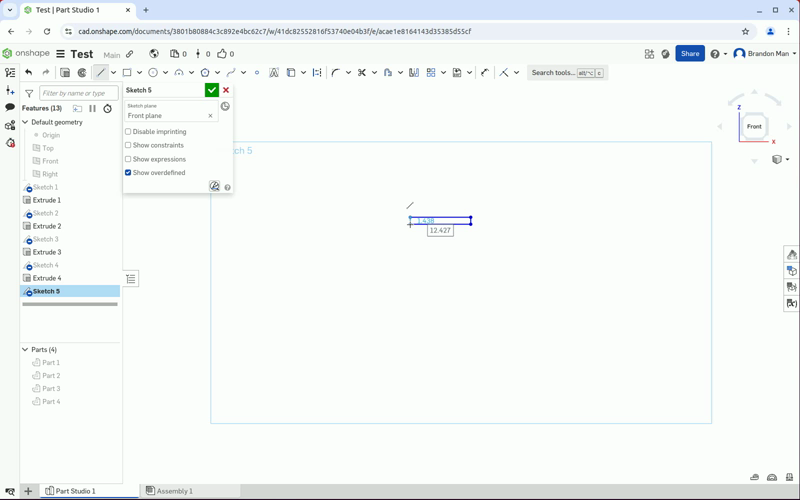
scroll(6)
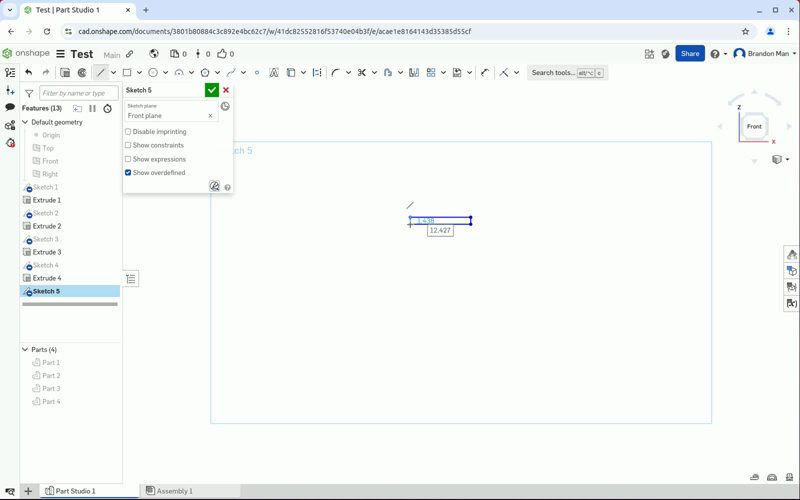
scroll(6)
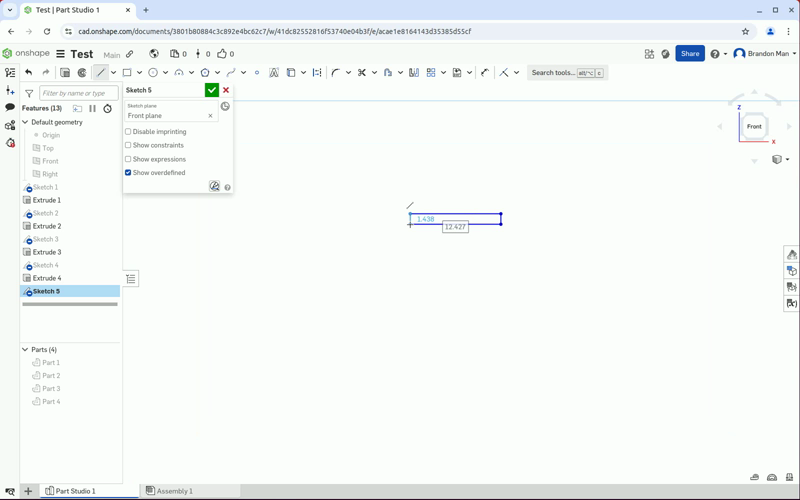
scroll(6)
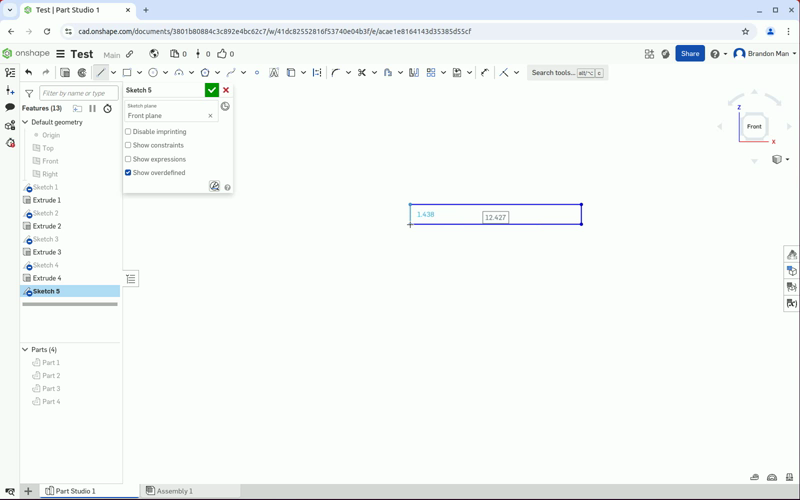
scroll(6)
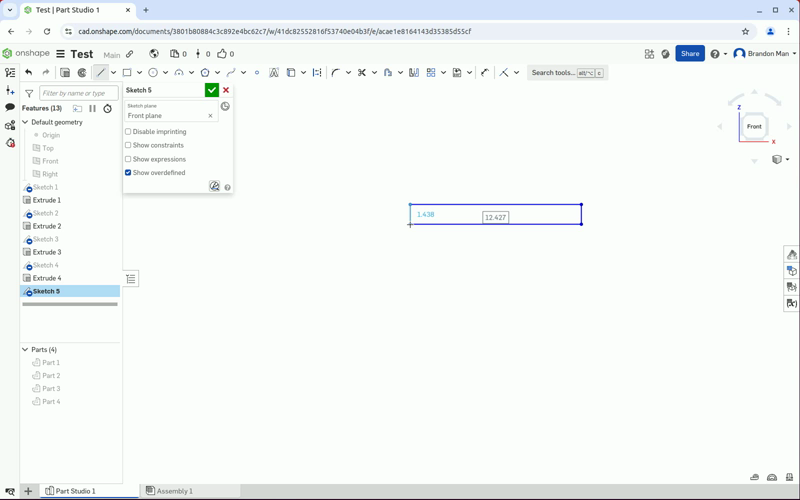
scroll(6)
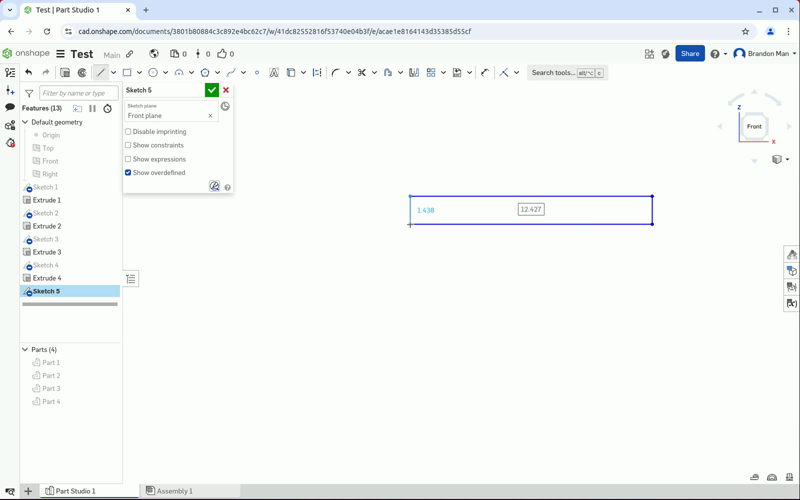
scroll(6)
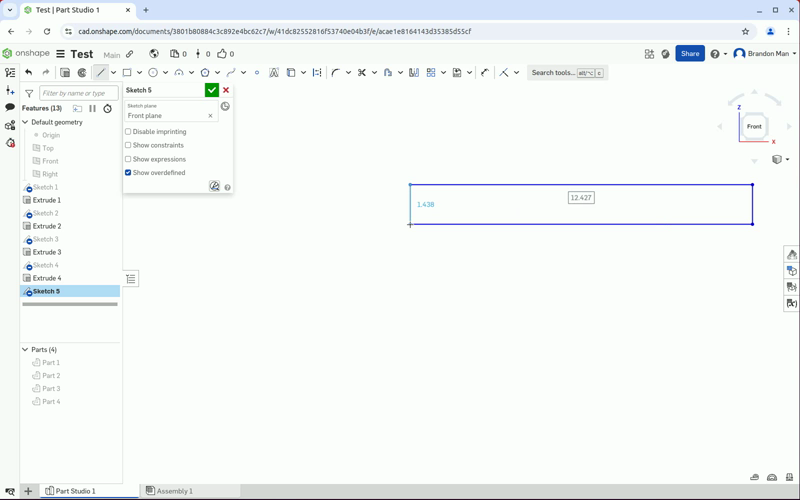
scroll(6)
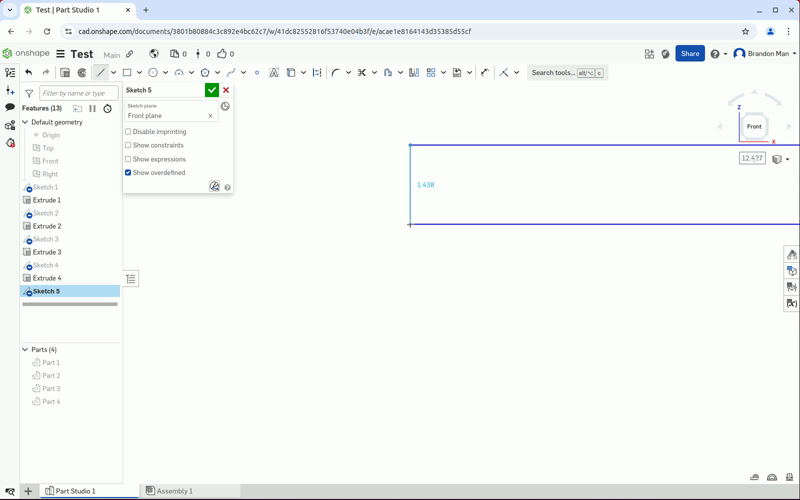
key_up(shift)
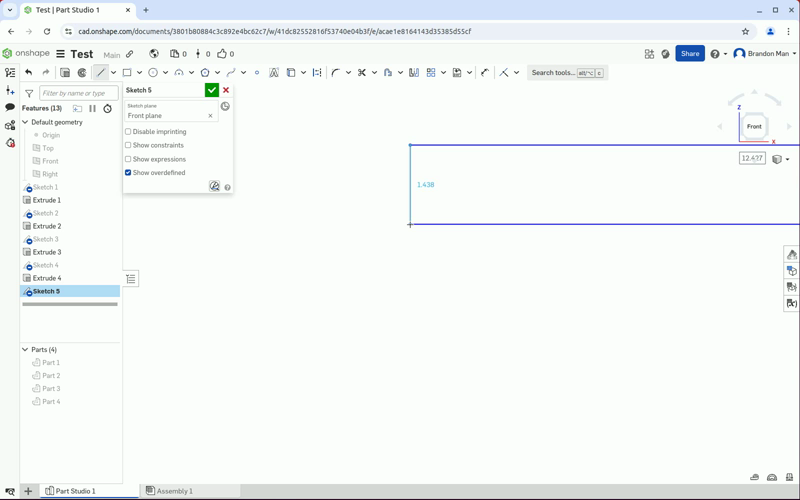
click(410, 224)
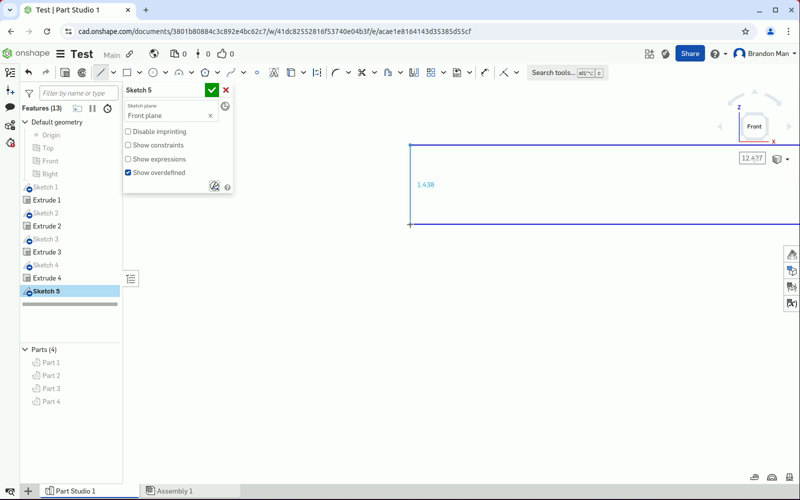
scroll(-6)
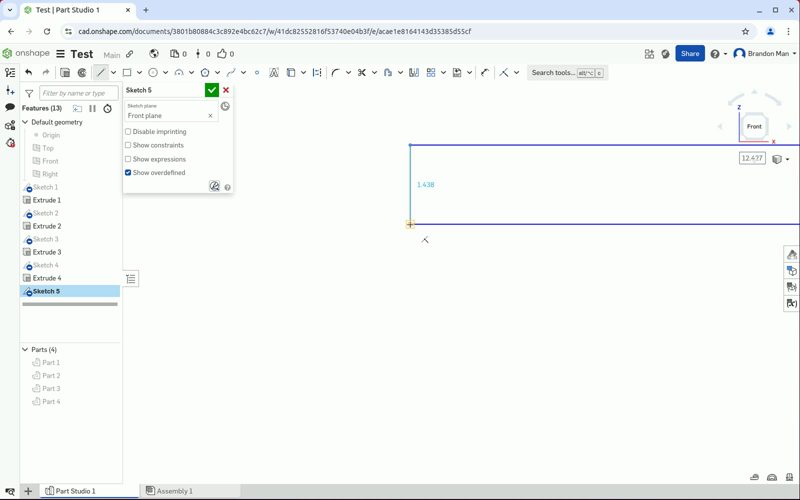
scroll(-6)
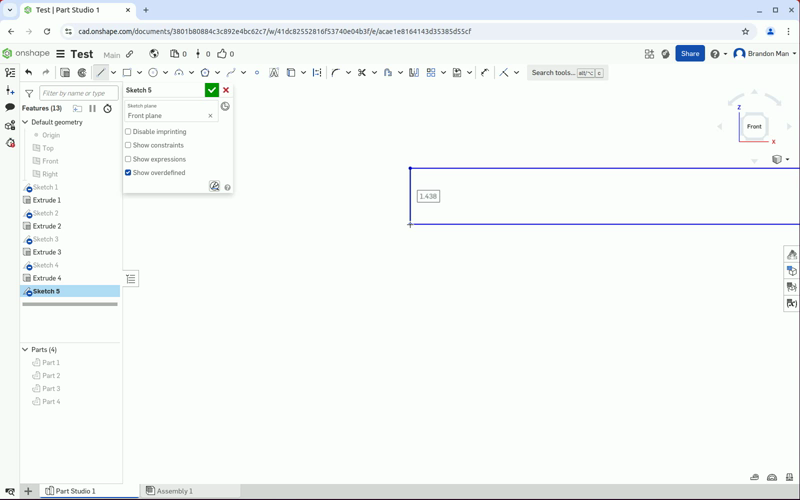
scroll(-6)
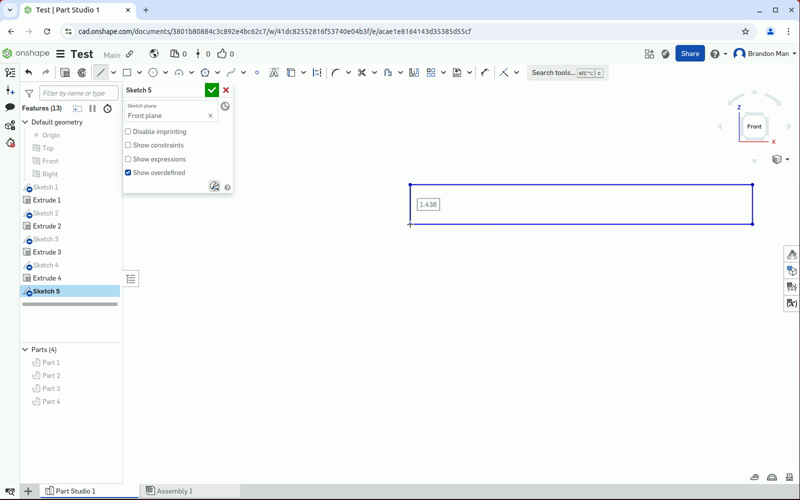
scroll(-6)
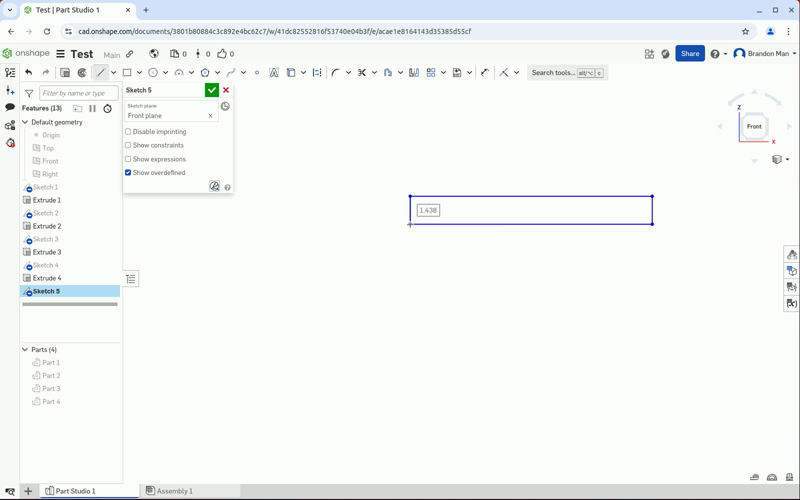
scroll(-6)
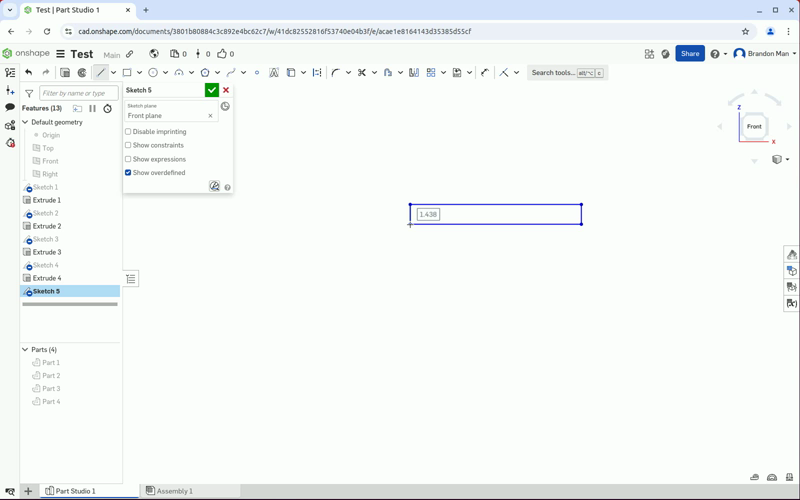
scroll(-6)
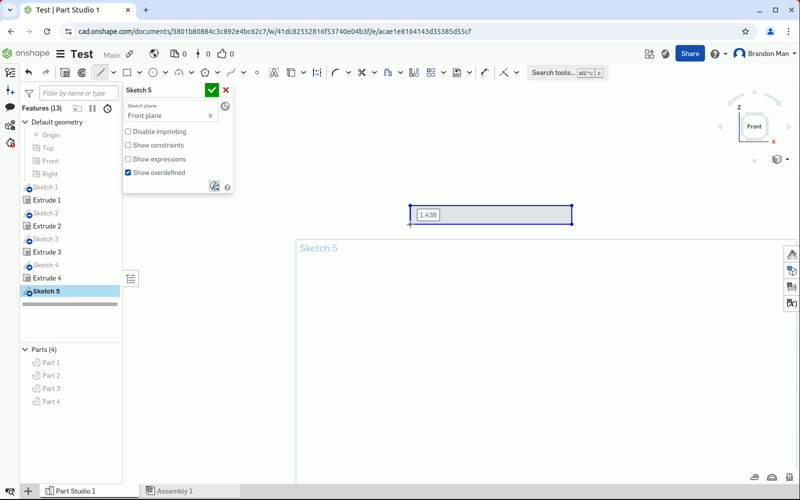
scroll(-6)
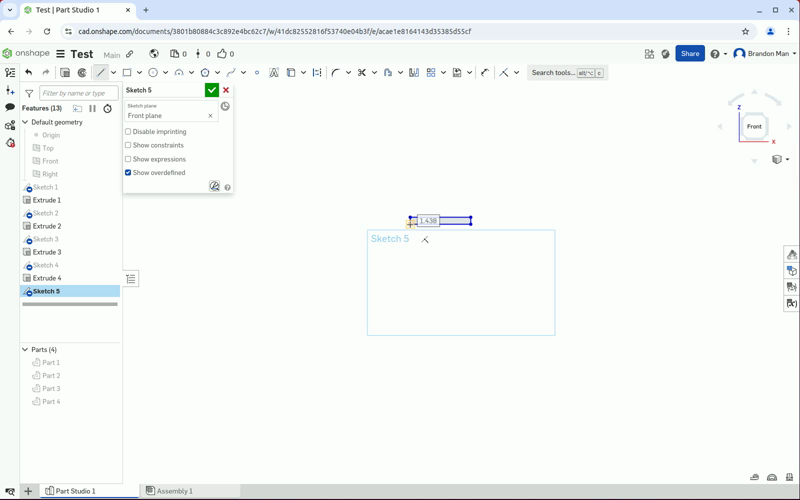
key(esc)
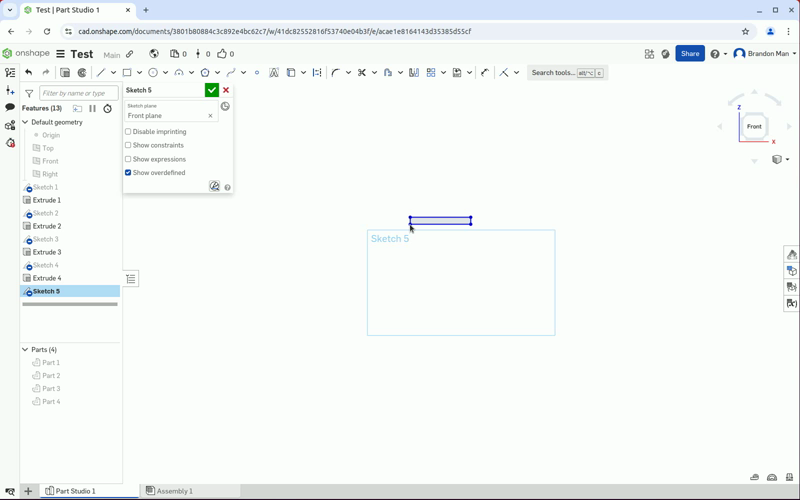
mouse_move(426, 222)
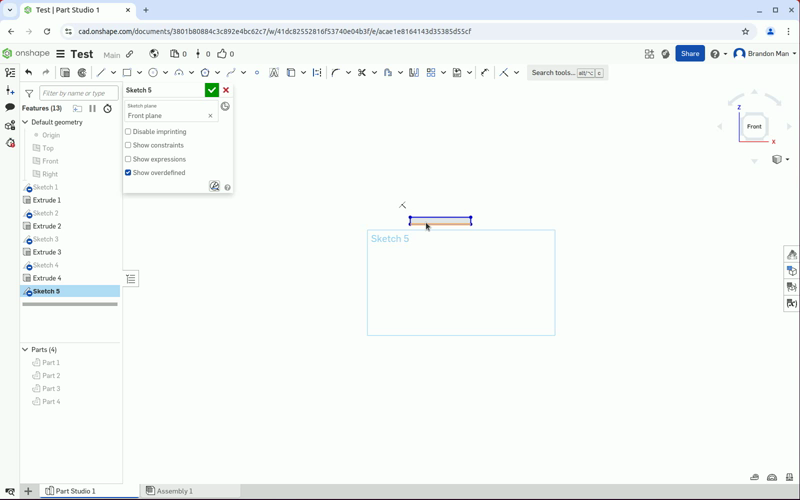
scroll(6)
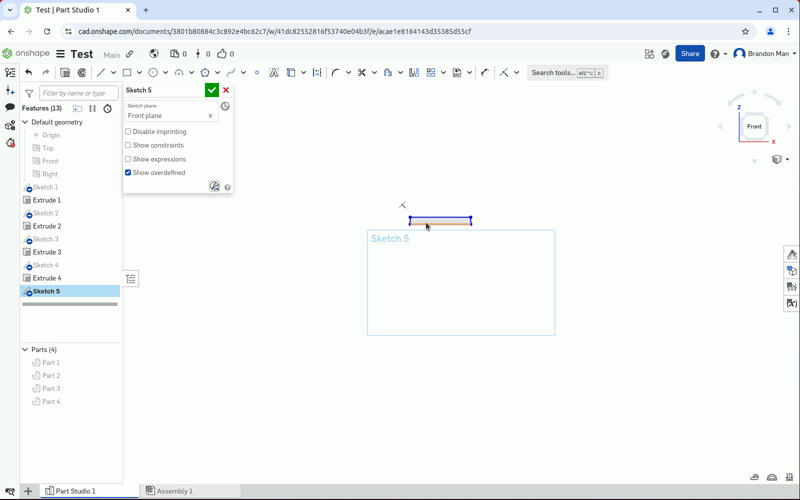
scroll(6)
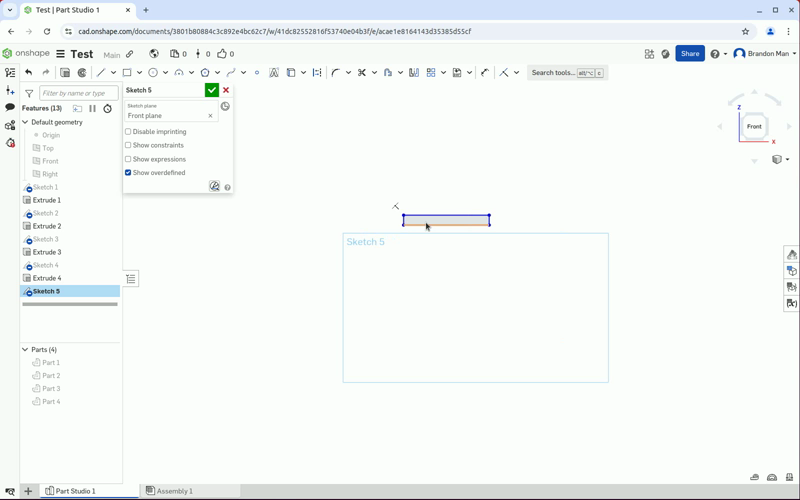
scroll(6)
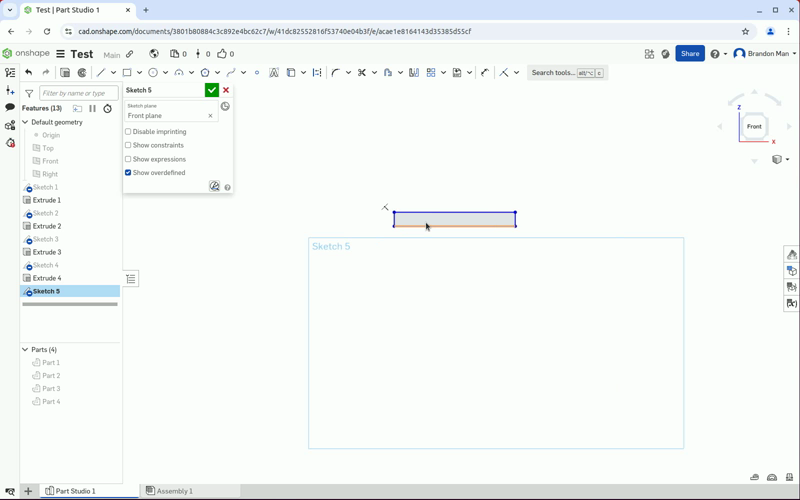
scroll(6)
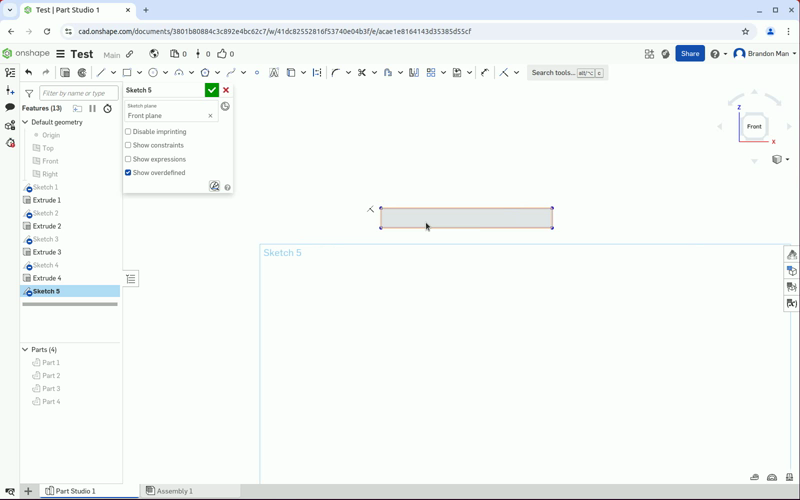
scroll(6)
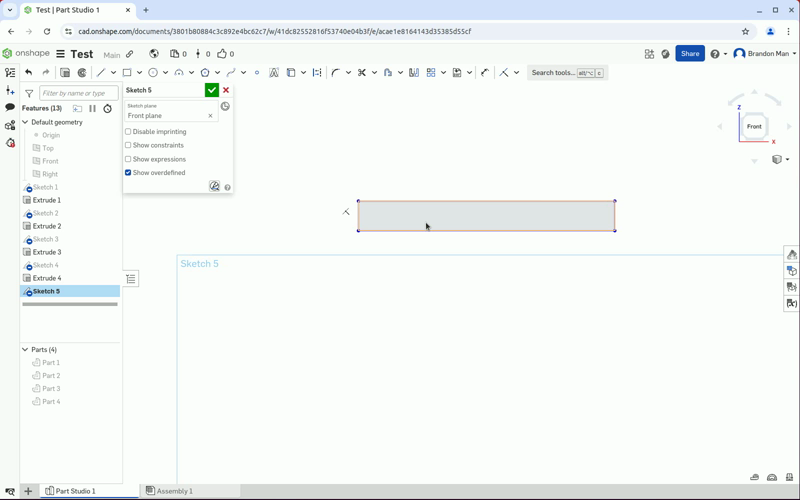
scroll(6)
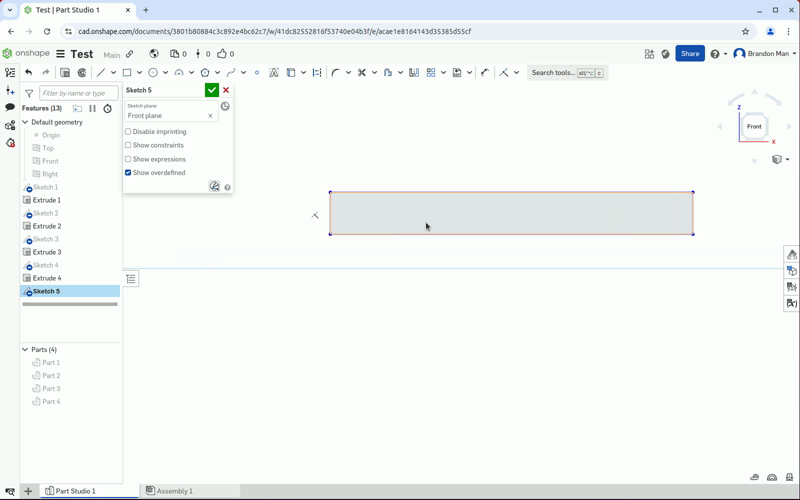
scroll(6)
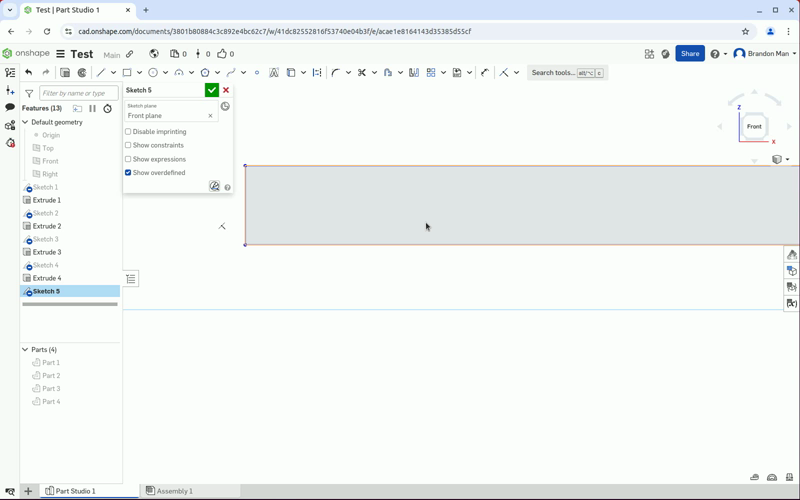
click(426, 222)
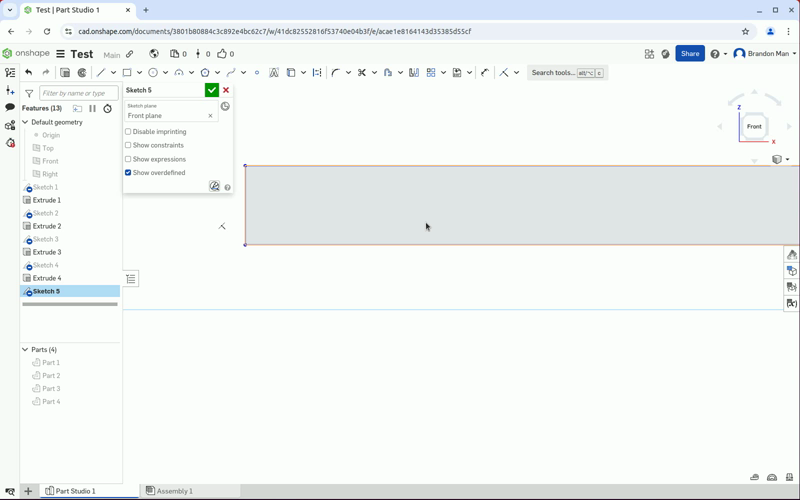
scroll(-6)
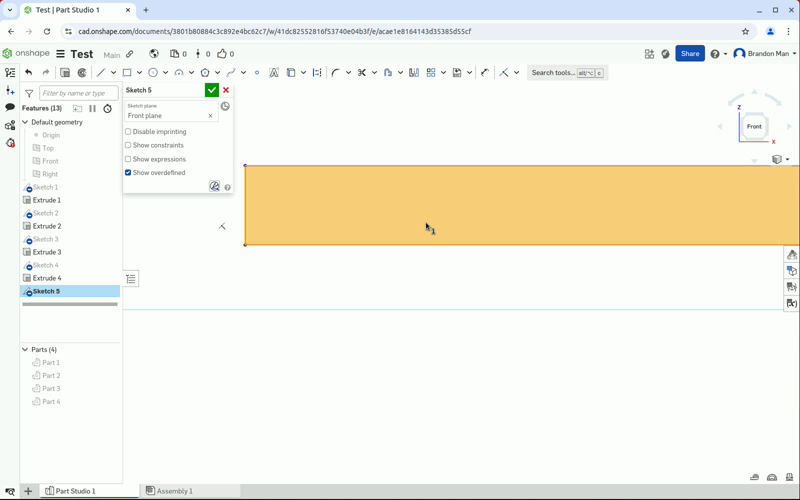
scroll(-6)
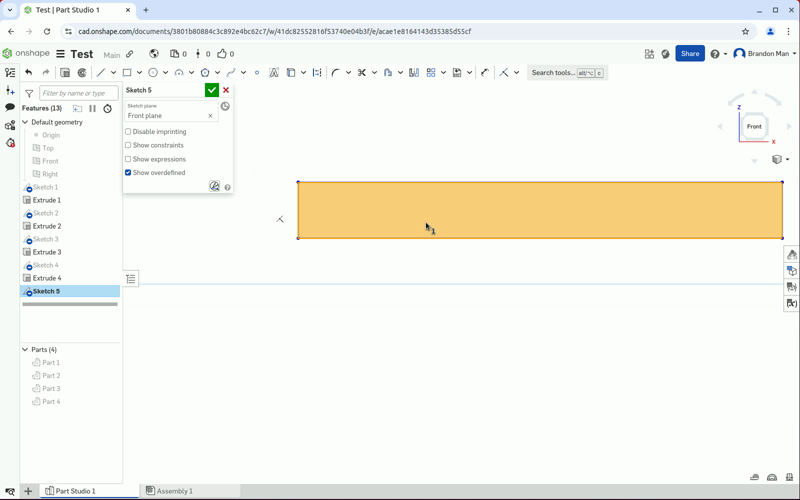
scroll(-6)
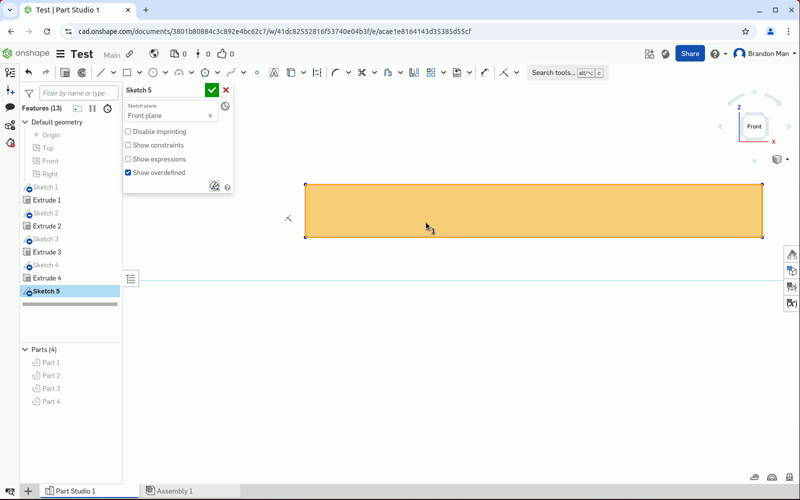
scroll(-6)
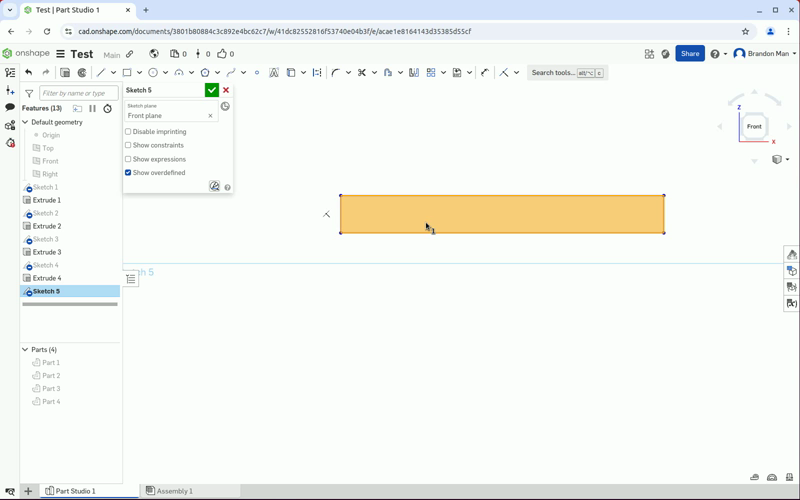
scroll(-6)
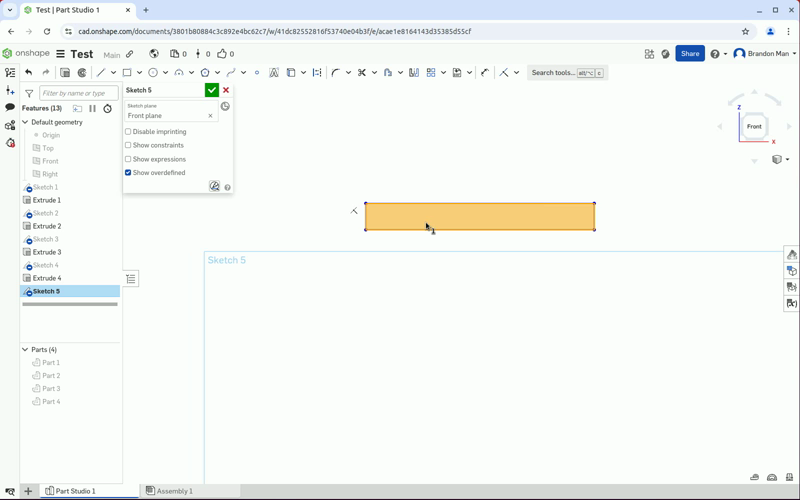
scroll(-6)
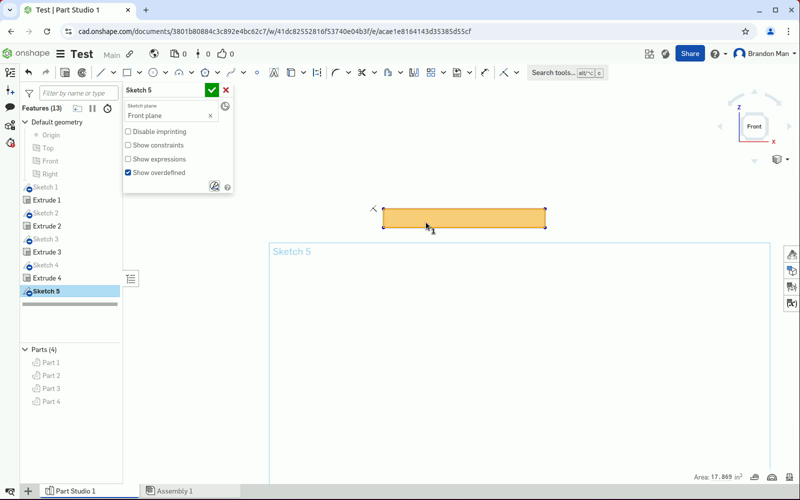
scroll(-6)
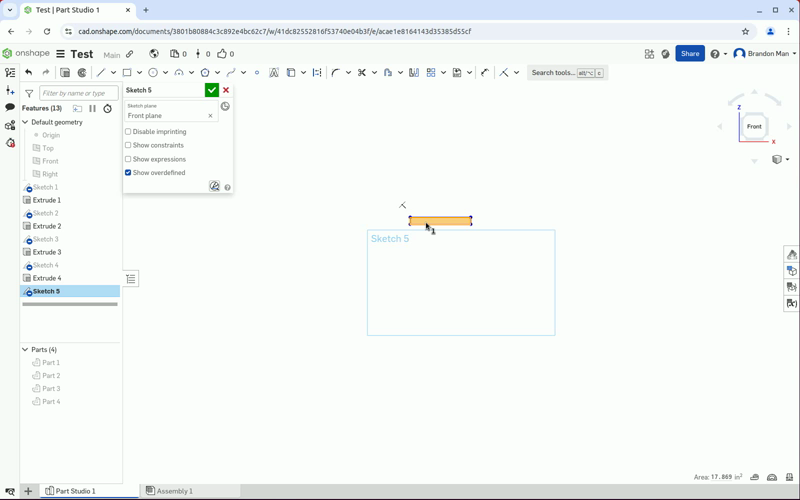
mouse_move(73, 352)
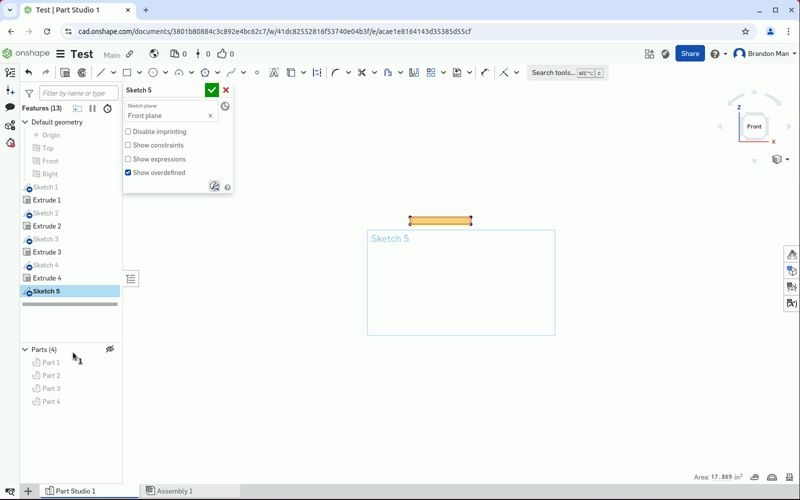
key(shift+y)
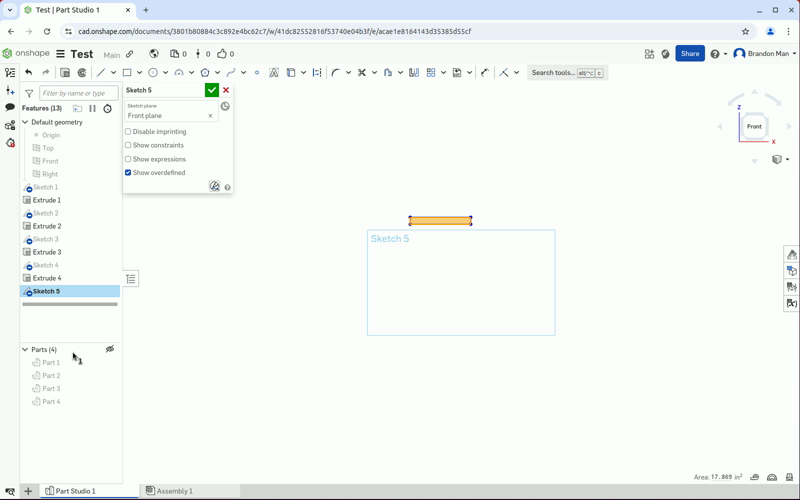
key(shift+e)
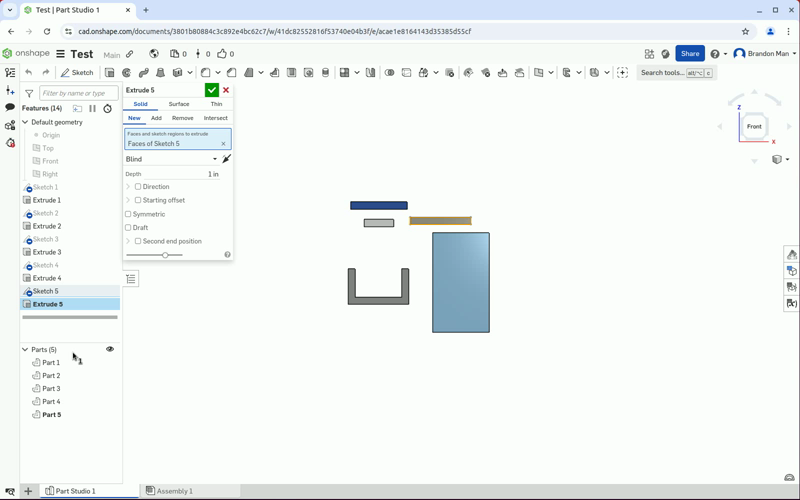
mouse_move(143, 106)
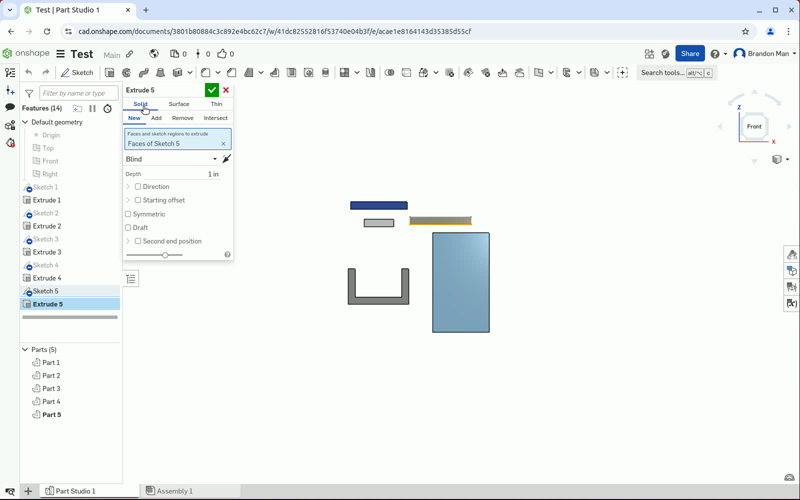
click(143, 106)
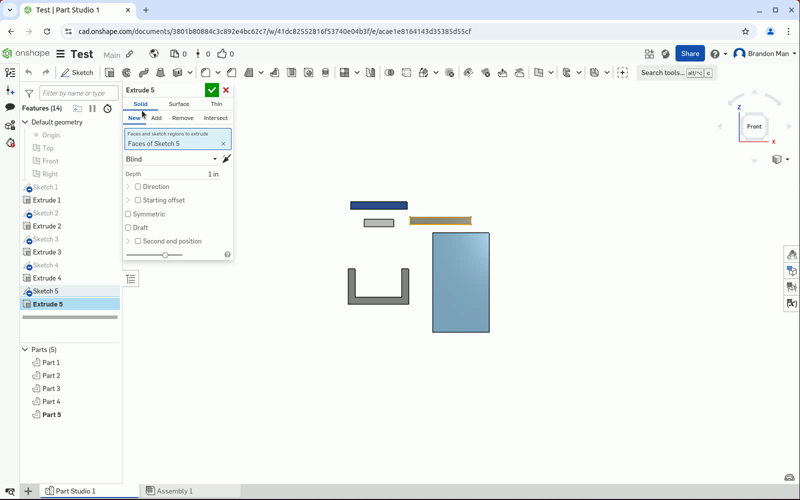
mouse_move(137, 120)
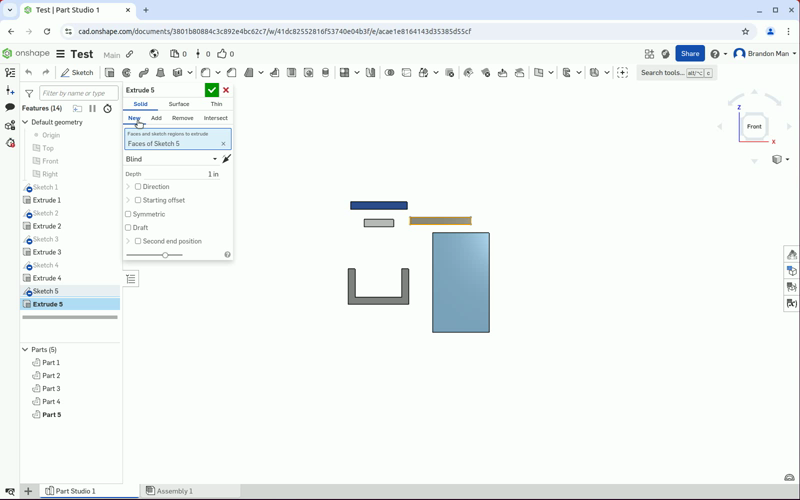
click(137, 120)
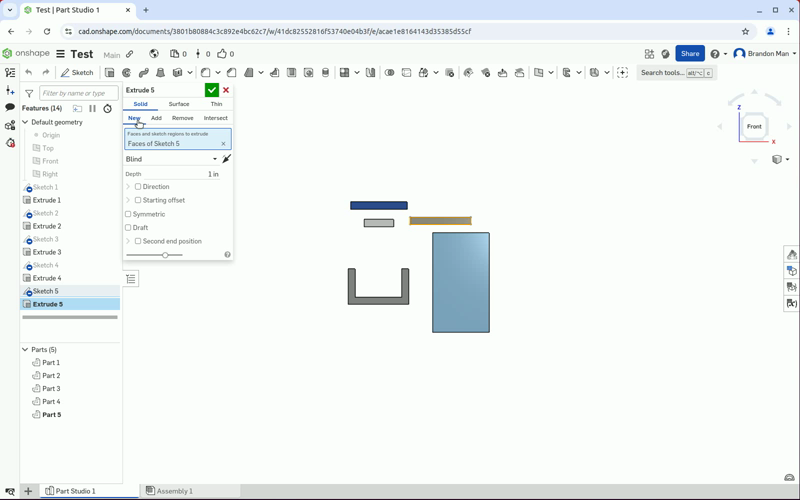
key(tab, 4)
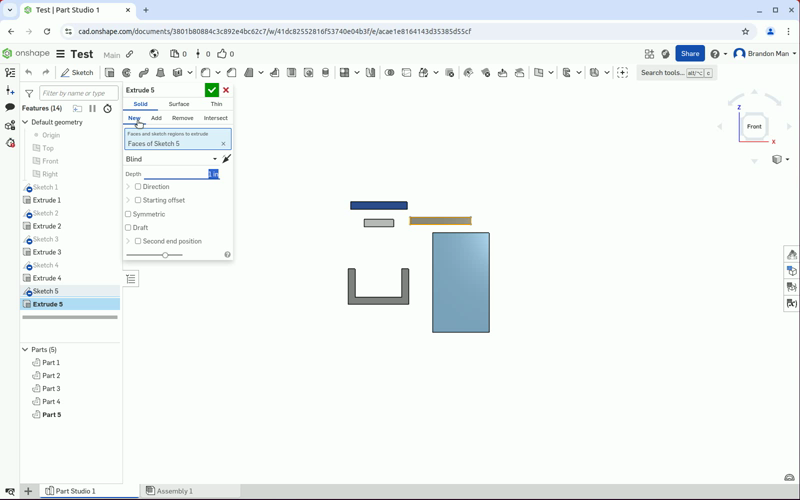
text(0.722)
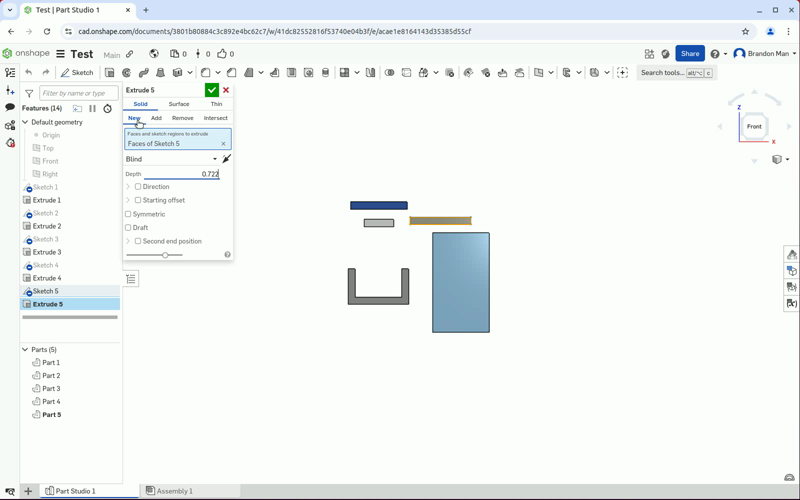
key(enter)
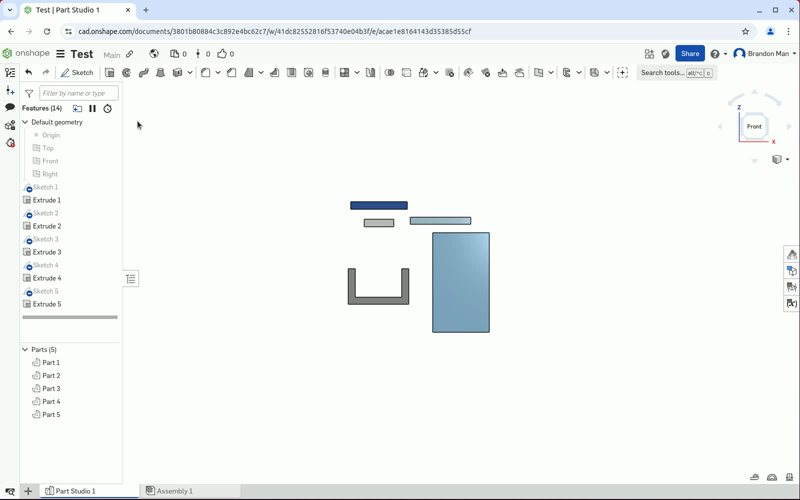
key(shift+h)
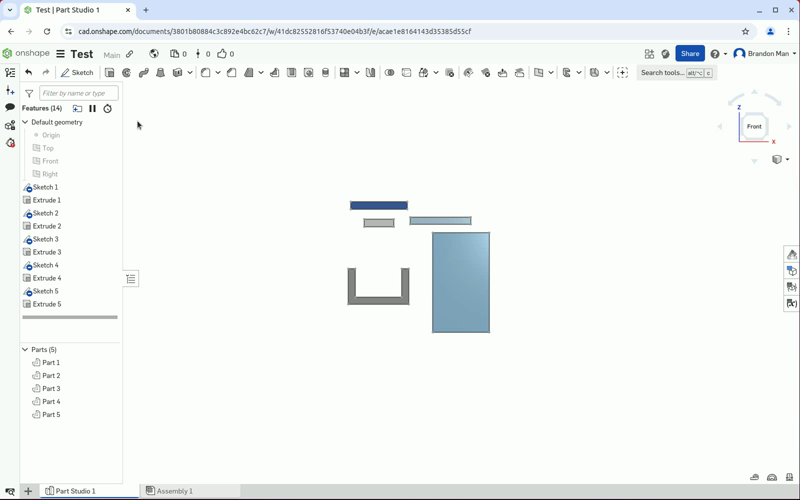
key(shift+h)
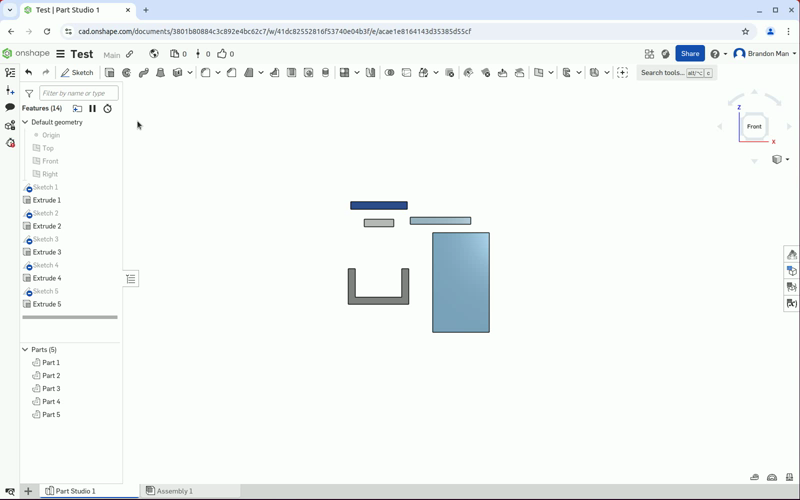
mouse_move(73, 189)
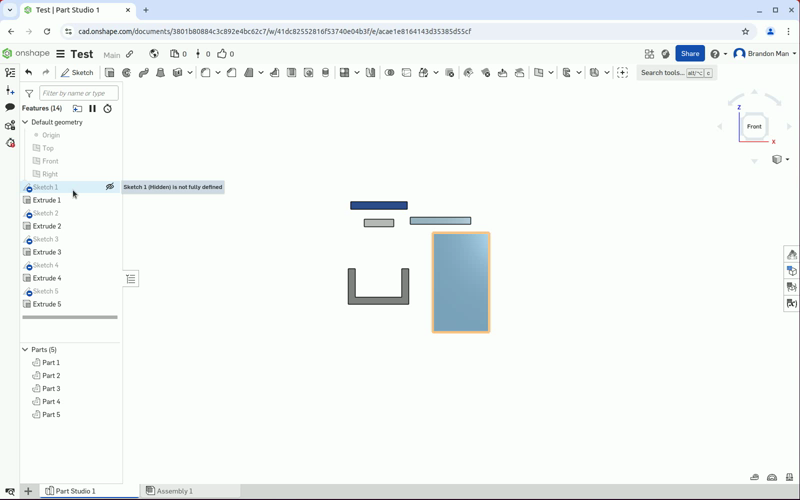
click(73, 189)
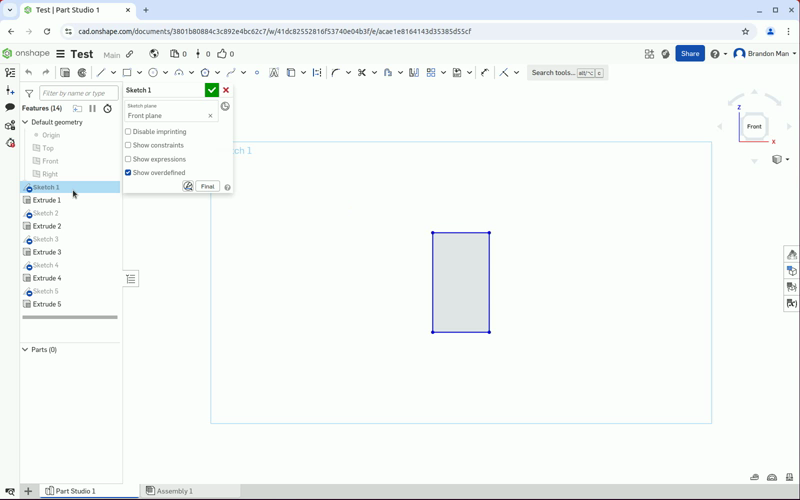
mouse_move(229, 92)
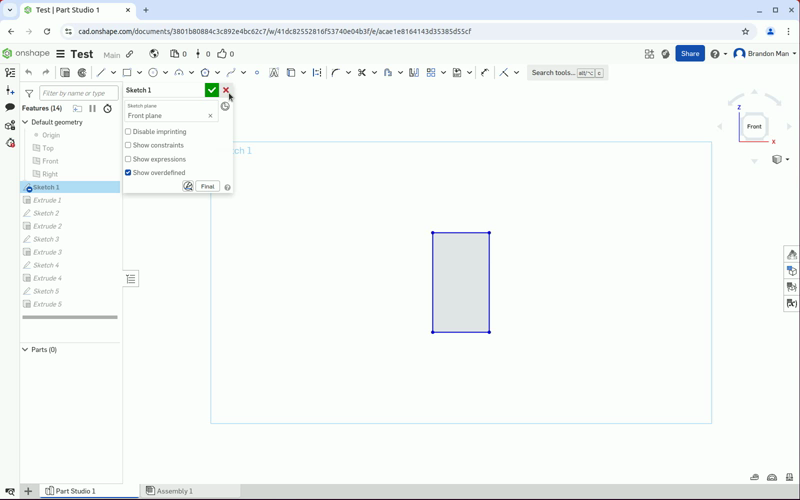
click(229, 92)
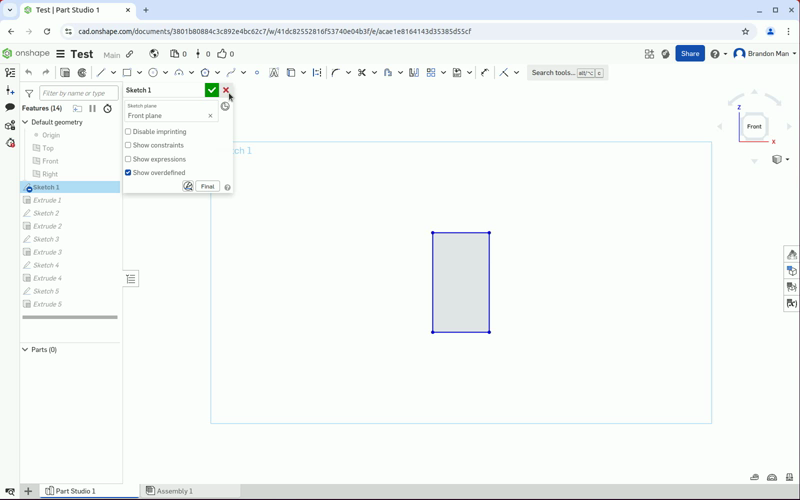
key(shift+s)
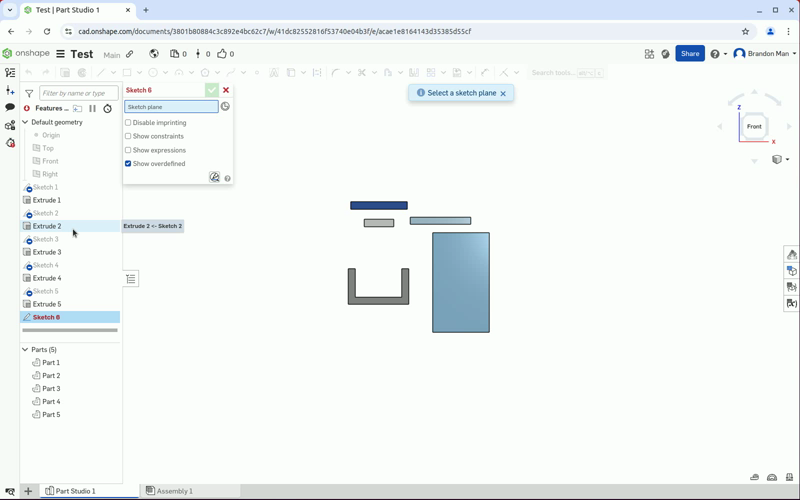
scroll(3)
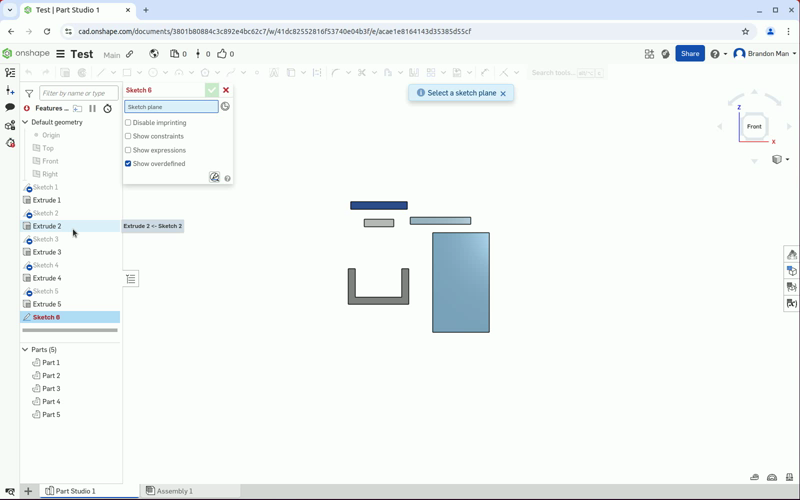
mouse_move(73, 163)
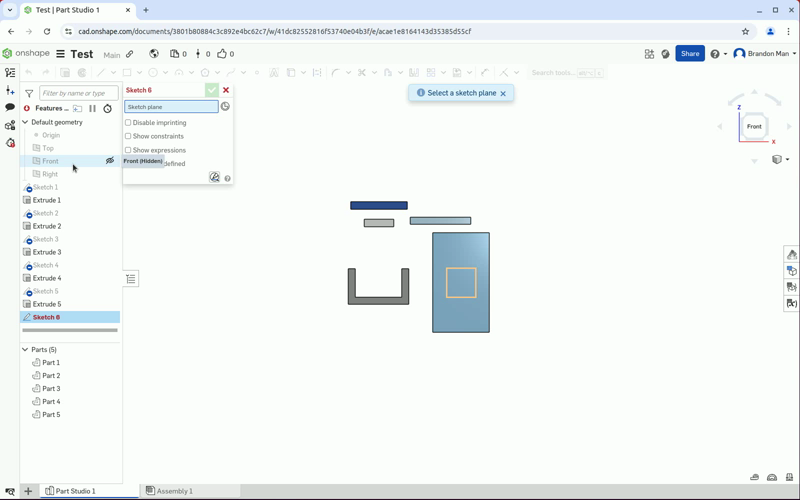
click(73, 163)
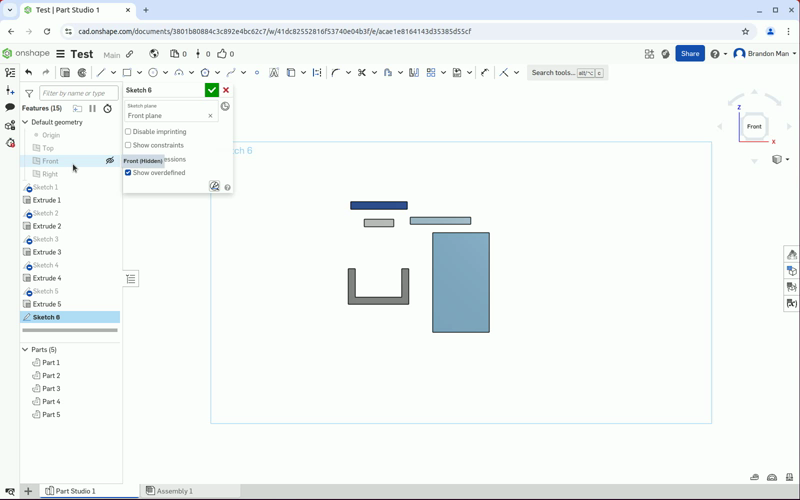
mouse_move(73, 352)
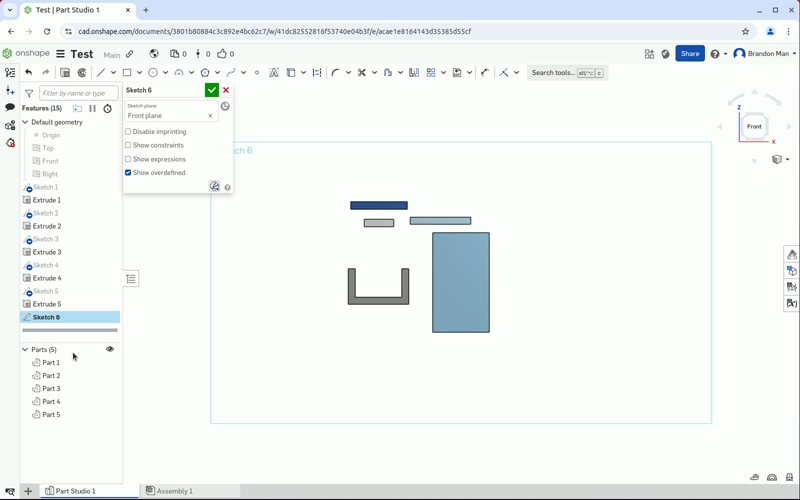
key(y)
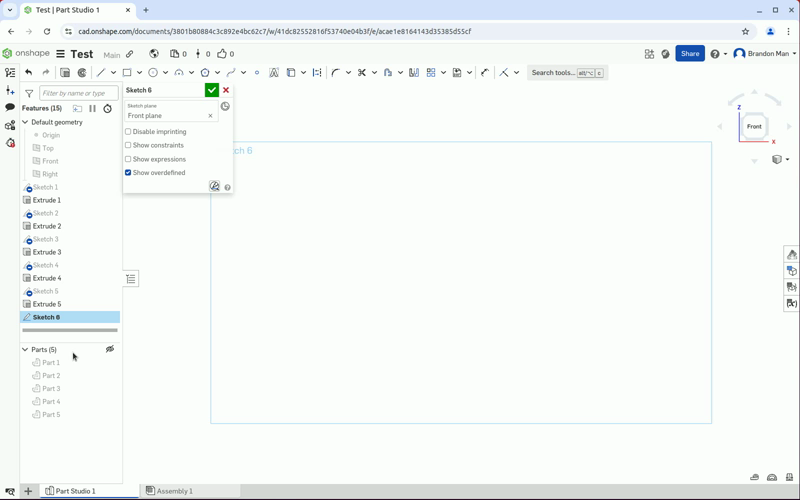
key(l)
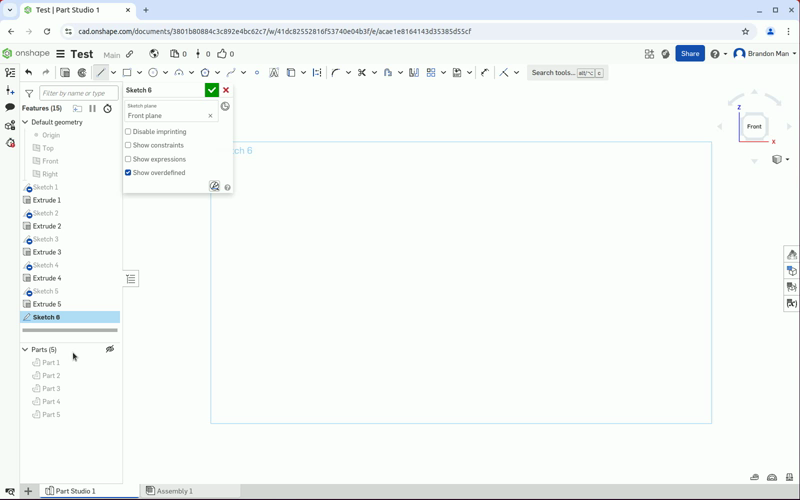
key_down(shift)
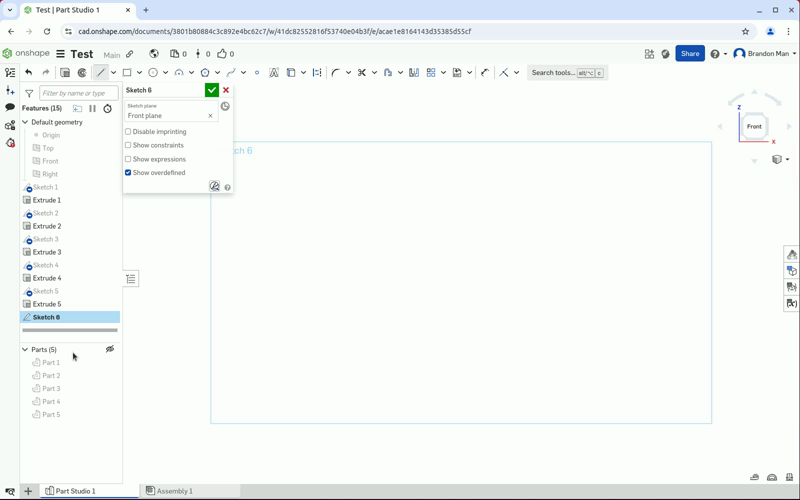
mouse_move(411, 210)
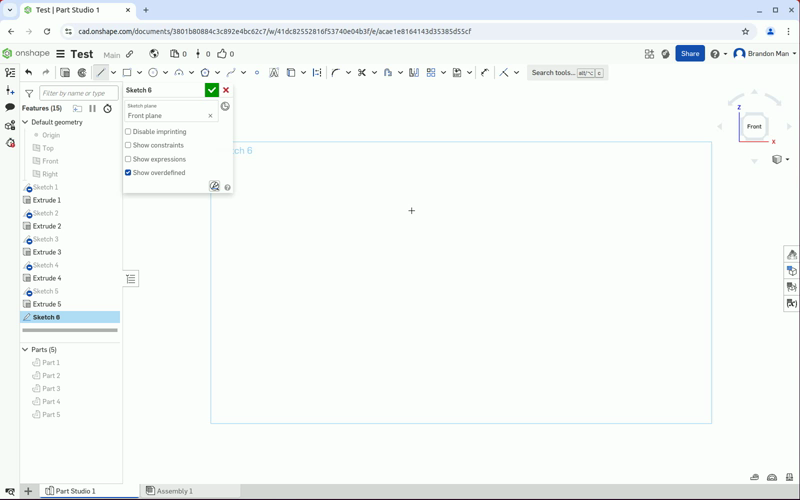
click(411, 210)
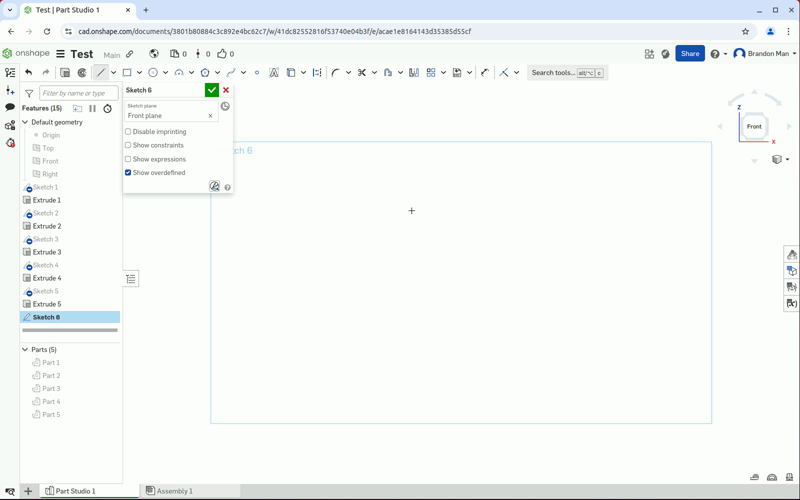
key_up(shift)
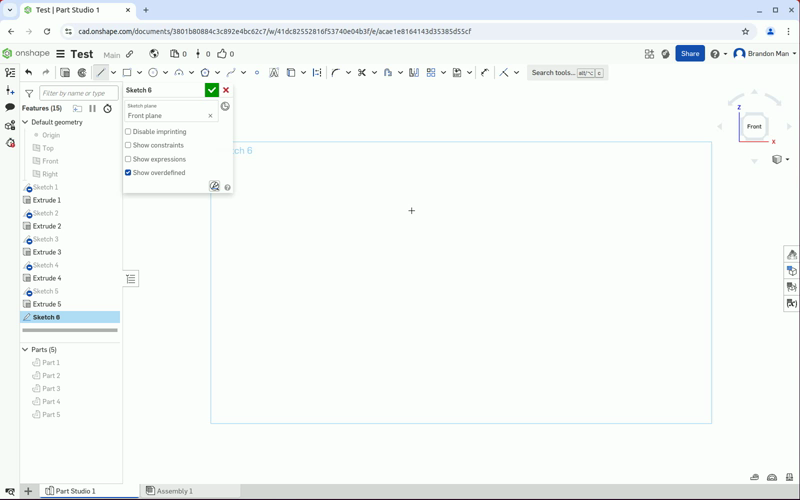
key_down(shift)
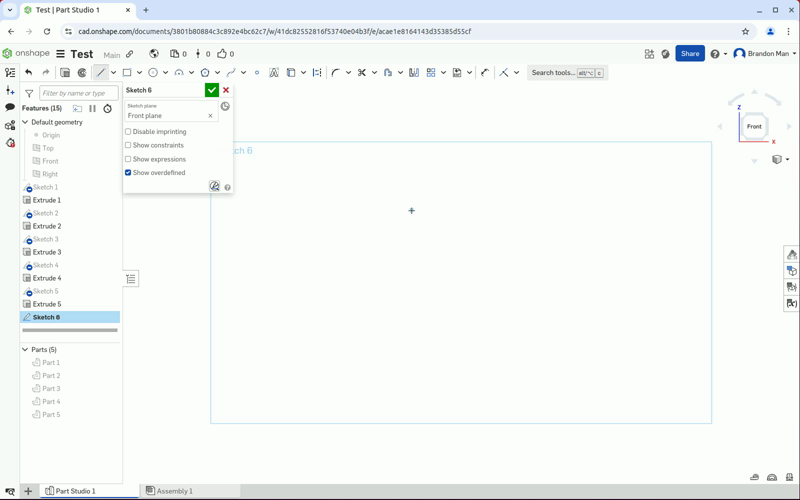
mouse_move(489, 210)
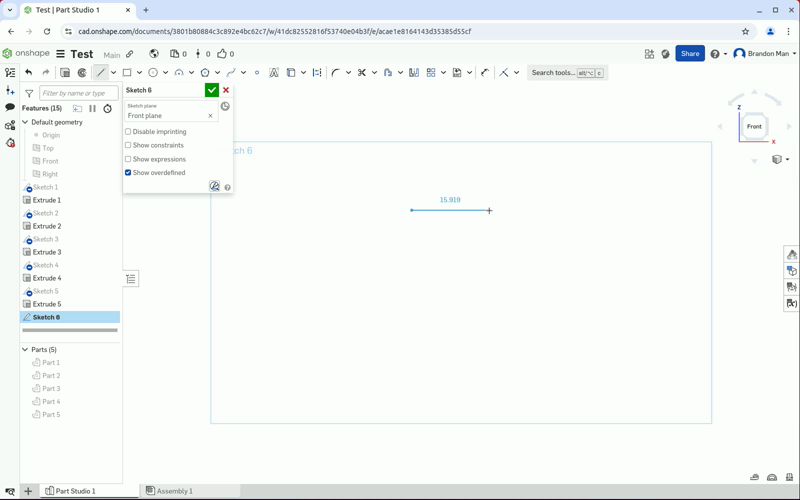
click(489, 210)
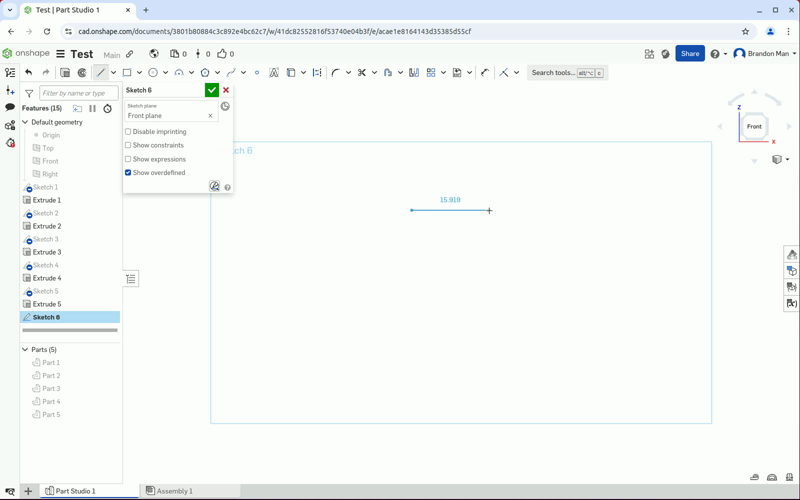
key_up(shift)
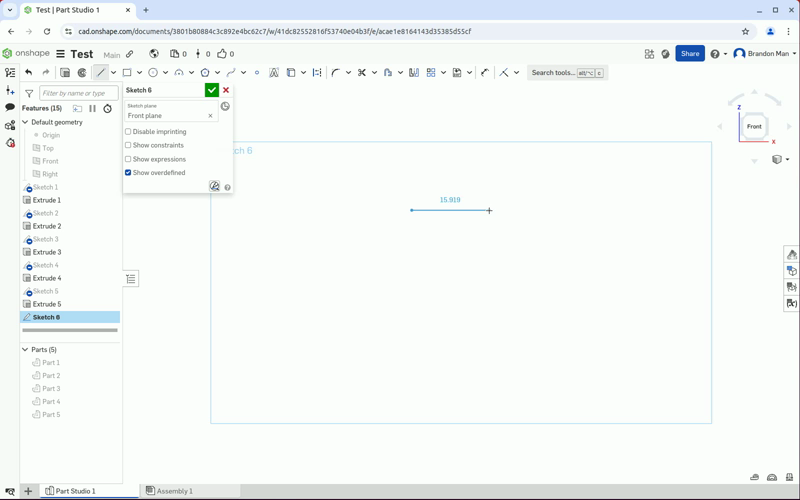
key_down(shift)
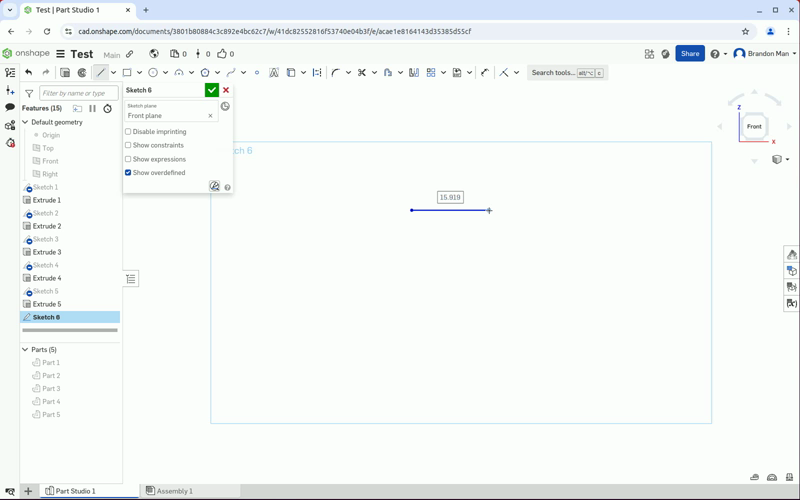
mouse_move(519, 210)
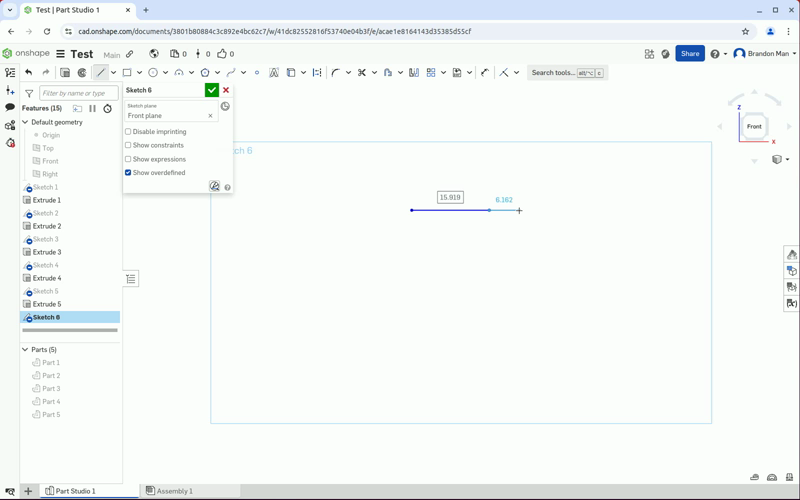
mouse_move(489, 202)
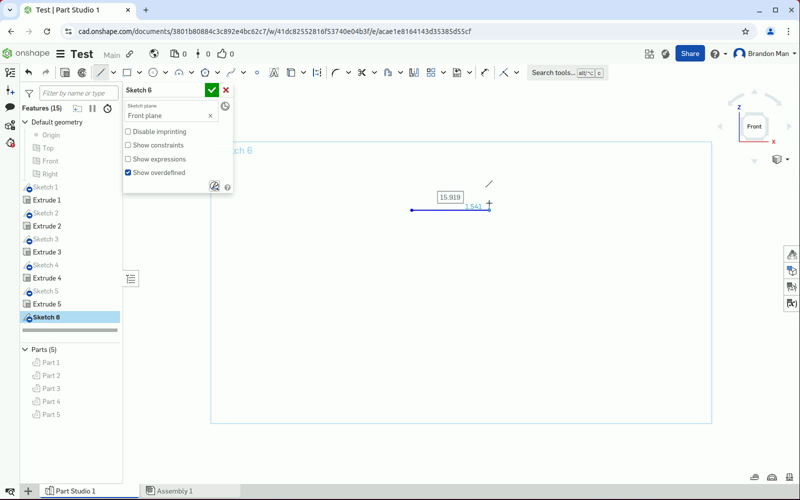
scroll(6)
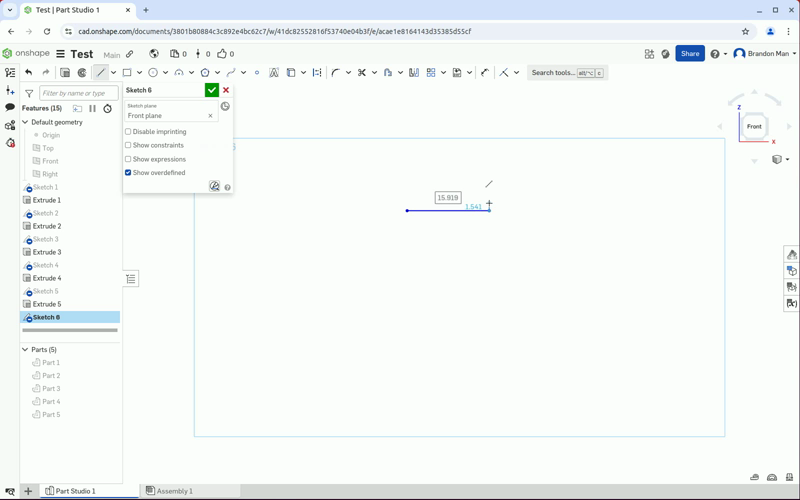
scroll(6)
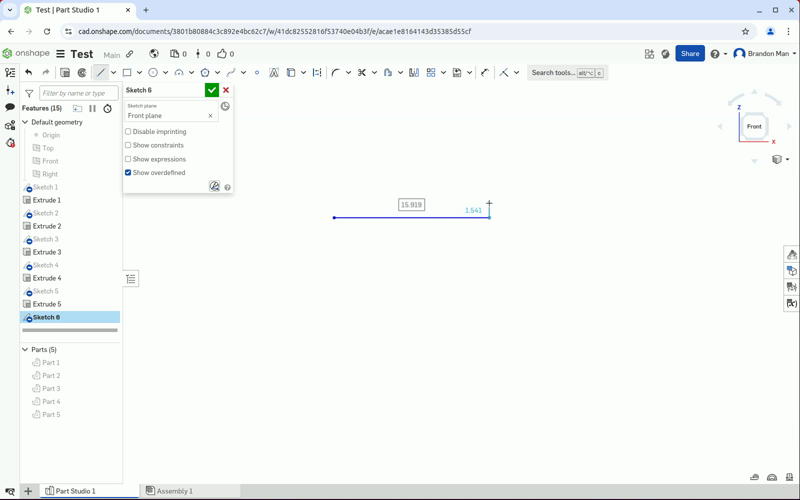
scroll(6)
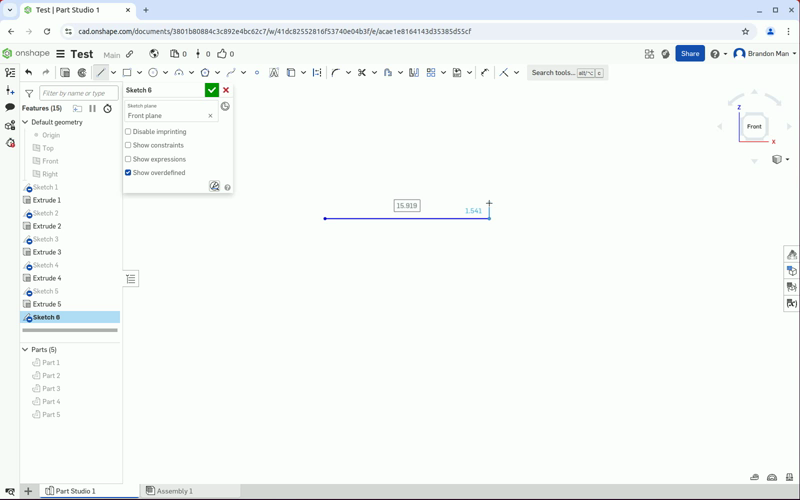
scroll(6)
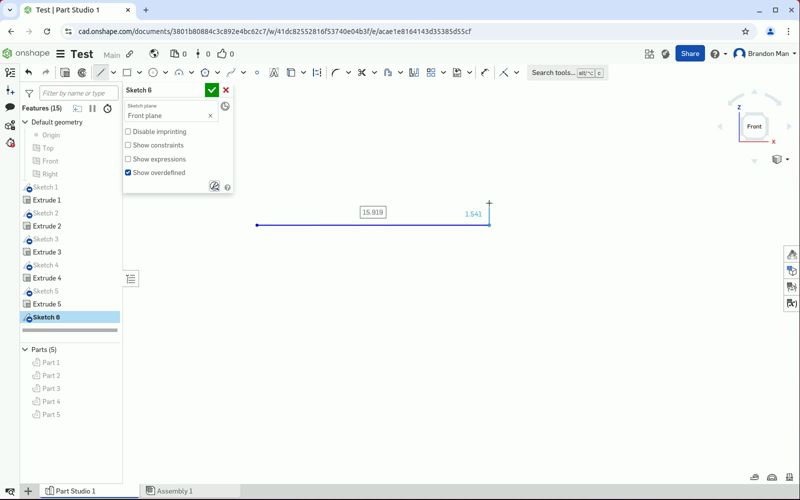
scroll(6)
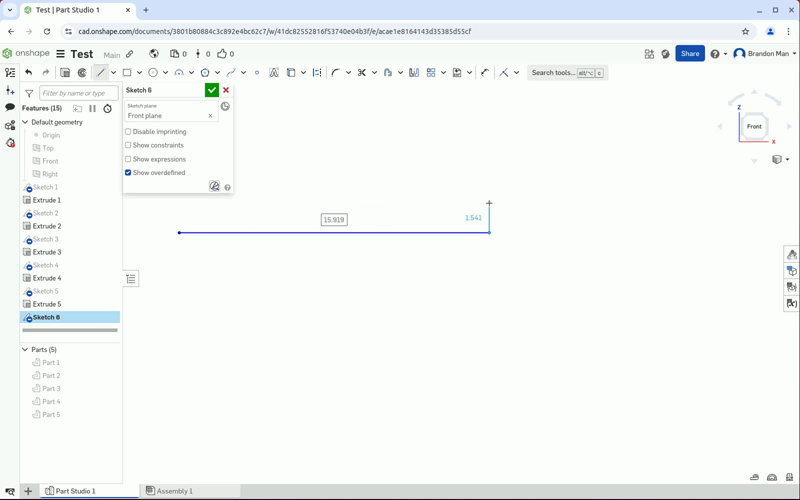
scroll(6)
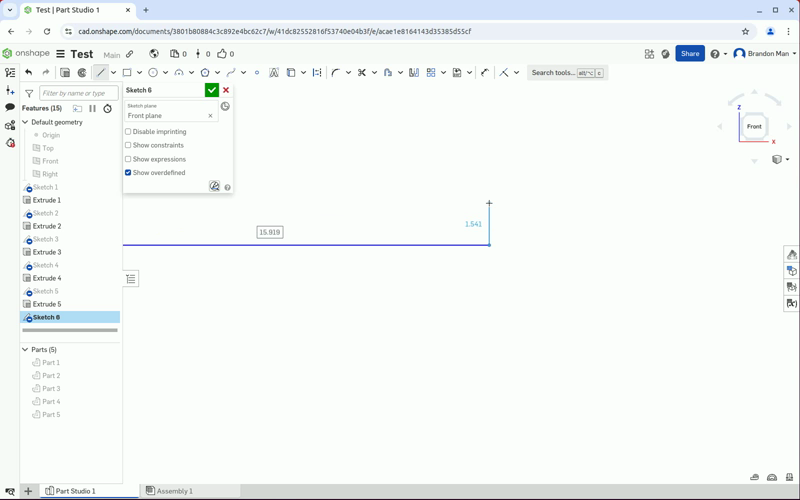
scroll(6)
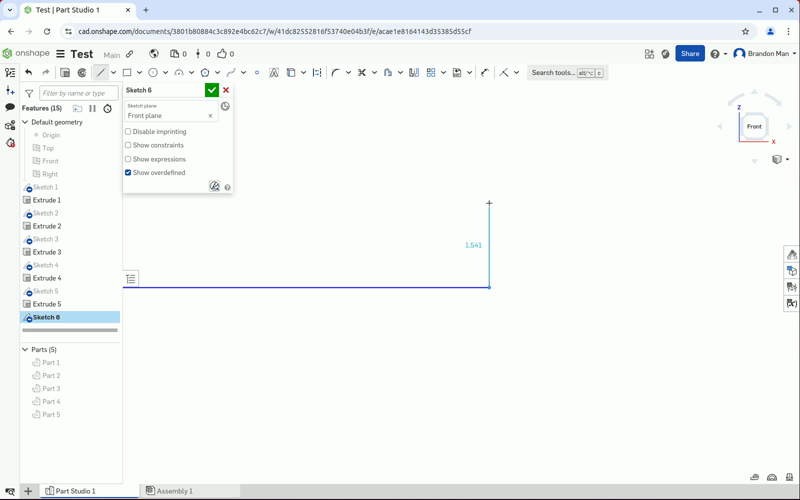
click(489, 202)
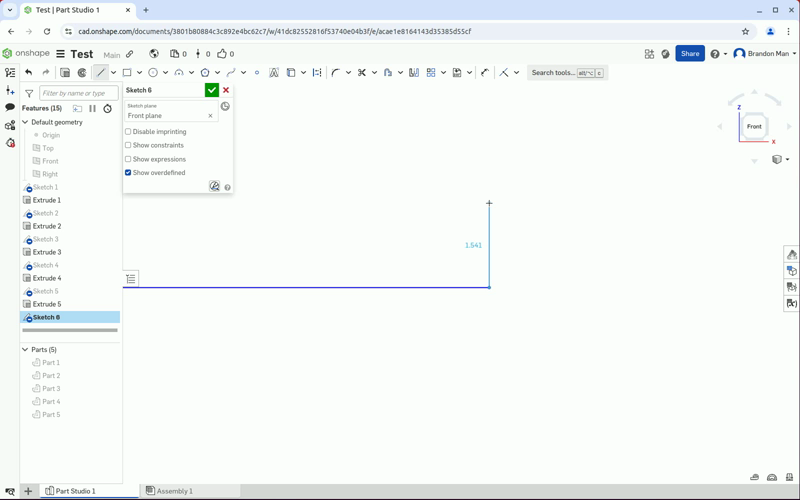
scroll(-6)
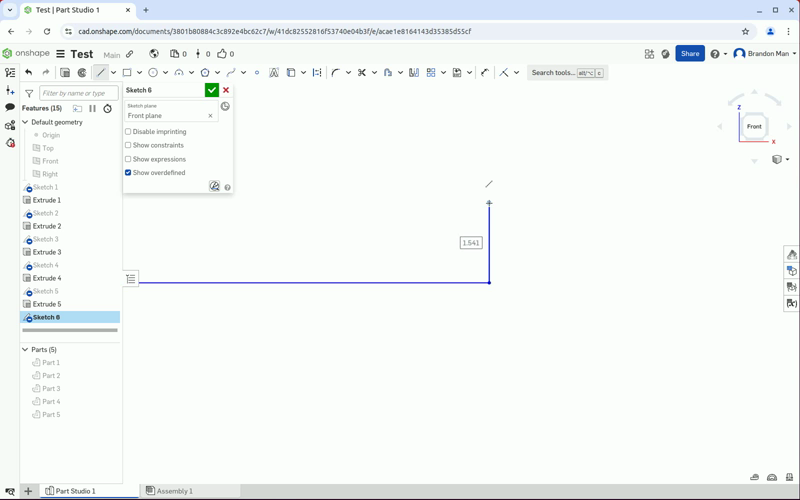
scroll(-6)
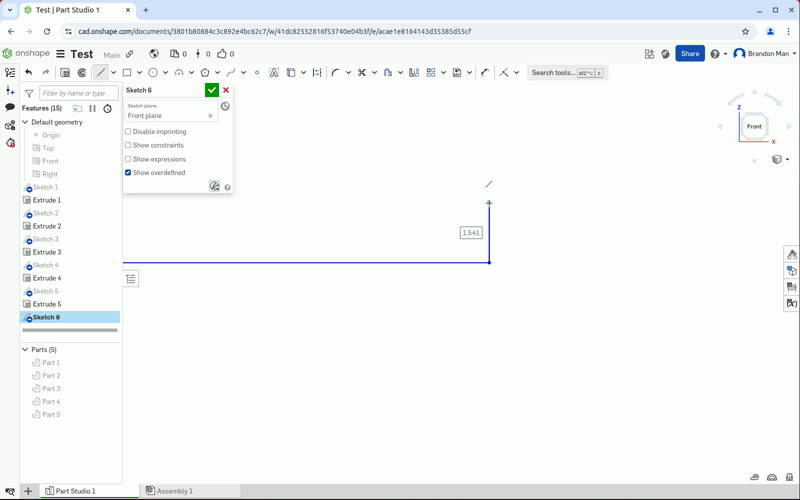
scroll(-6)
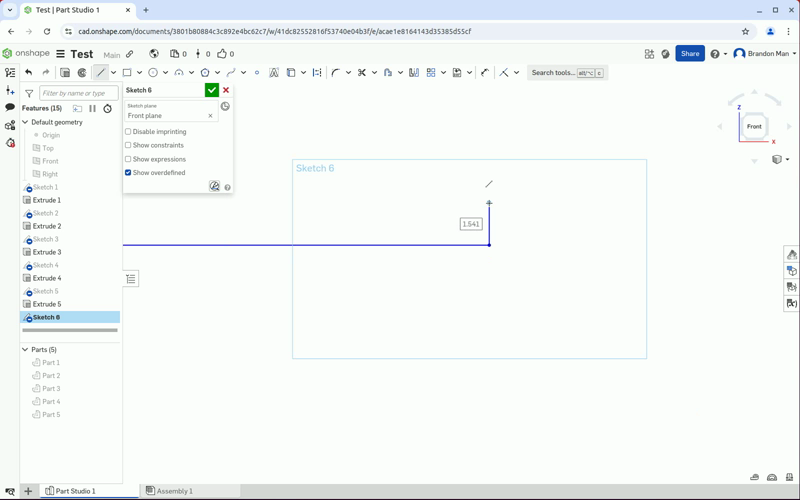
scroll(-6)
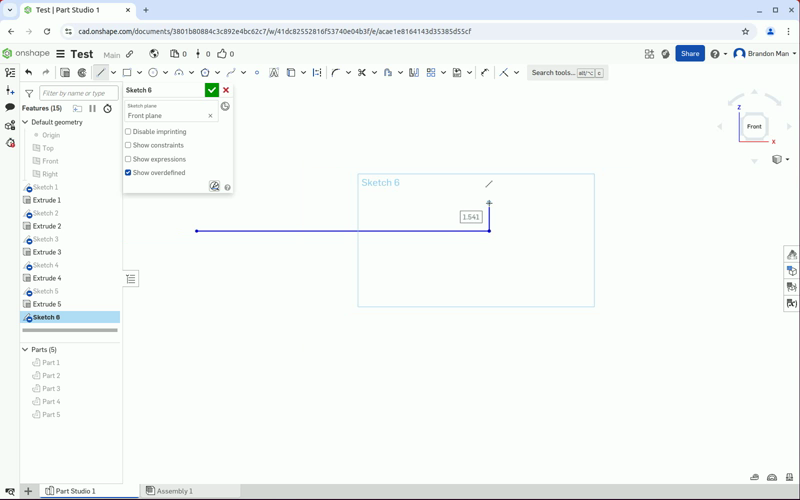
scroll(-6)
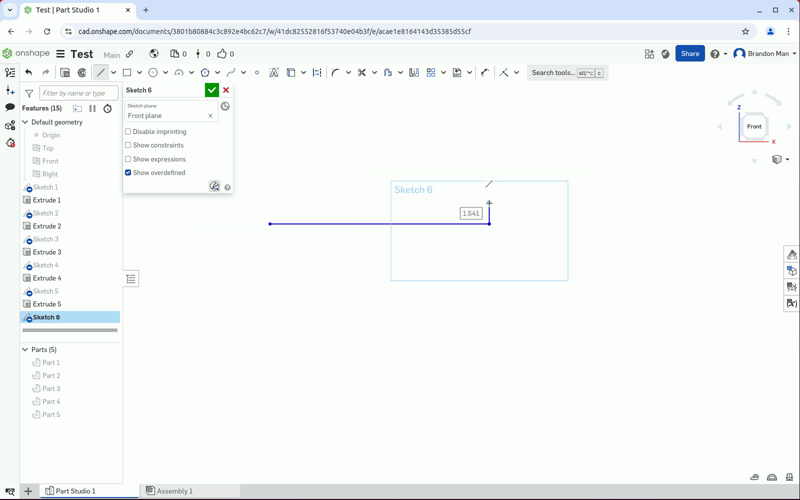
scroll(-6)
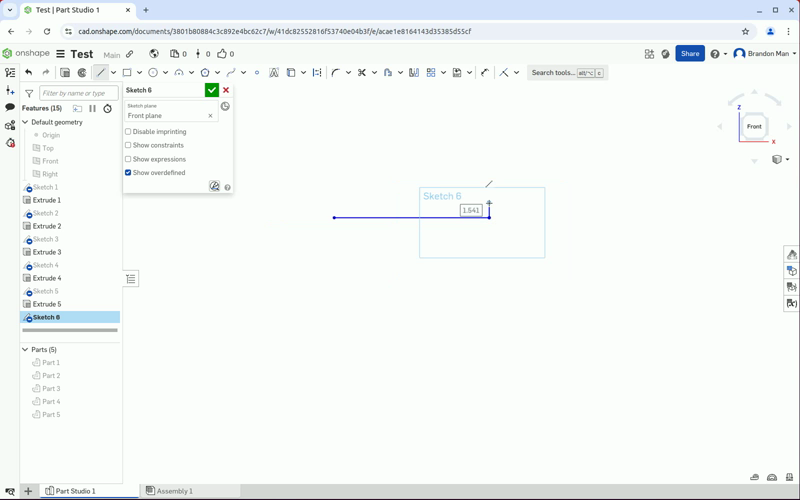
scroll(-6)
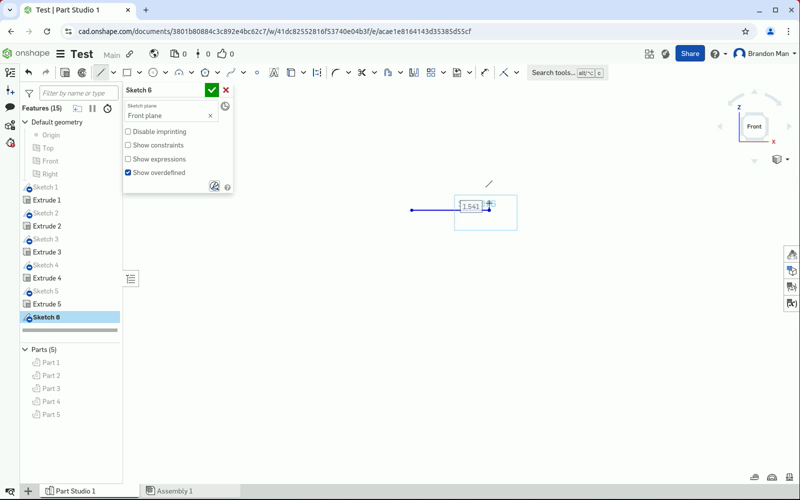
key_up(shift)
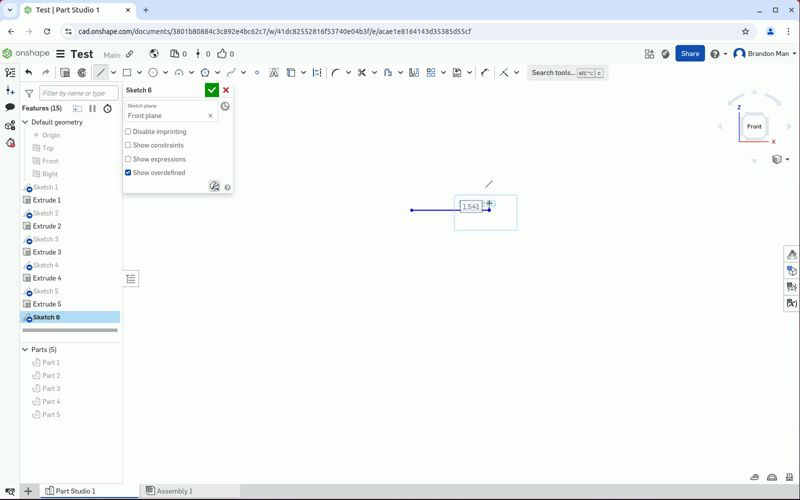
key_down(shift)
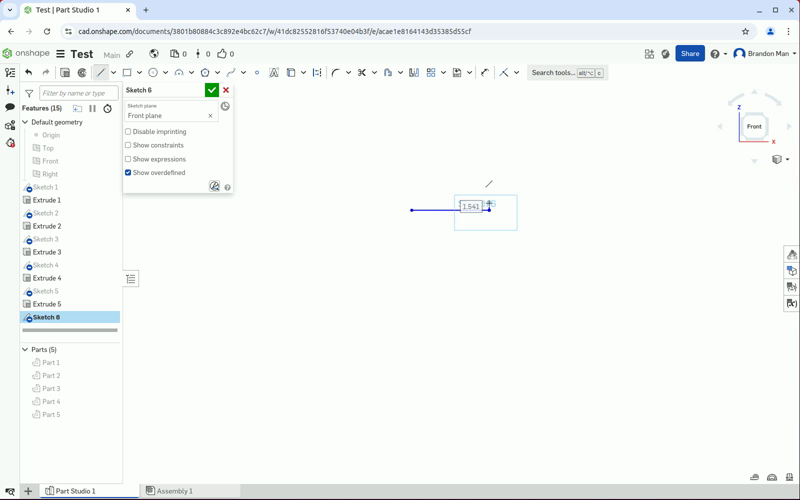
mouse_move(411, 202)
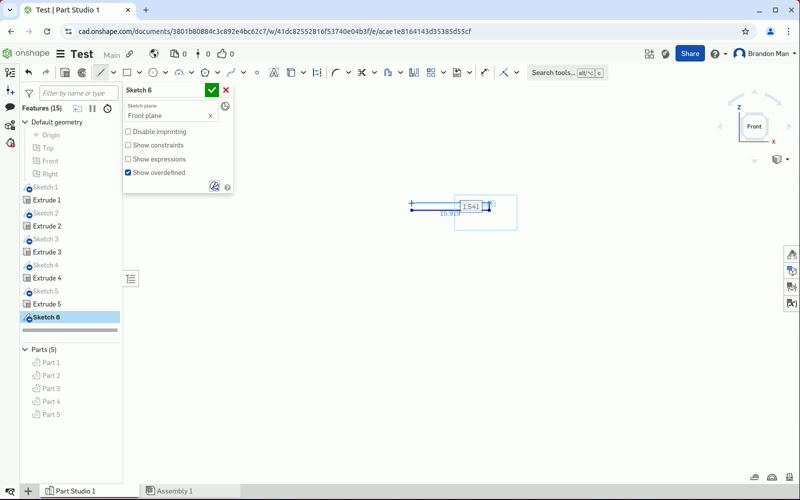
click(411, 202)
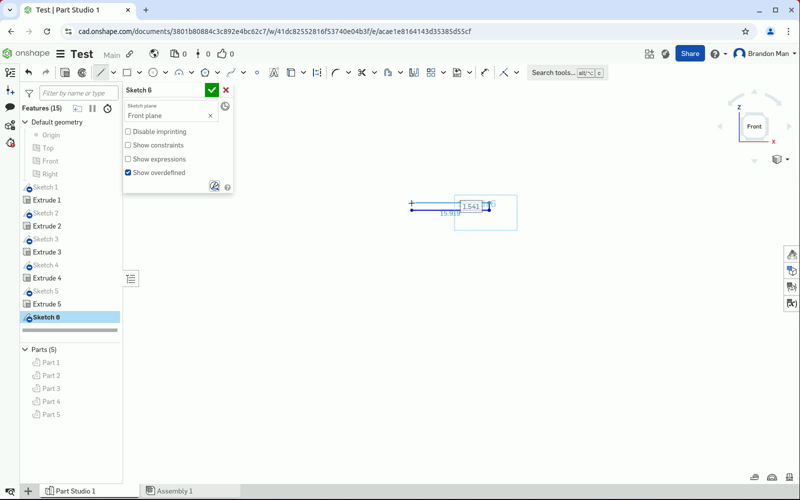
key_up(shift)
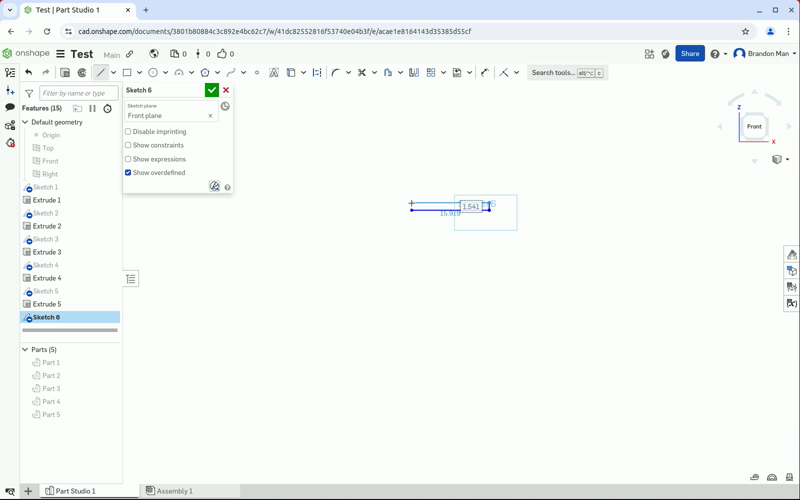
mouse_move(441, 202)
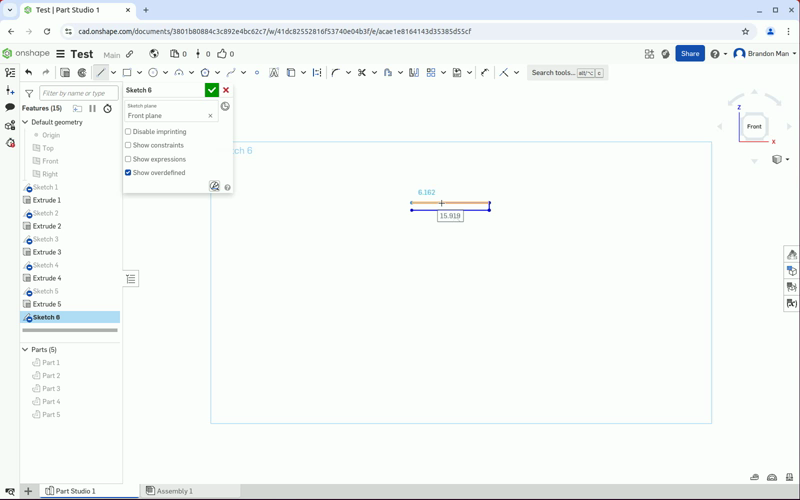
key_down(shift)
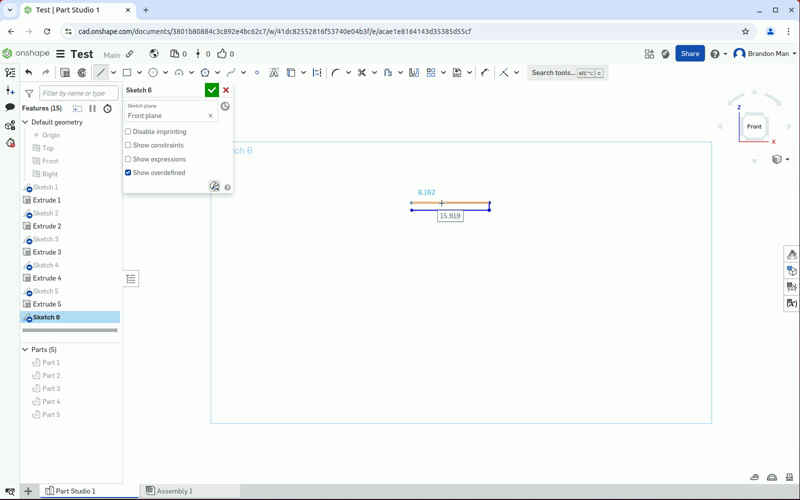
mouse_move(411, 210)
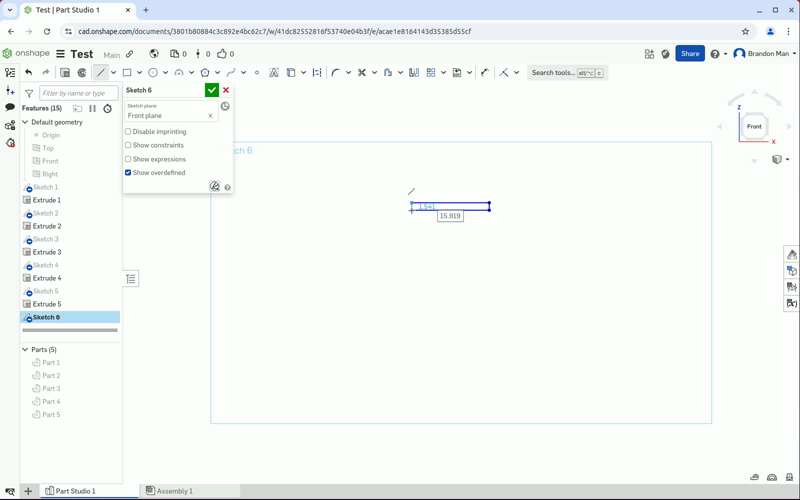
scroll(6)
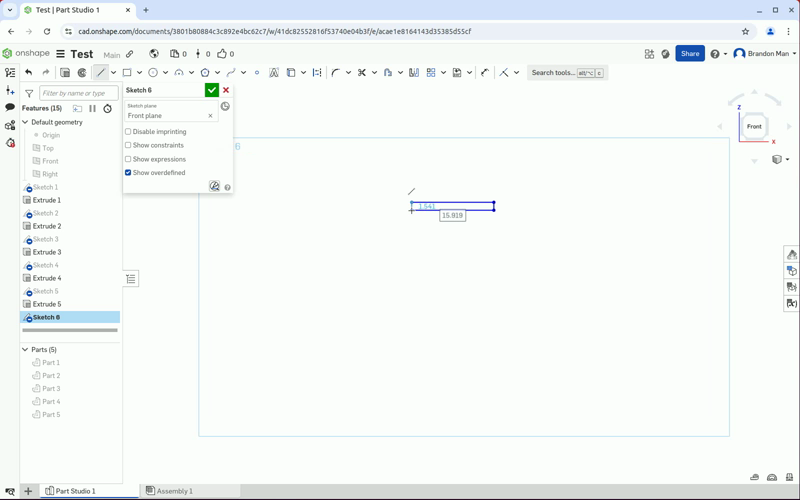
scroll(6)
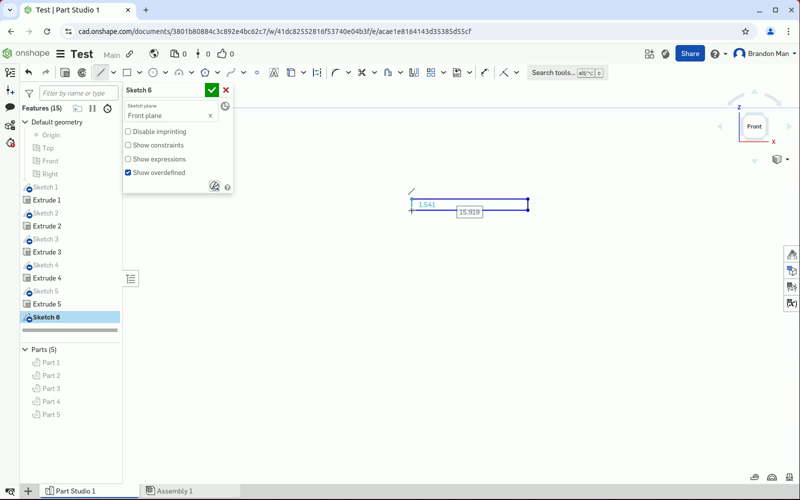
scroll(6)
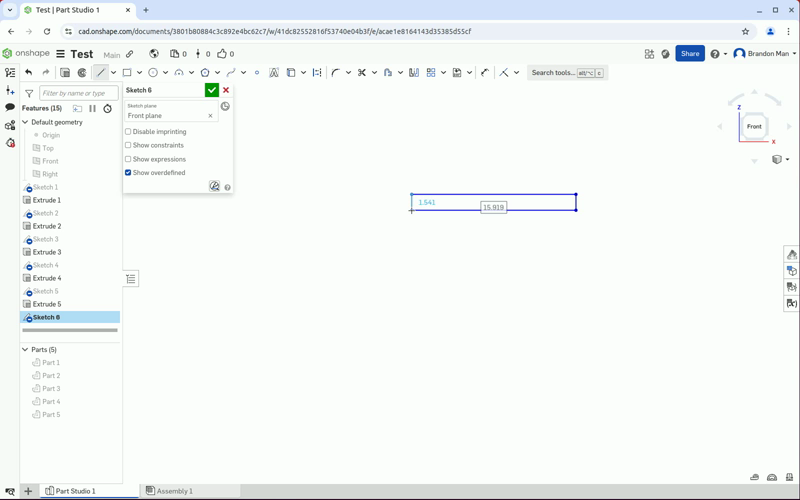
scroll(6)
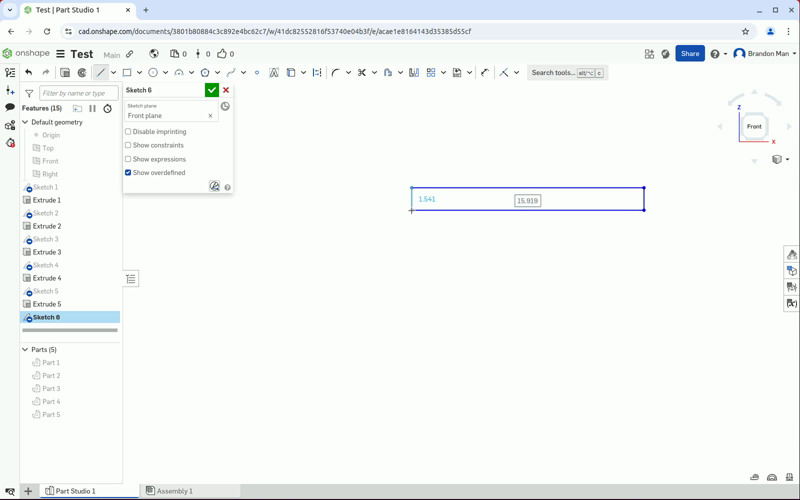
scroll(6)
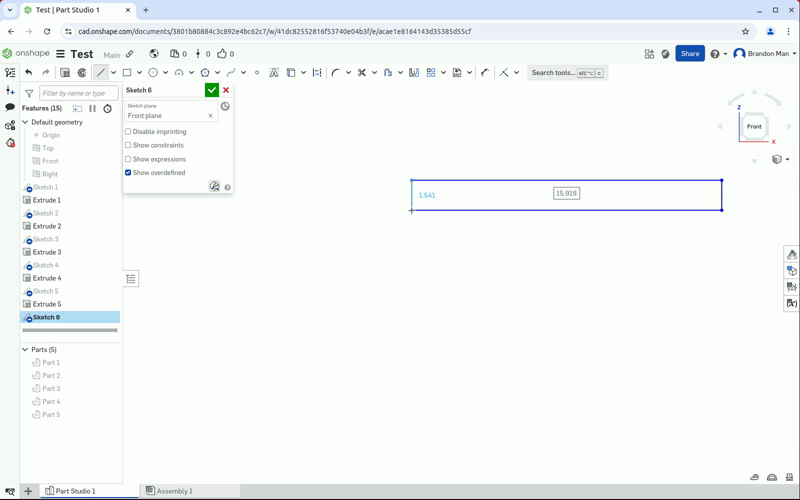
scroll(6)
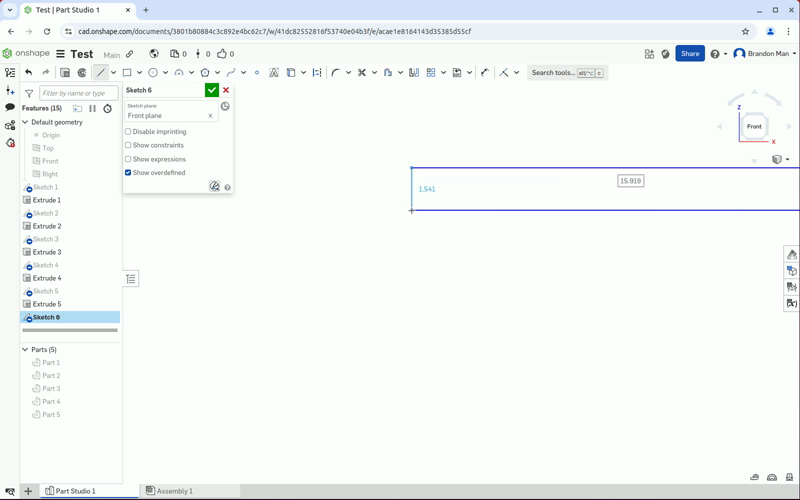
scroll(6)
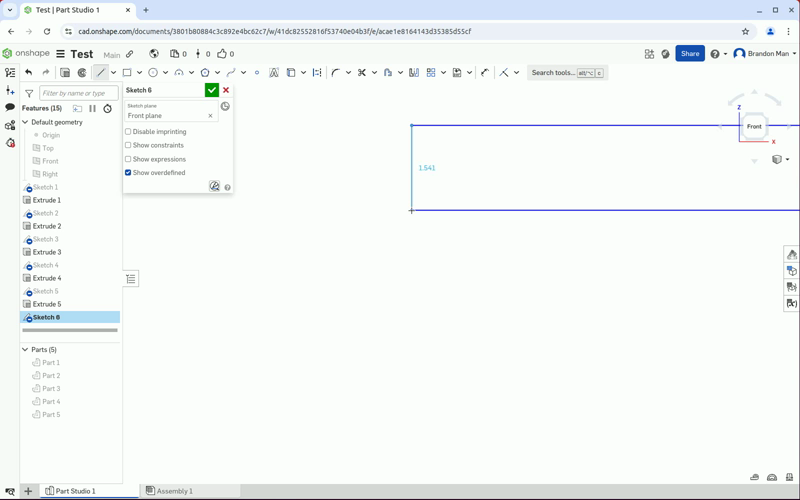
key_up(shift)
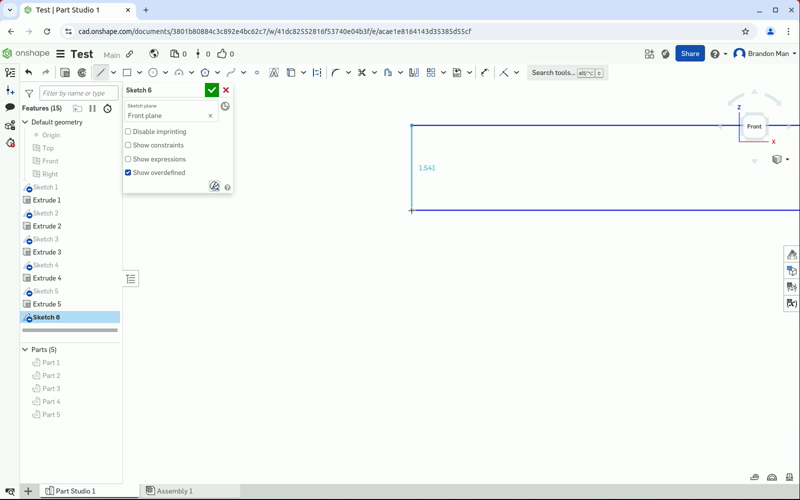
click(411, 210)
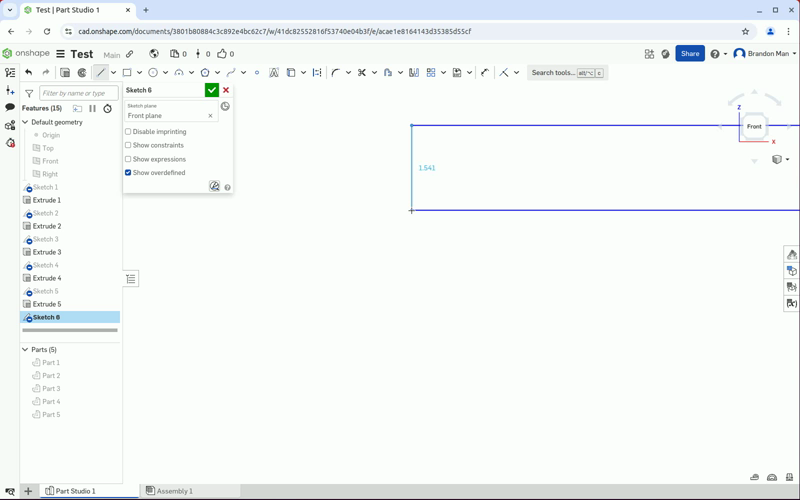
scroll(-6)
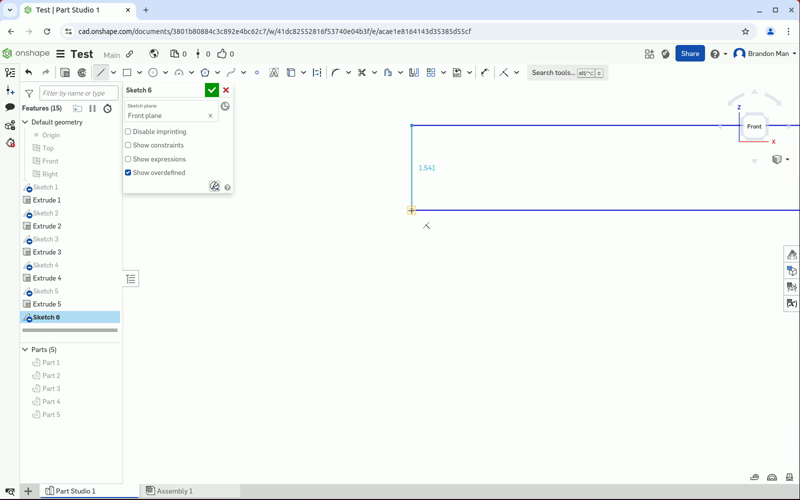
scroll(-6)
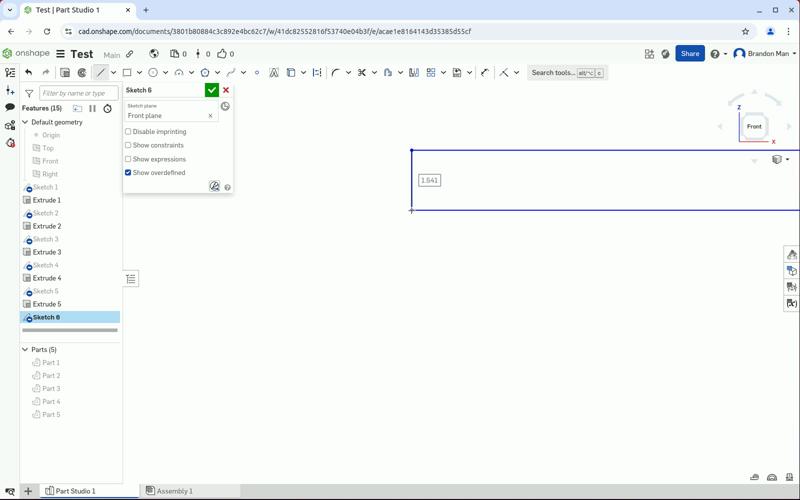
scroll(-6)
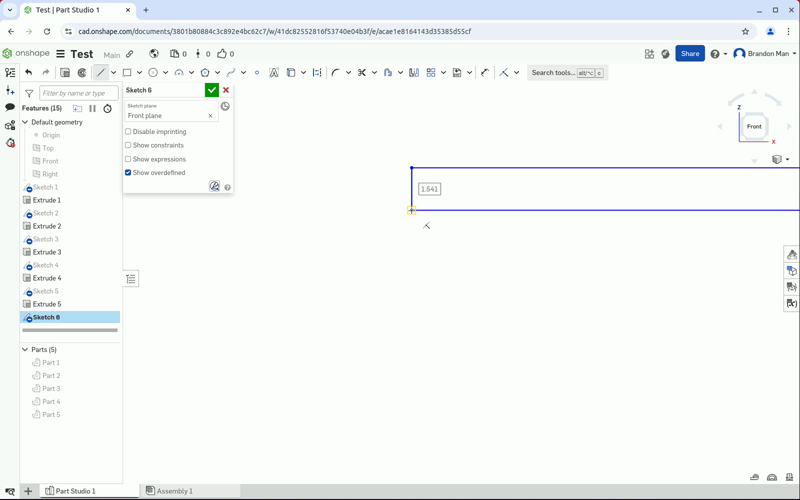
scroll(-6)
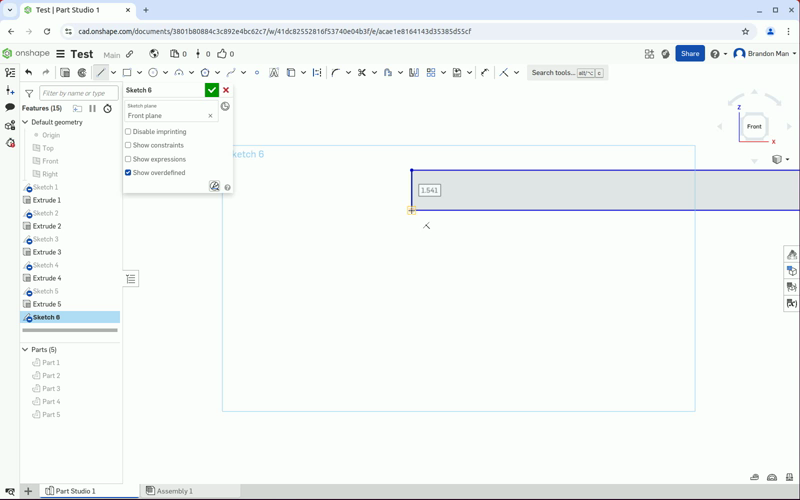
scroll(-6)
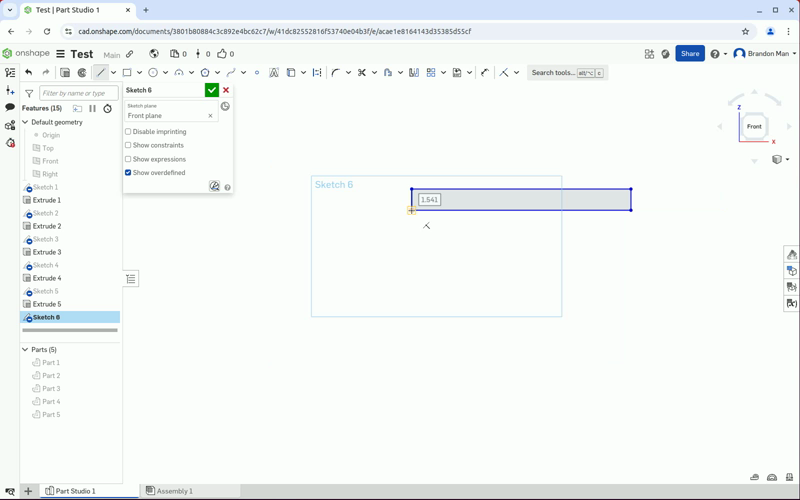
scroll(-6)
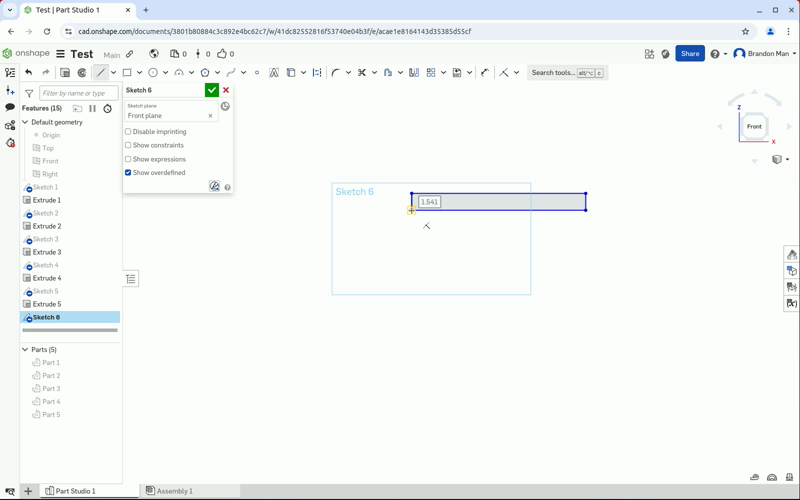
scroll(-6)
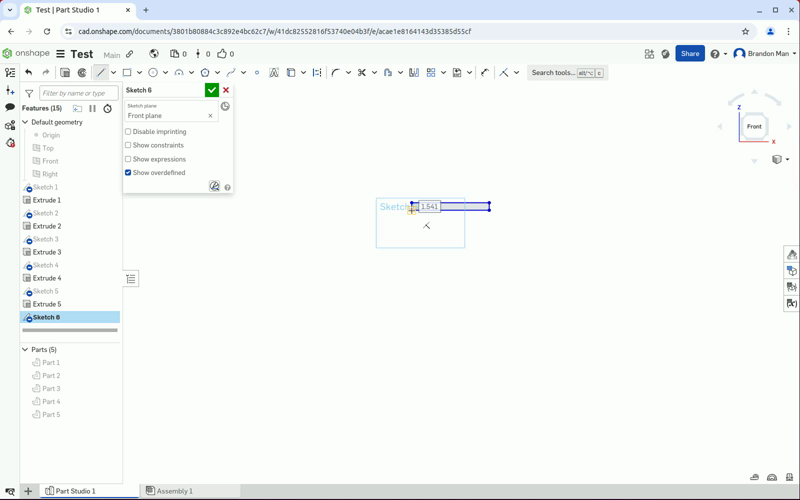
key(esc)
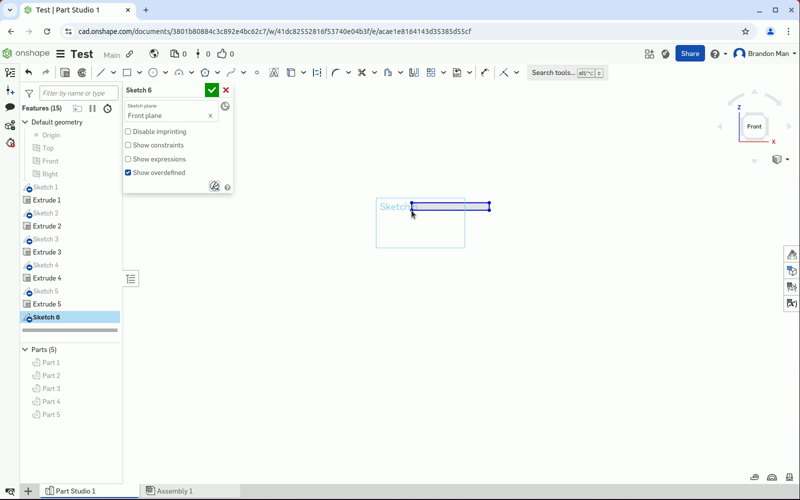
mouse_move(473, 206)
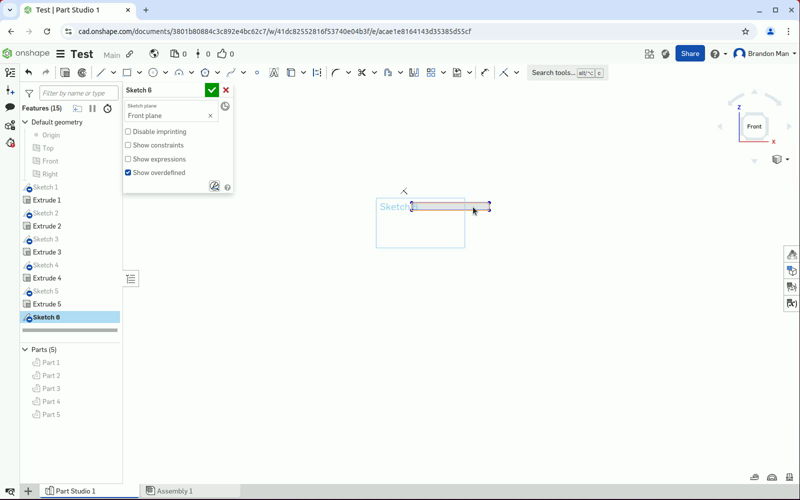
scroll(6)
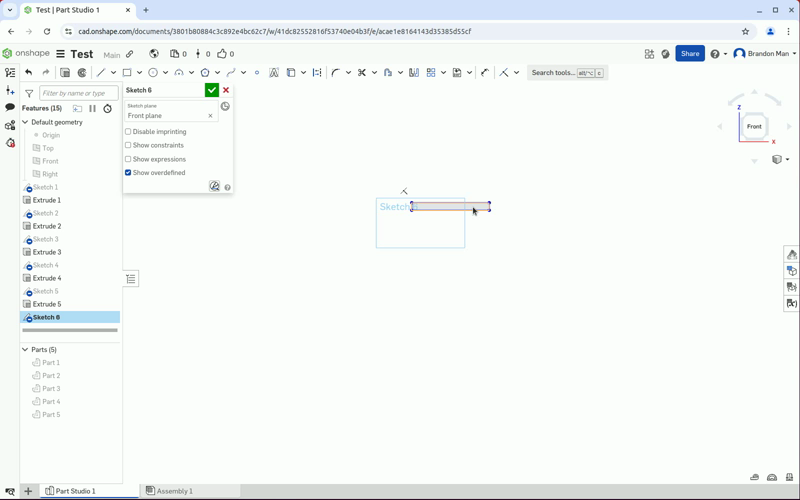
scroll(6)
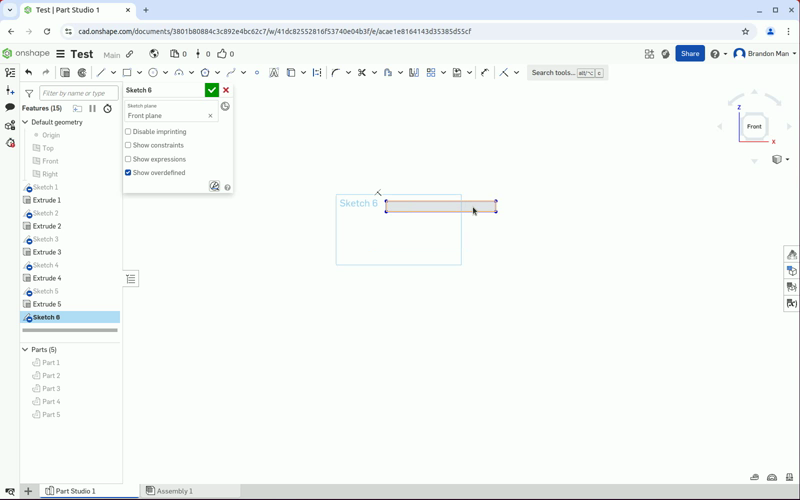
scroll(6)
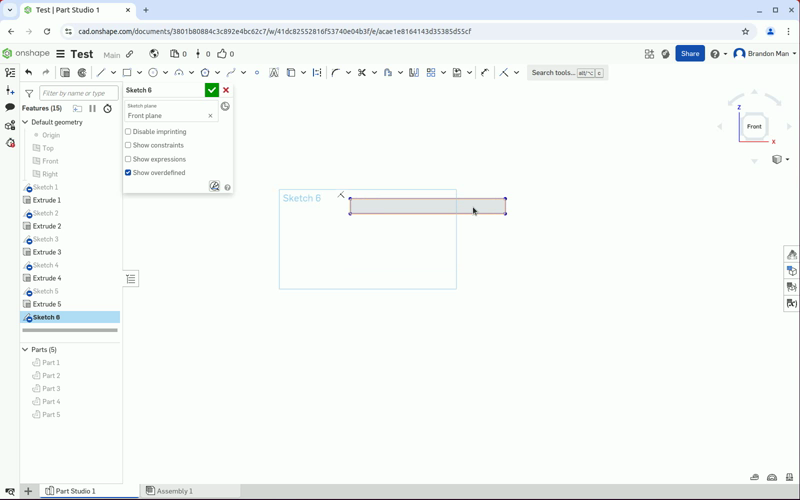
scroll(6)
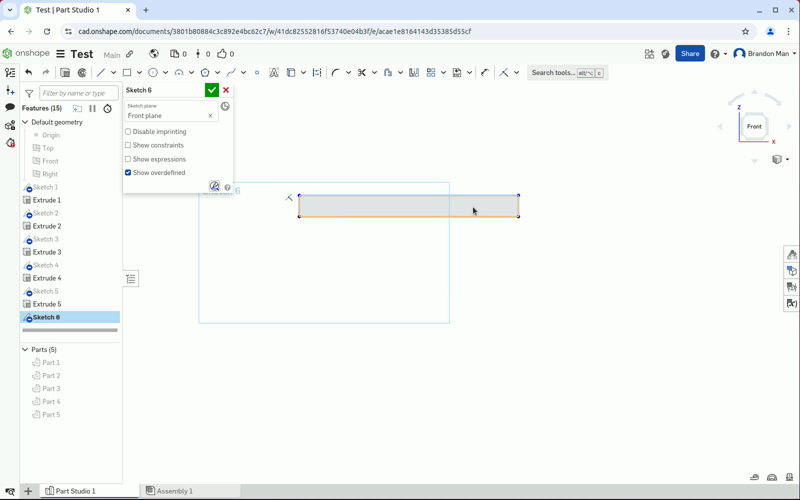
scroll(6)
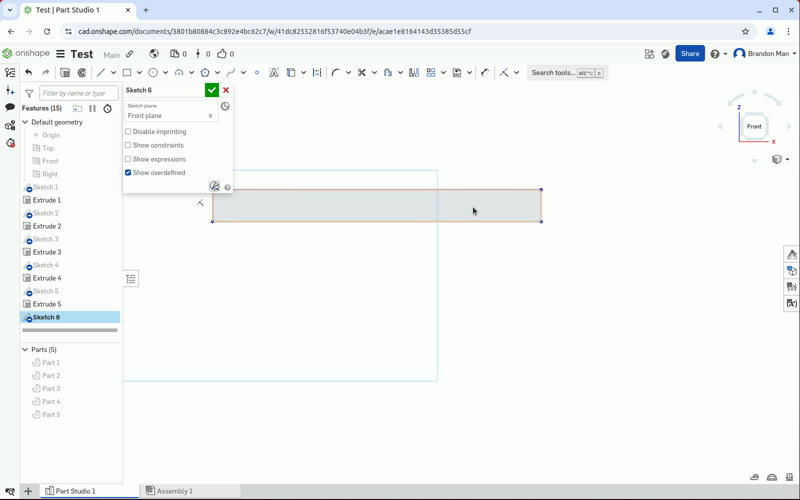
scroll(6)
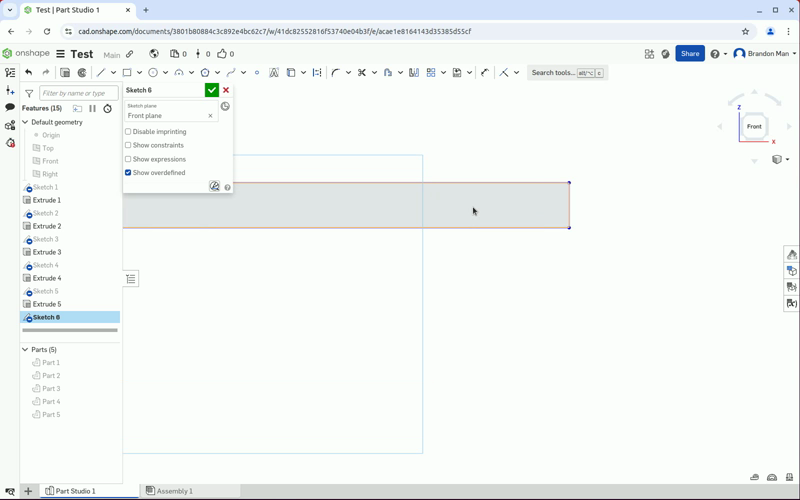
scroll(6)
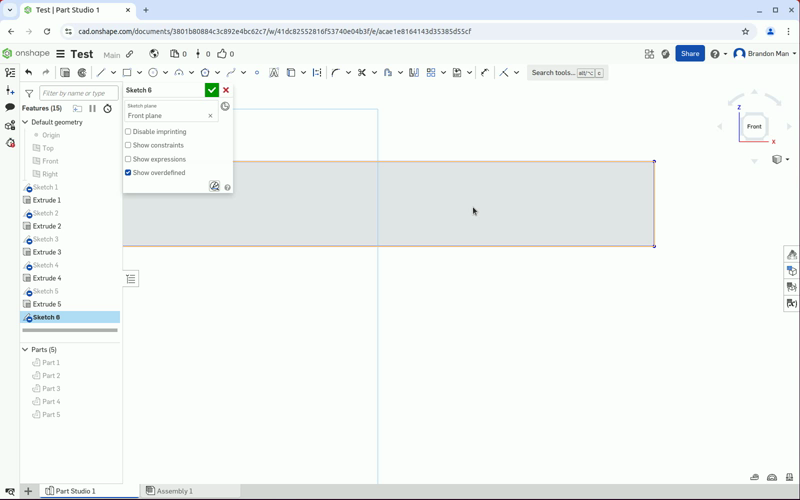
click(473, 206)
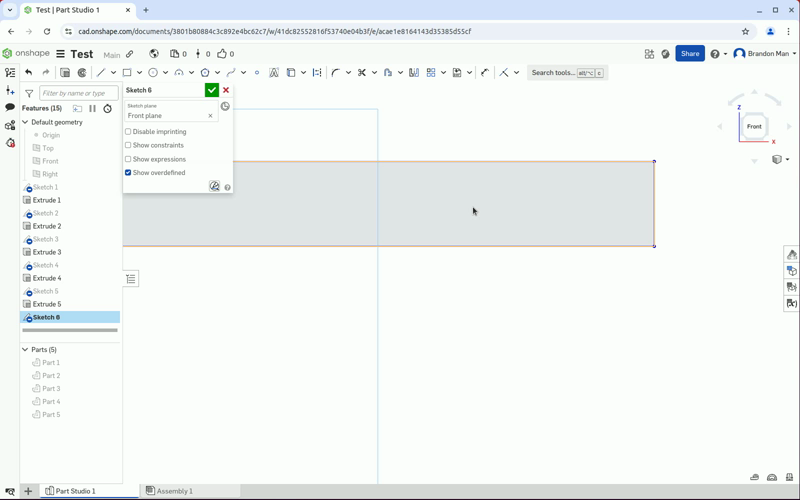
scroll(-6)
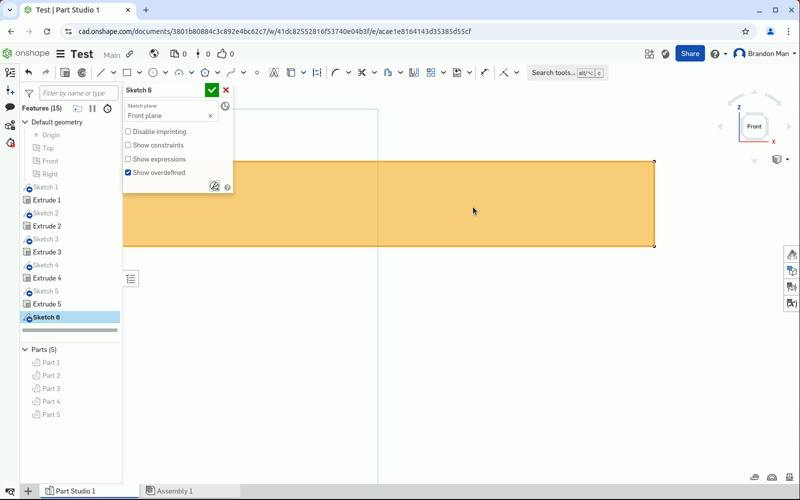
scroll(-6)
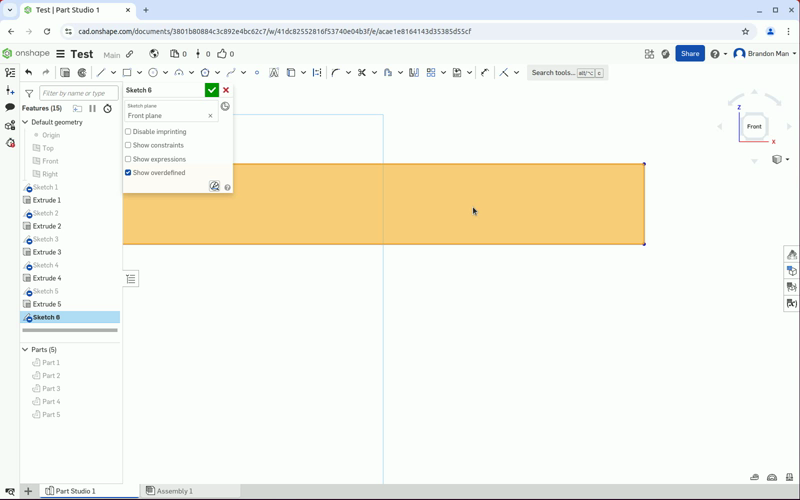
scroll(-6)
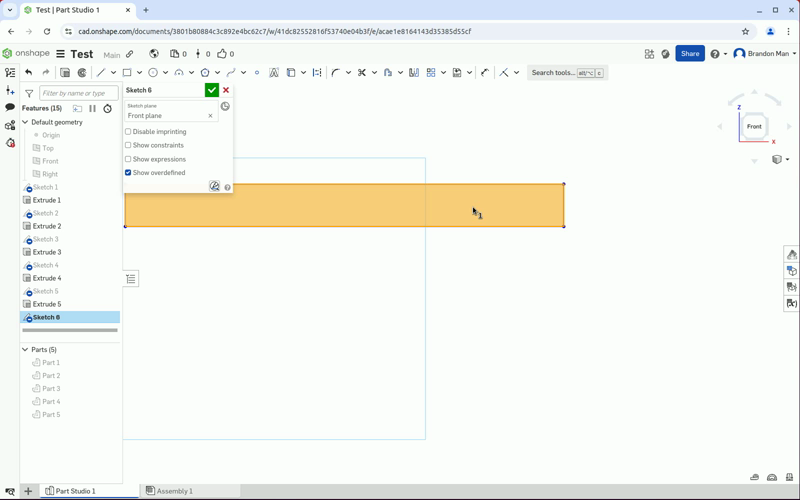
scroll(-6)
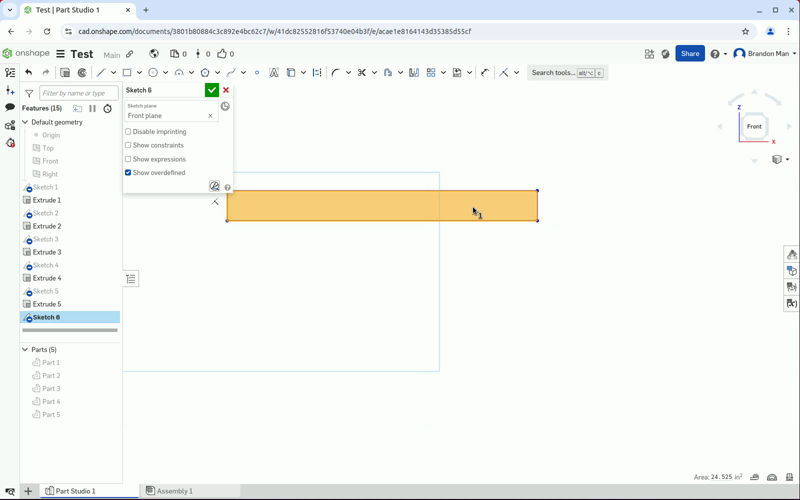
scroll(-6)
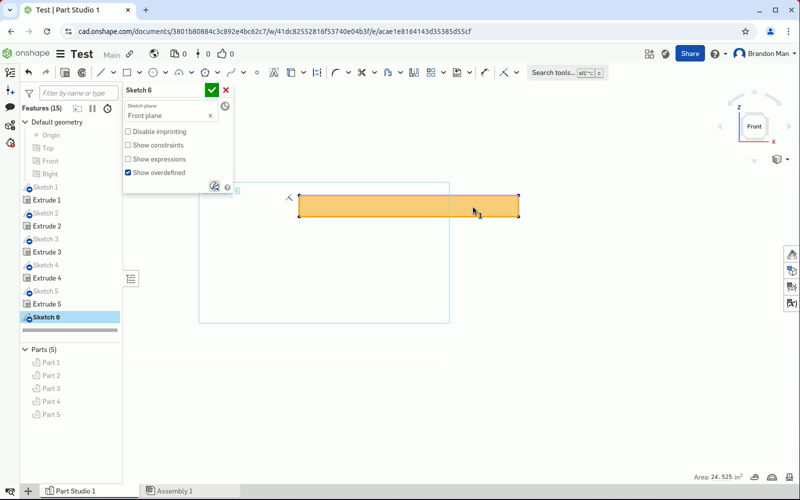
scroll(-6)
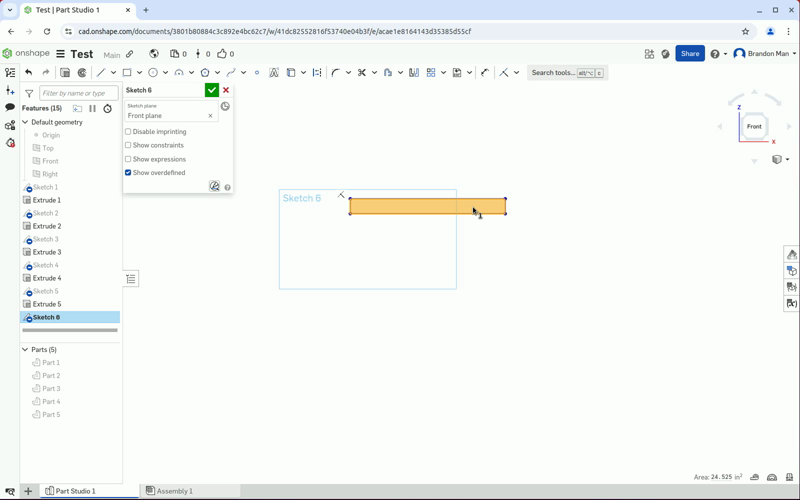
scroll(-6)
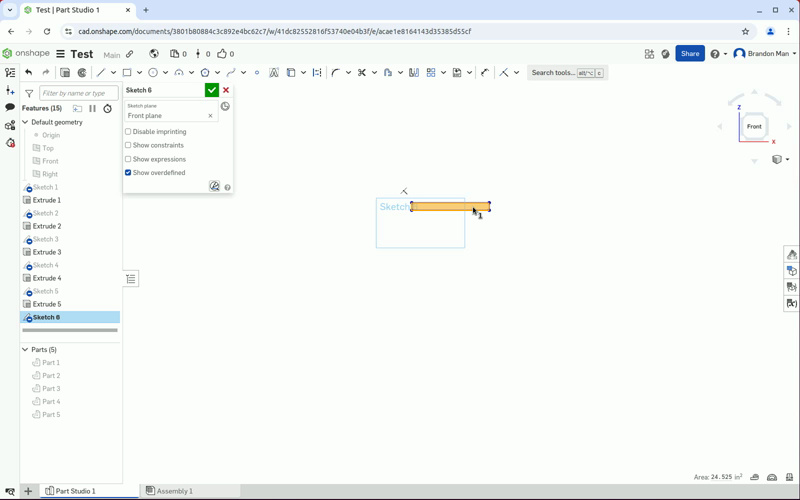
mouse_move(73, 352)
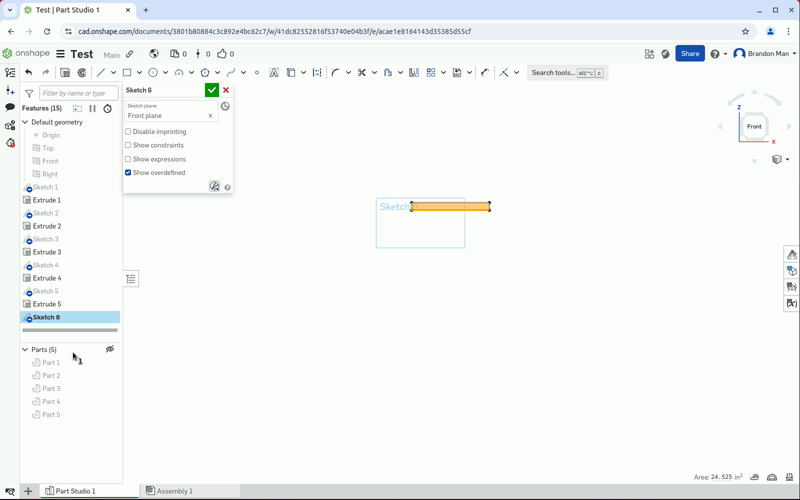
key(shift+y)
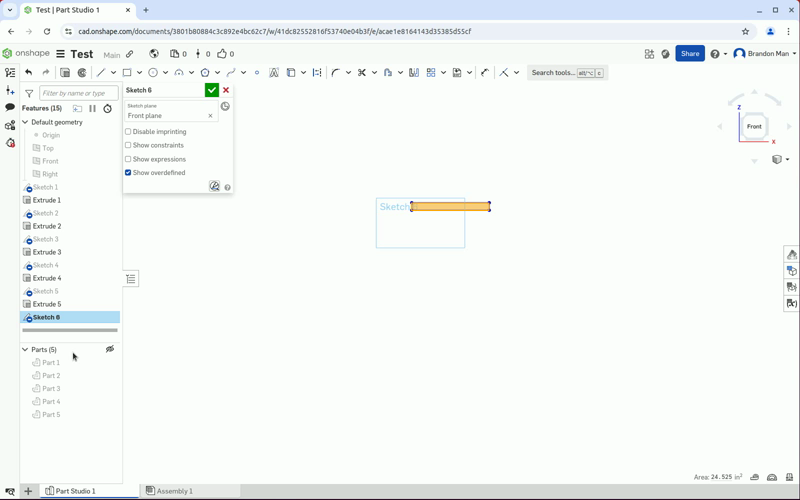
key(shift+e)
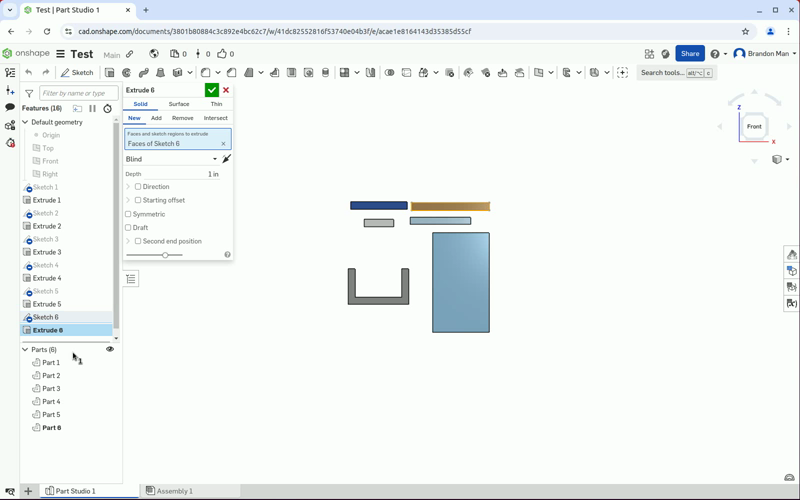
mouse_move(143, 106)
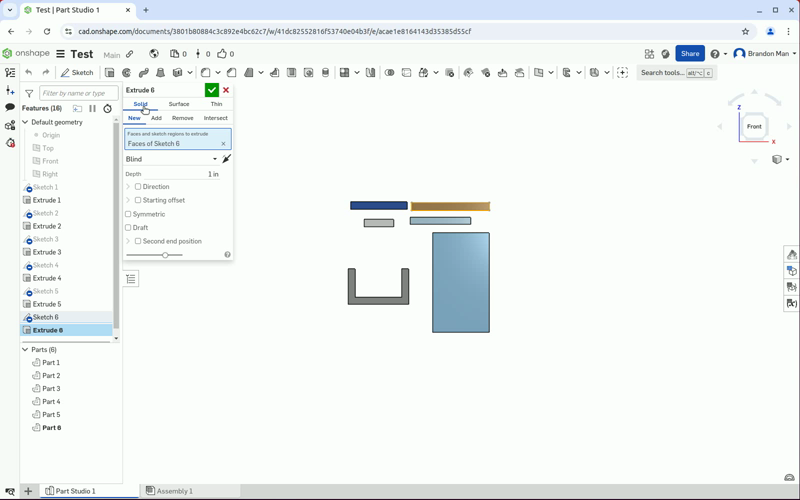
click(143, 106)
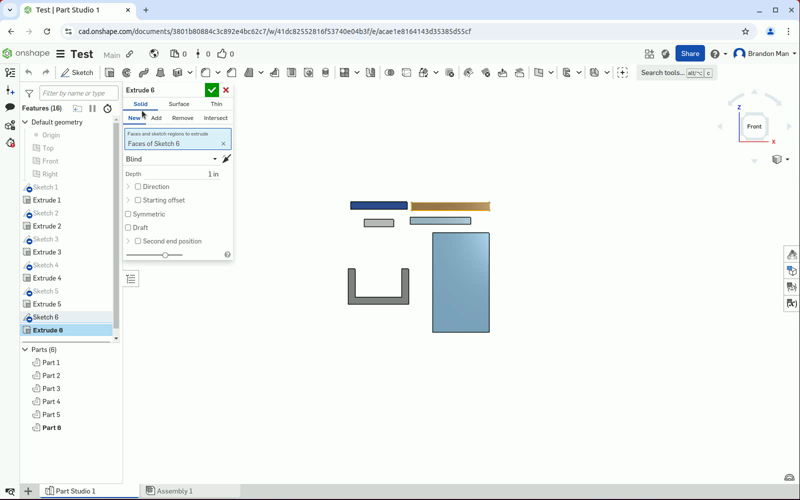
mouse_move(137, 120)
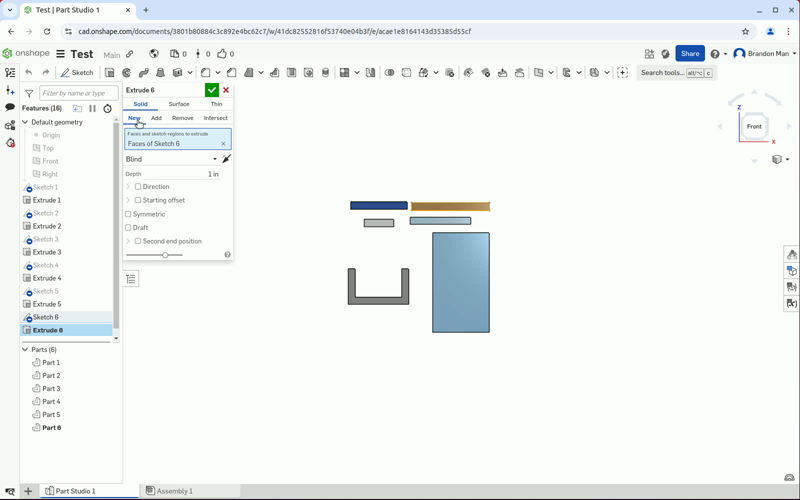
click(137, 120)
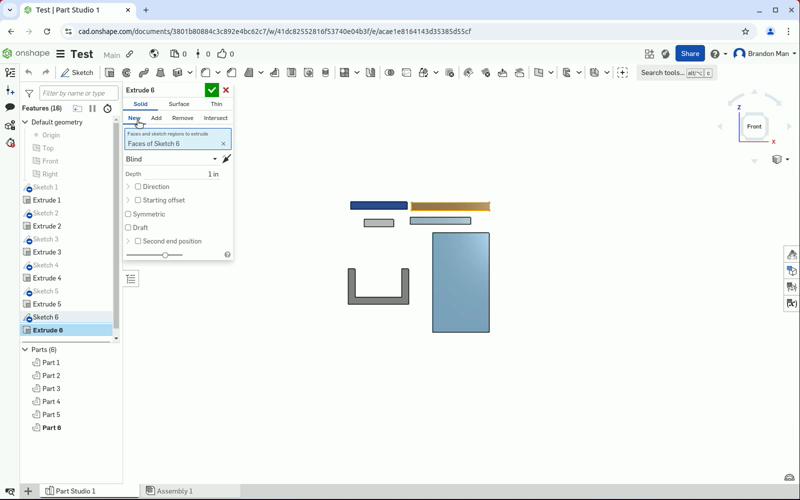
key(tab, 4)
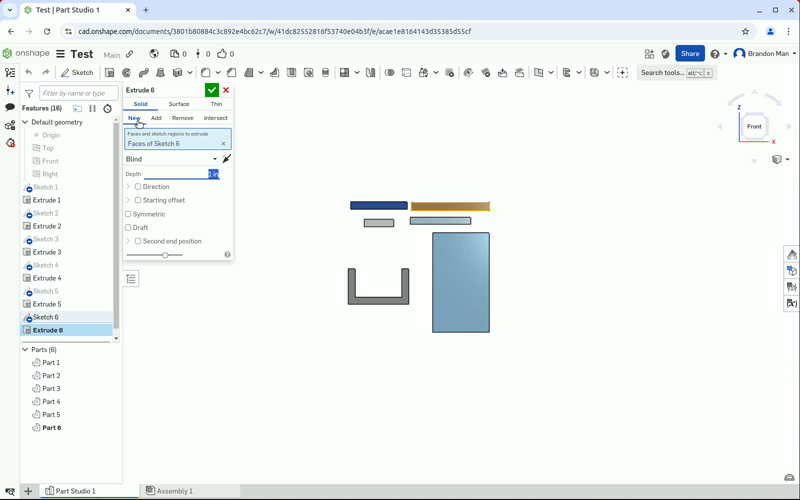
text(0.722)
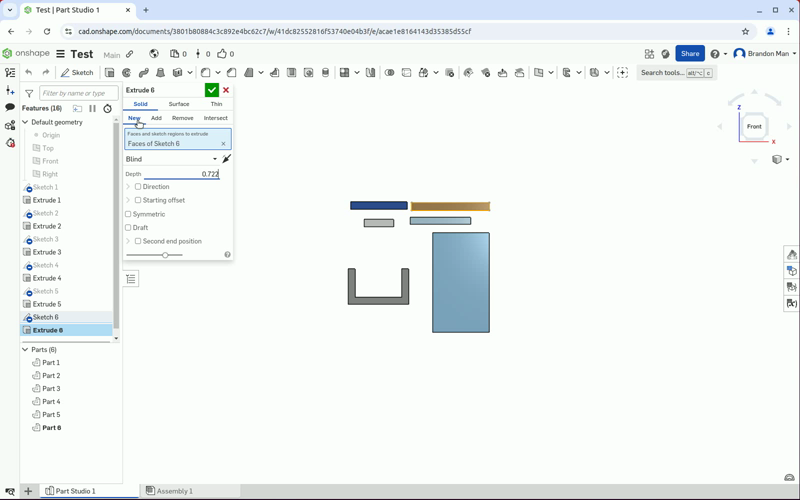
key(enter)
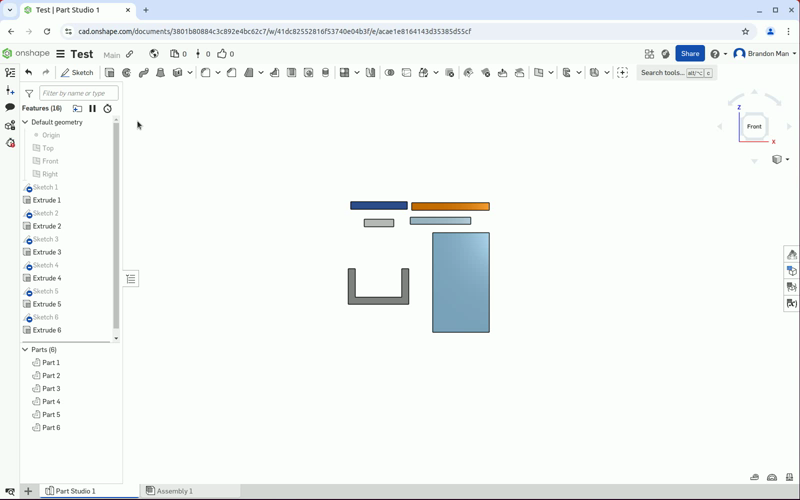
key(shift+h)
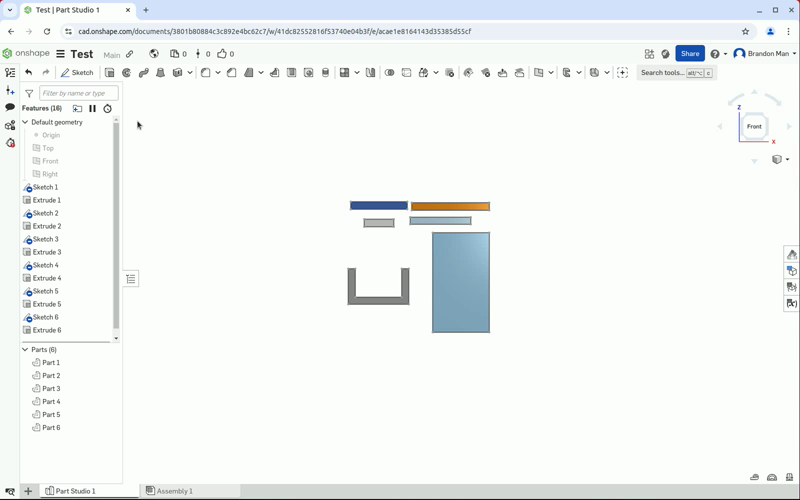
key(shift+h)
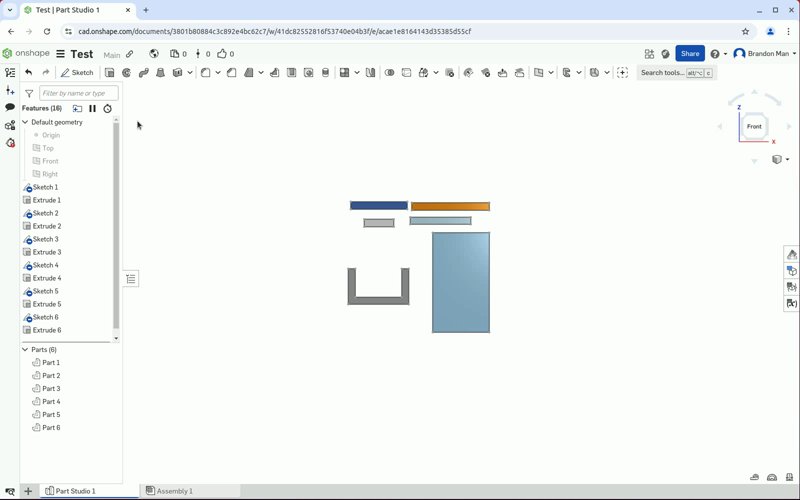
key(shift+7)
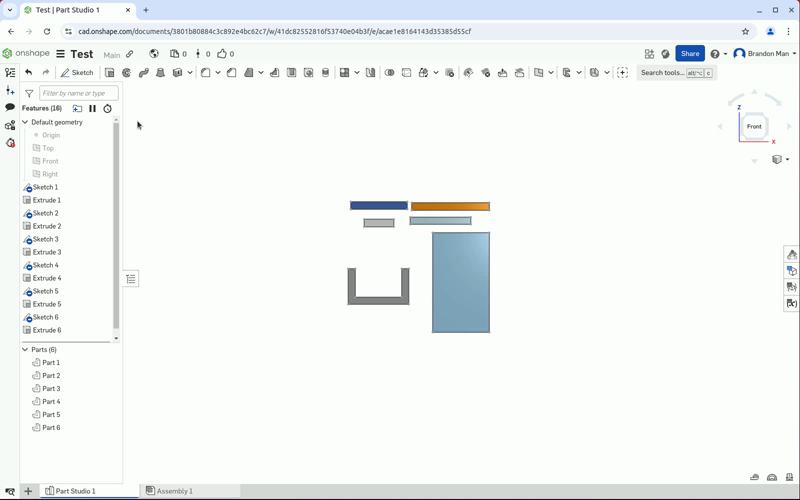
key(left, 2)
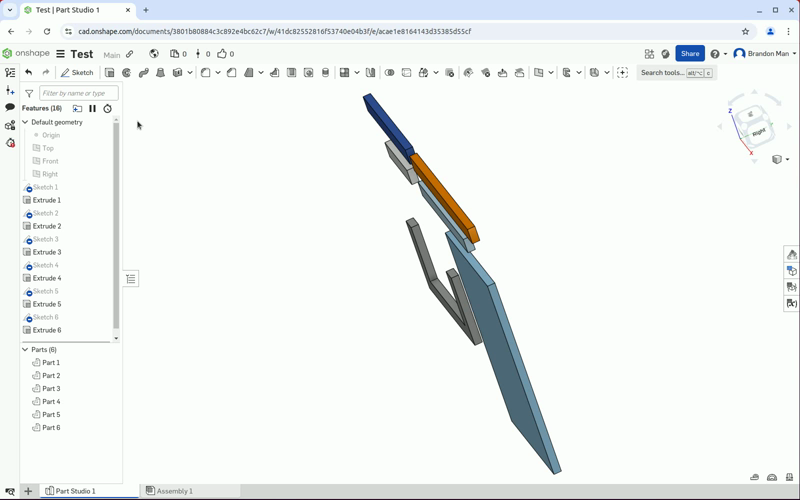
key(down, 2)
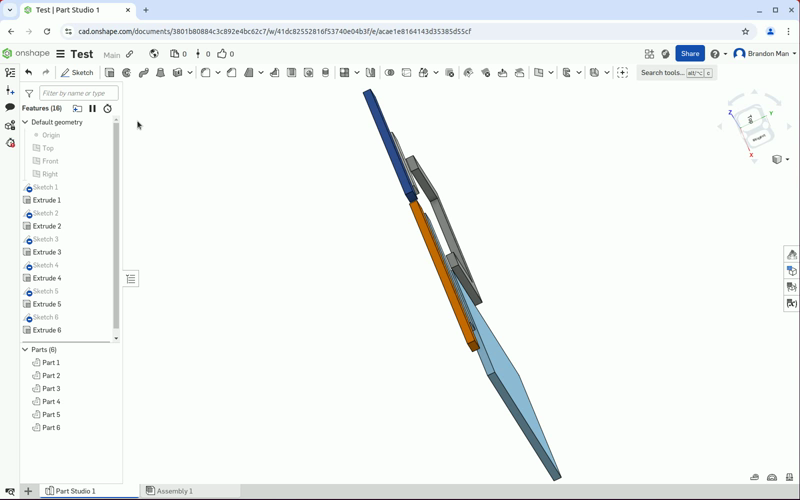
key(up, 2)
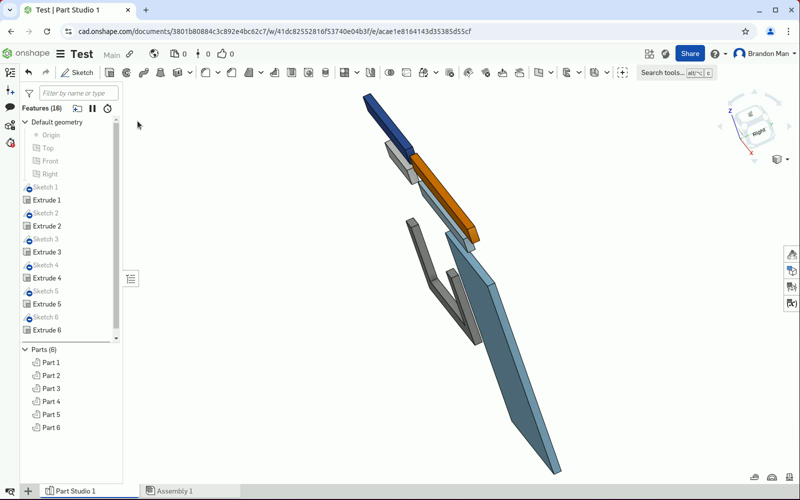
key(right, 2)
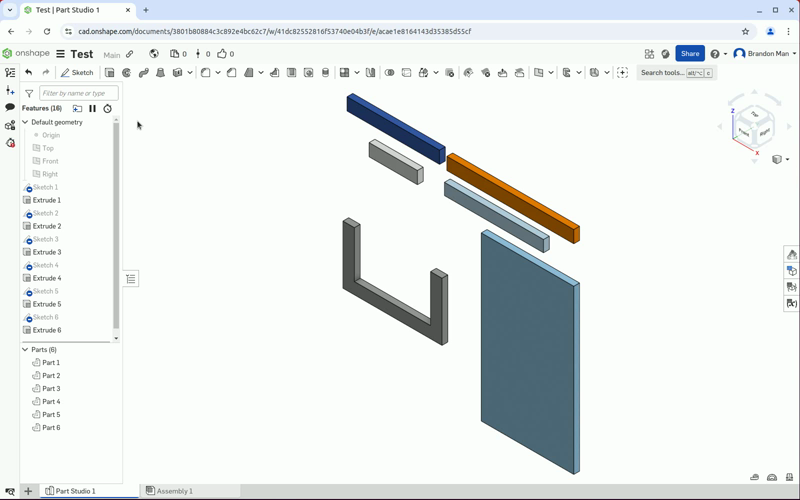
mouse_move(69, 189)
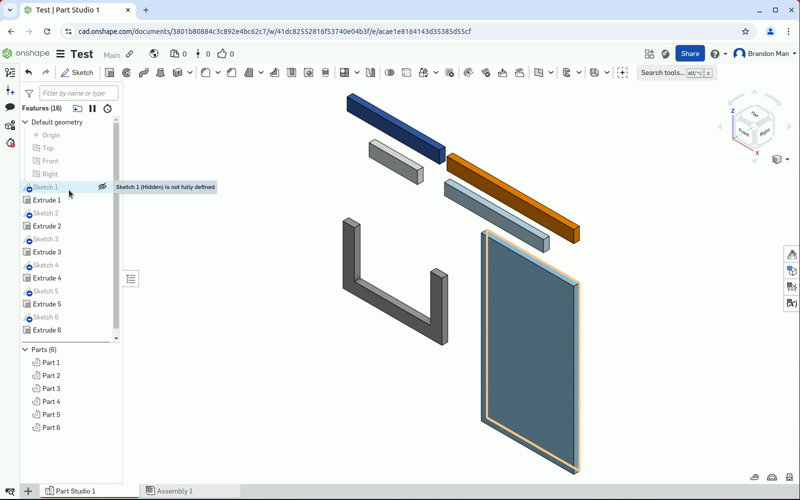
click(69, 189)